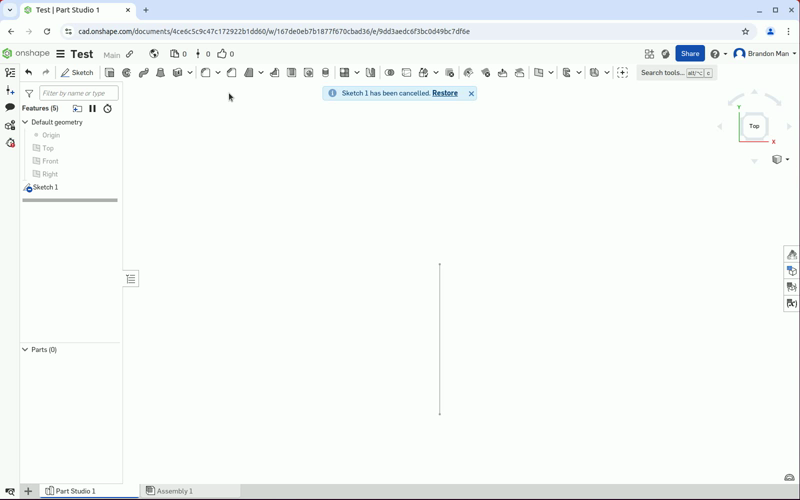
key(shift+h)
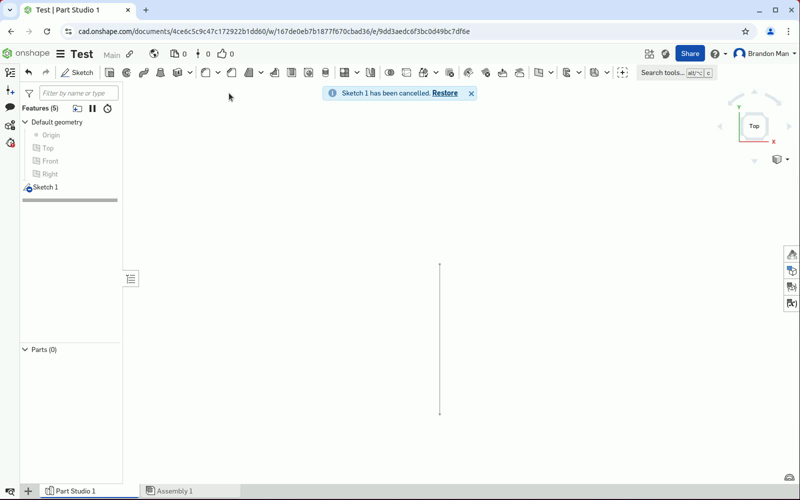
key(shift+s)
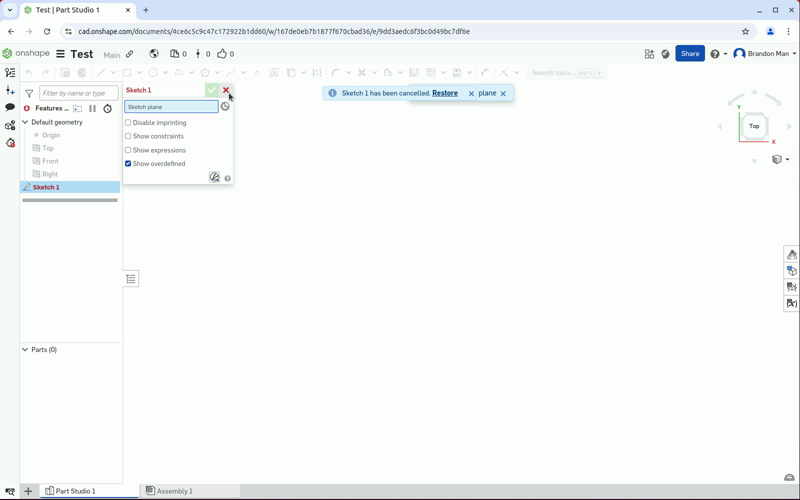
mouse_move(73, 150)
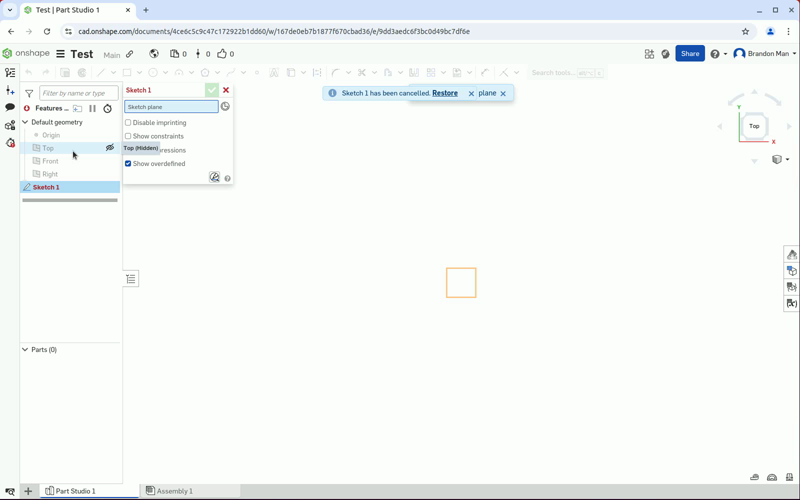
click(73, 150)
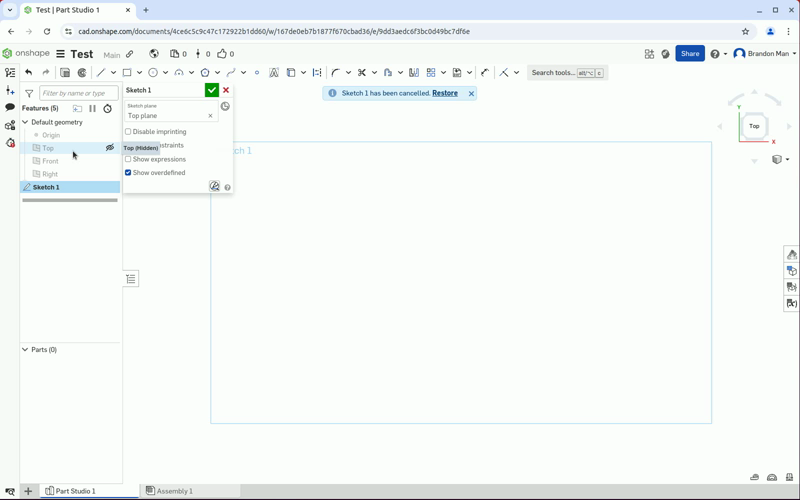
mouse_move(73, 352)
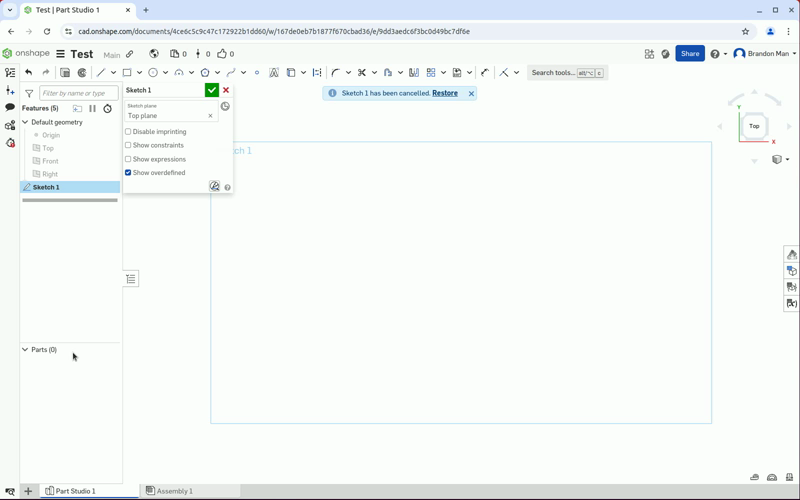
key(y)
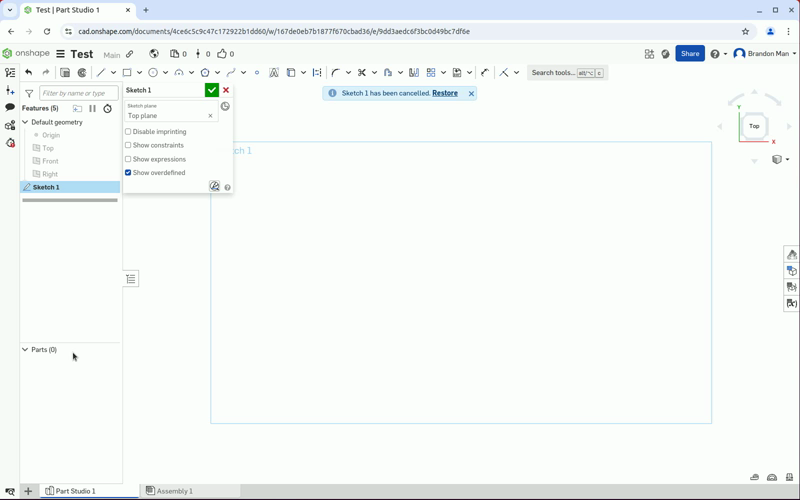
key(l)
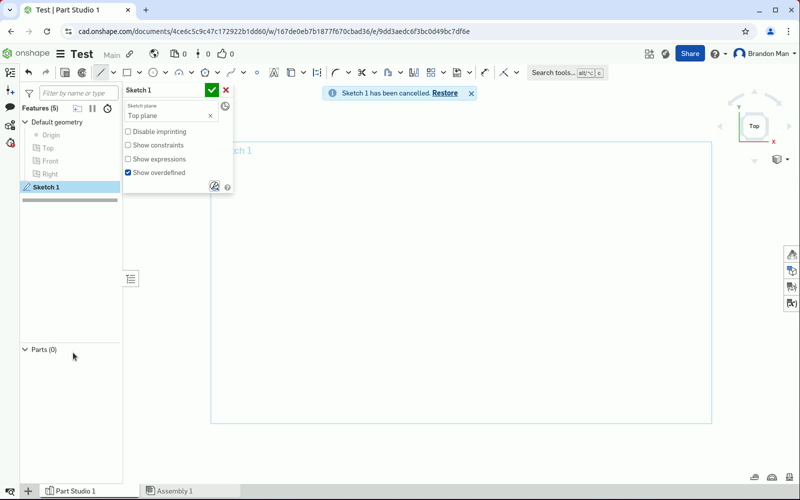
key_down(shift)
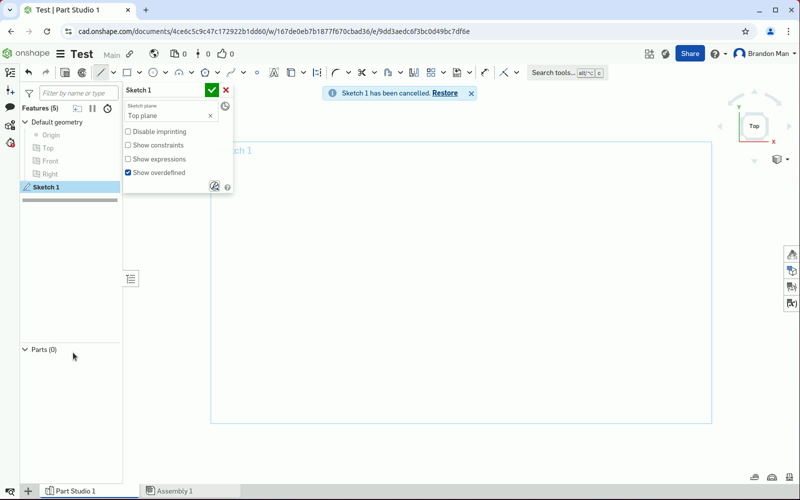
mouse_move(454, 330)
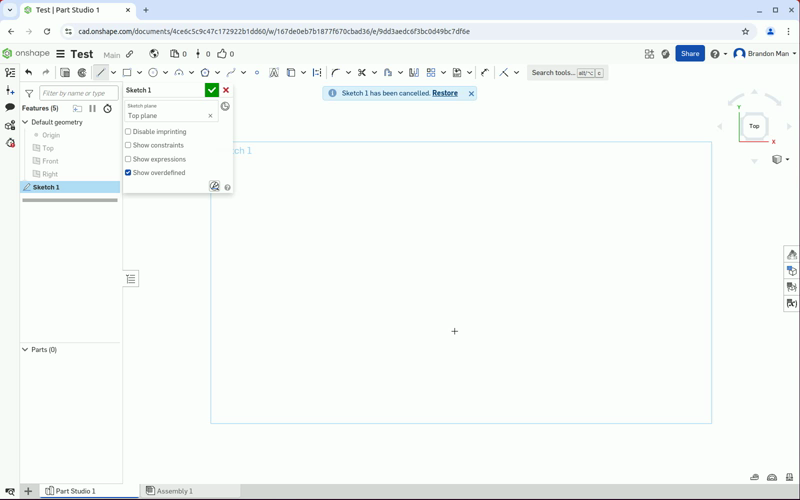
click(454, 330)
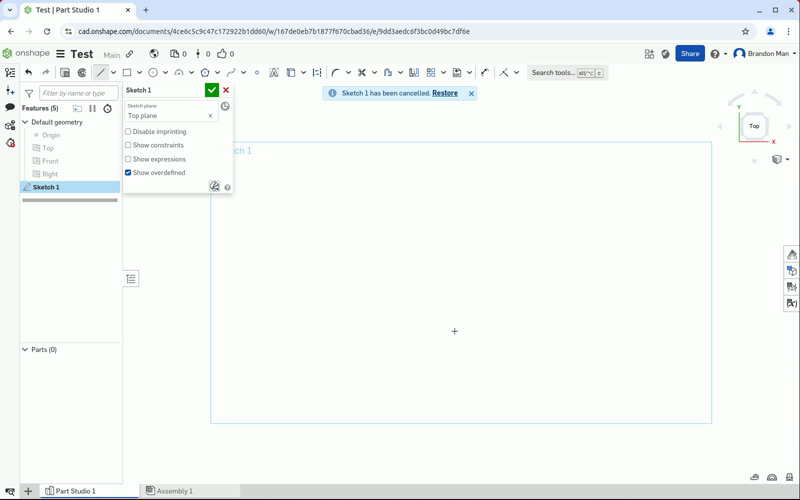
key_up(shift)
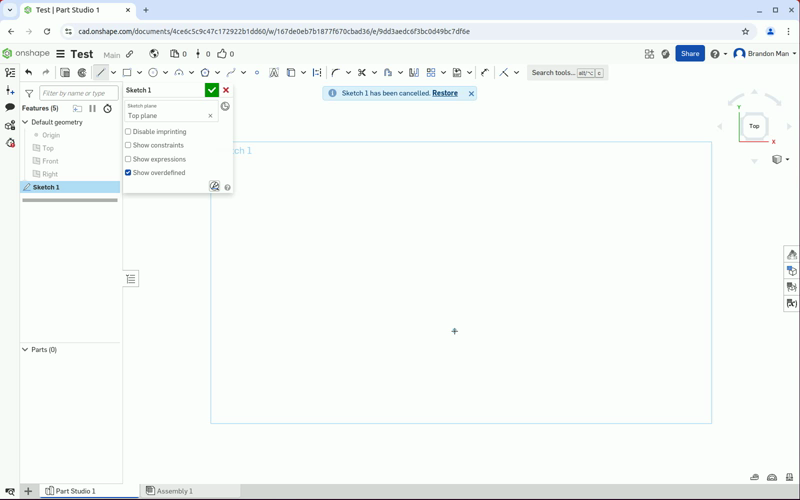
key_down(shift)
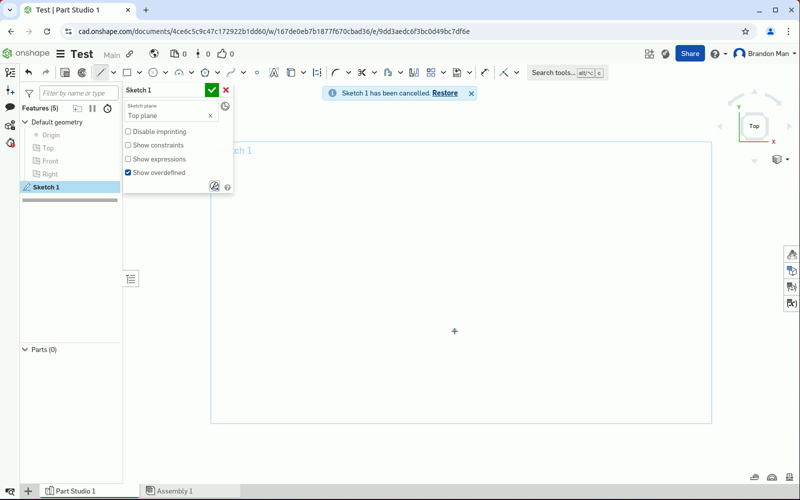
mouse_move(484, 330)
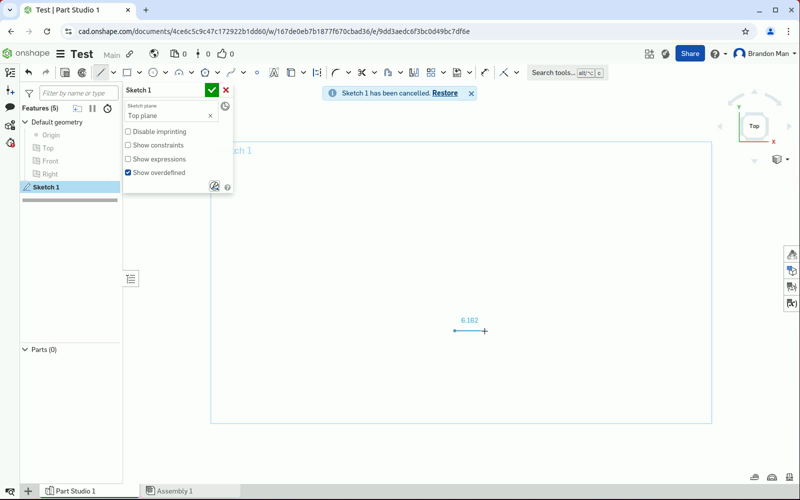
mouse_move(502, 323)
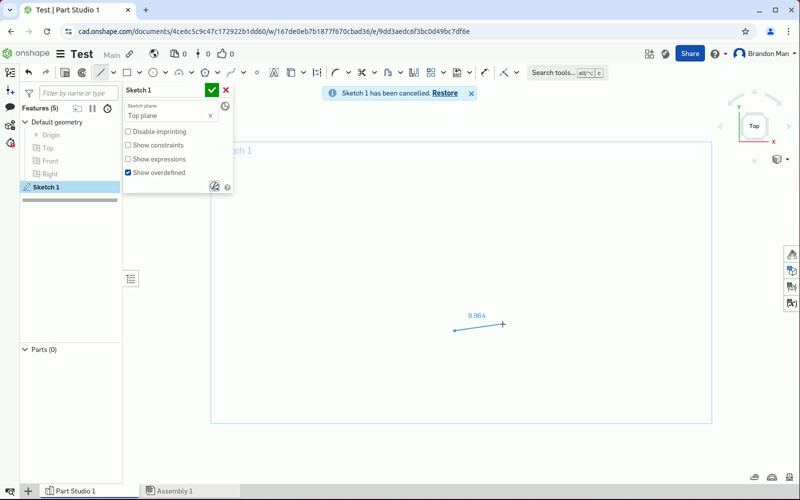
click(502, 323)
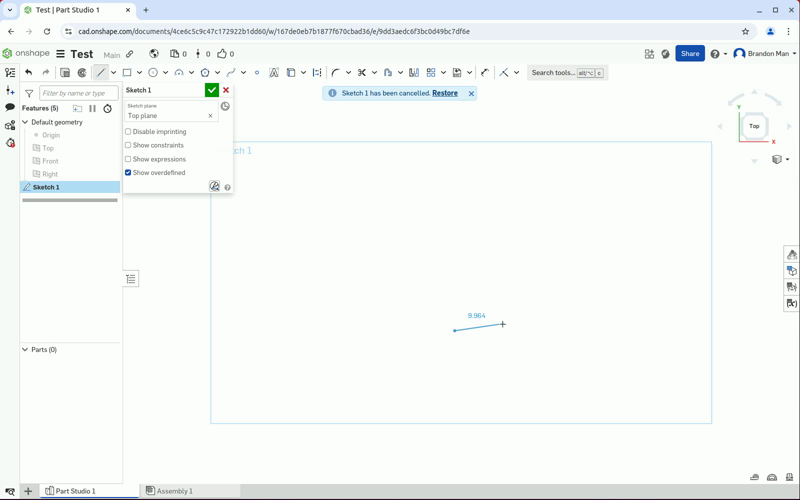
key_up(shift)
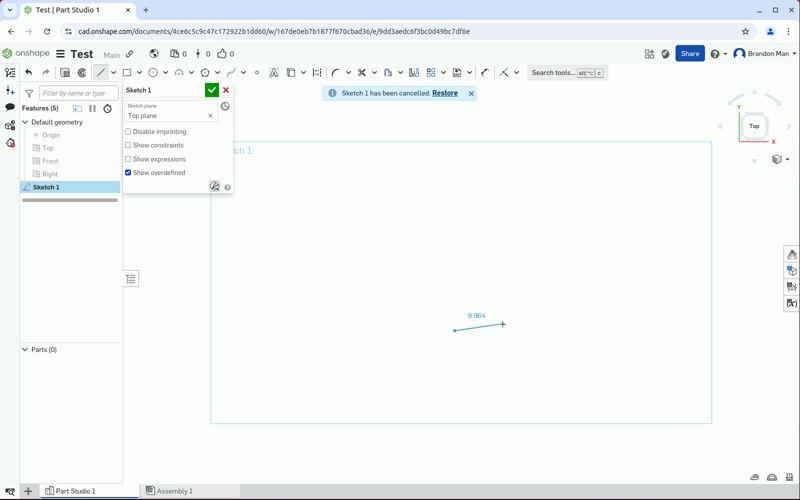
key_down(shift)
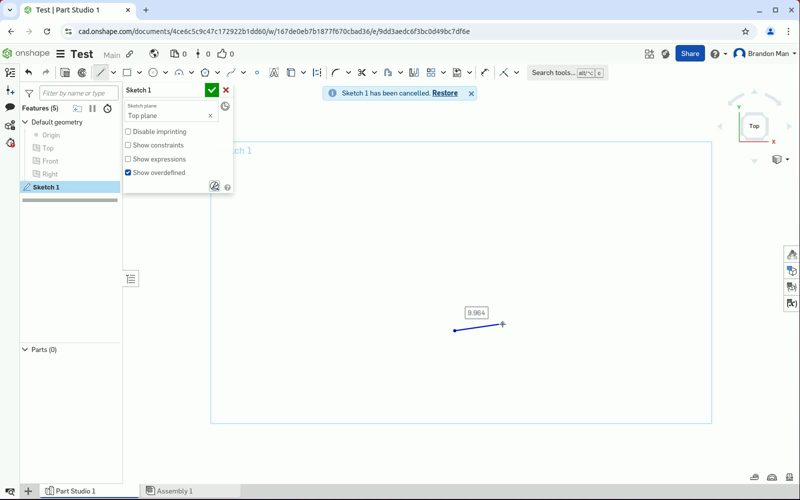
mouse_move(532, 323)
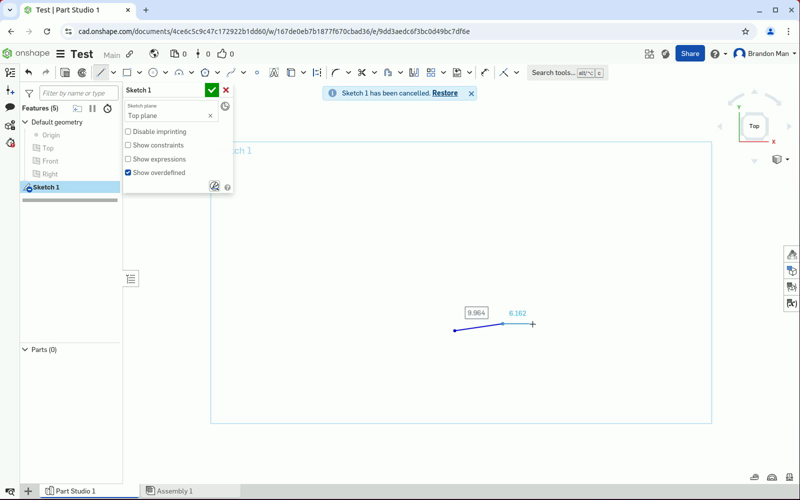
mouse_move(504, 315)
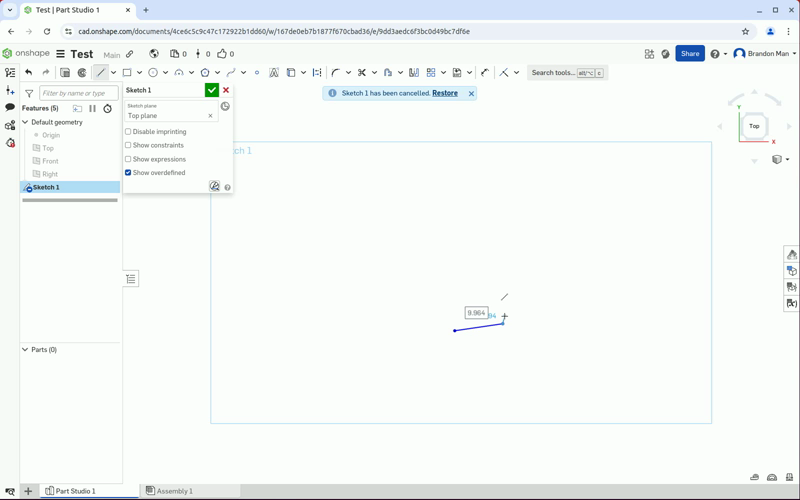
click(504, 315)
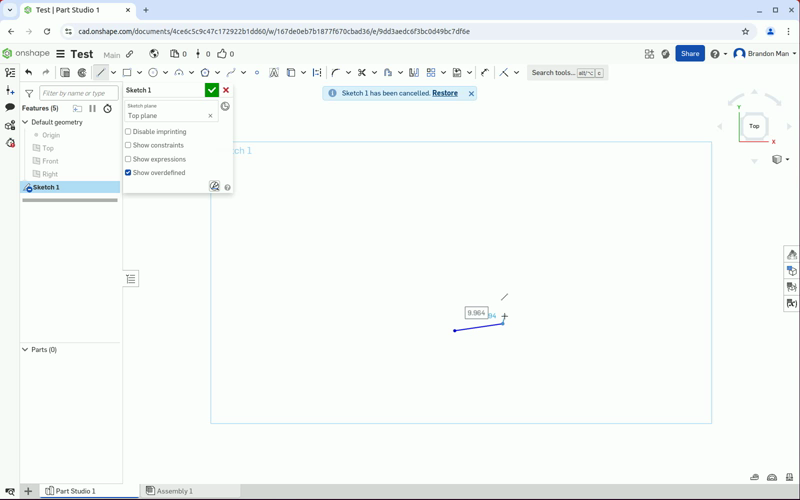
key_up(shift)
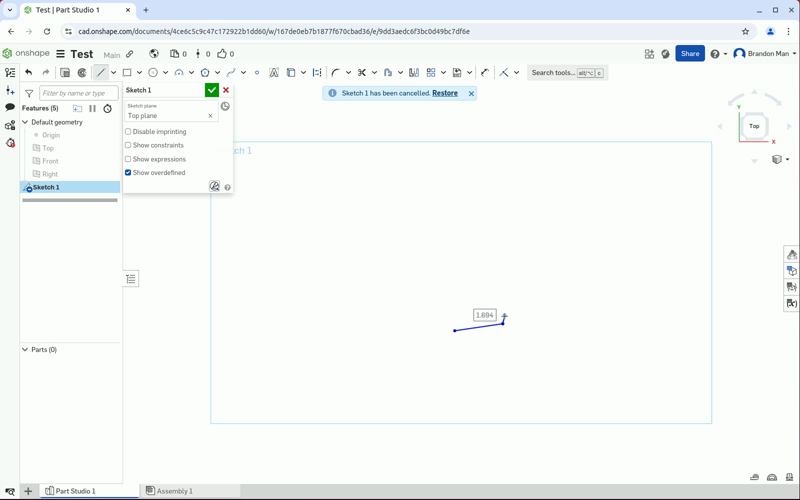
key_down(shift)
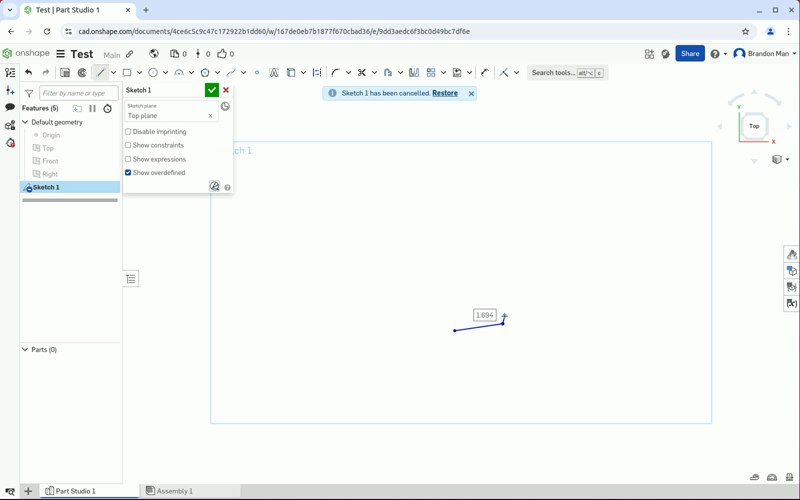
mouse_move(534, 315)
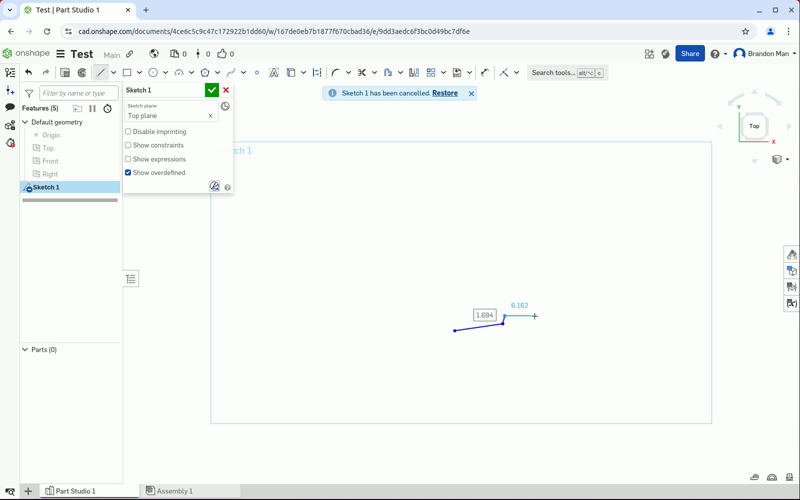
mouse_move(491, 312)
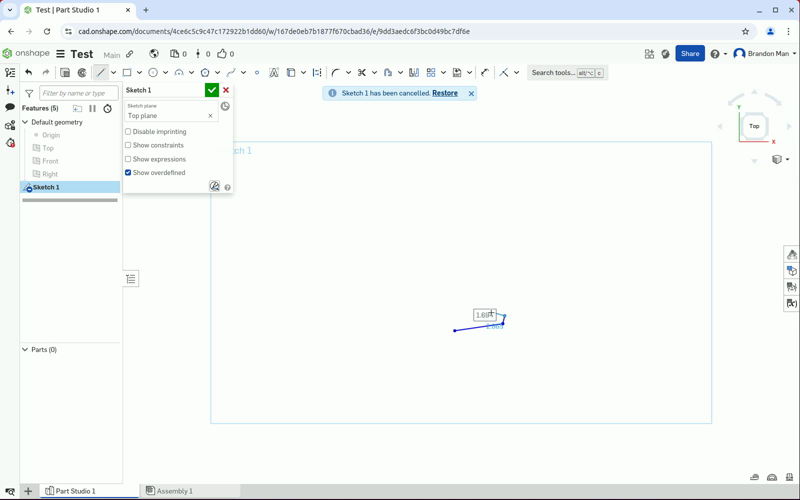
click(491, 312)
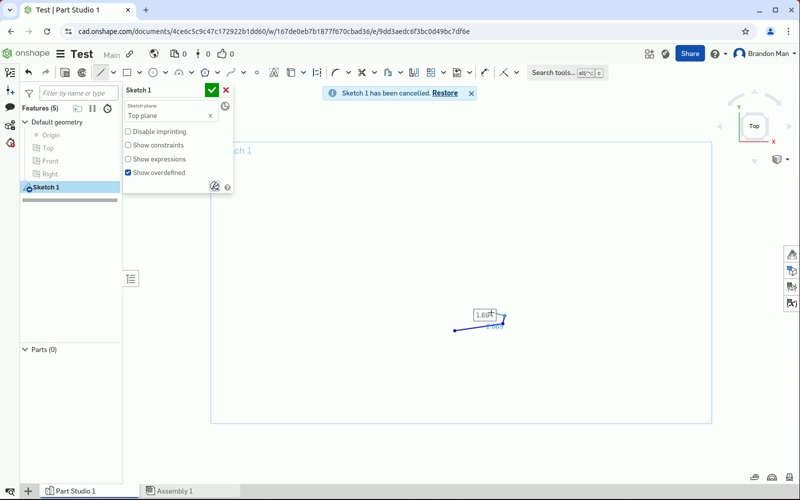
key_up(shift)
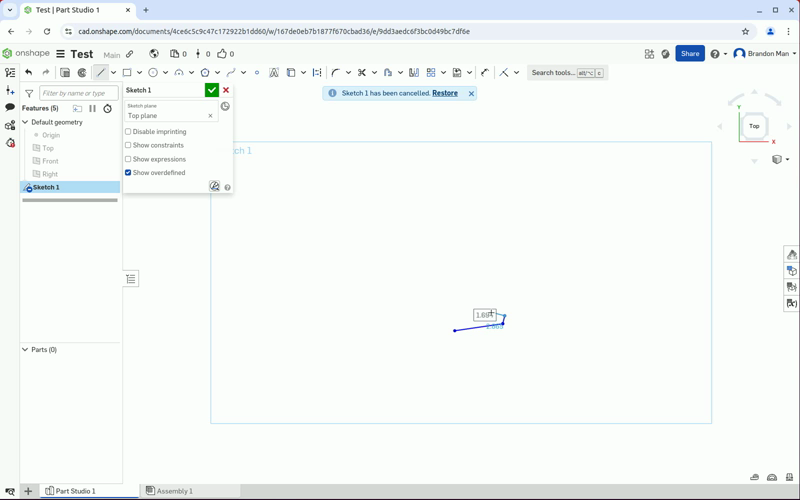
key_down(shift)
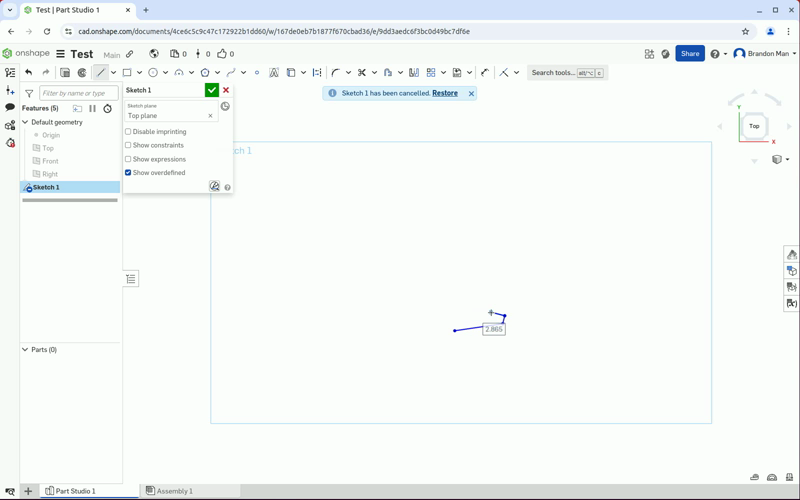
mouse_move(521, 312)
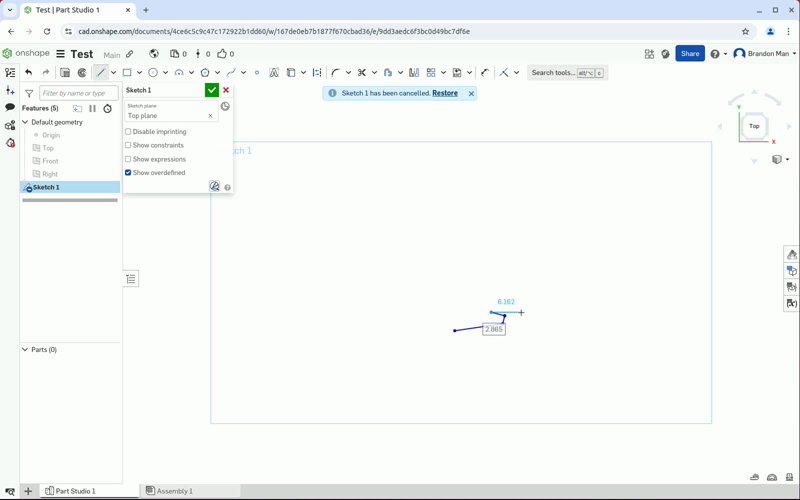
mouse_move(461, 282)
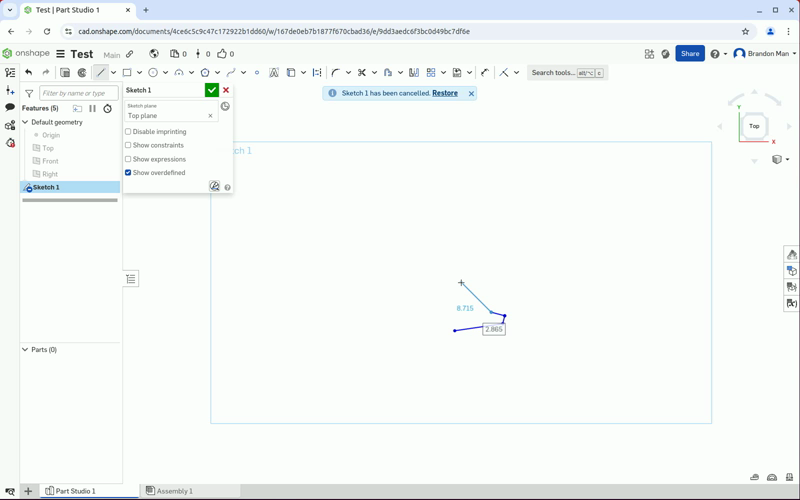
click(461, 282)
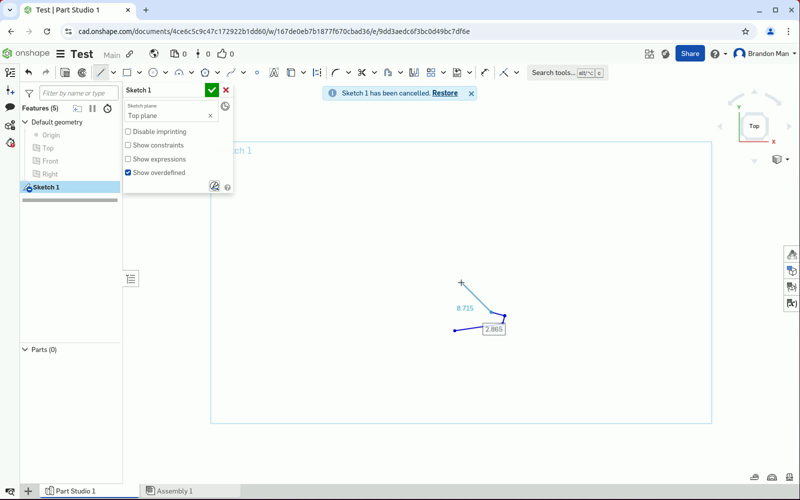
key_up(shift)
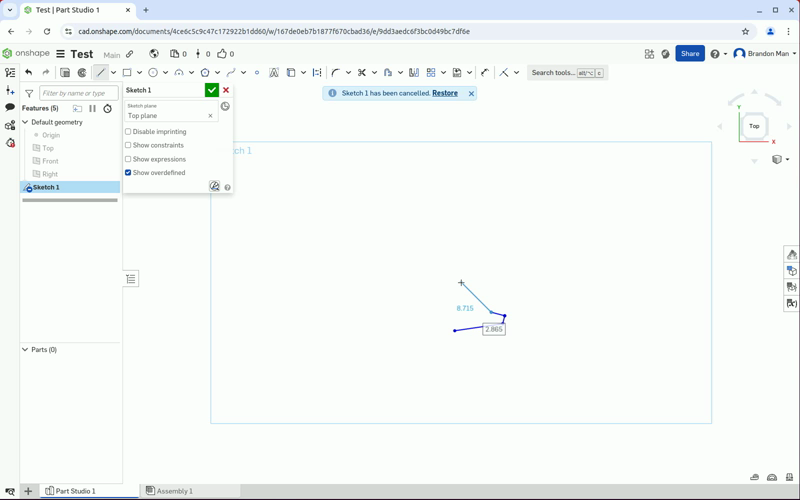
mouse_move(491, 282)
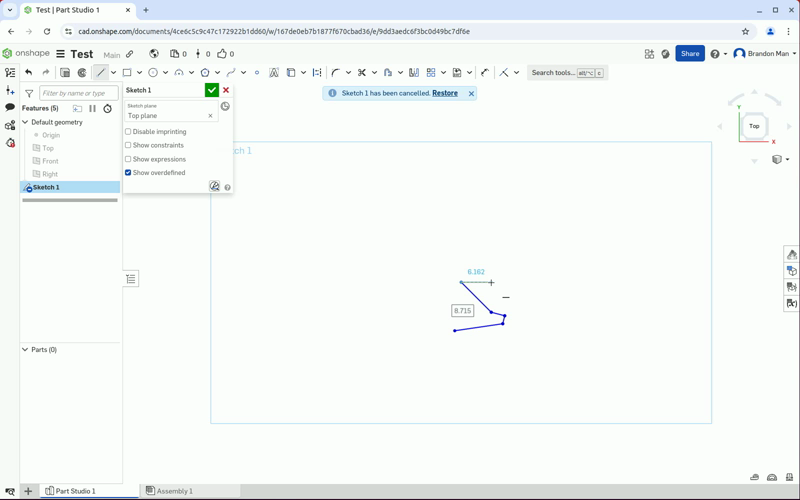
key_down(shift)
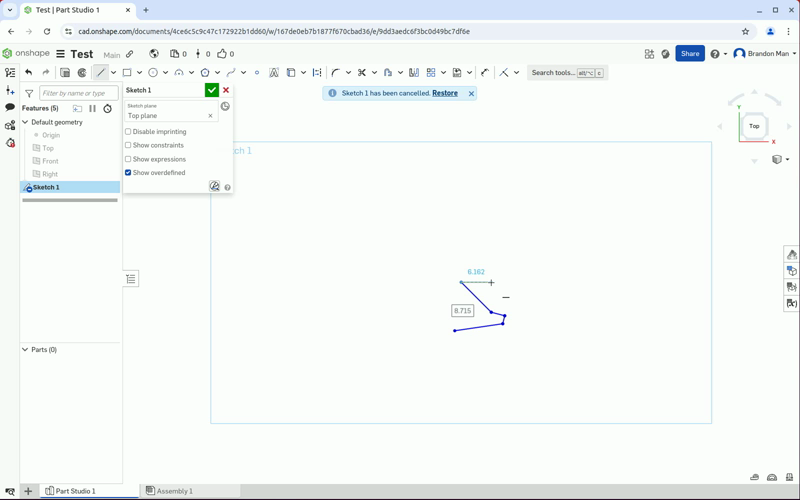
mouse_move(454, 330)
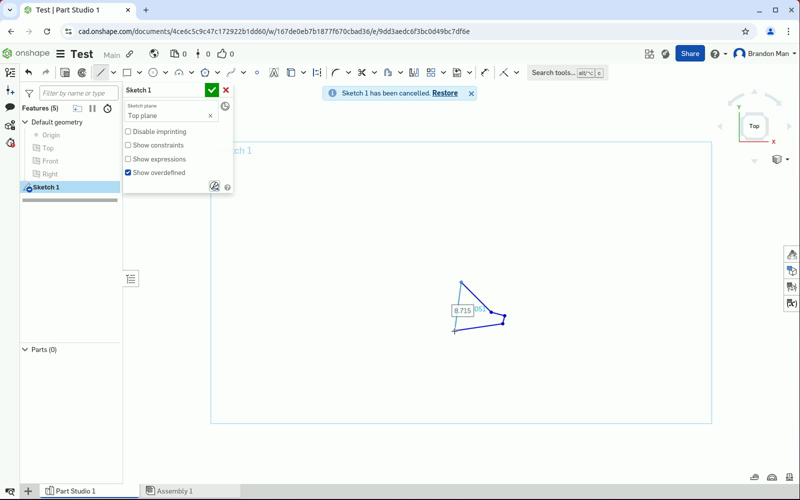
key_up(shift)
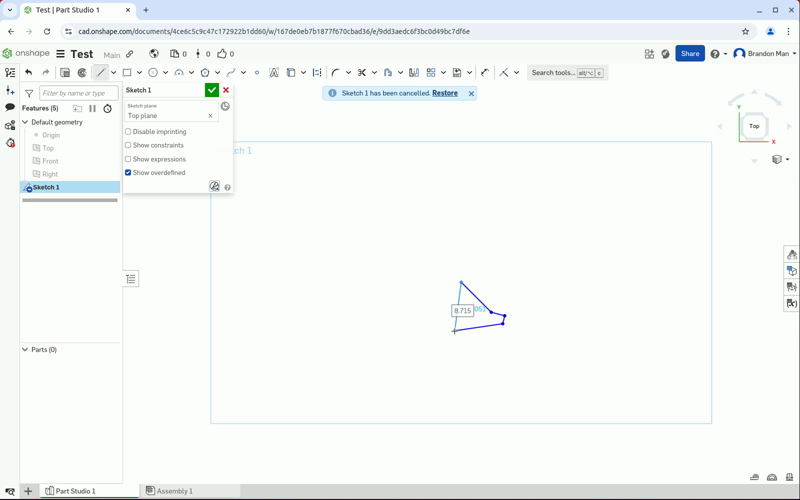
click(454, 330)
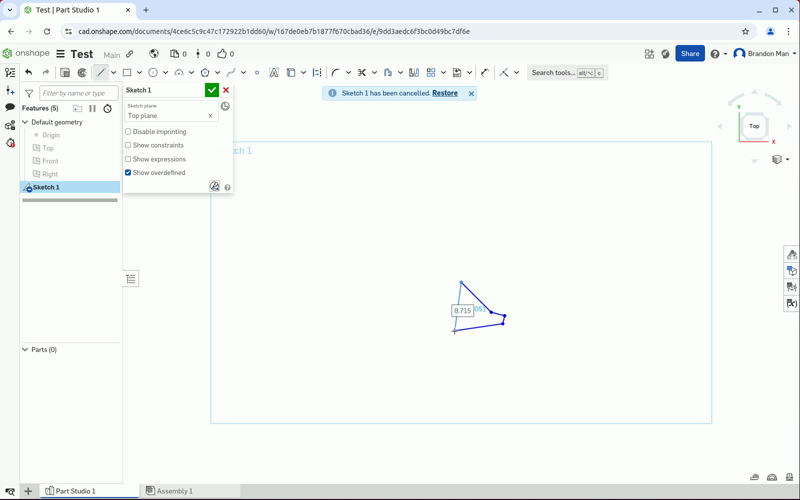
key(esc)
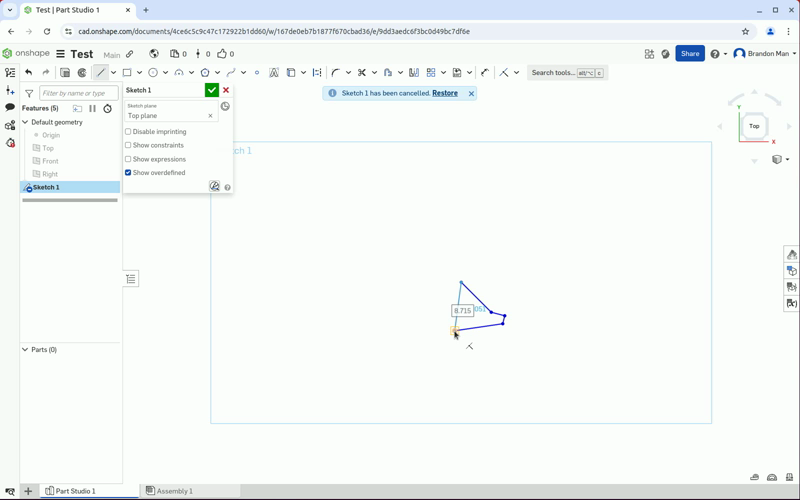
mouse_move(467, 293)
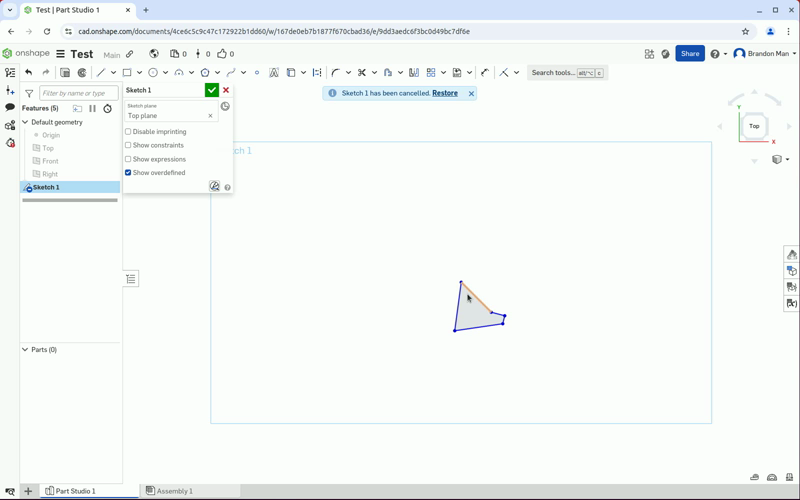
scroll(6)
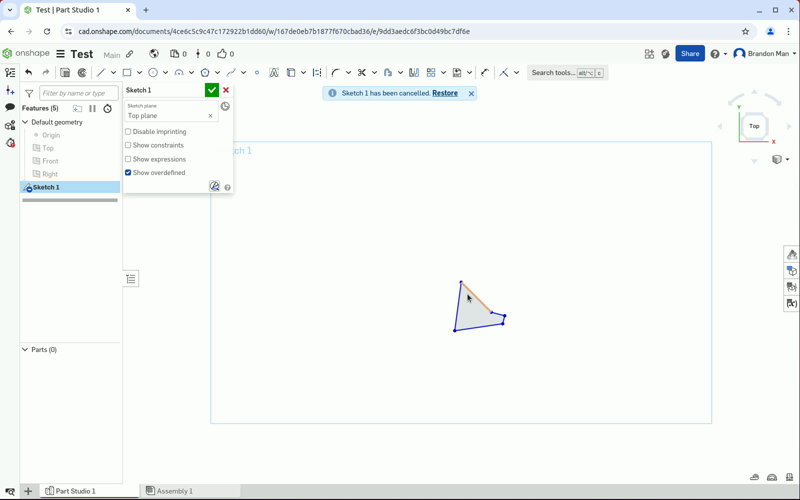
scroll(6)
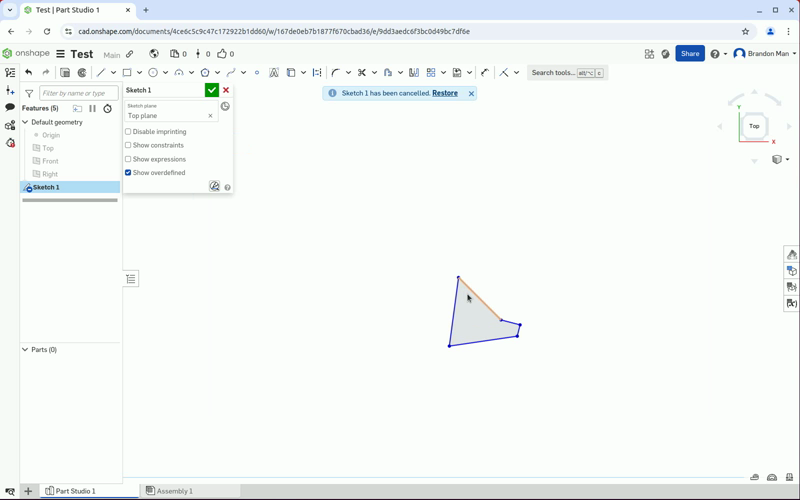
scroll(6)
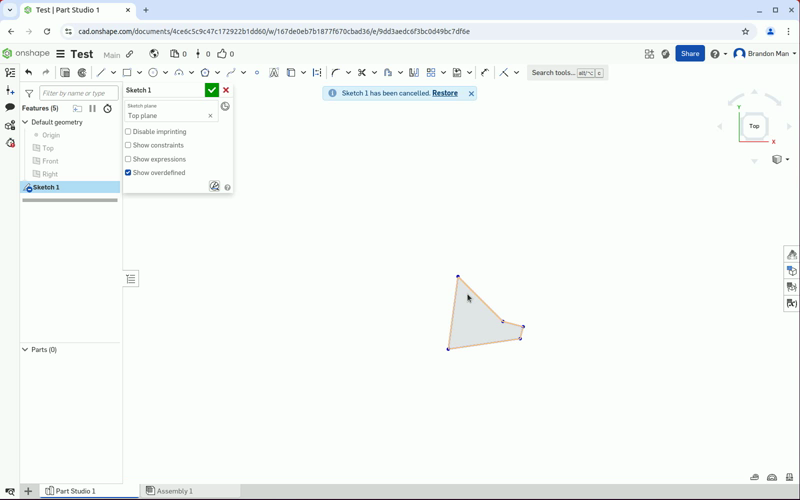
scroll(6)
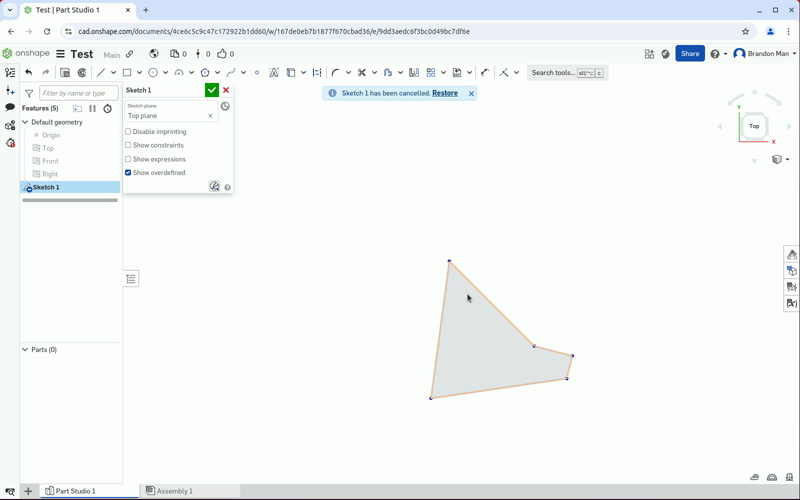
scroll(6)
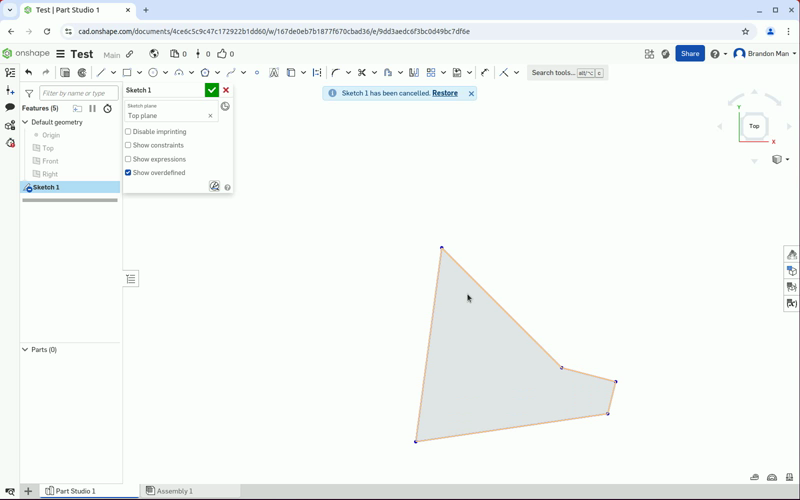
scroll(6)
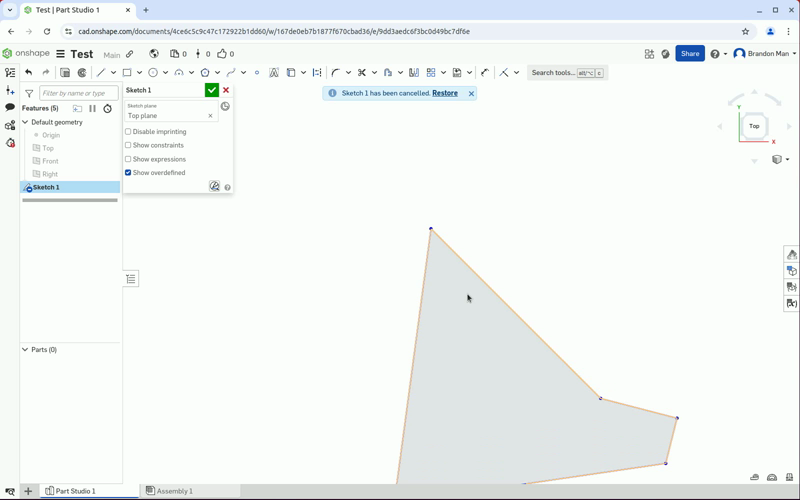
scroll(6)
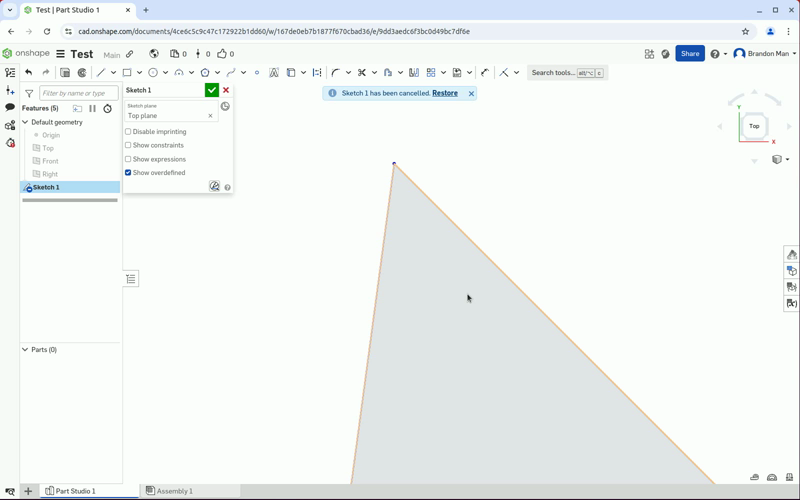
click(467, 293)
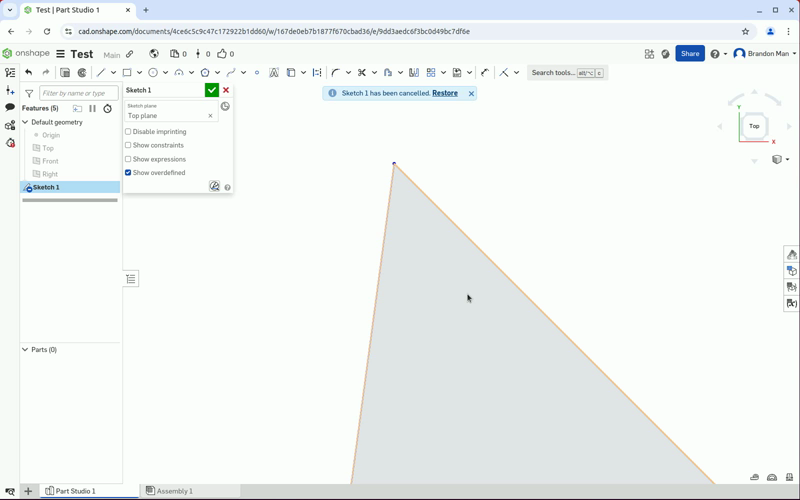
scroll(-6)
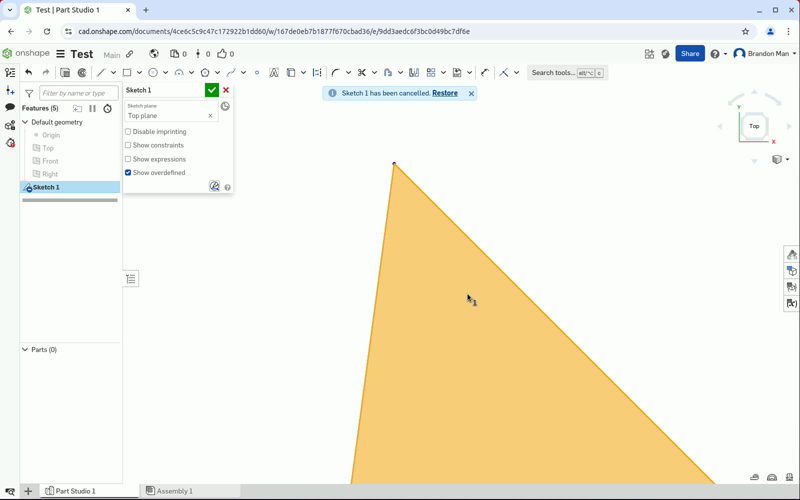
scroll(-6)
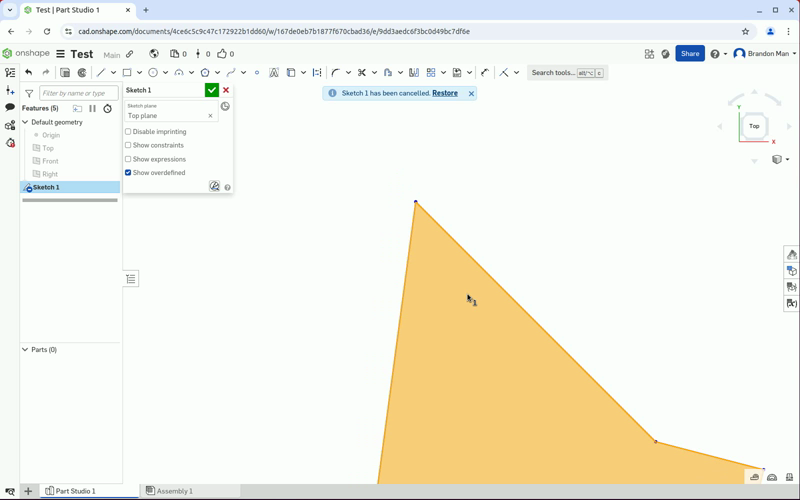
scroll(-6)
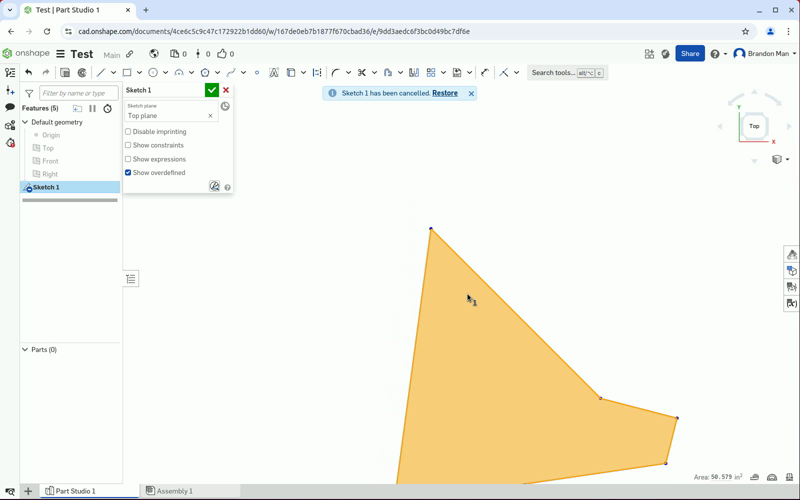
scroll(-6)
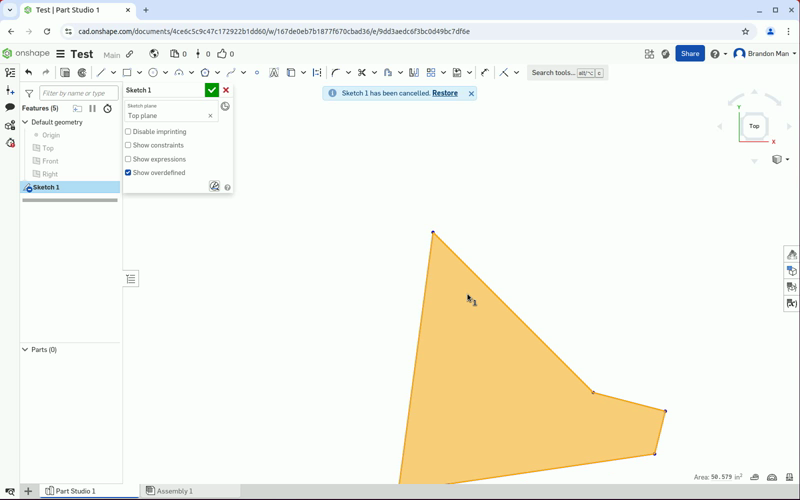
scroll(-6)
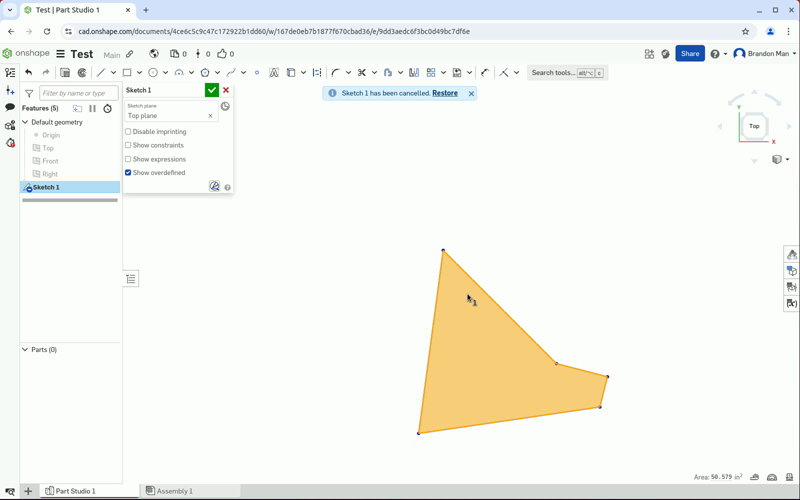
scroll(-6)
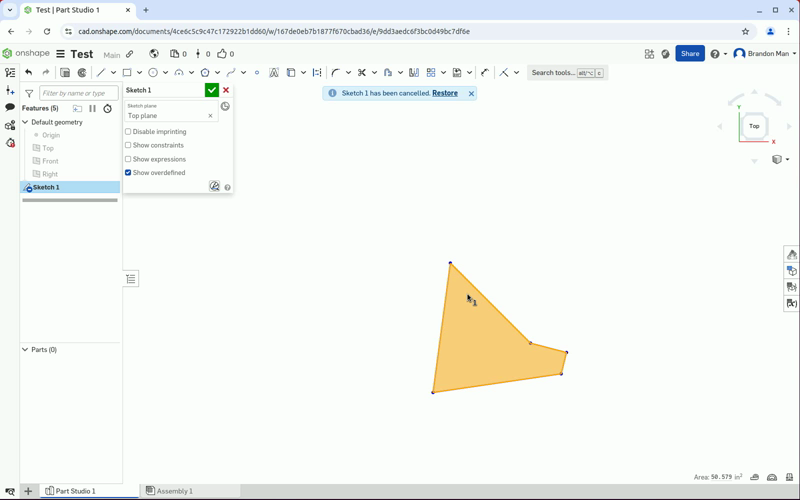
scroll(-6)
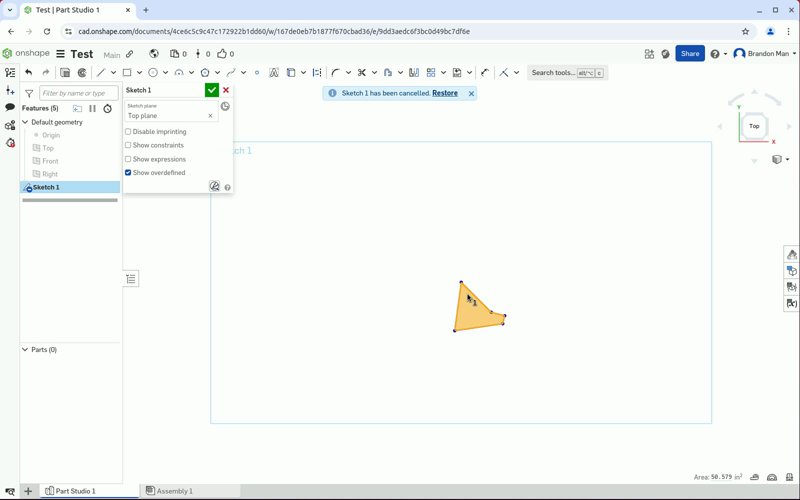
mouse_move(73, 352)
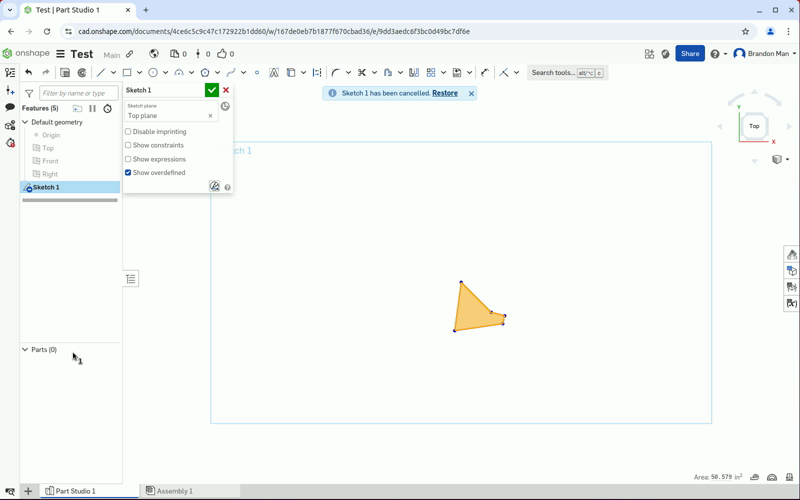
key(shift+y)
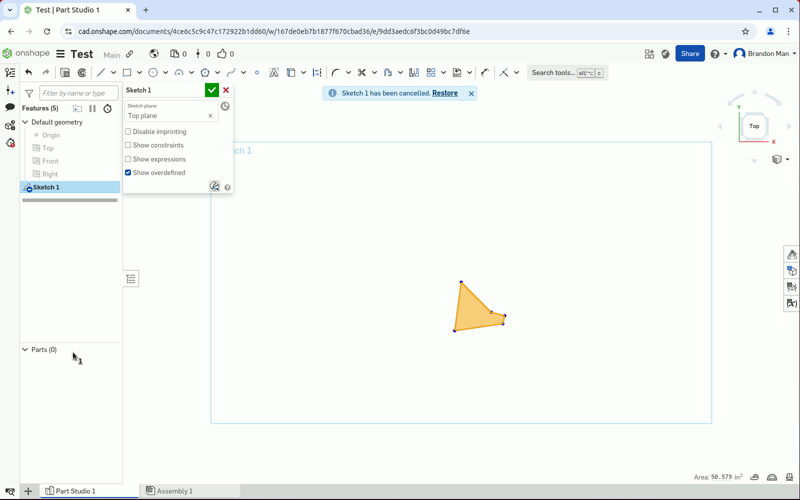
key(shift+e)
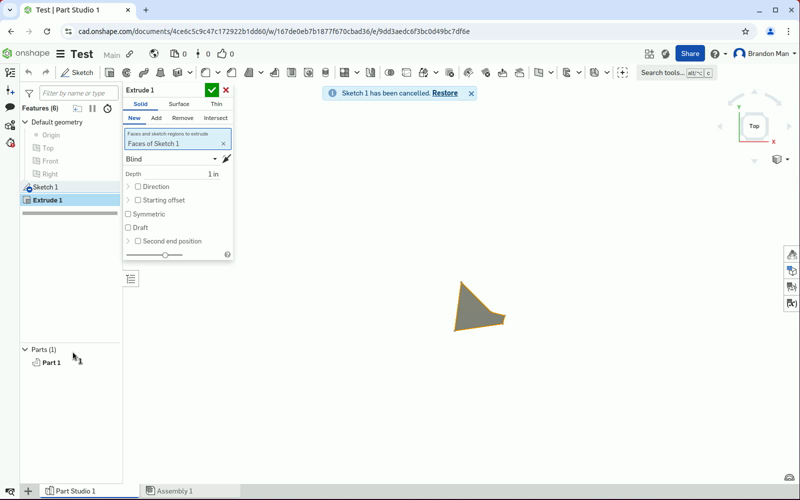
mouse_move(143, 106)
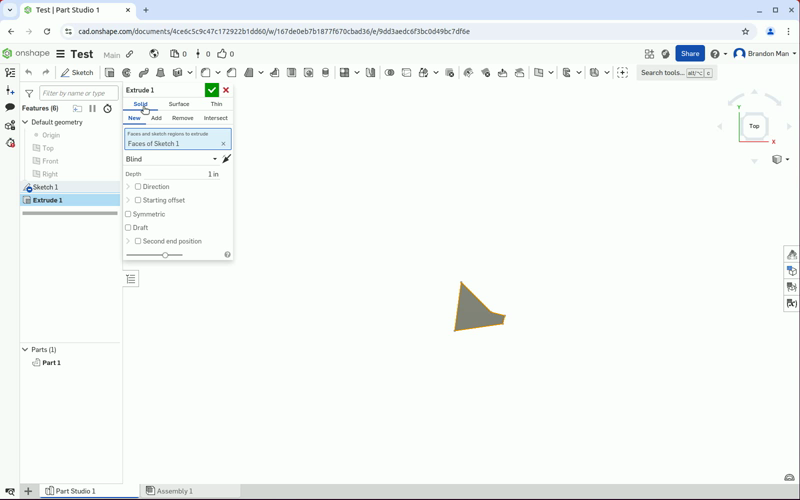
click(143, 106)
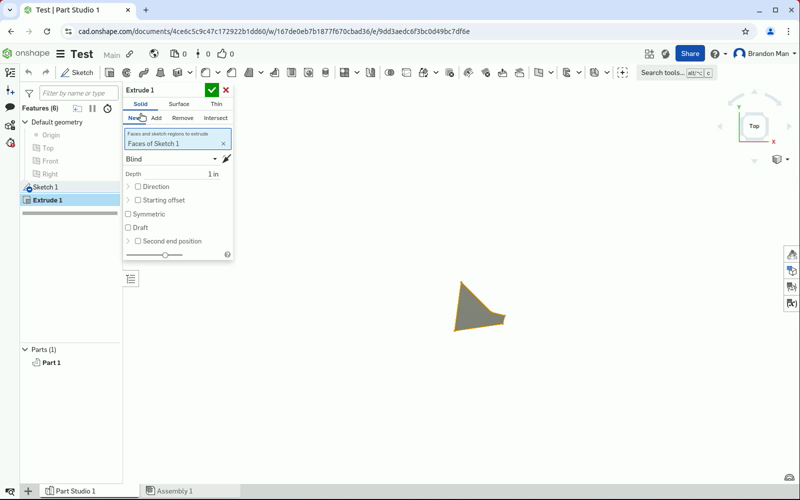
mouse_move(137, 120)
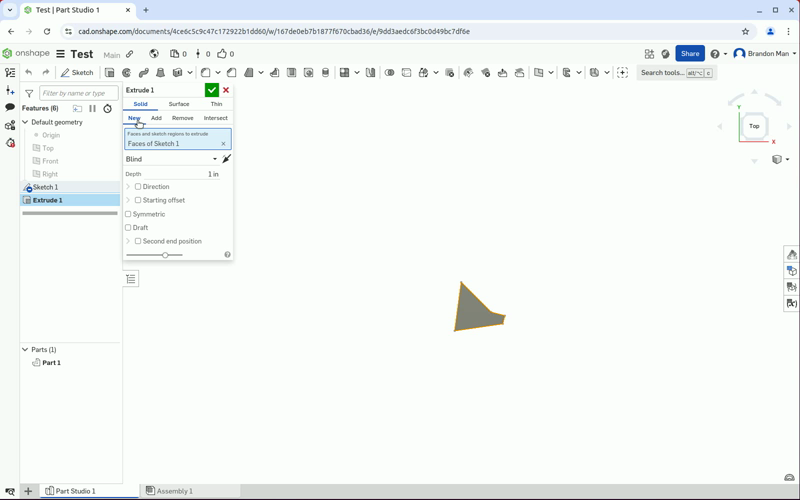
click(137, 120)
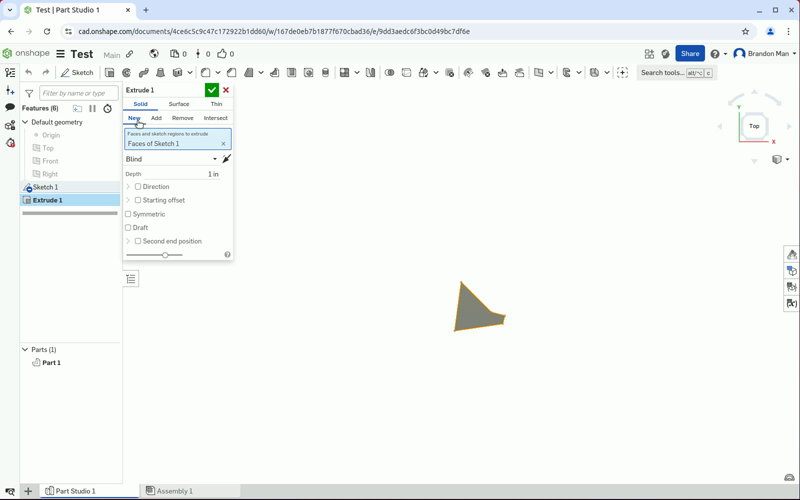
key(tab, 4)
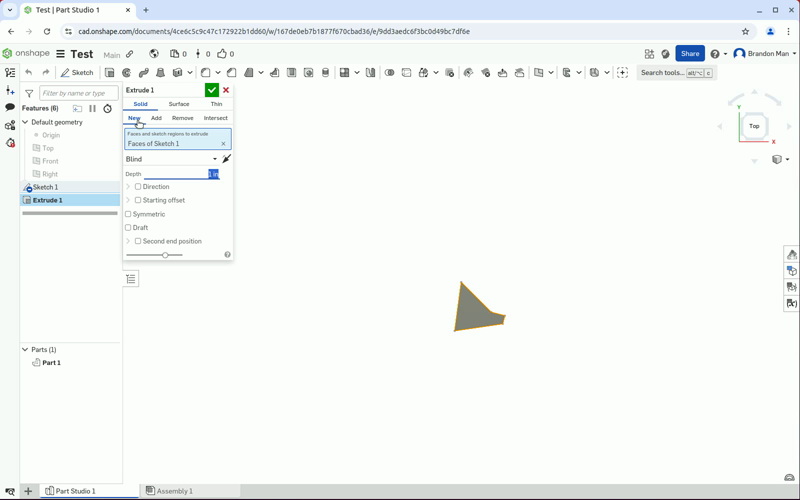
text(-0.241)
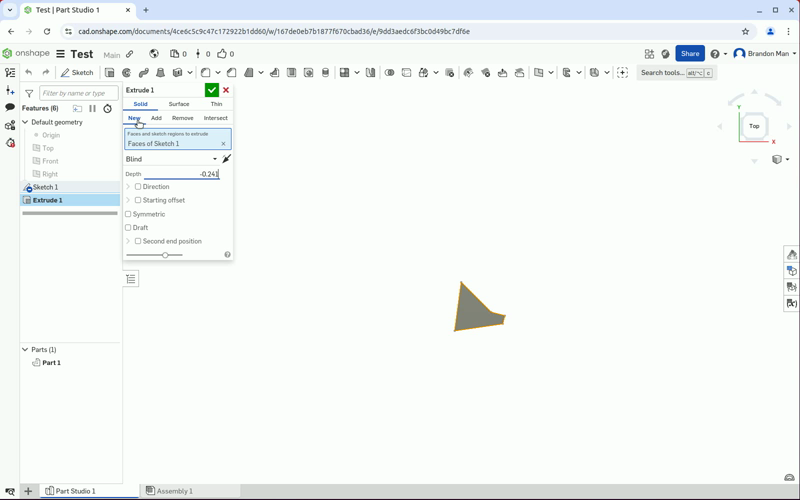
key(enter)
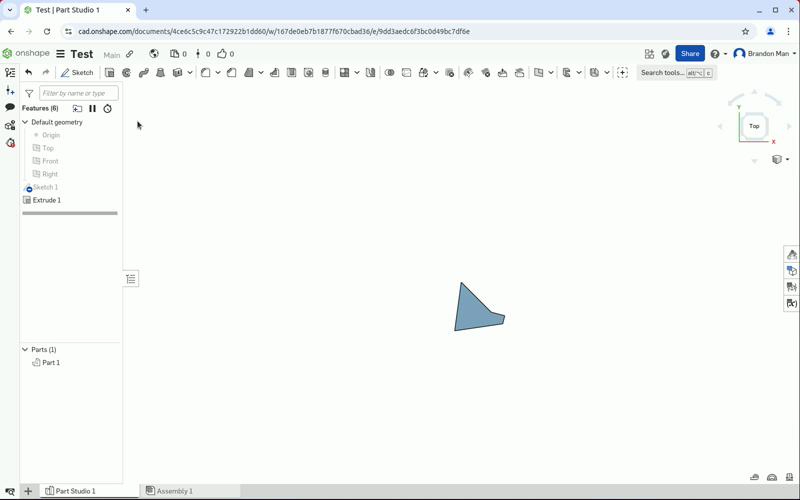
key(shift+h)
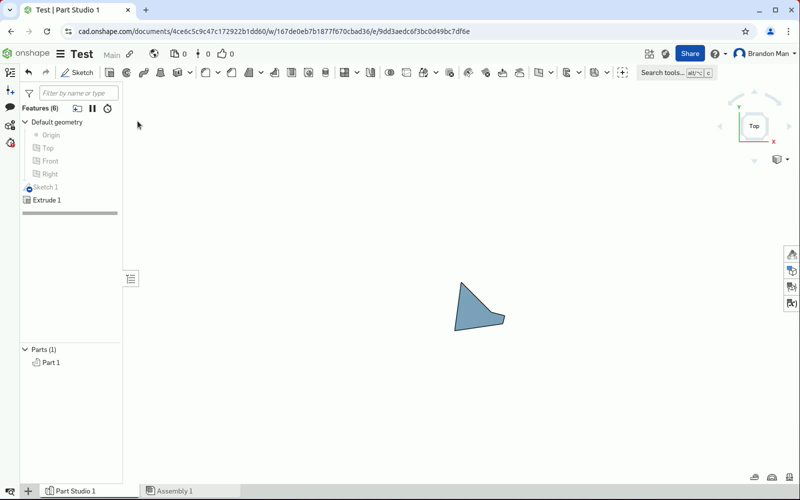
key(shift+h)
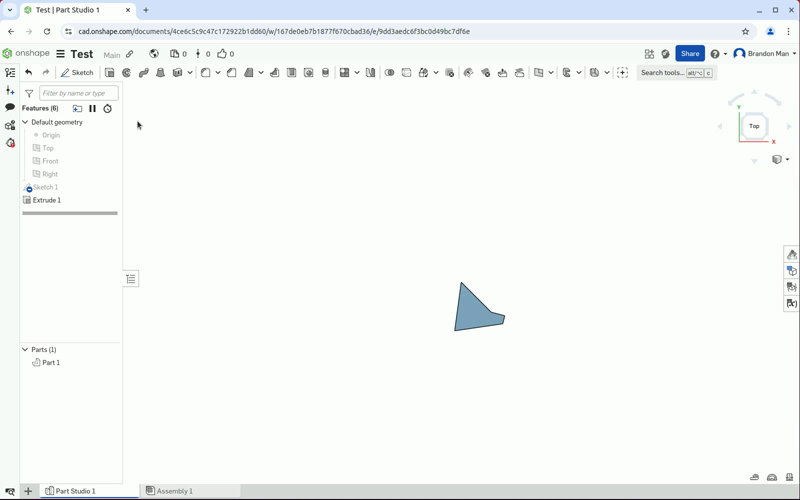
mouse_move(73, 189)
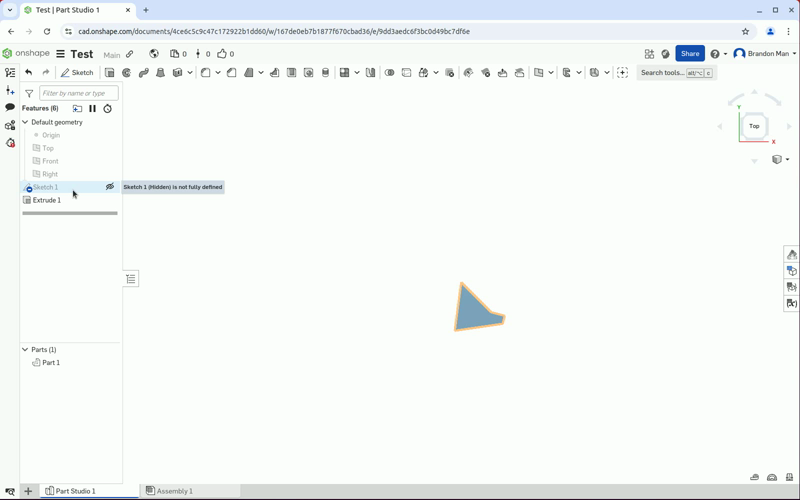
click(73, 189)
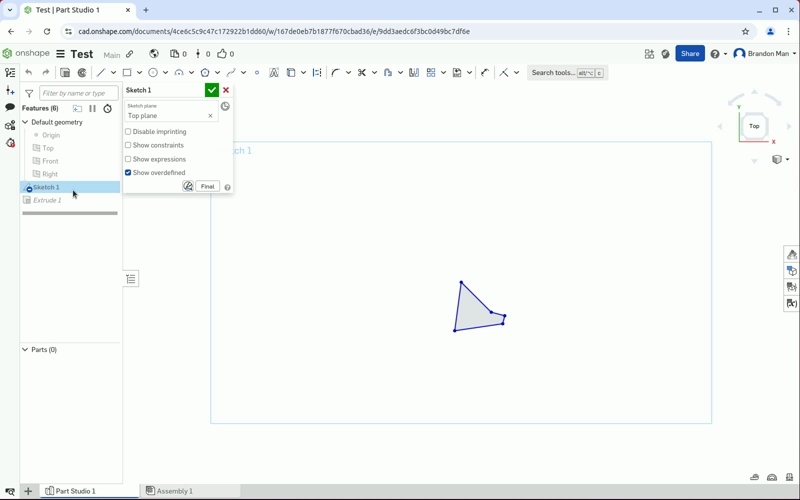
mouse_move(229, 92)
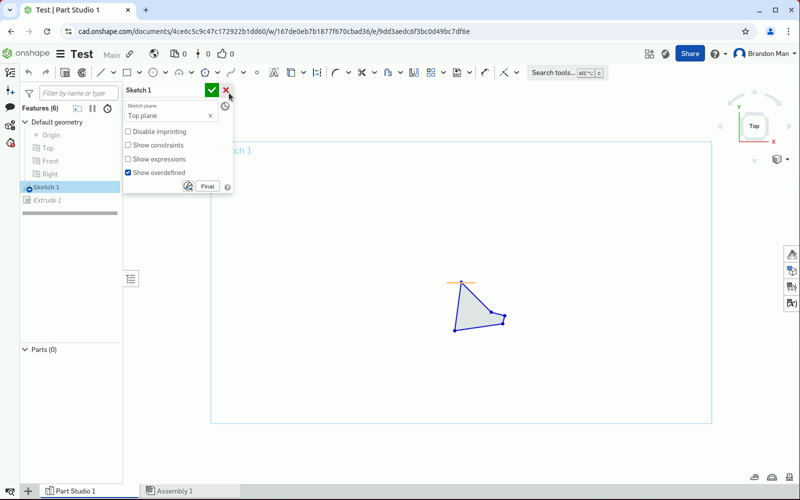
click(229, 92)
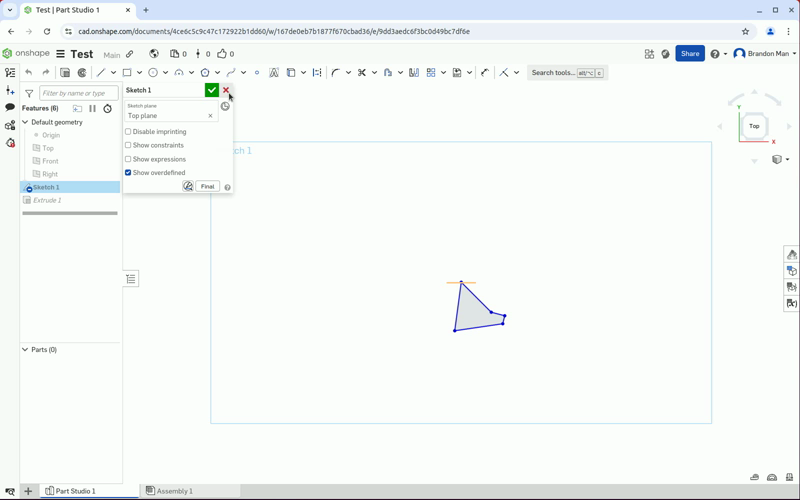
key(shift+s)
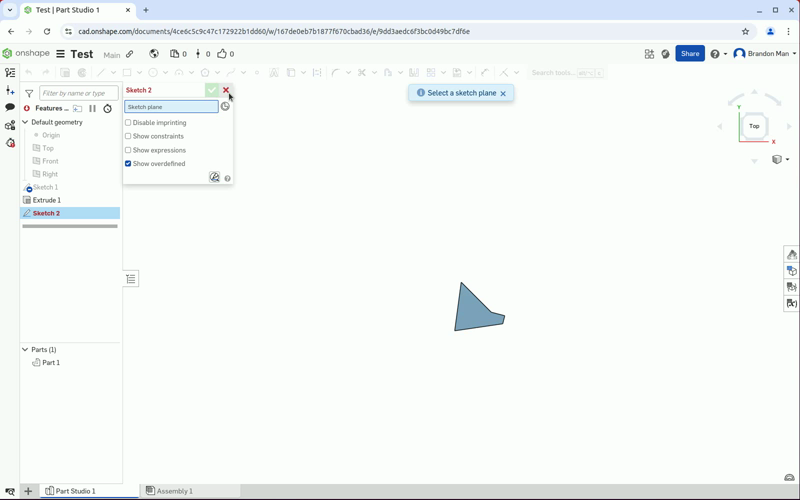
mouse_move(73, 150)
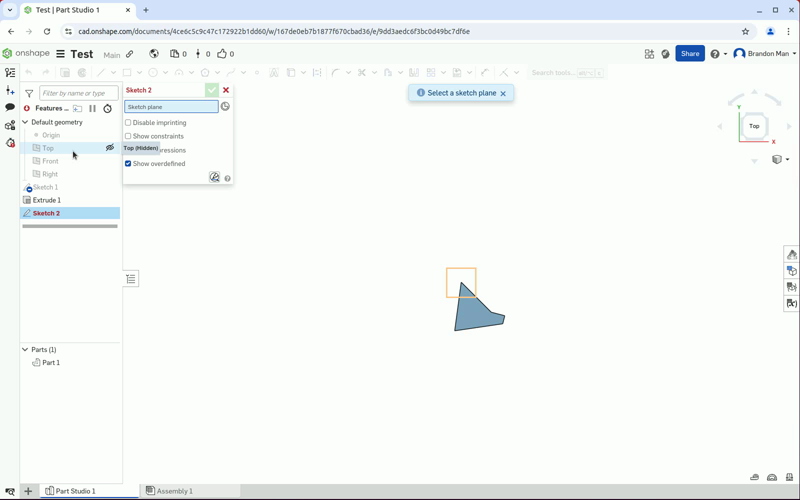
click(73, 150)
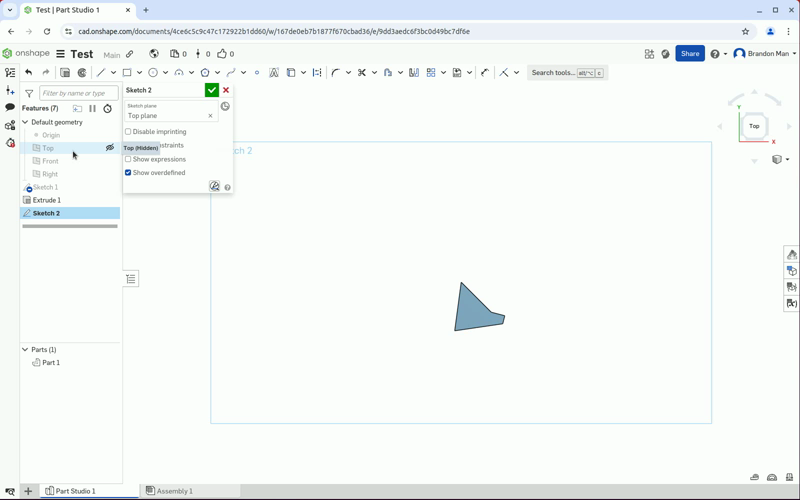
mouse_move(73, 352)
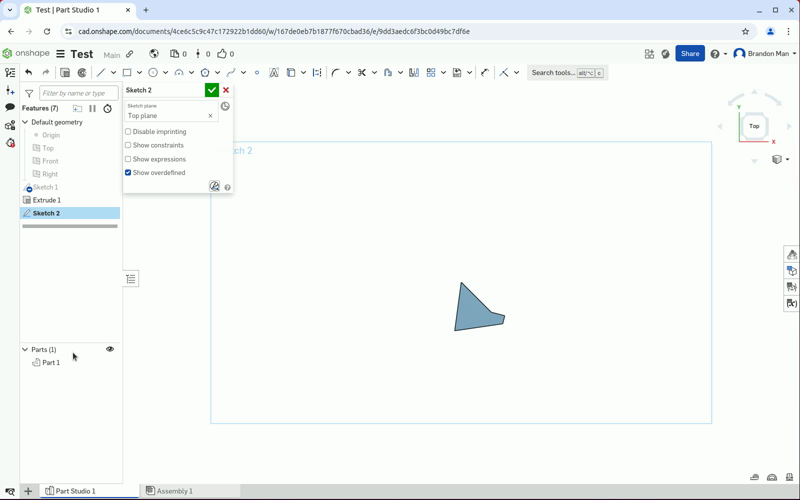
key(y)
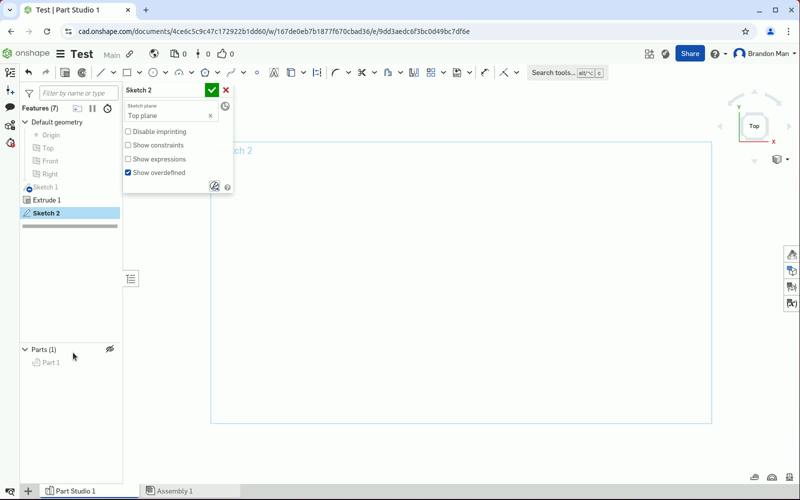
key(l)
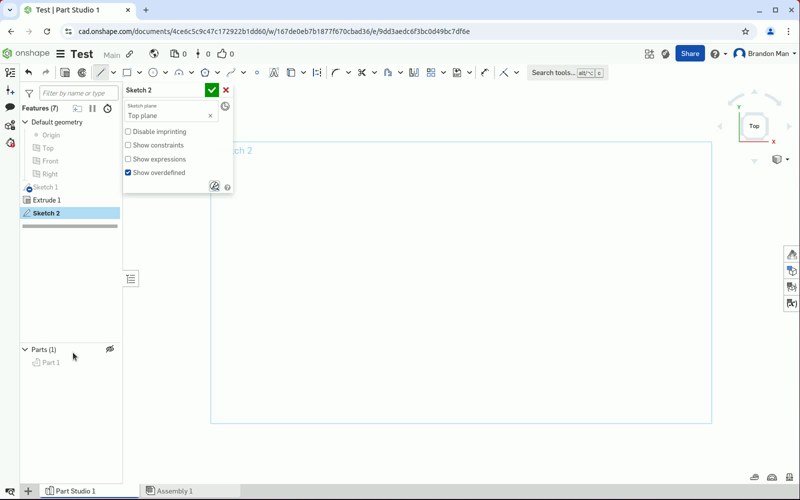
key_down(shift)
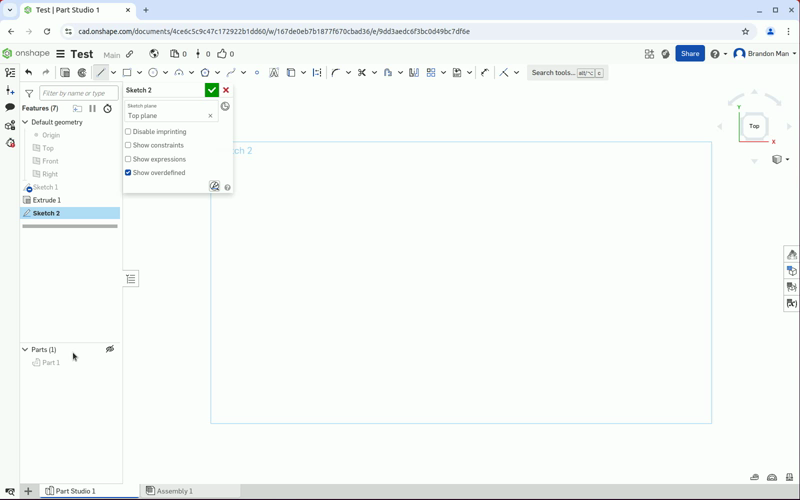
mouse_move(453, 334)
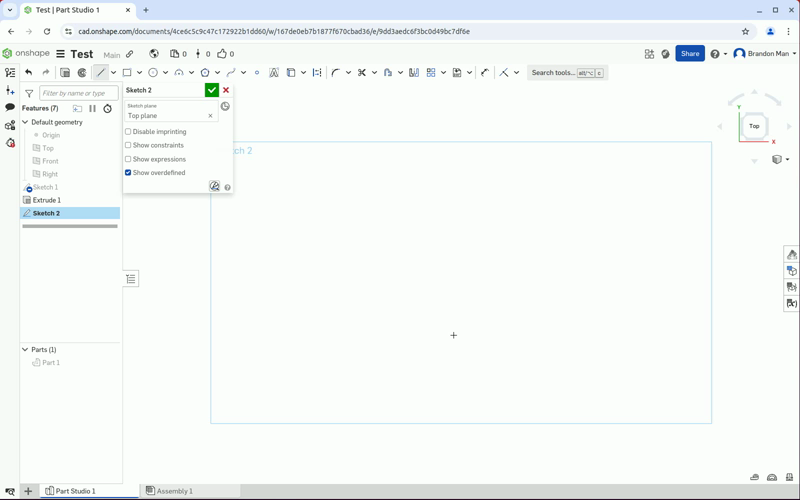
click(453, 334)
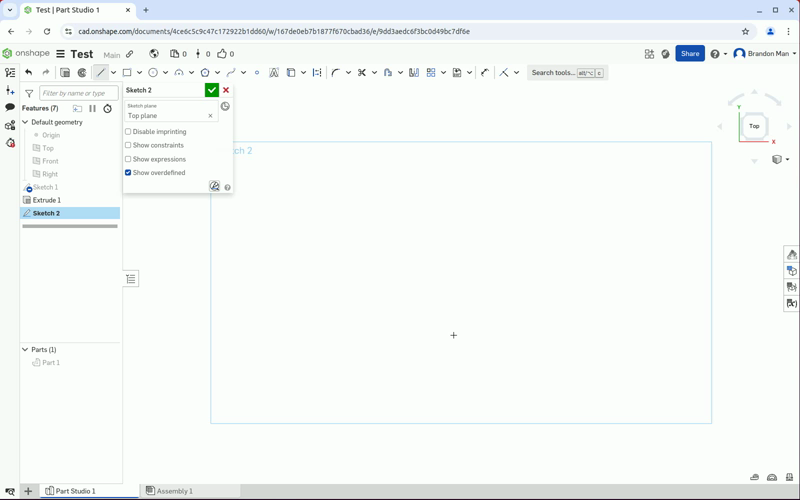
key_up(shift)
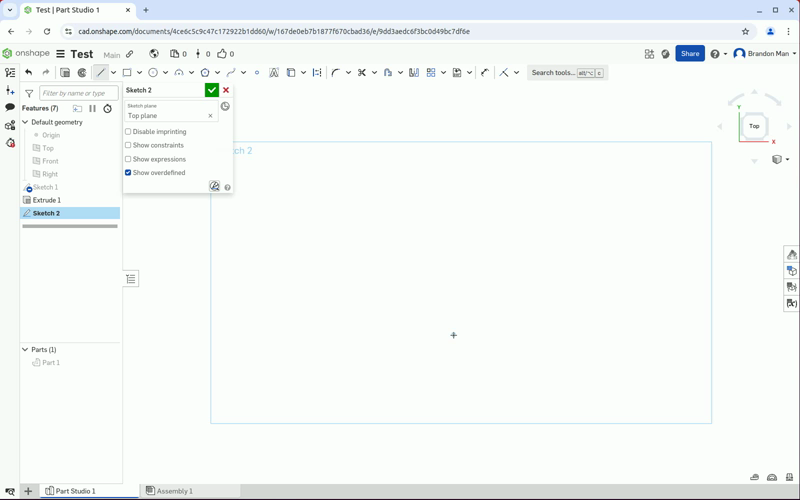
key_down(shift)
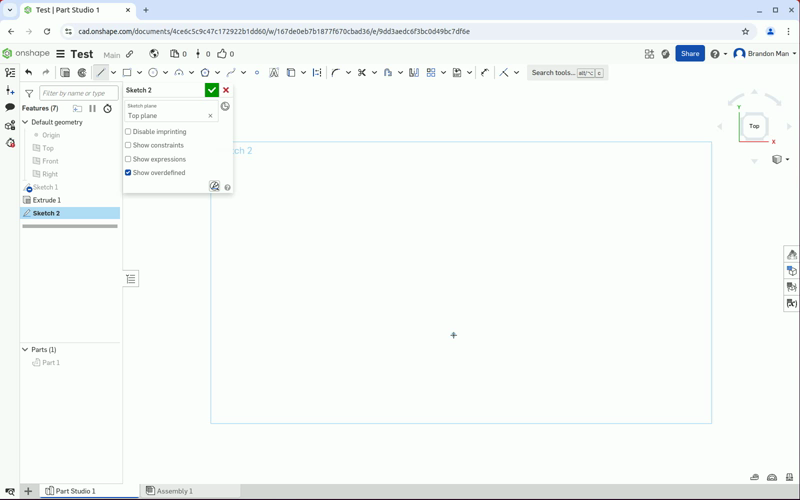
mouse_move(483, 334)
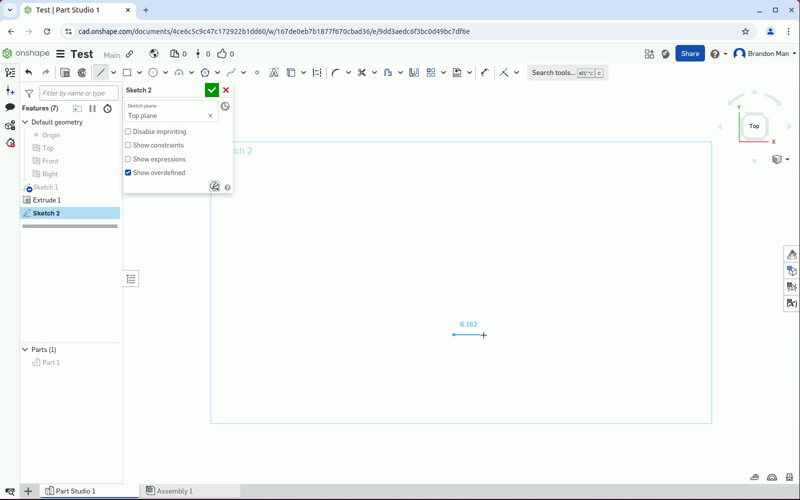
mouse_move(501, 327)
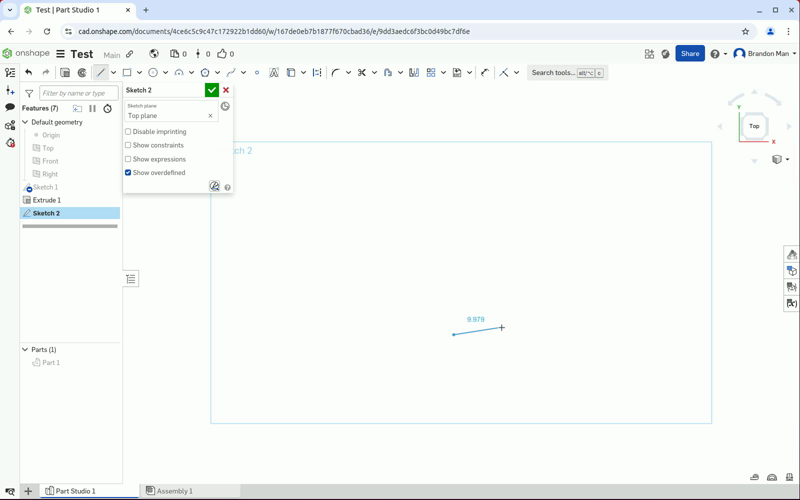
click(501, 327)
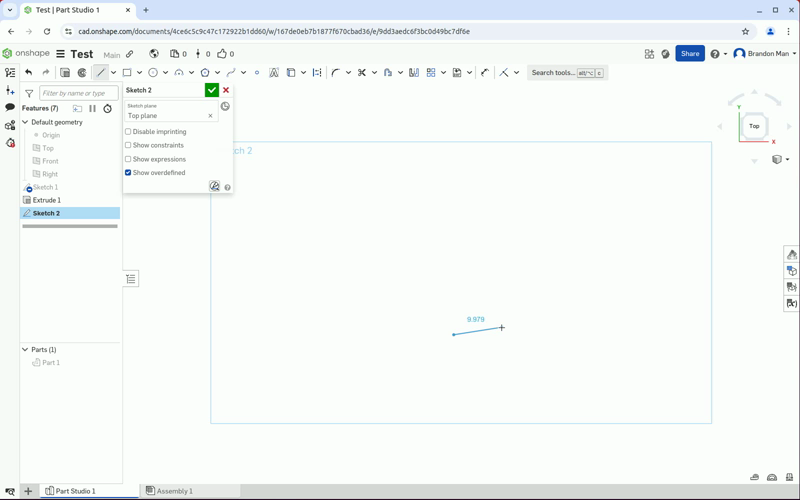
key_up(shift)
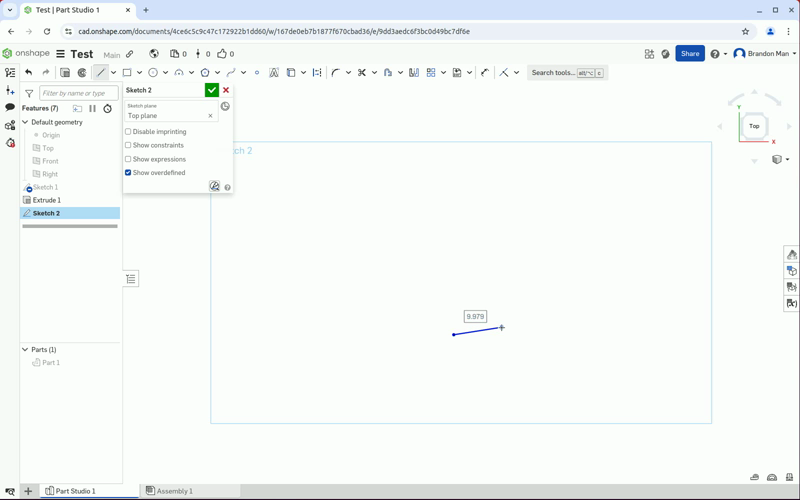
key_down(shift)
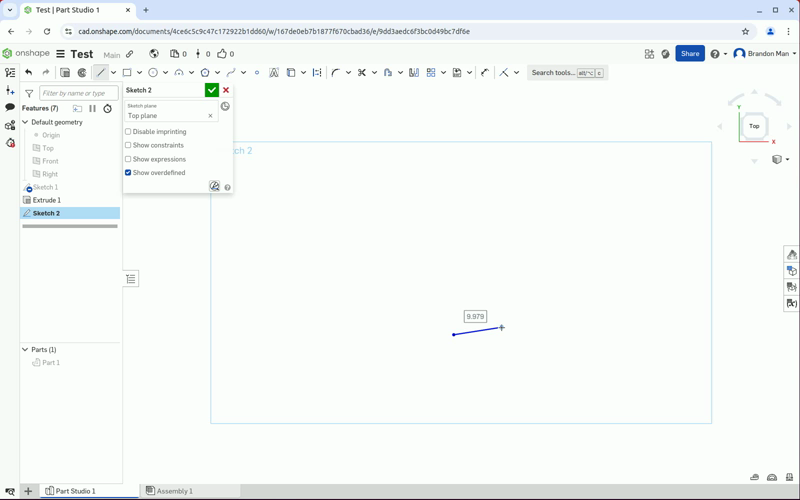
mouse_move(531, 327)
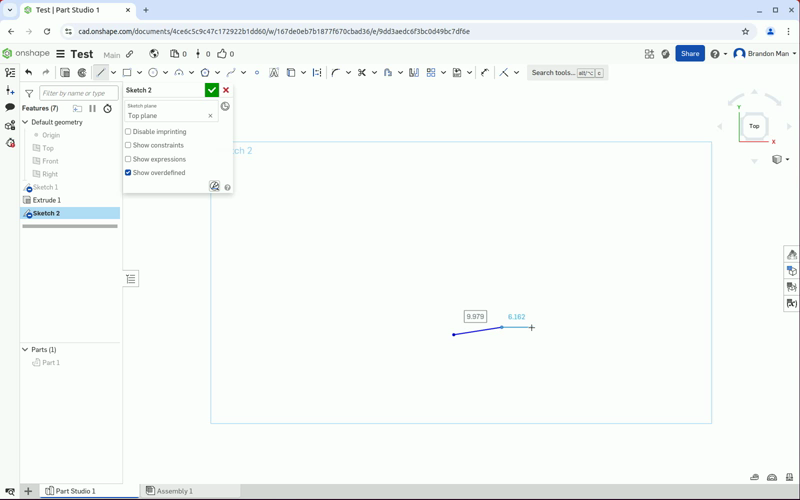
mouse_move(502, 324)
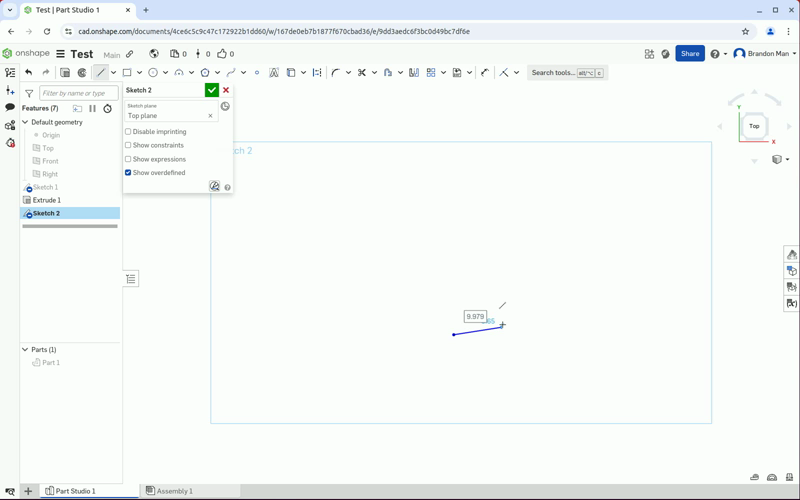
scroll(6)
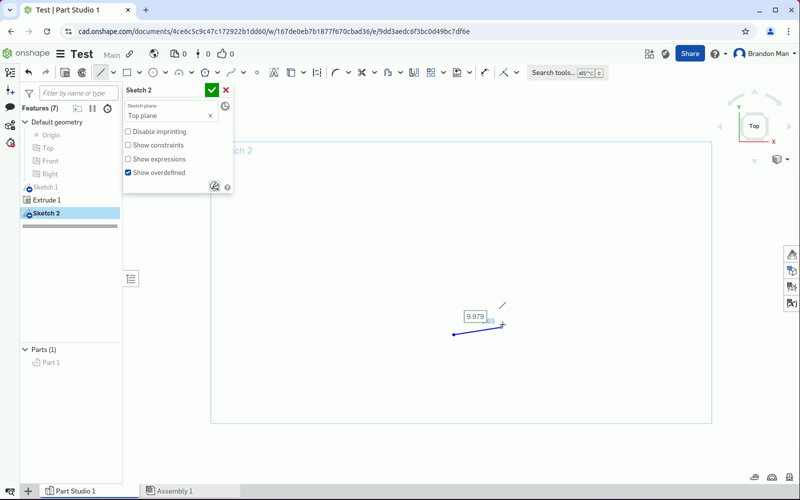
scroll(6)
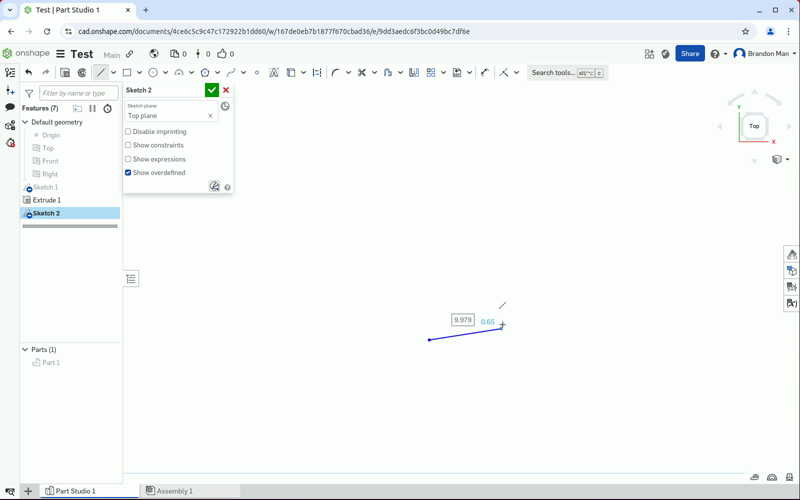
scroll(6)
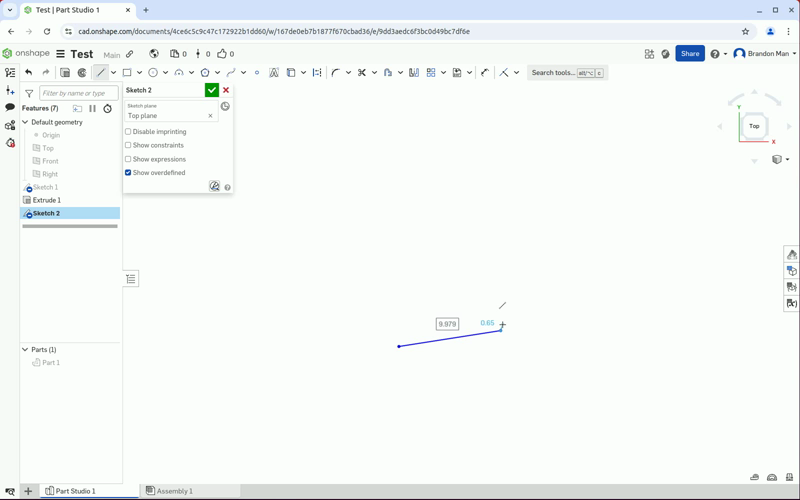
scroll(6)
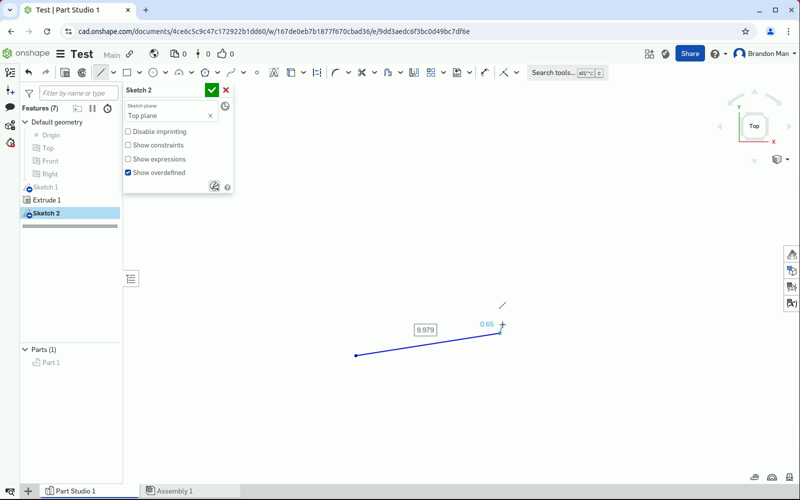
scroll(6)
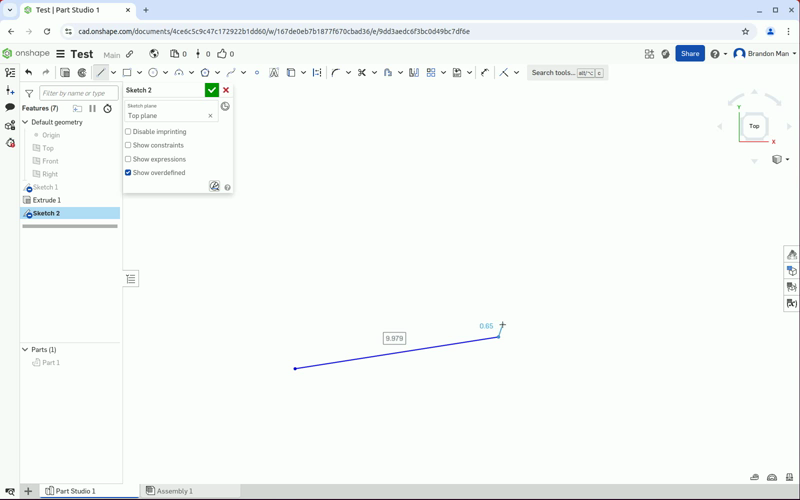
scroll(6)
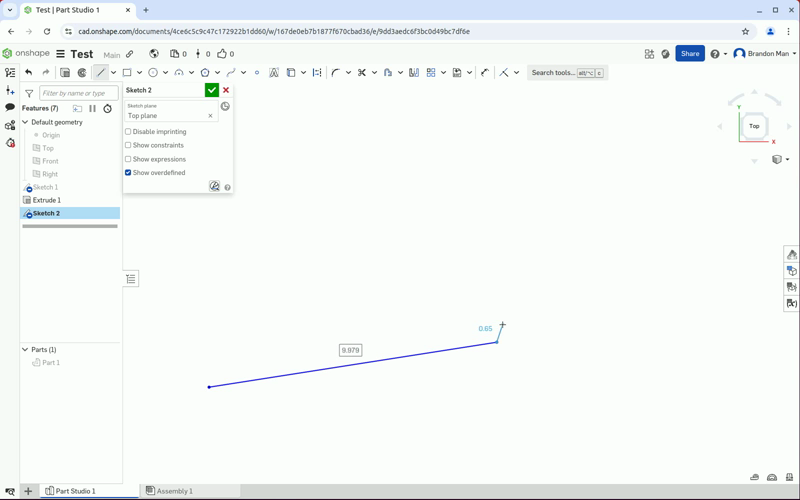
scroll(6)
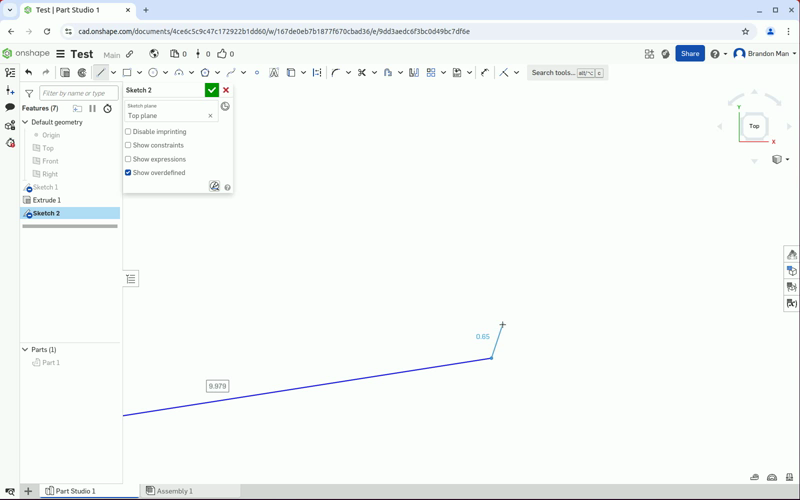
click(502, 324)
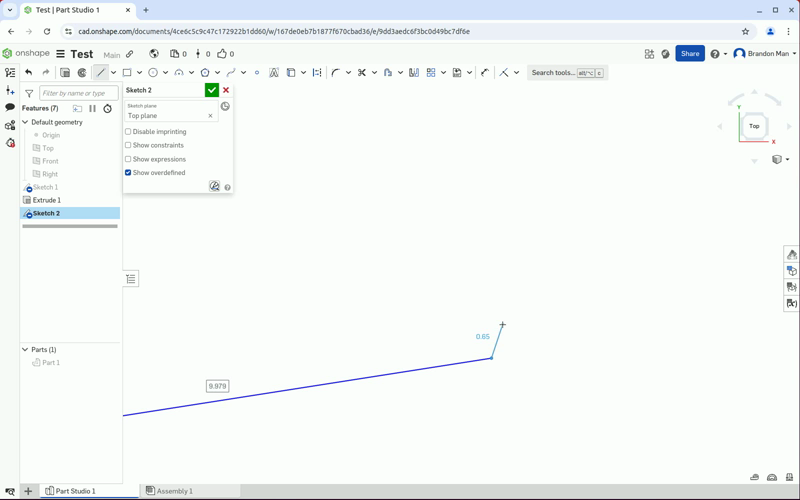
scroll(-6)
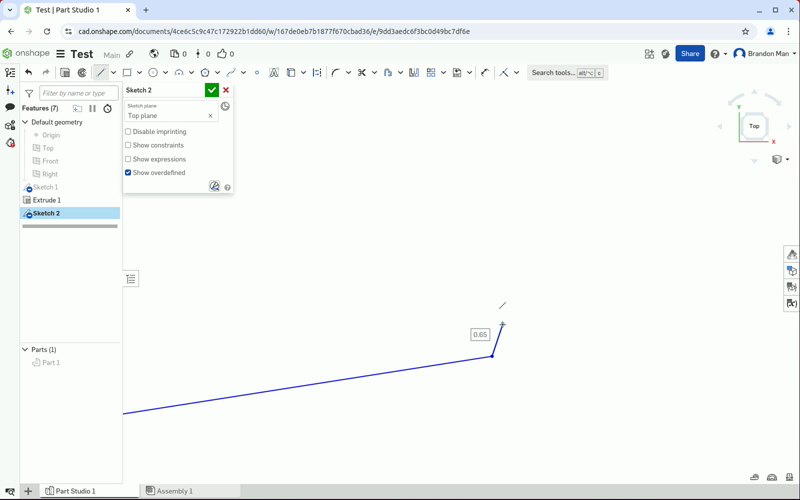
scroll(-6)
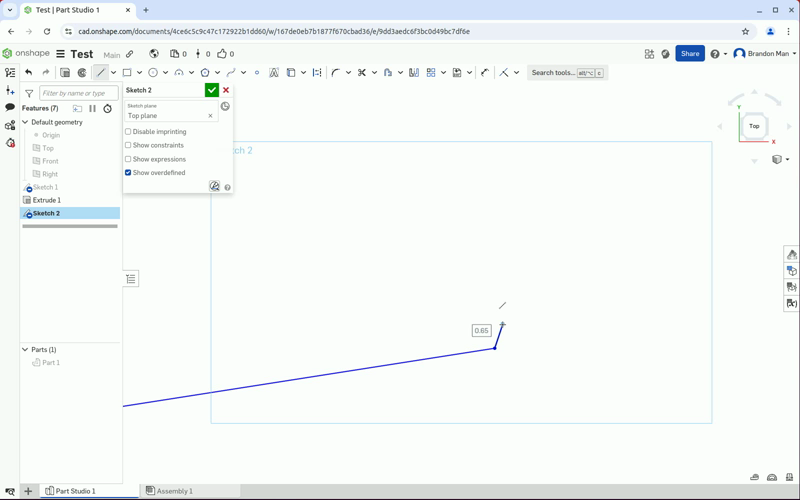
scroll(-6)
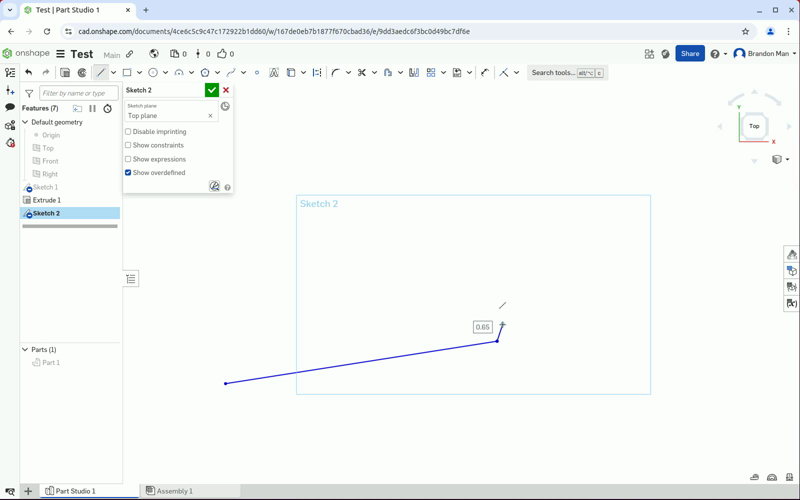
scroll(-6)
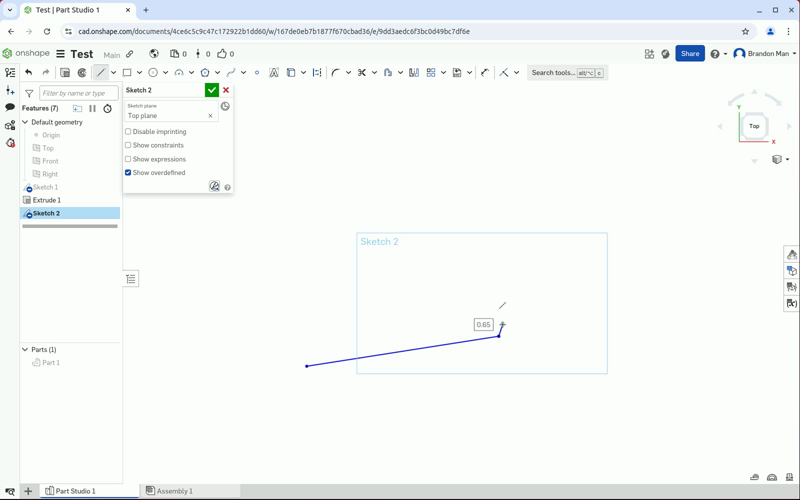
scroll(-6)
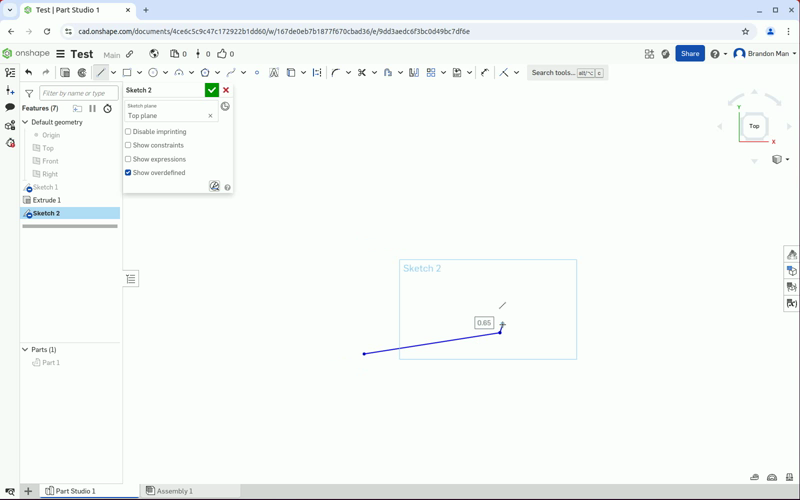
scroll(-6)
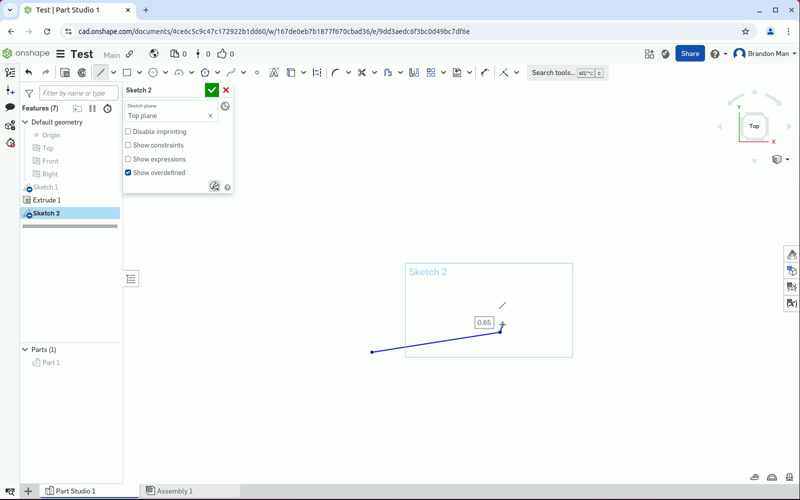
scroll(-6)
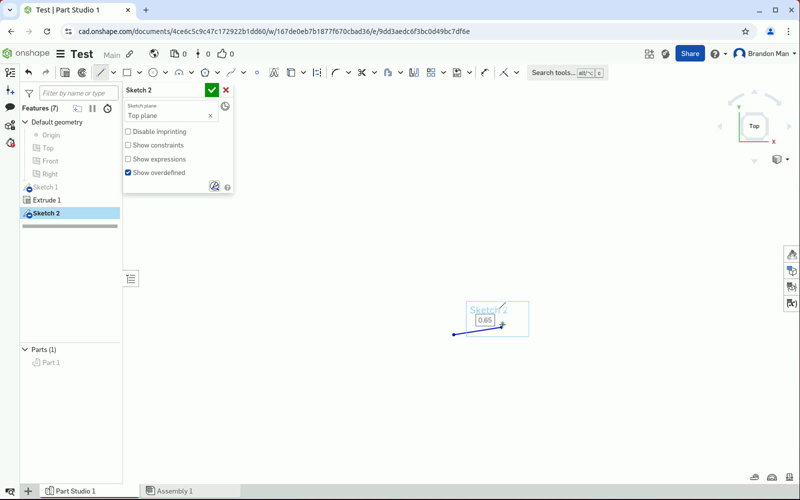
key_up(shift)
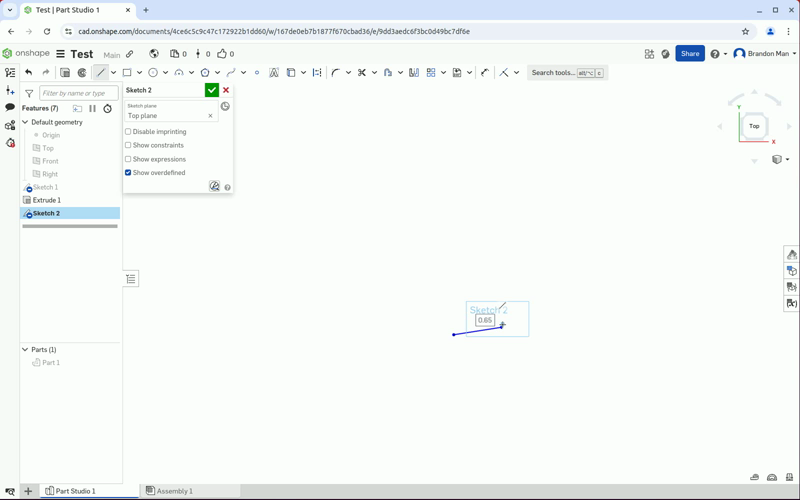
key_down(shift)
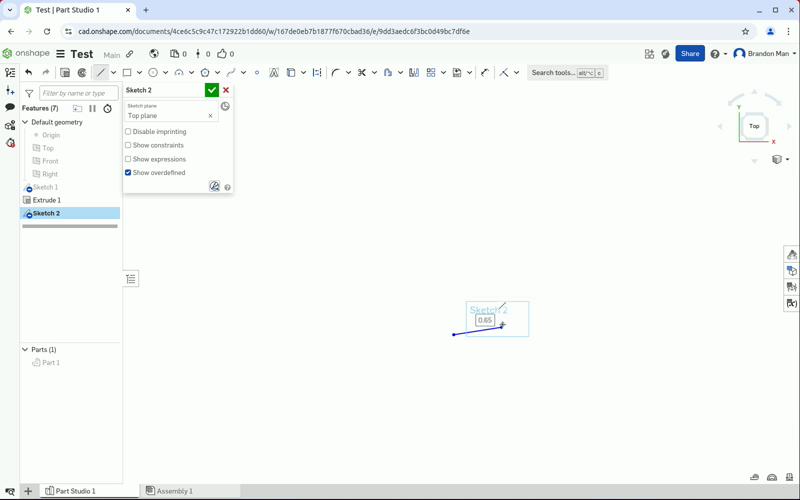
mouse_move(532, 324)
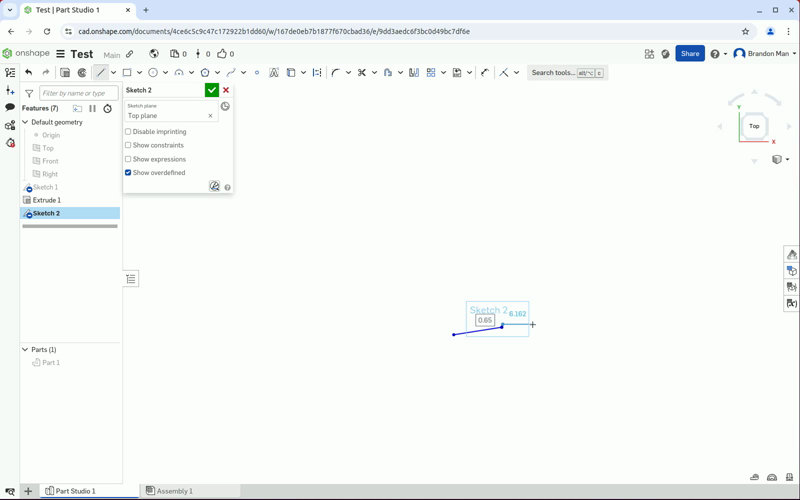
mouse_move(454, 331)
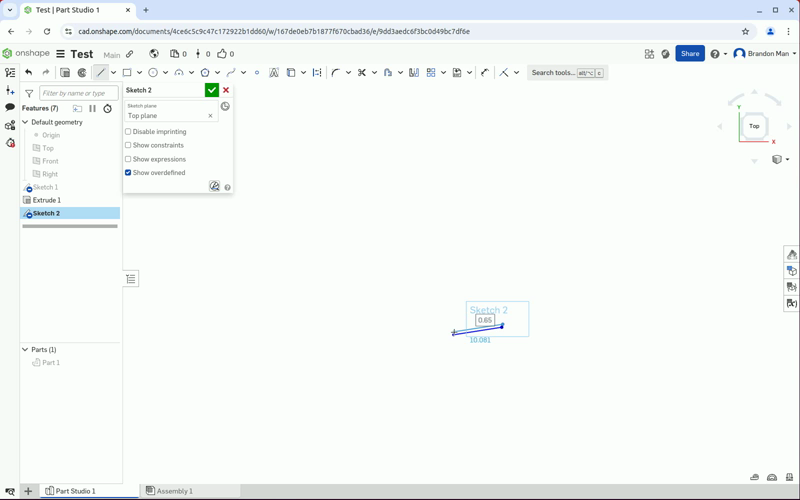
scroll(6)
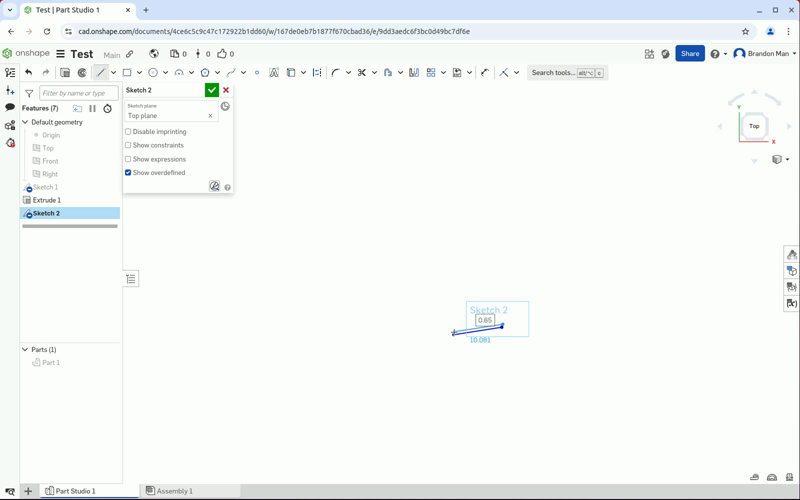
scroll(6)
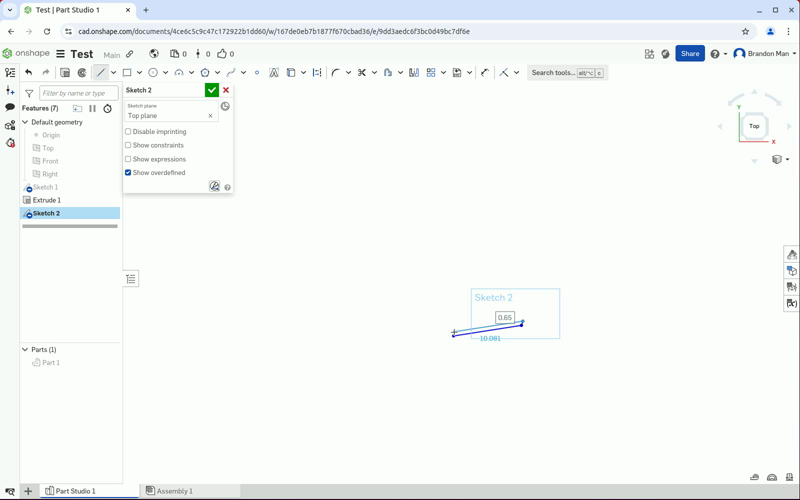
scroll(6)
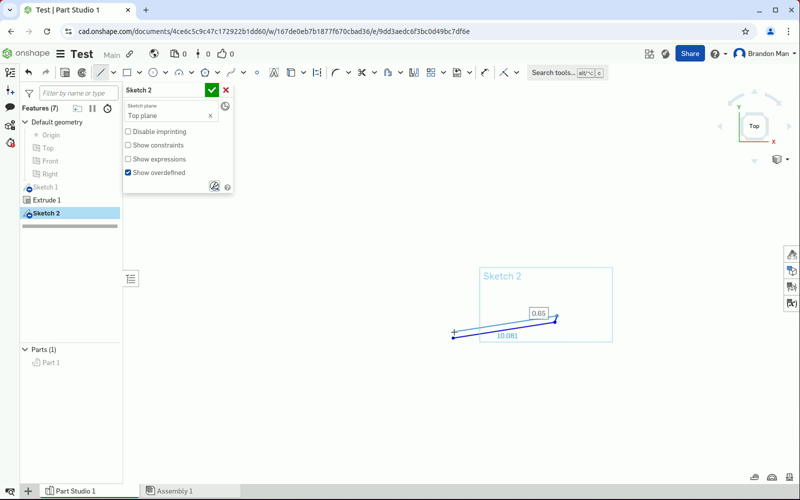
scroll(6)
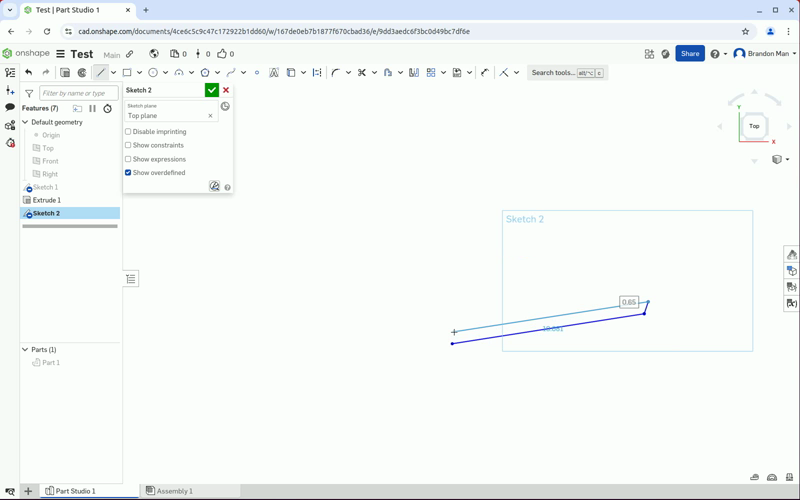
scroll(6)
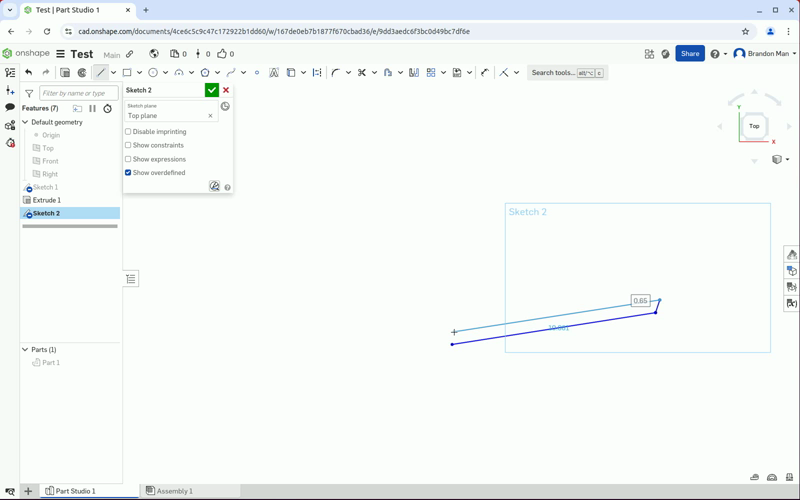
scroll(6)
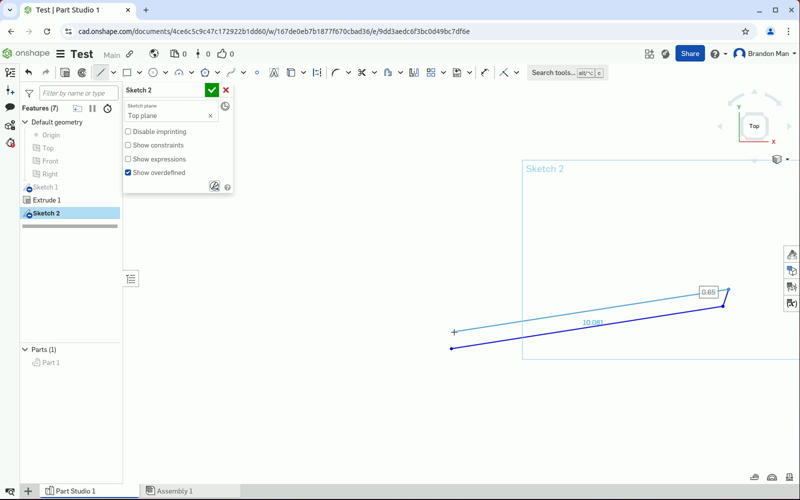
scroll(6)
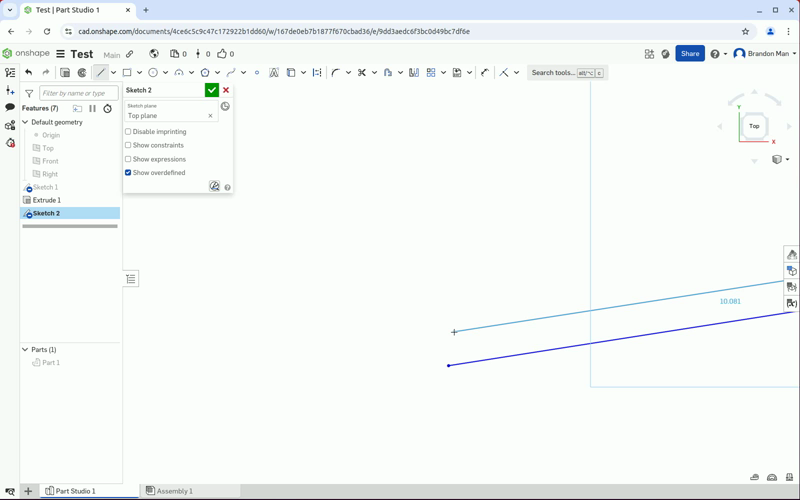
click(454, 331)
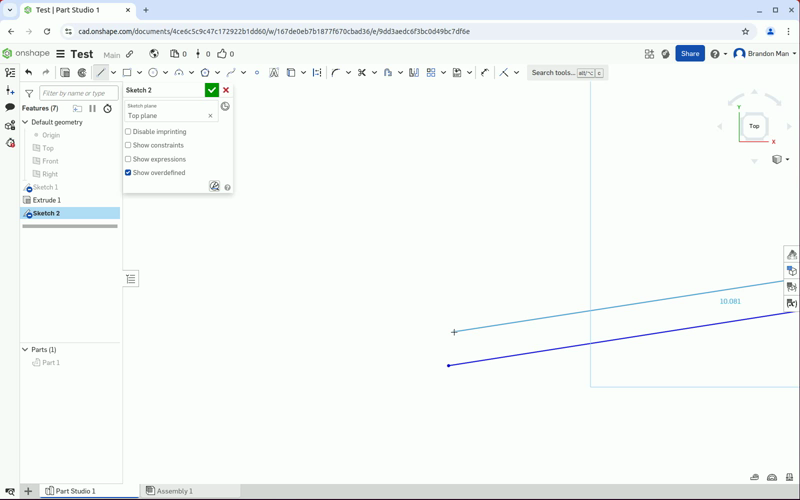
scroll(-6)
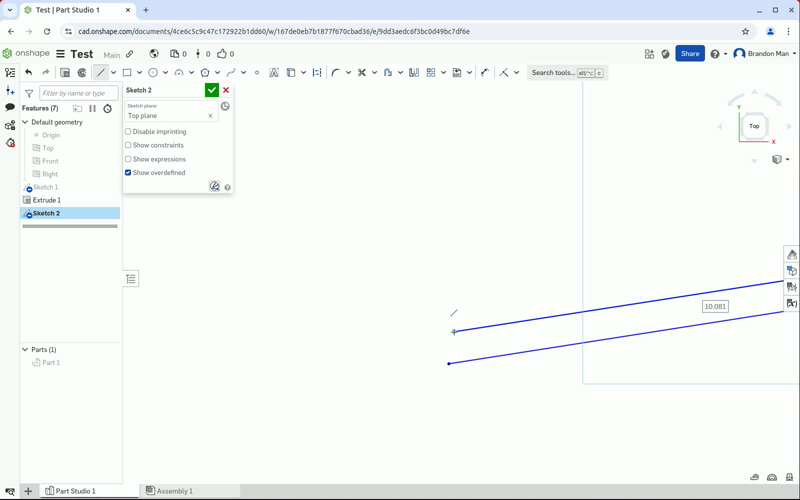
scroll(-6)
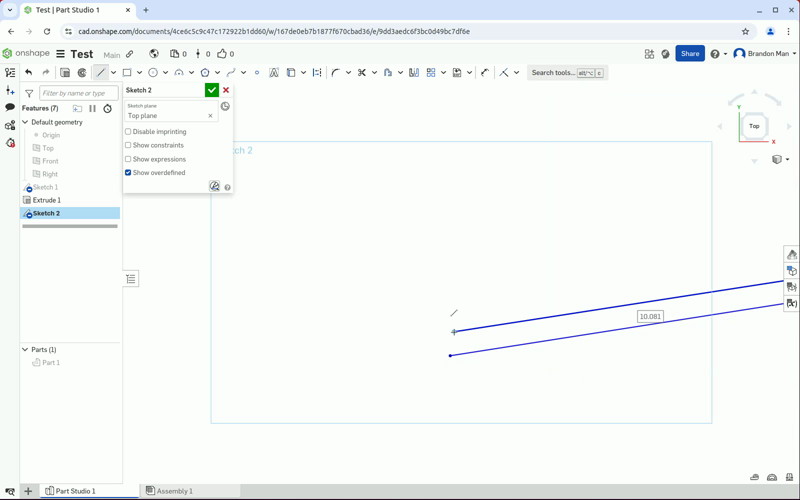
scroll(-6)
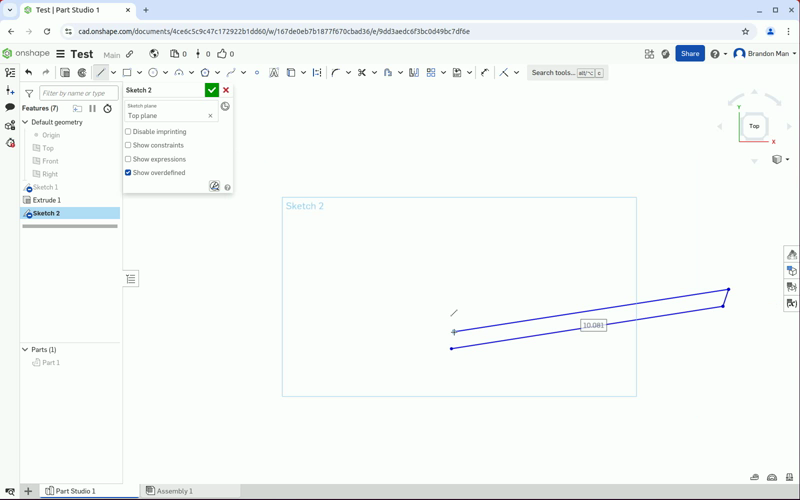
scroll(-6)
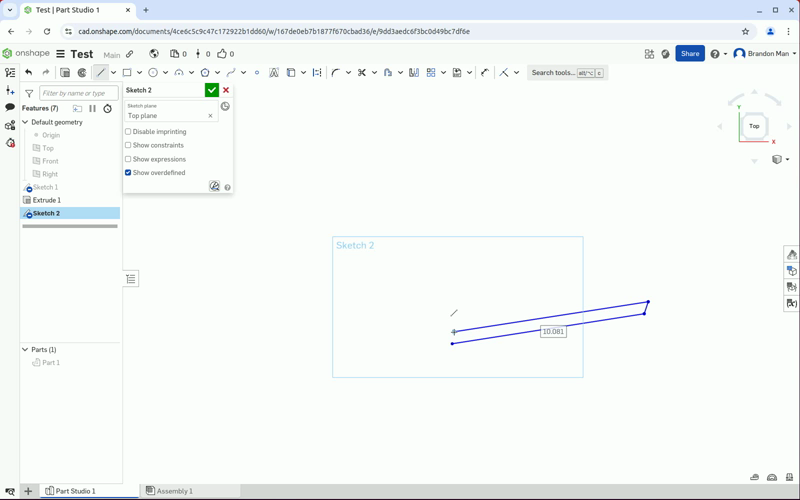
scroll(-6)
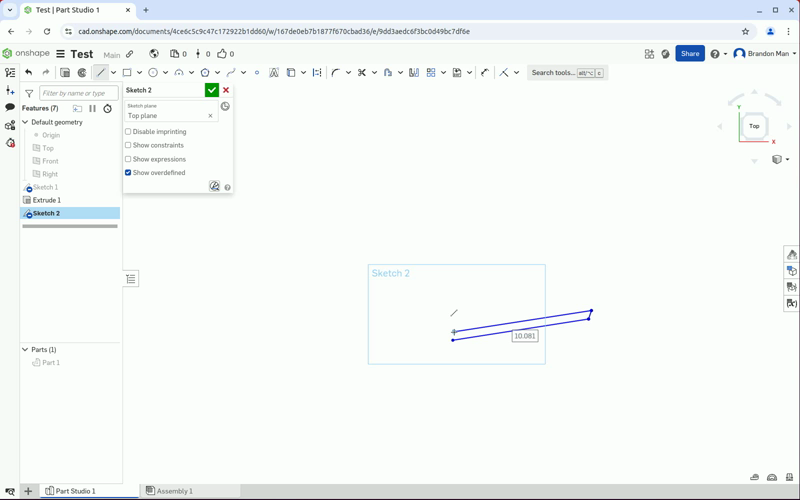
scroll(-6)
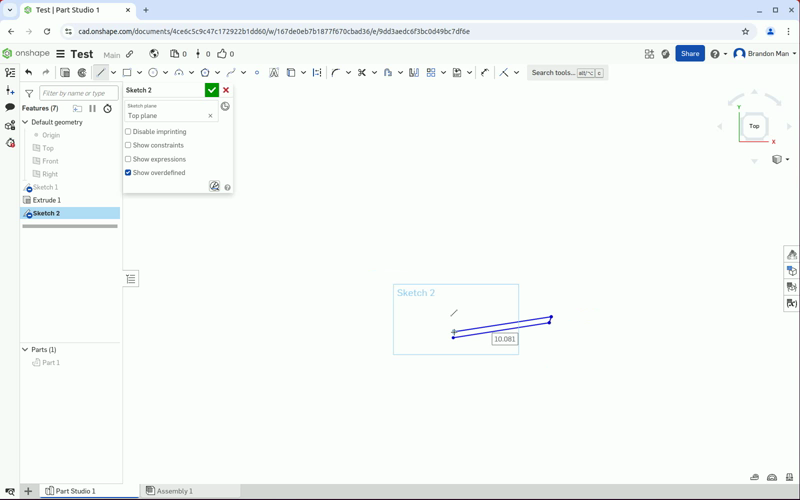
scroll(-6)
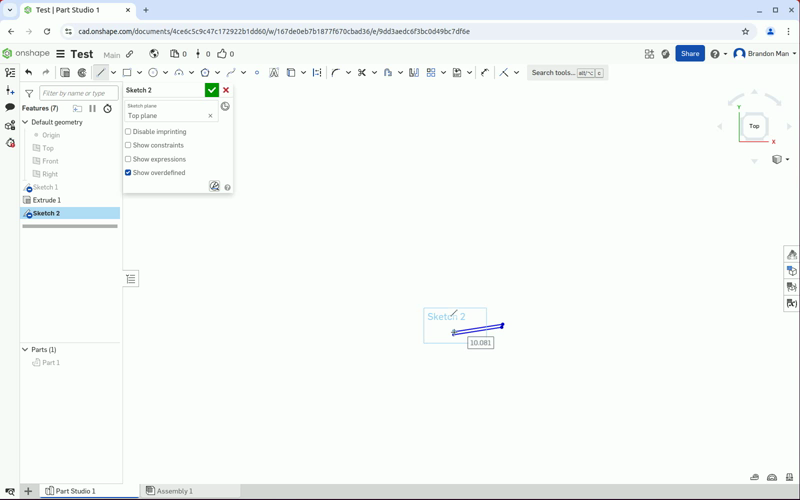
key_up(shift)
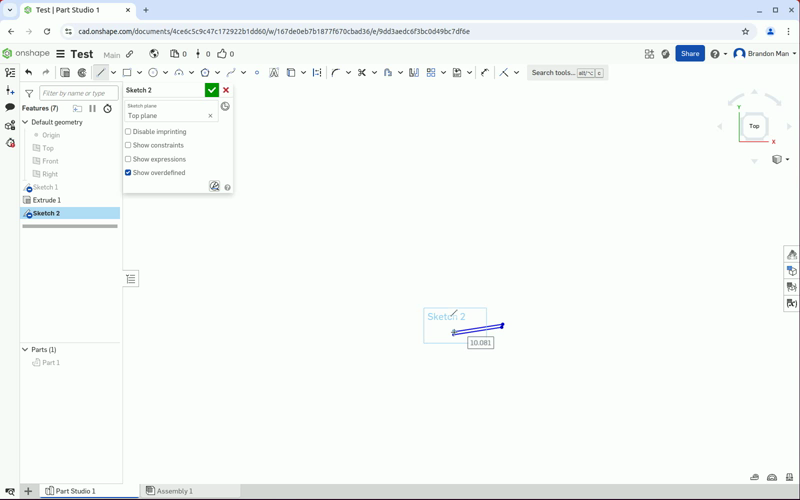
mouse_move(484, 331)
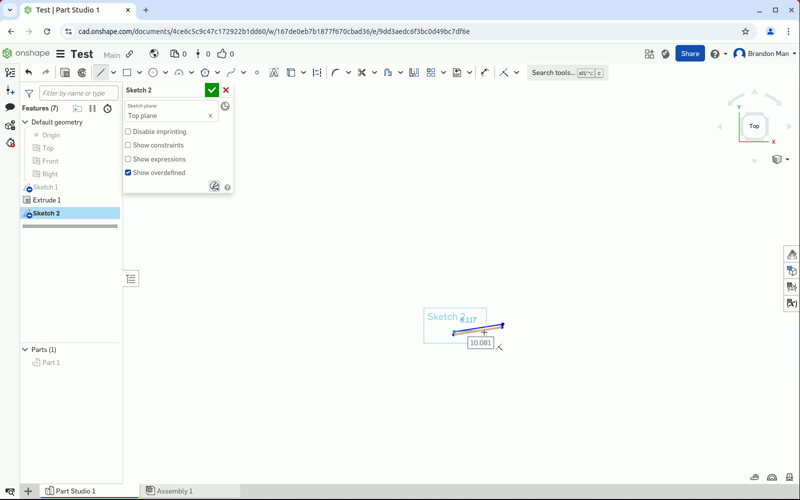
key_down(shift)
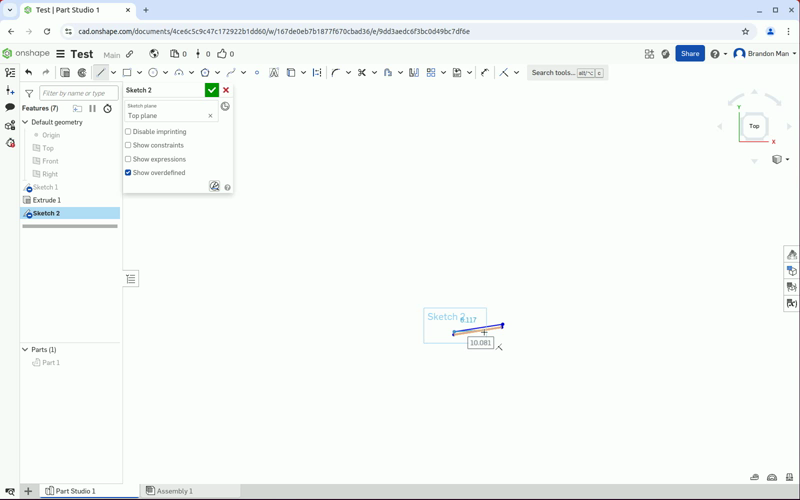
mouse_move(453, 334)
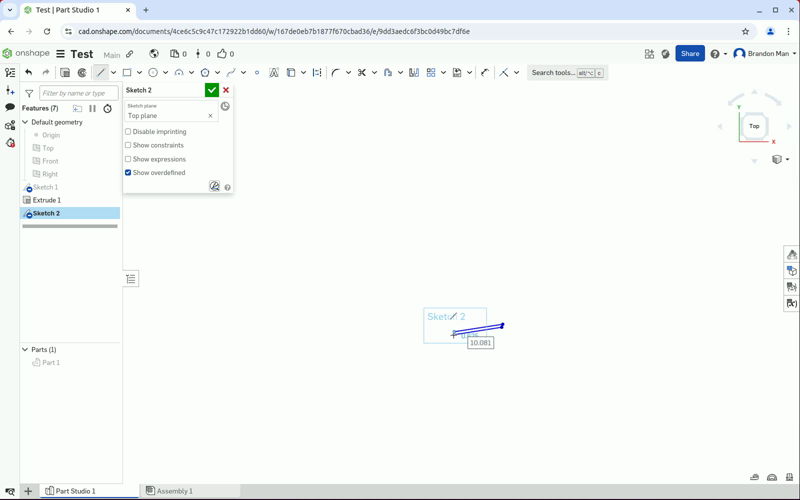
scroll(6)
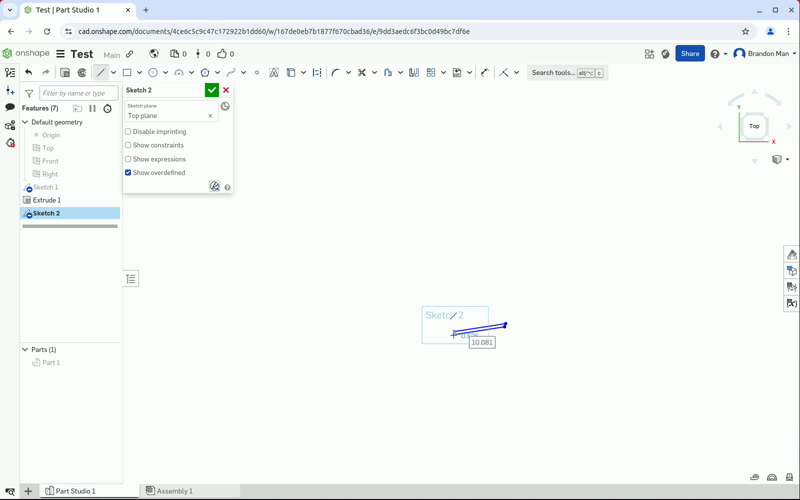
scroll(6)
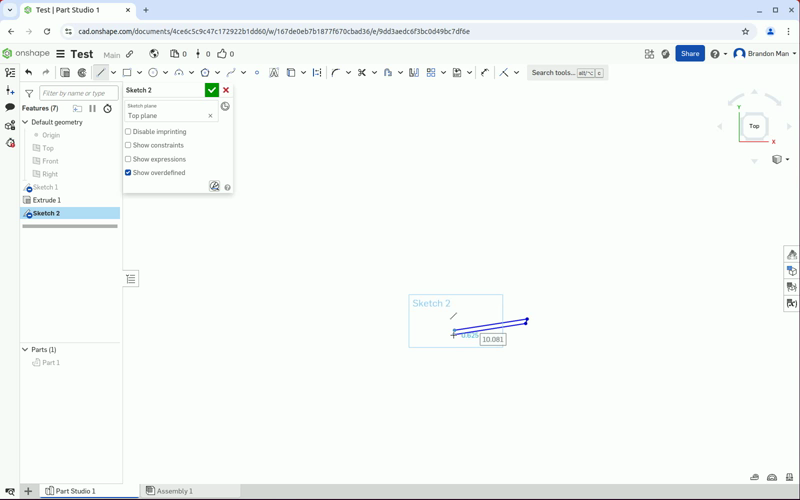
scroll(6)
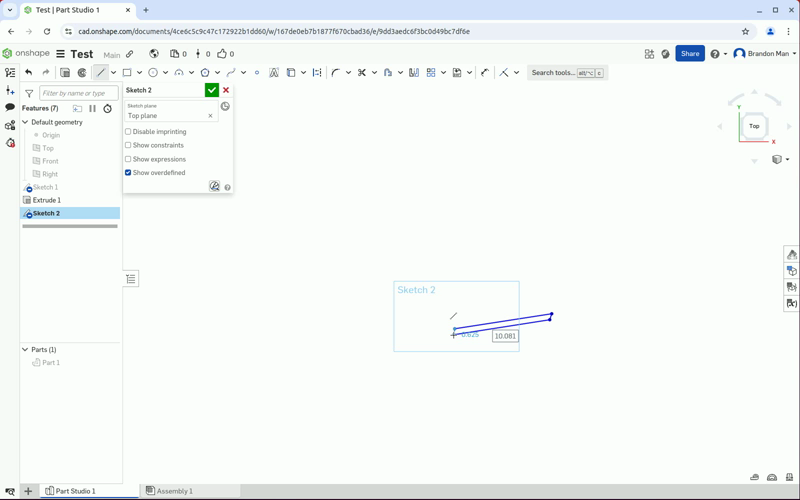
scroll(6)
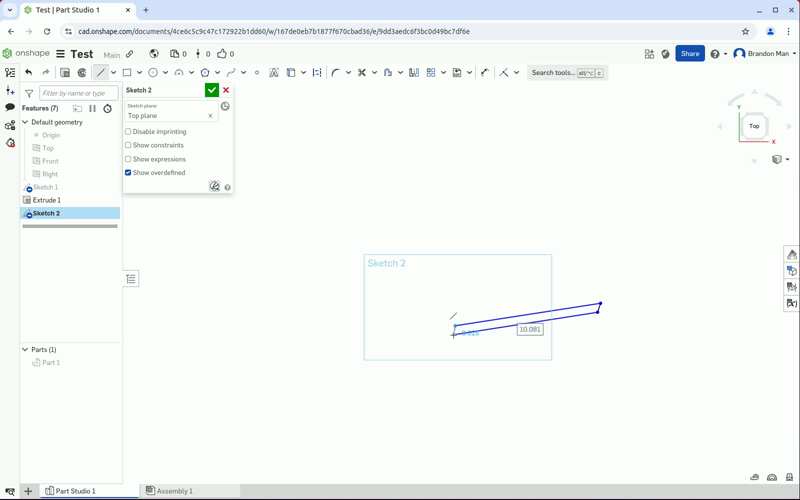
scroll(6)
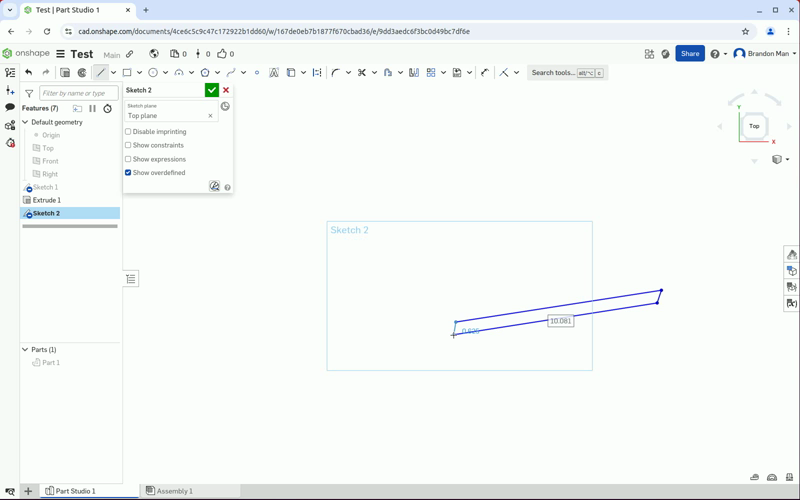
scroll(6)
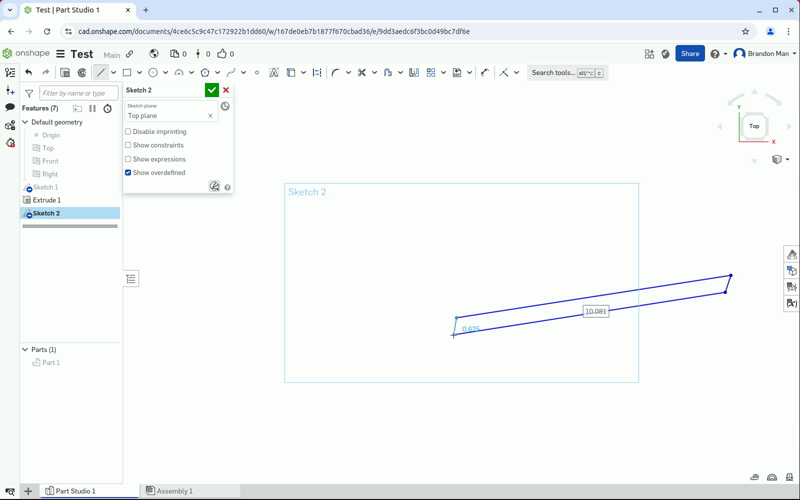
scroll(6)
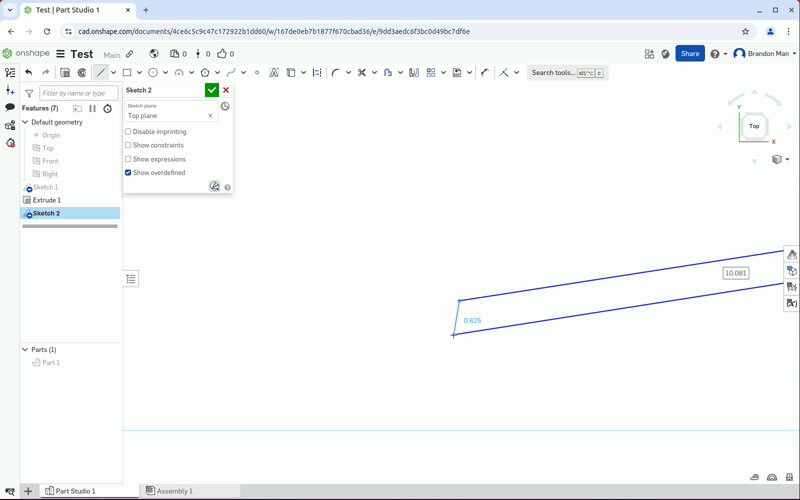
key_up(shift)
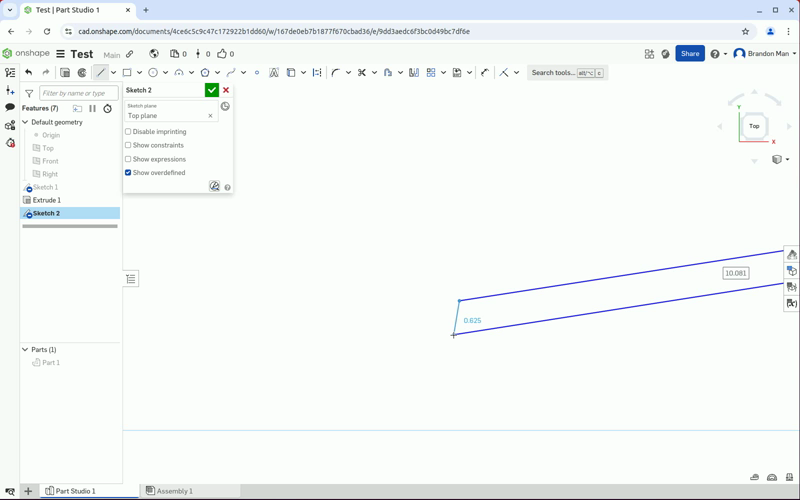
click(453, 334)
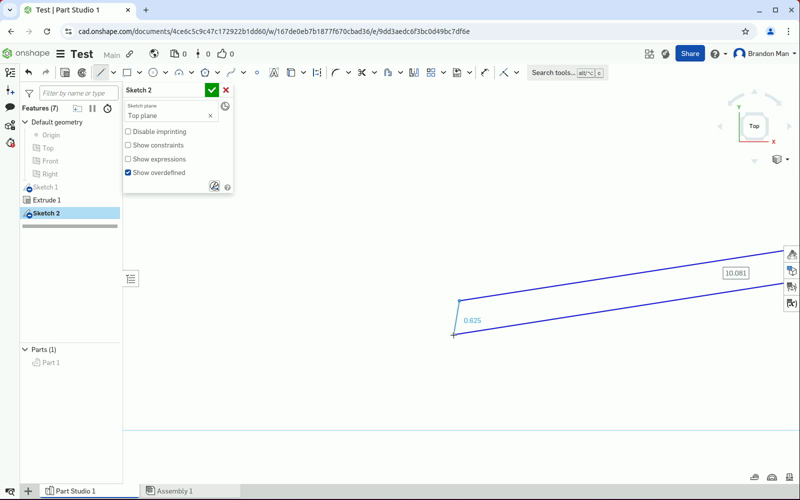
scroll(-6)
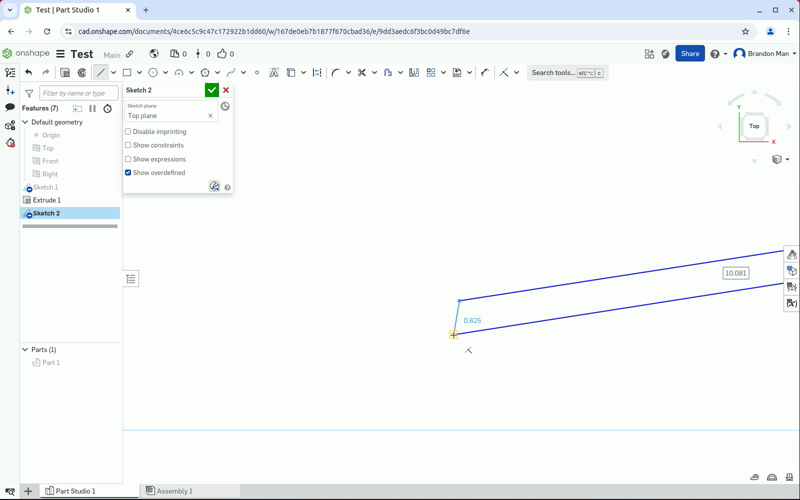
scroll(-6)
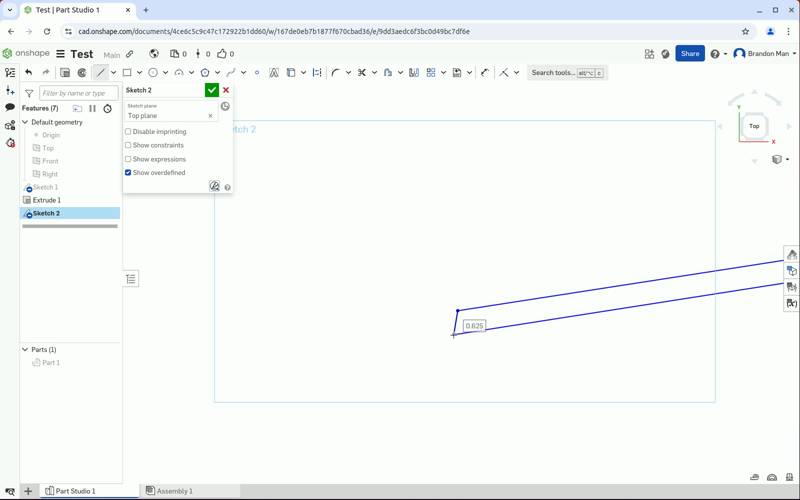
scroll(-6)
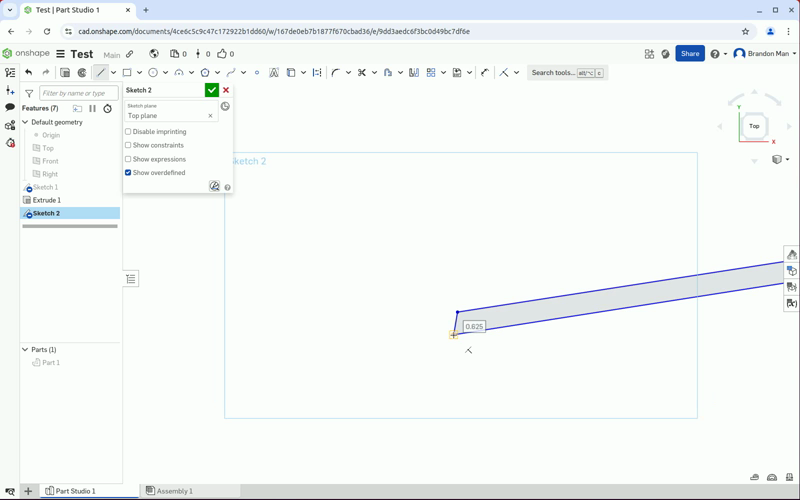
scroll(-6)
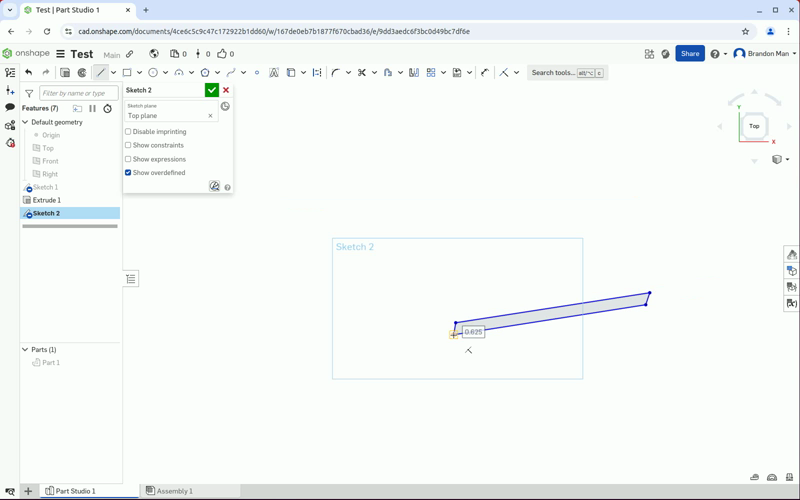
scroll(-6)
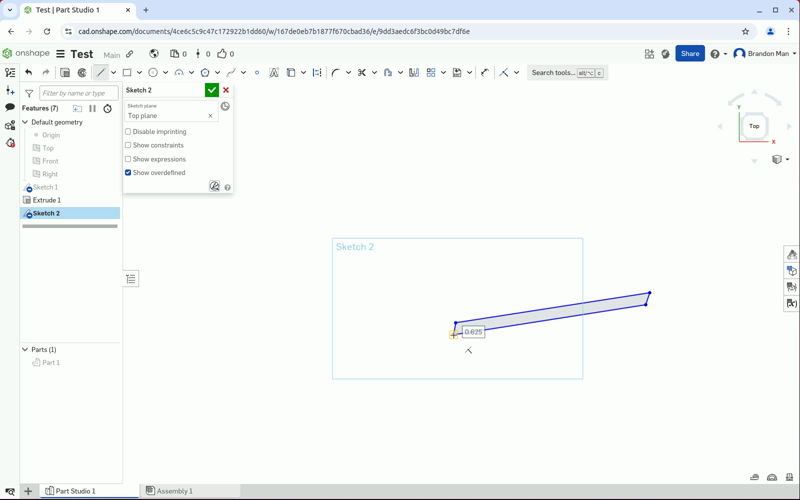
scroll(-6)
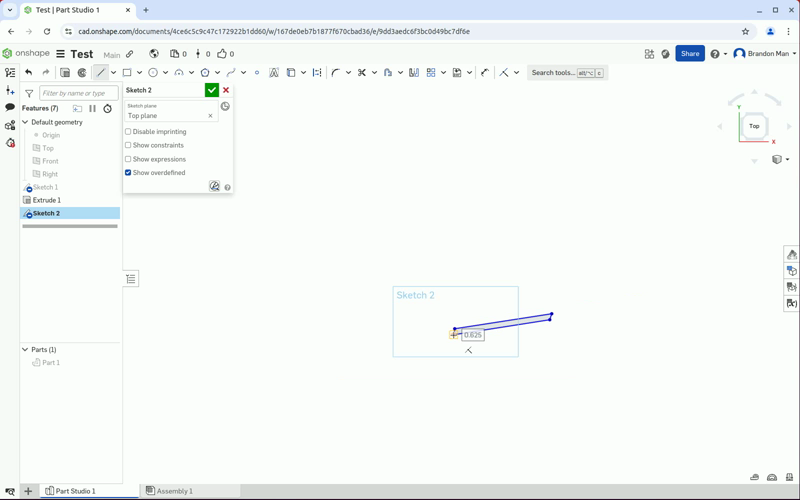
scroll(-6)
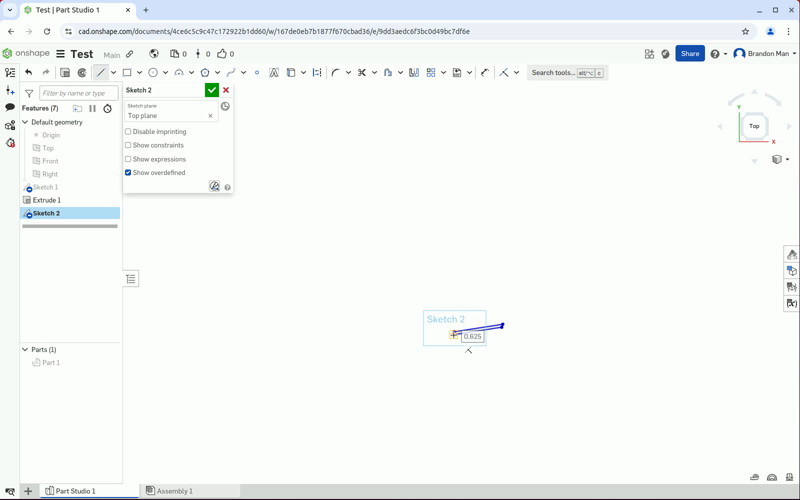
key(esc)
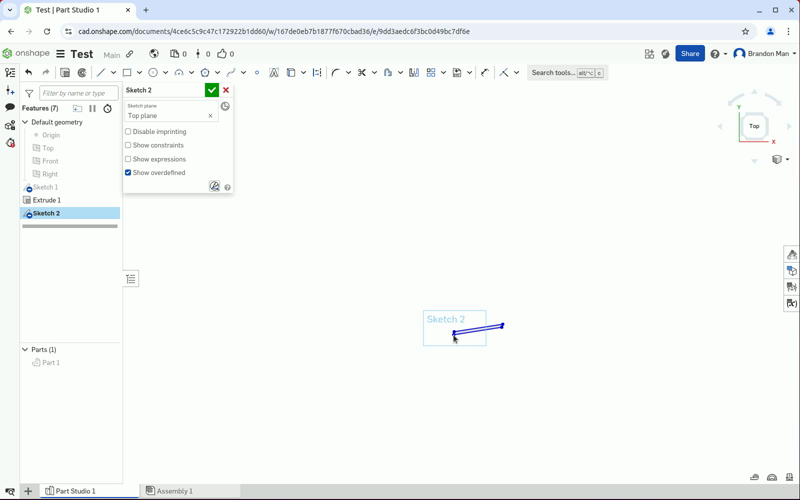
mouse_move(468, 331)
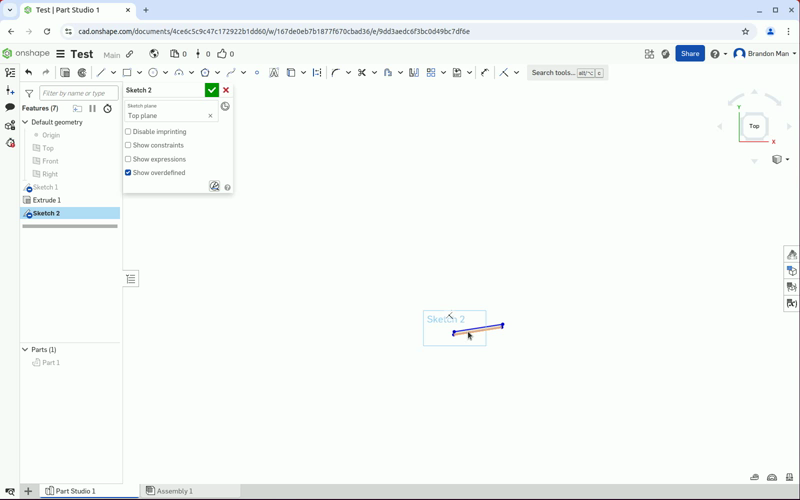
scroll(6)
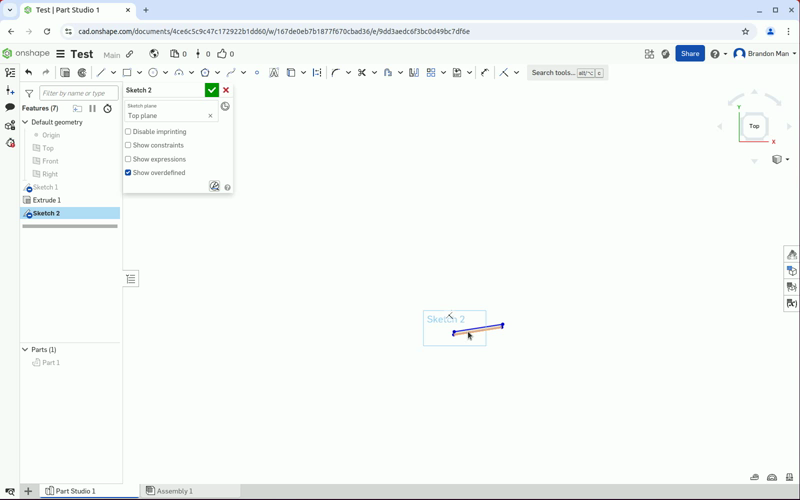
scroll(6)
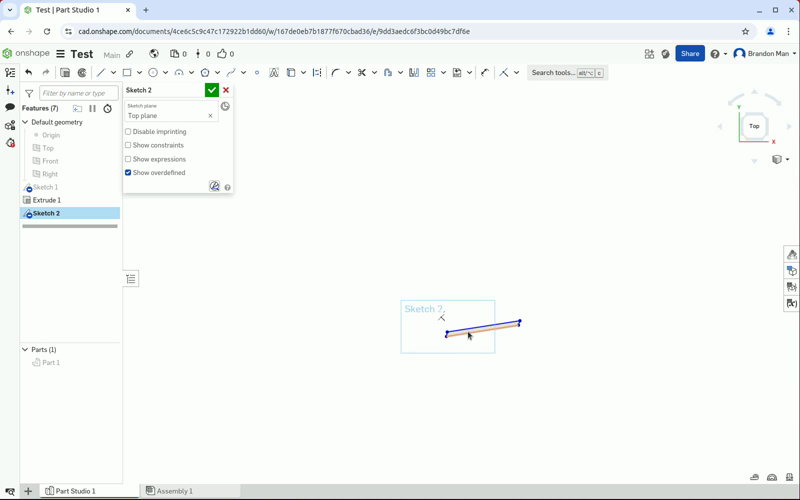
scroll(6)
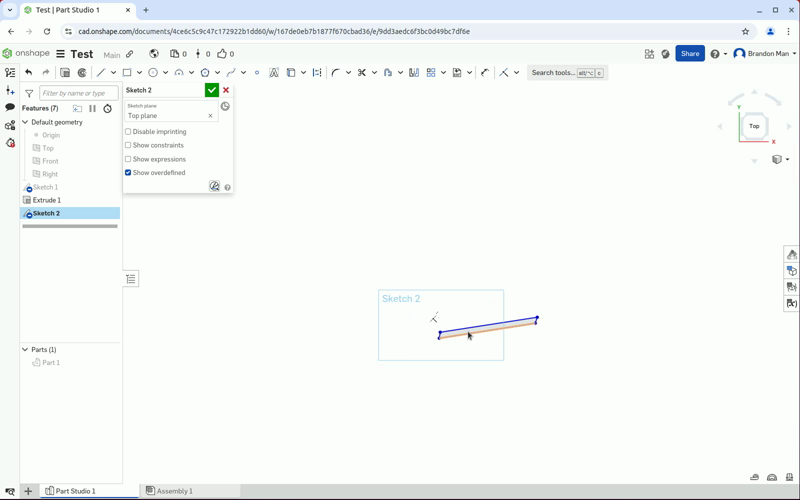
scroll(6)
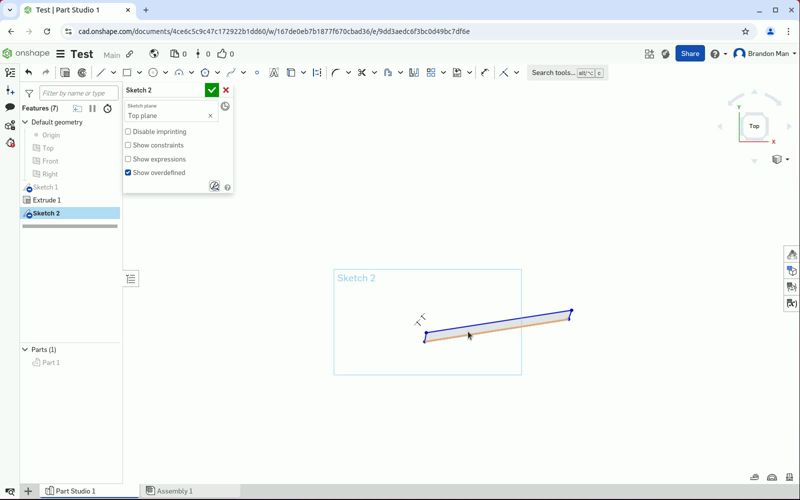
scroll(6)
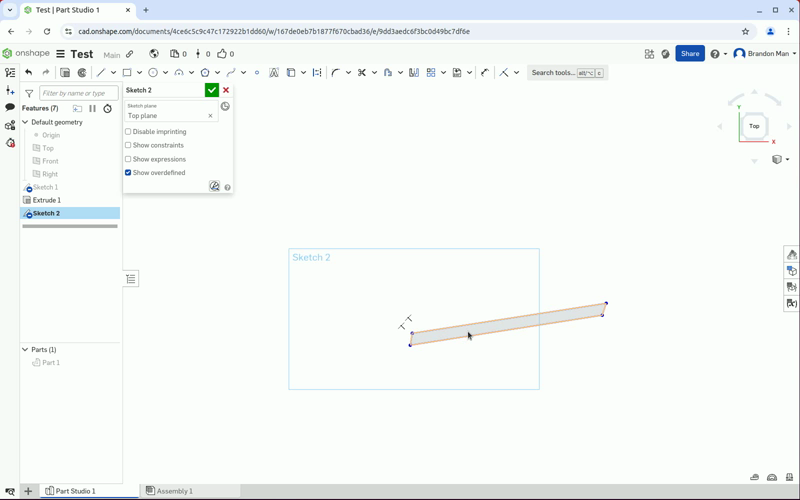
scroll(6)
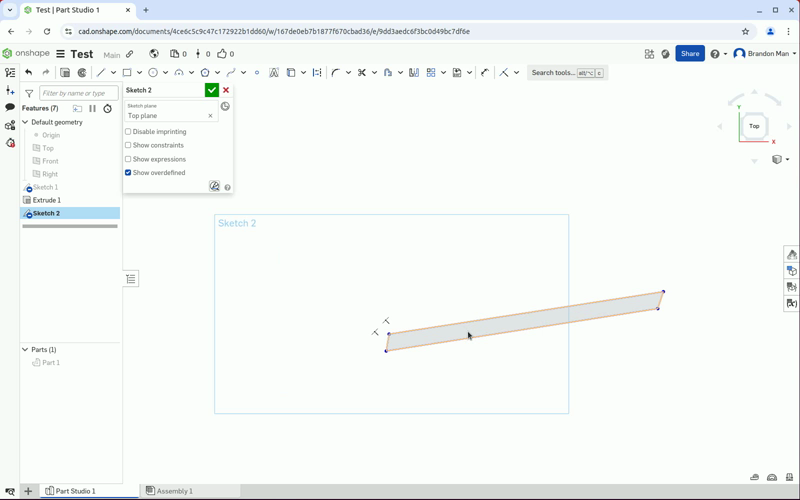
scroll(6)
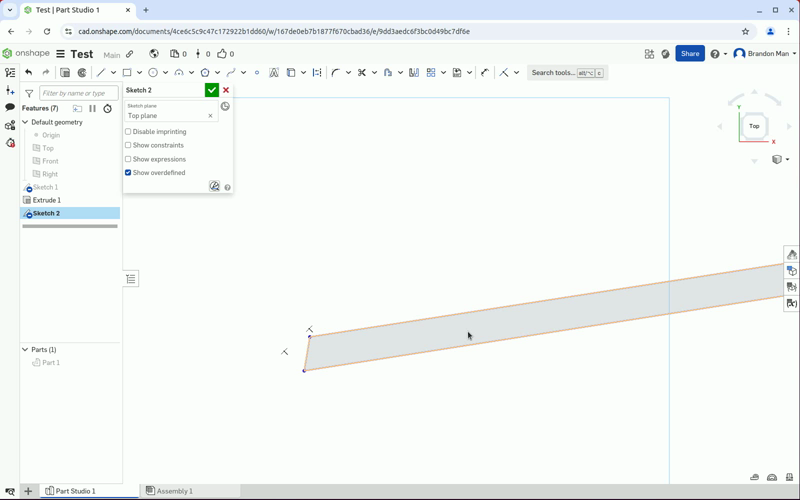
click(468, 331)
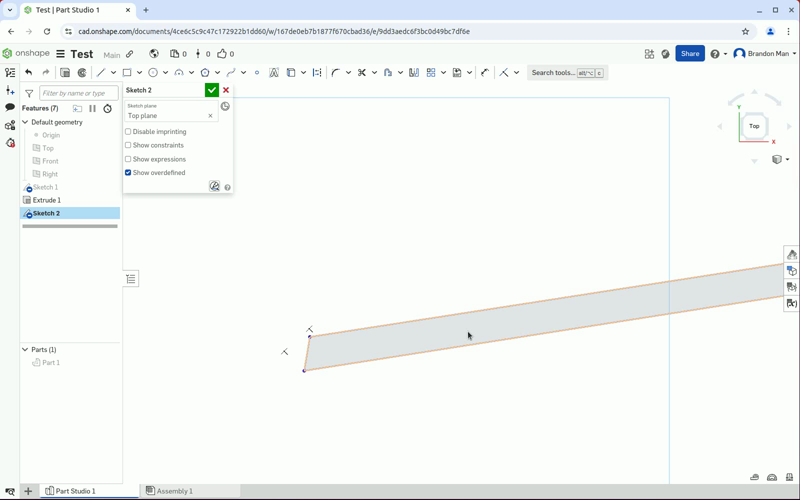
scroll(-6)
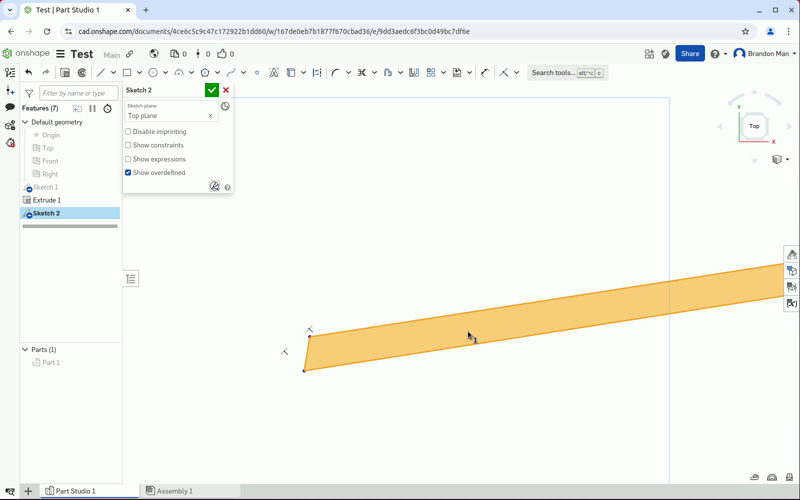
scroll(-6)
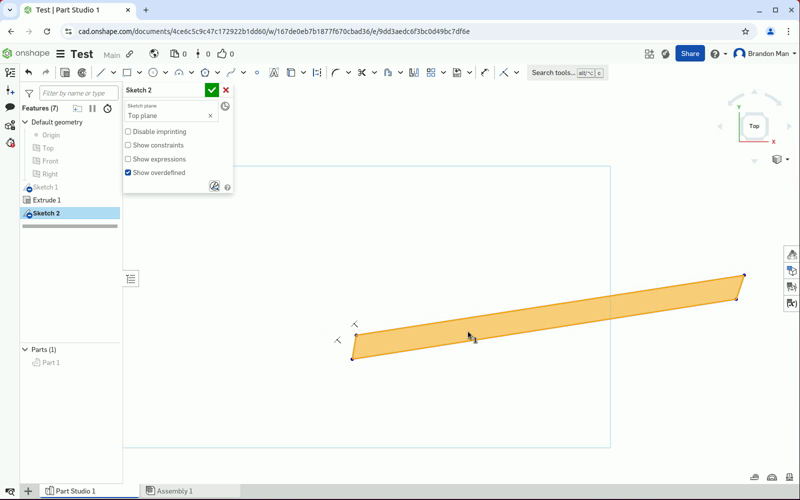
scroll(-6)
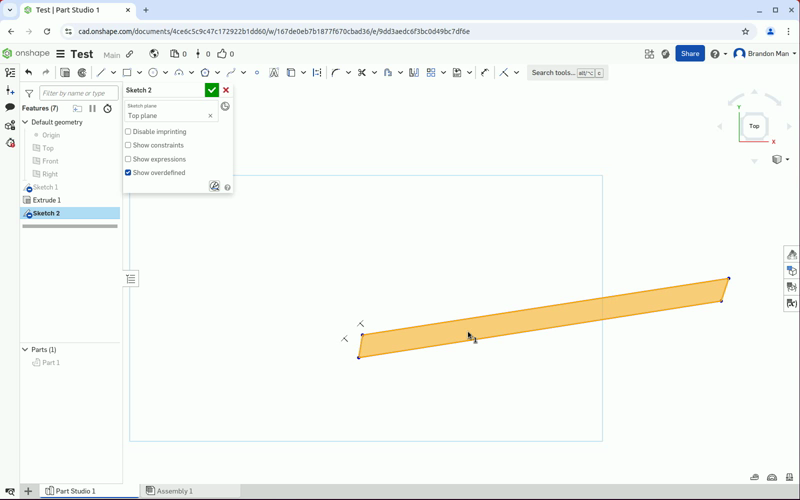
scroll(-6)
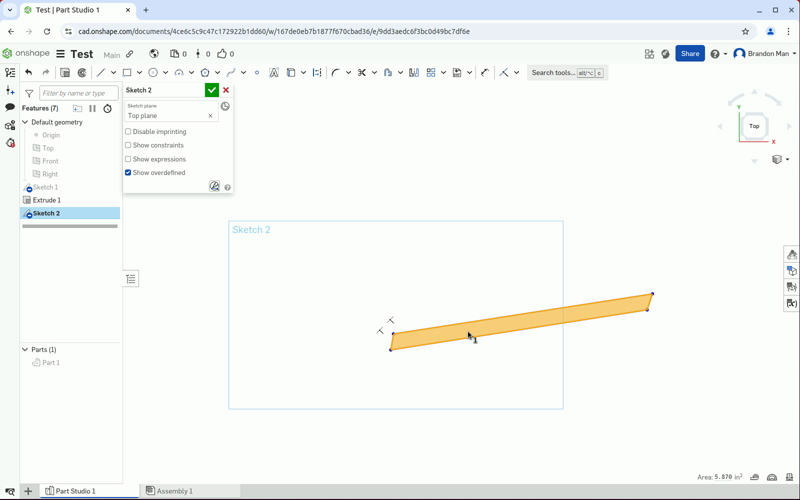
scroll(-6)
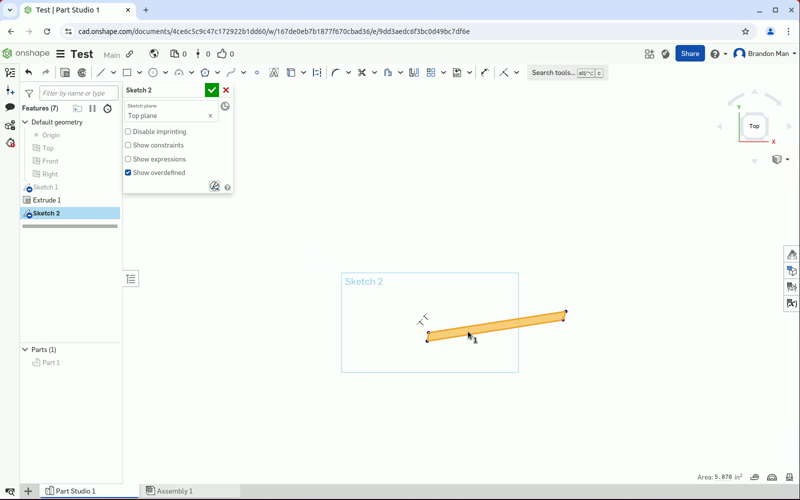
scroll(-6)
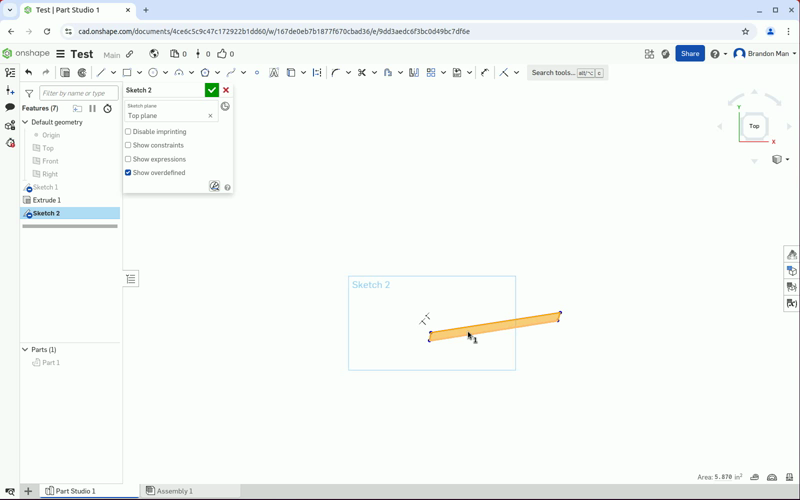
scroll(-6)
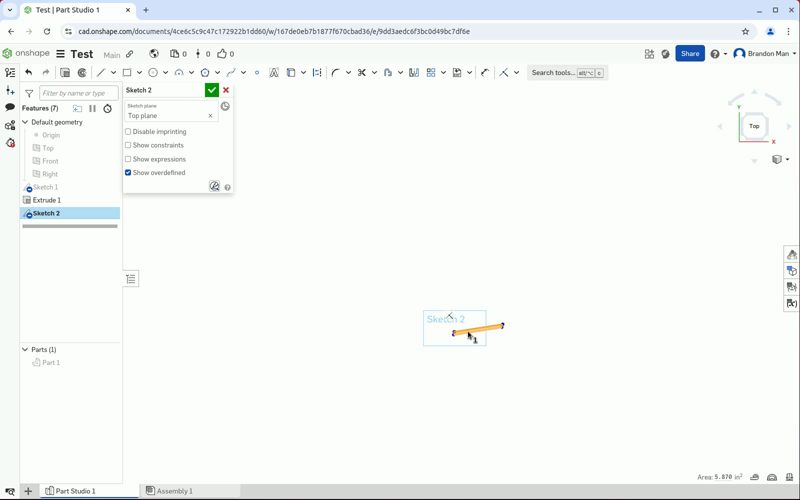
mouse_move(73, 352)
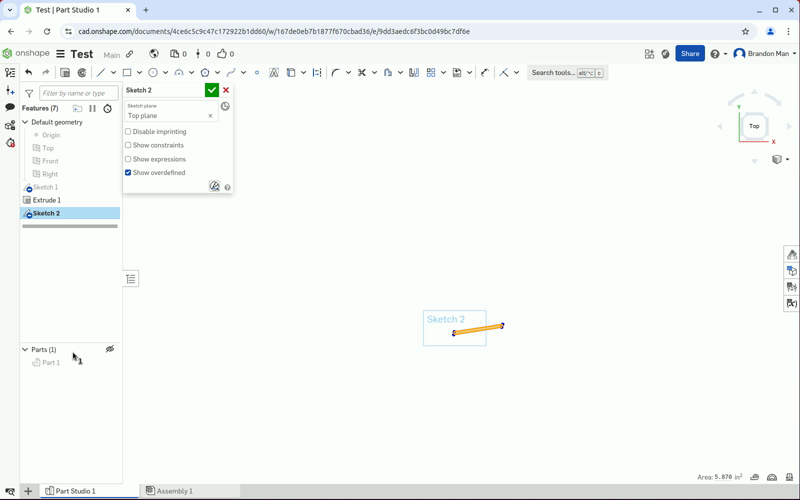
key(shift+y)
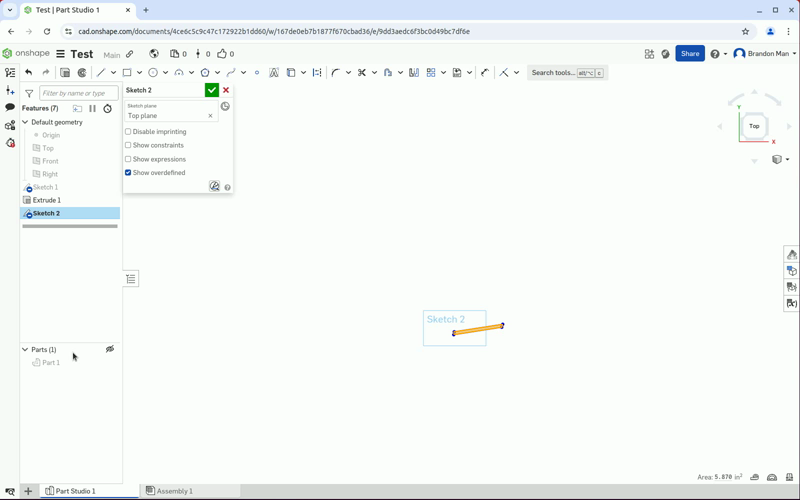
key(shift+e)
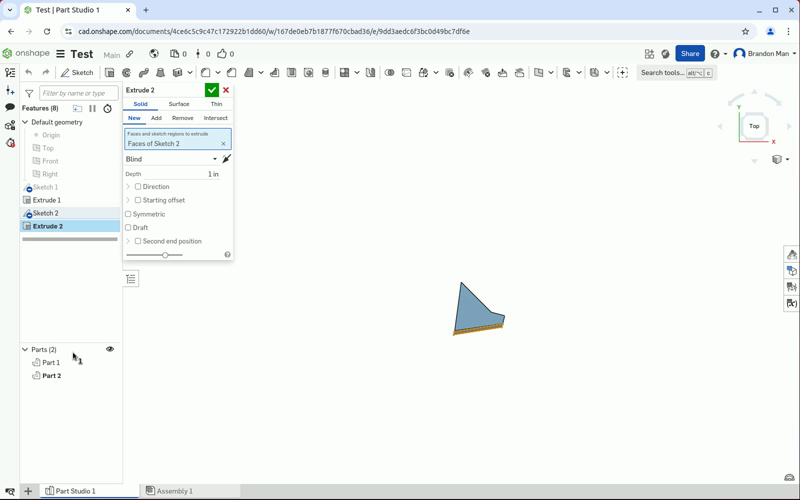
mouse_move(143, 106)
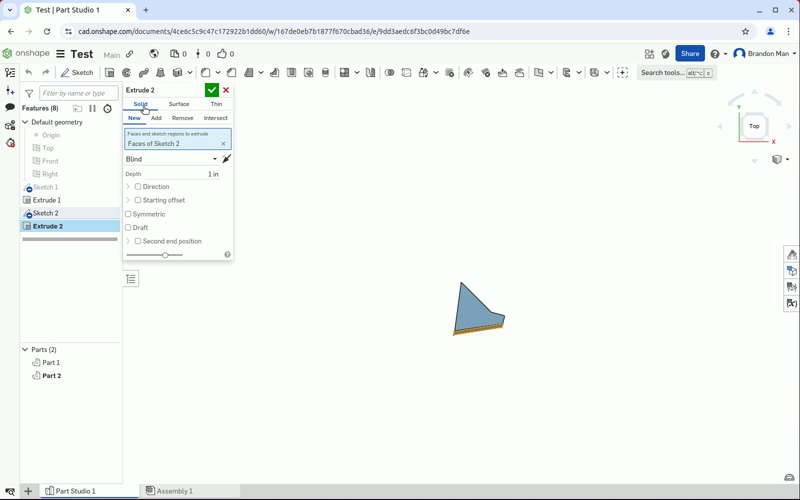
click(143, 106)
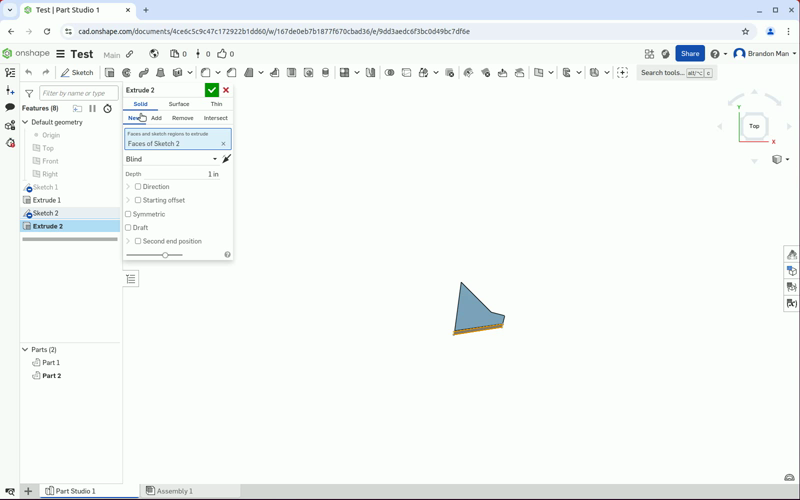
mouse_move(137, 120)
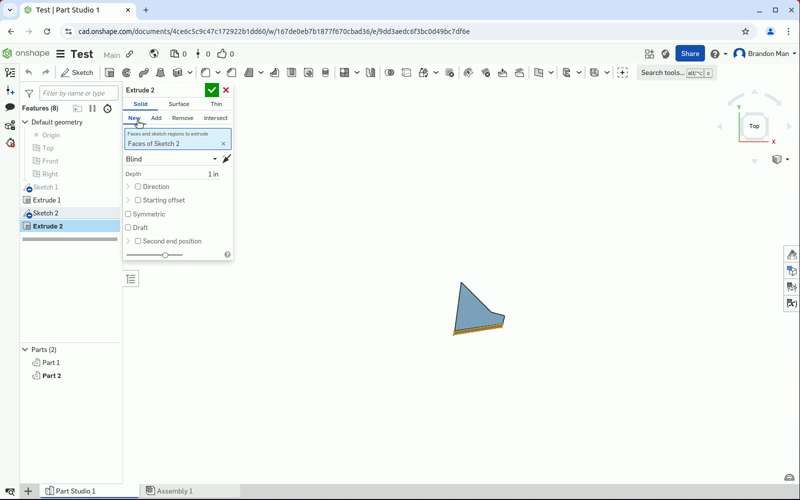
click(137, 120)
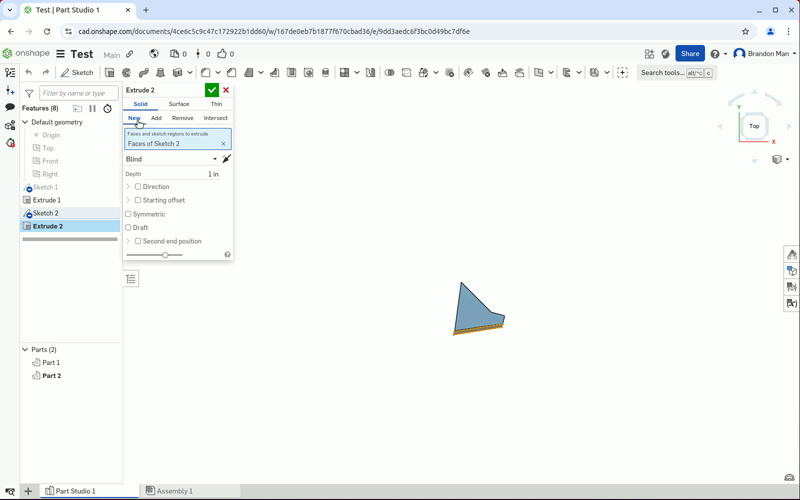
key(tab, 4)
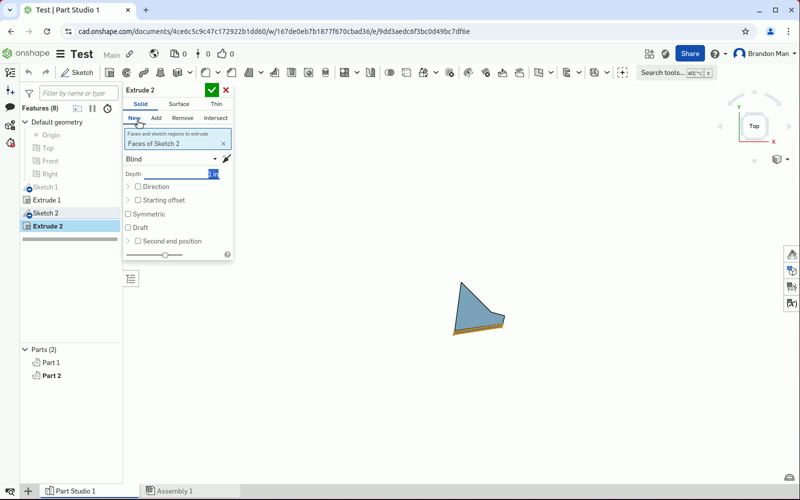
text(-0.241)
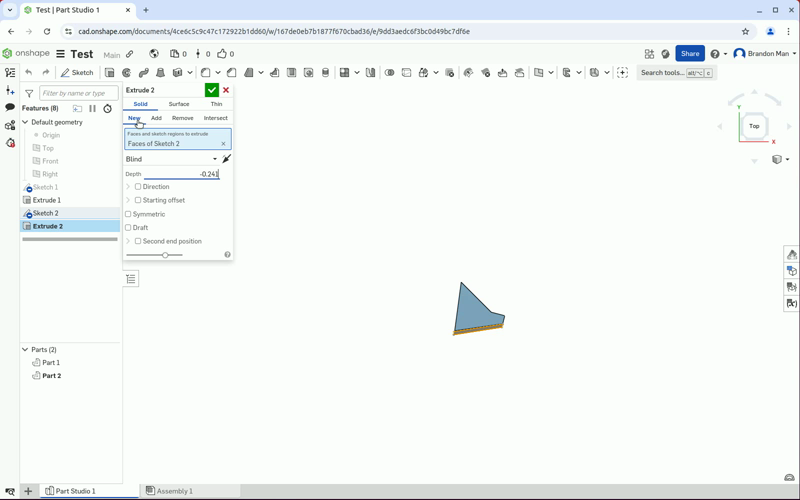
key(enter)
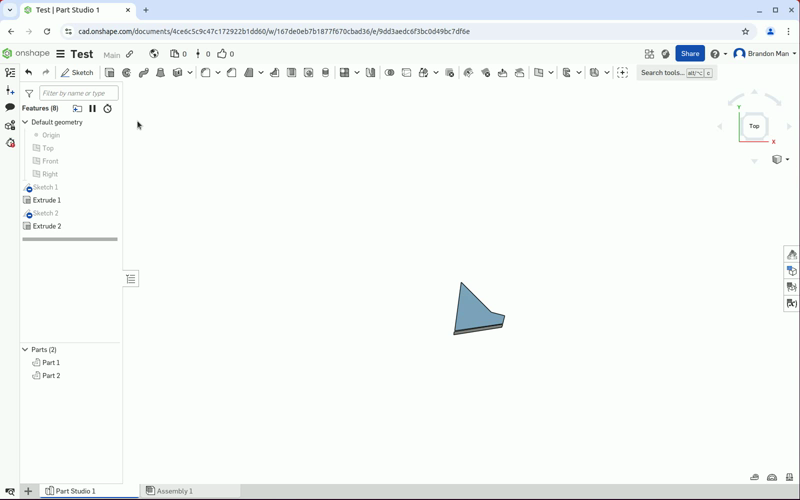
key(shift+h)
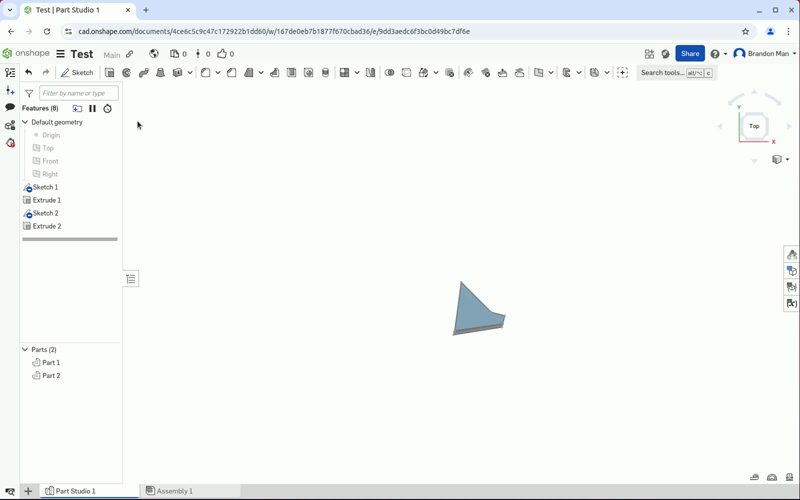
key(shift+h)
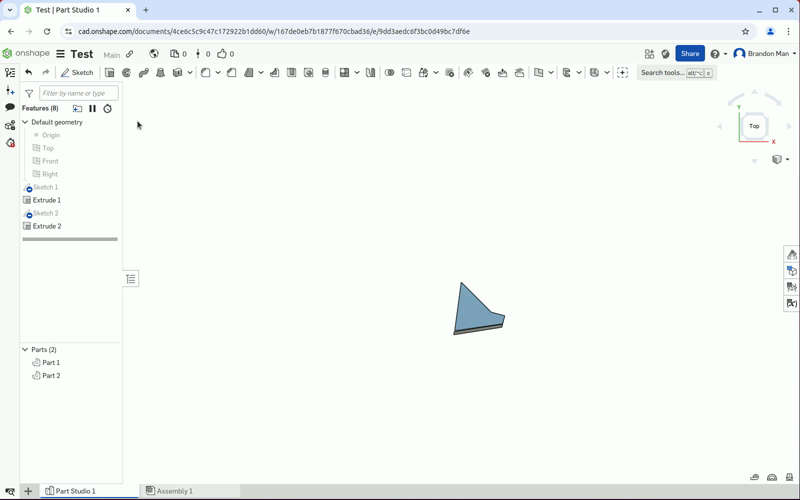
mouse_move(73, 189)
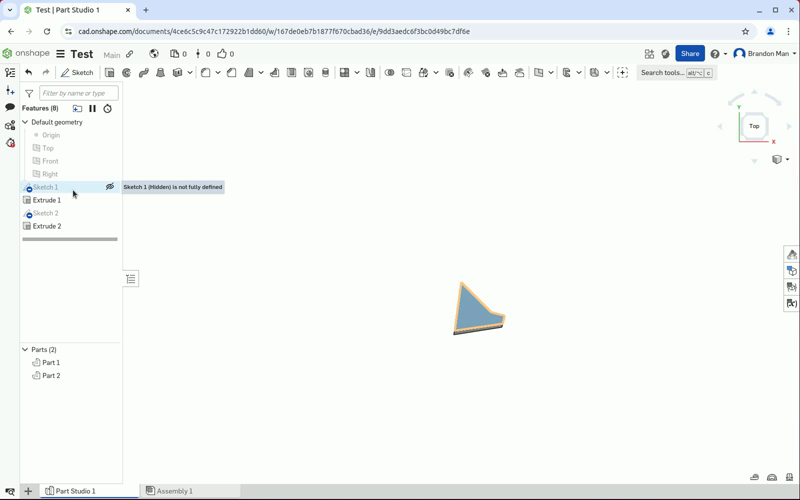
click(73, 189)
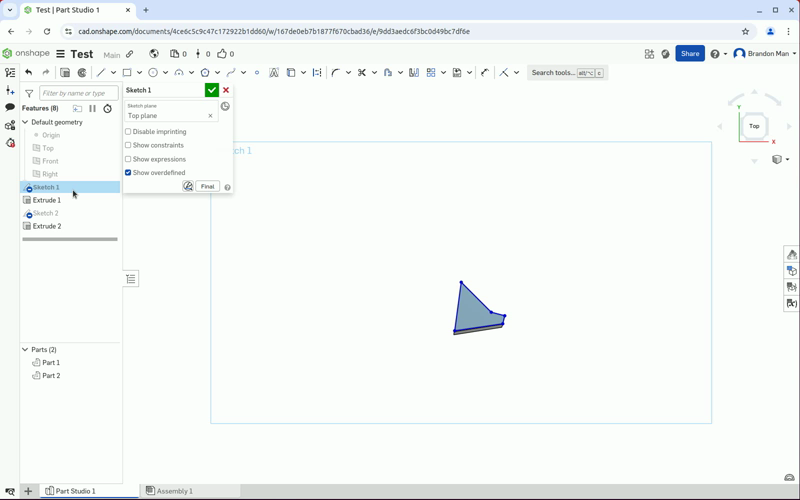
mouse_move(229, 92)
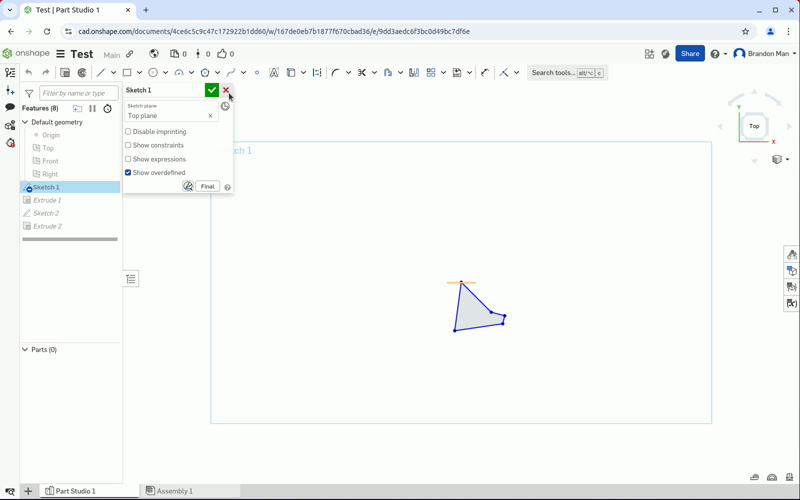
click(229, 92)
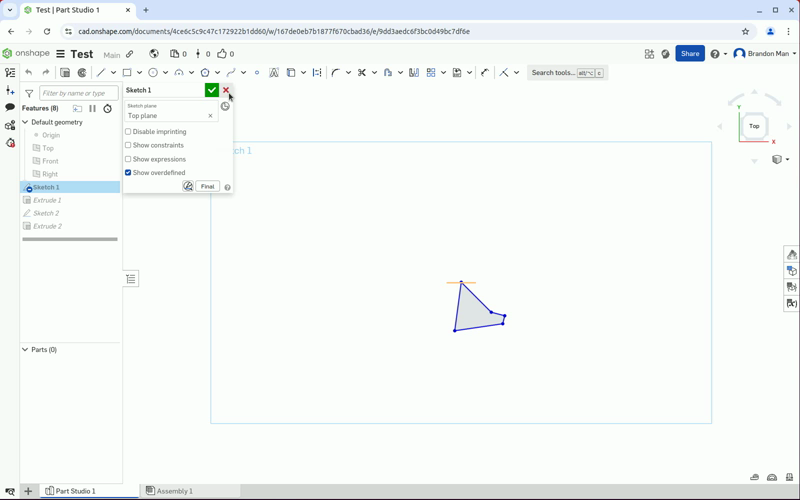
key(shift+s)
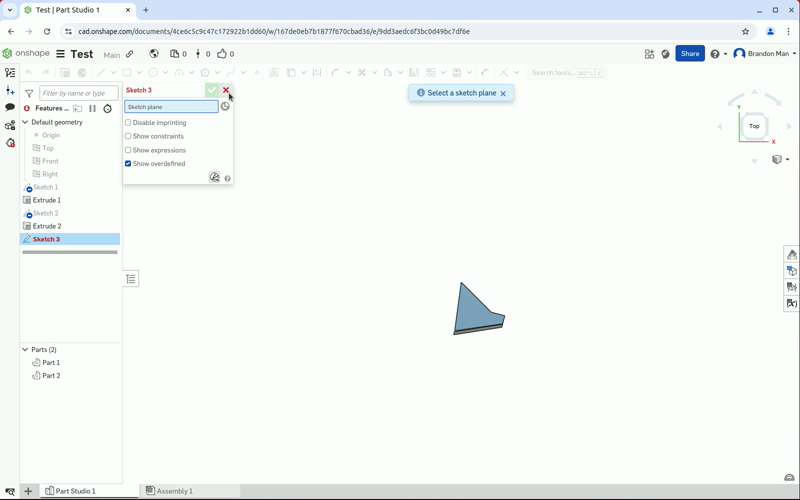
mouse_move(73, 150)
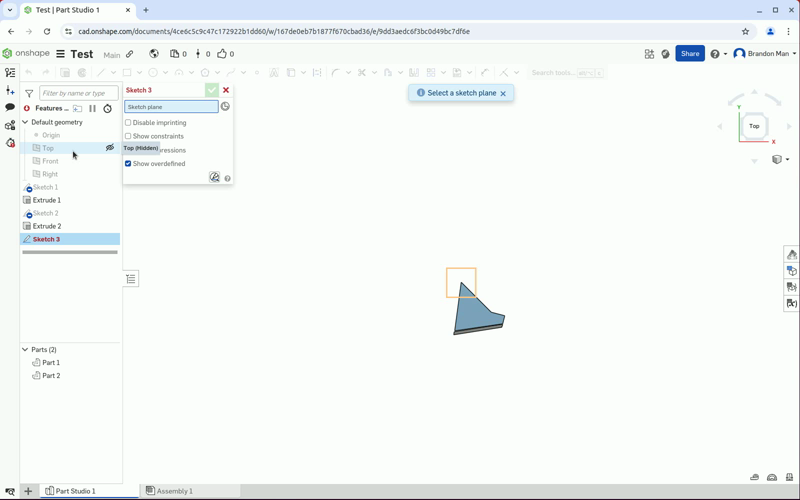
click(73, 150)
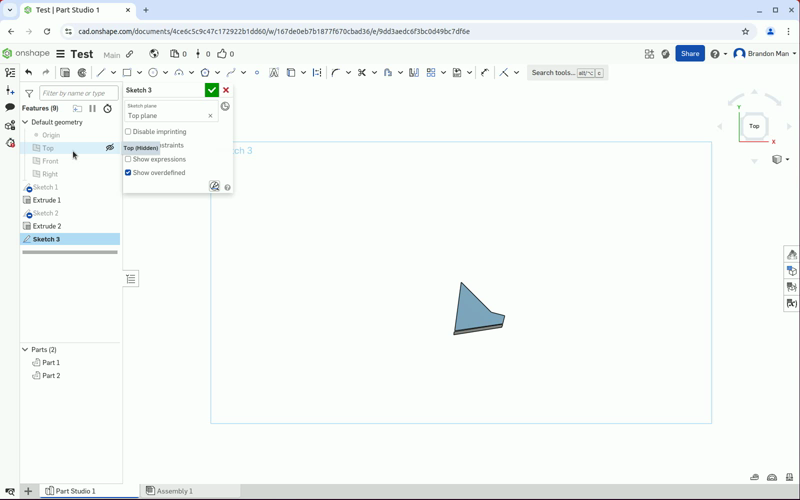
mouse_move(73, 352)
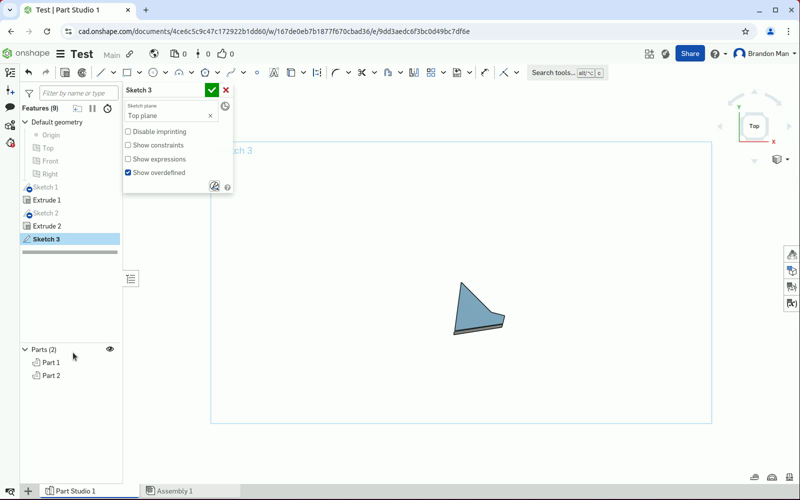
key(y)
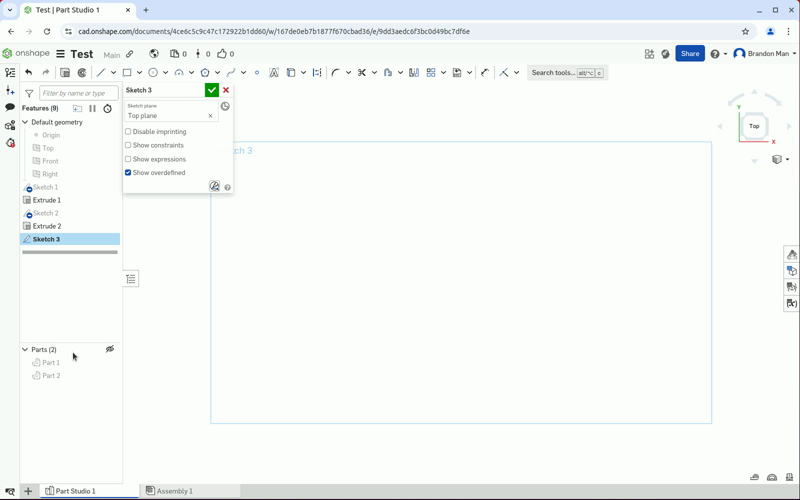
key(l)
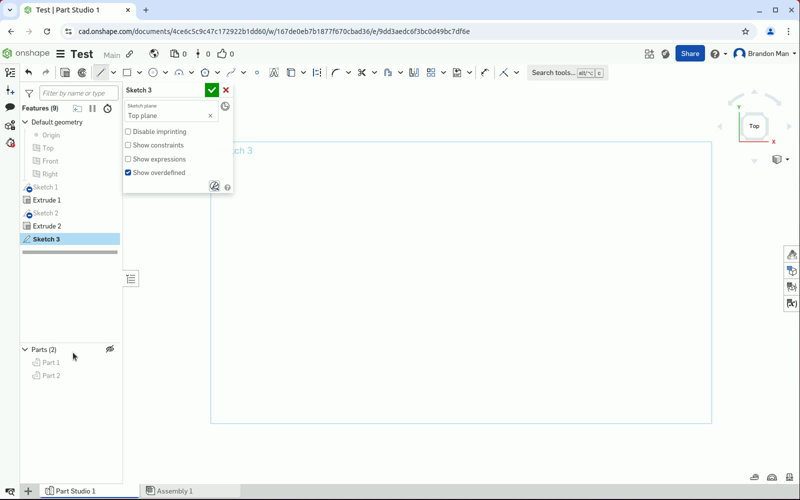
key_down(shift)
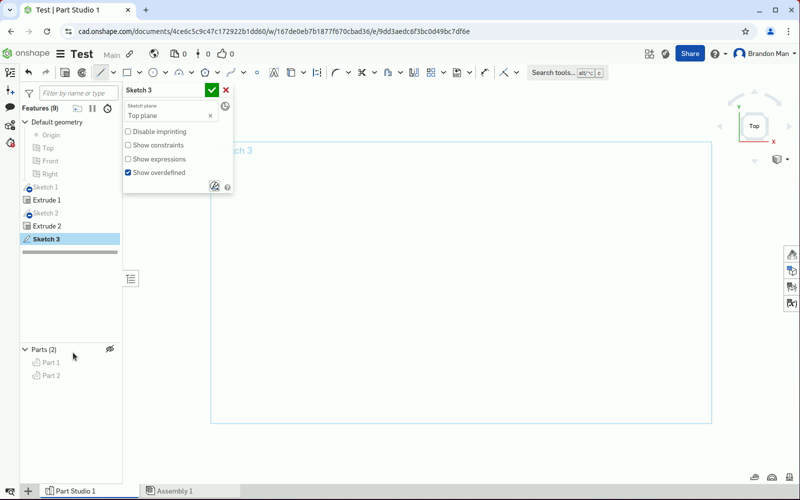
mouse_move(452, 351)
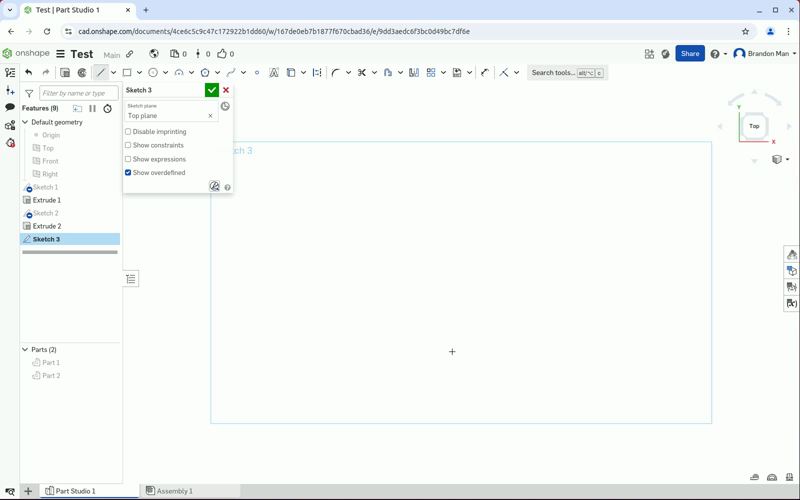
click(452, 351)
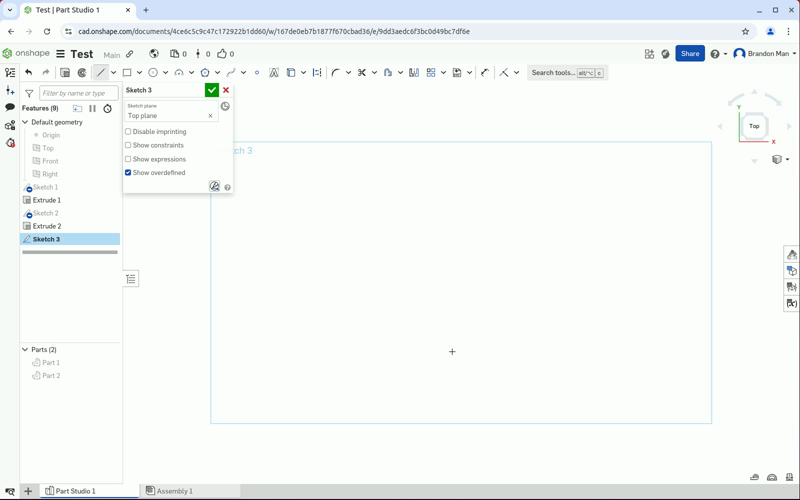
key_up(shift)
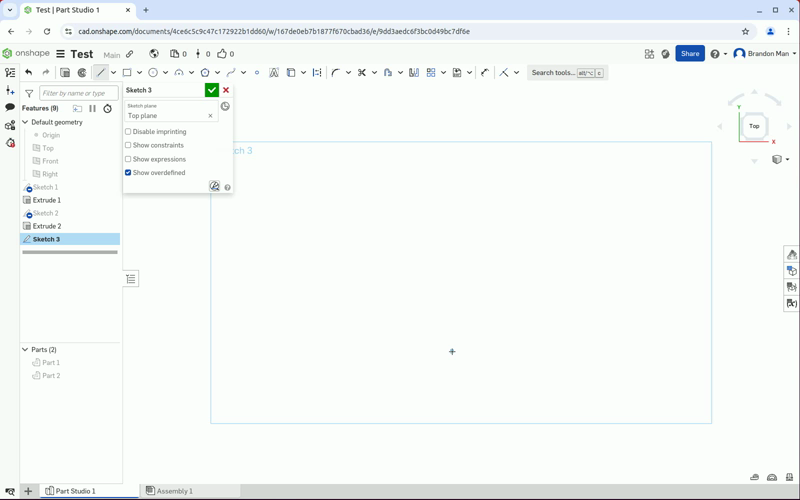
key_down(shift)
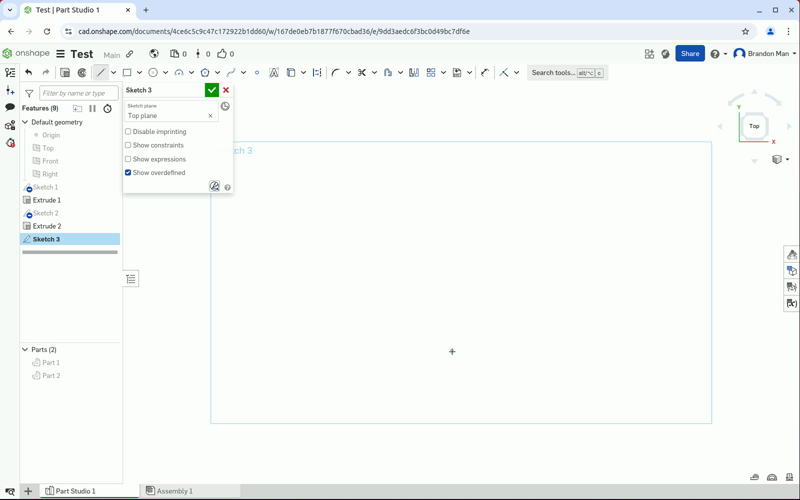
mouse_move(482, 351)
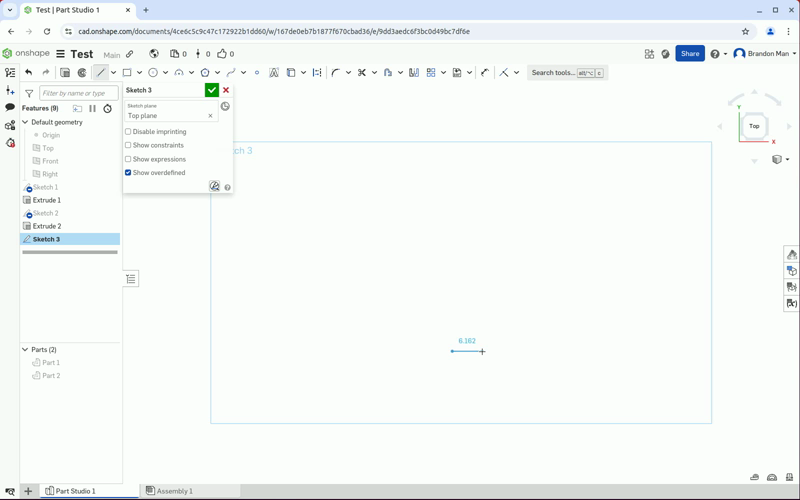
mouse_move(475, 371)
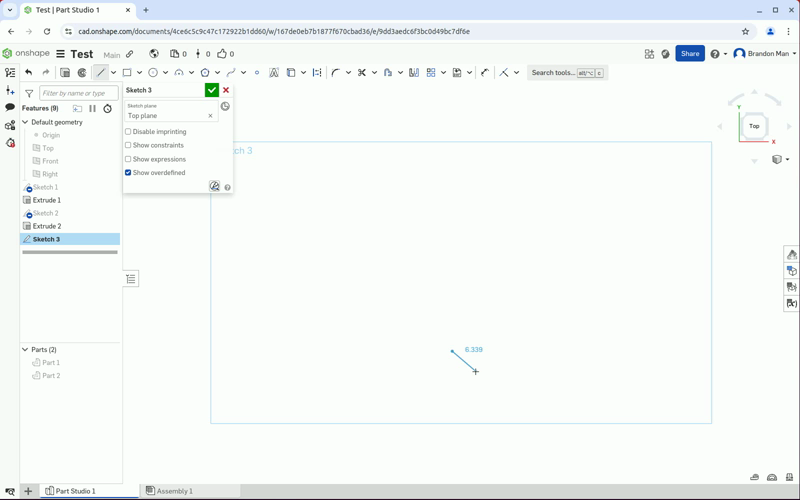
click(475, 371)
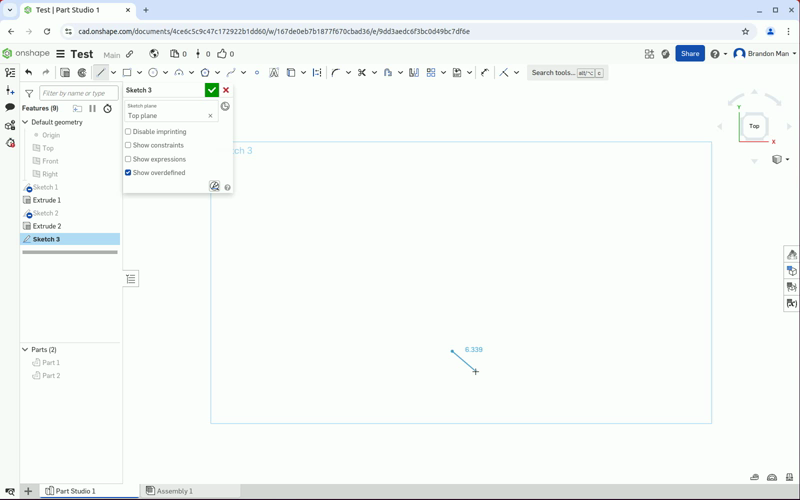
key_up(shift)
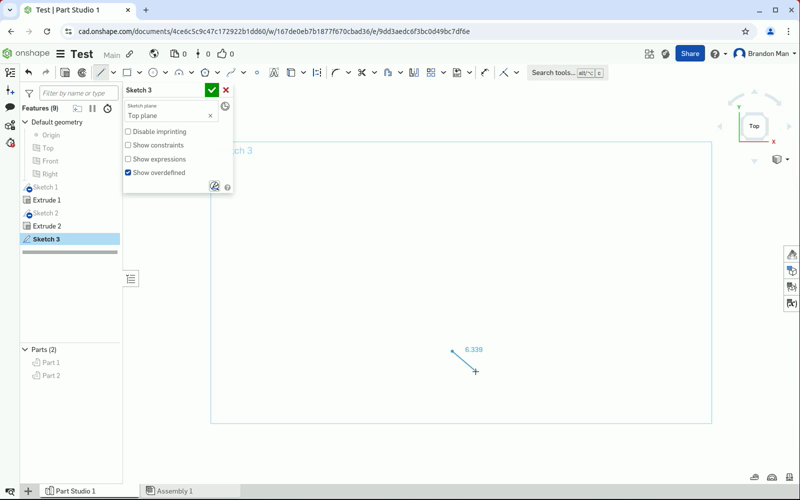
key_down(shift)
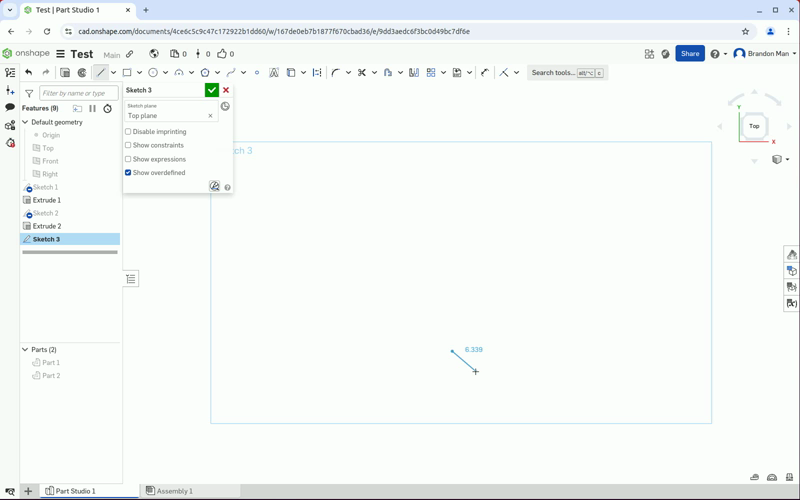
mouse_move(505, 371)
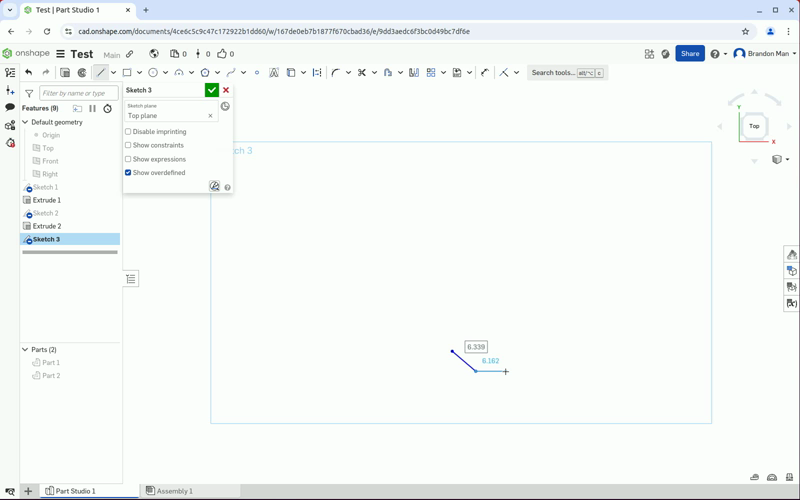
mouse_move(490, 375)
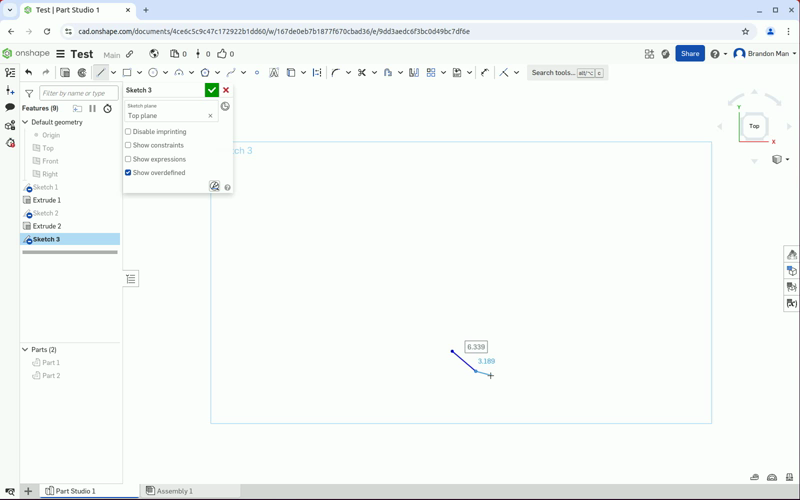
click(490, 375)
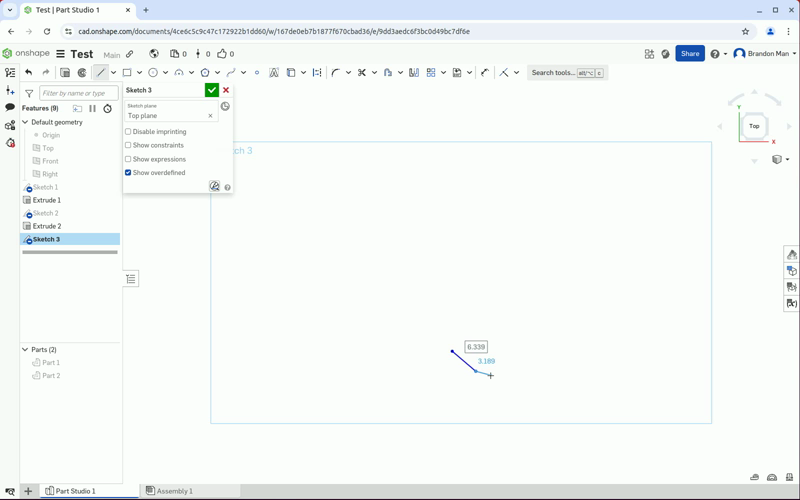
key_up(shift)
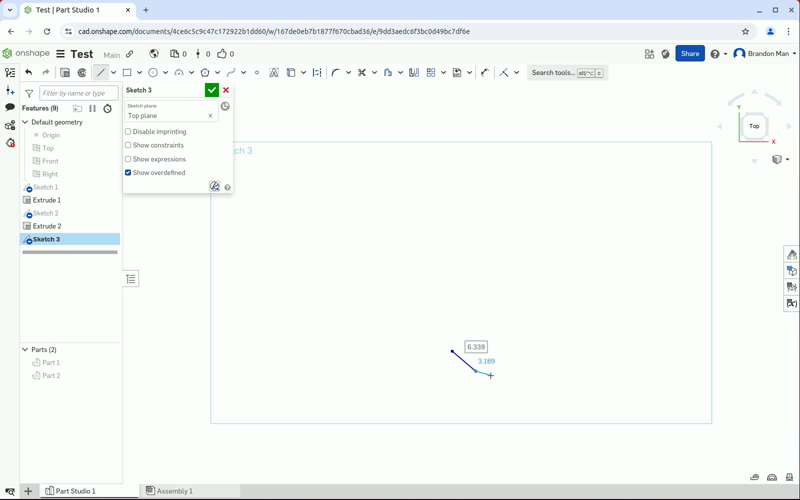
key_down(shift)
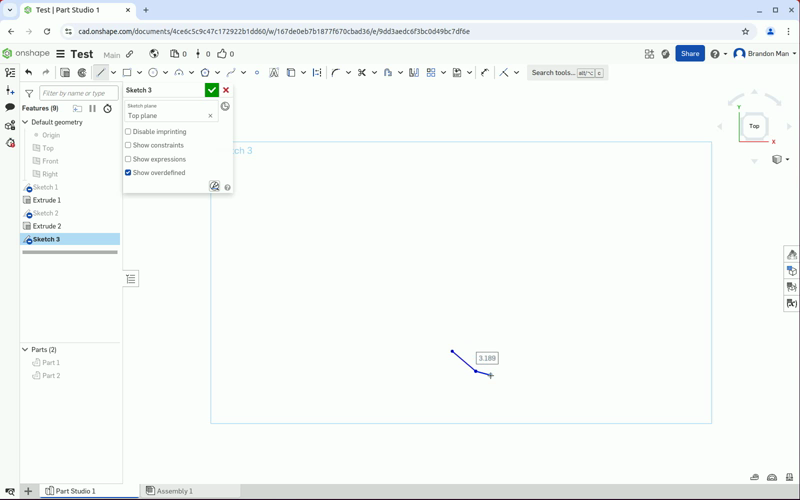
mouse_move(520, 375)
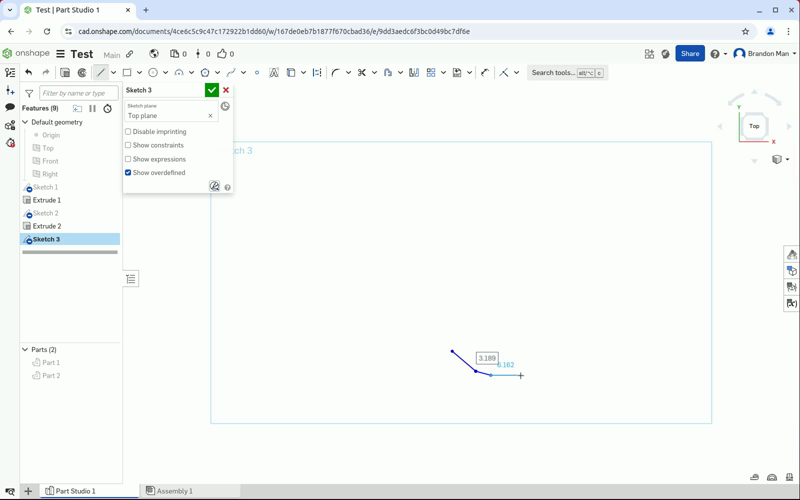
mouse_move(502, 326)
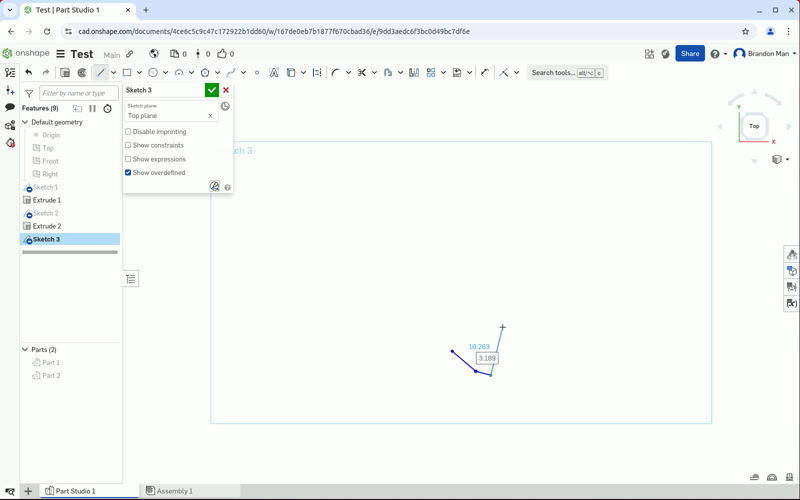
click(502, 326)
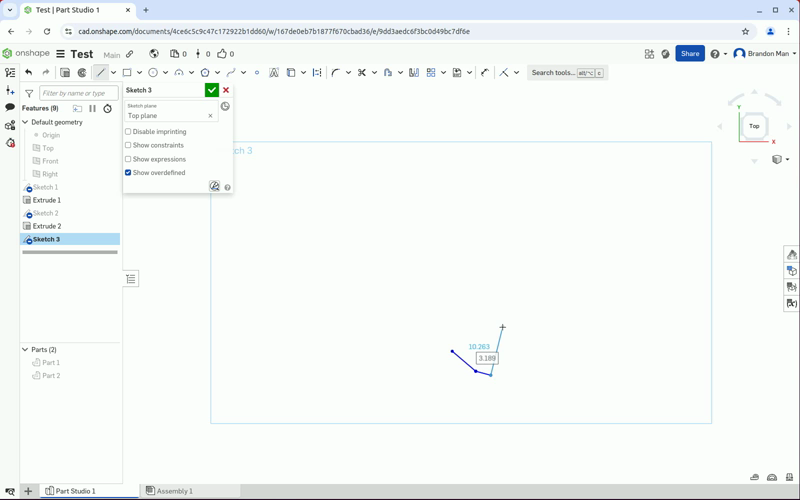
key_up(shift)
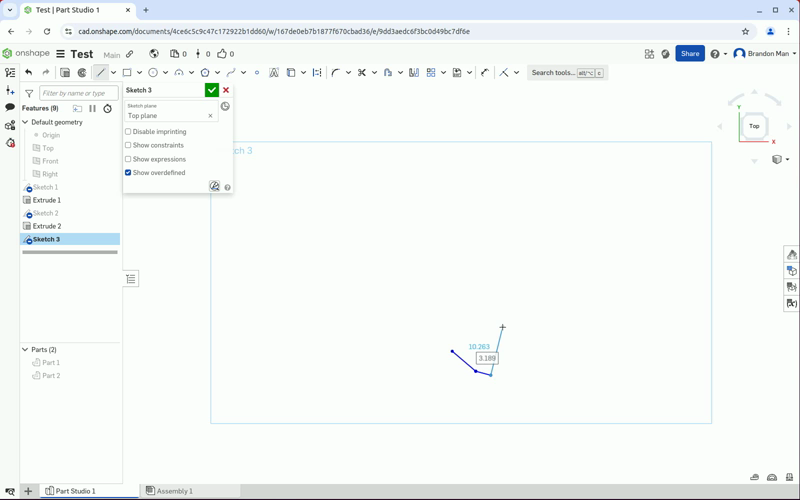
key_down(shift)
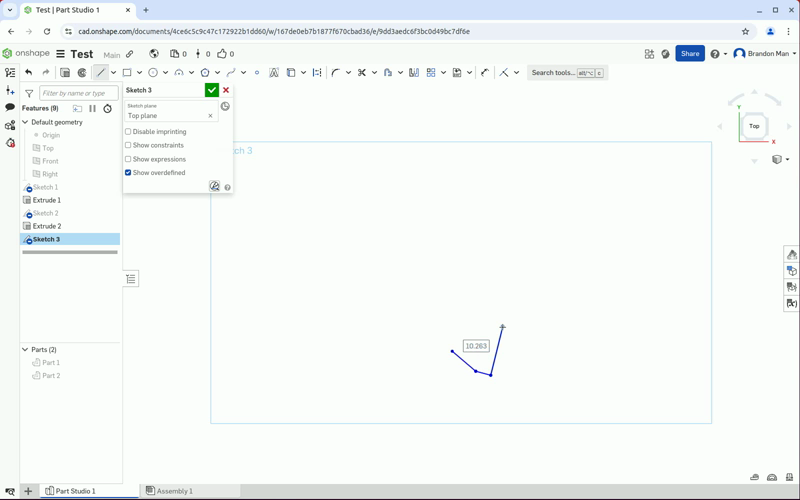
mouse_move(532, 326)
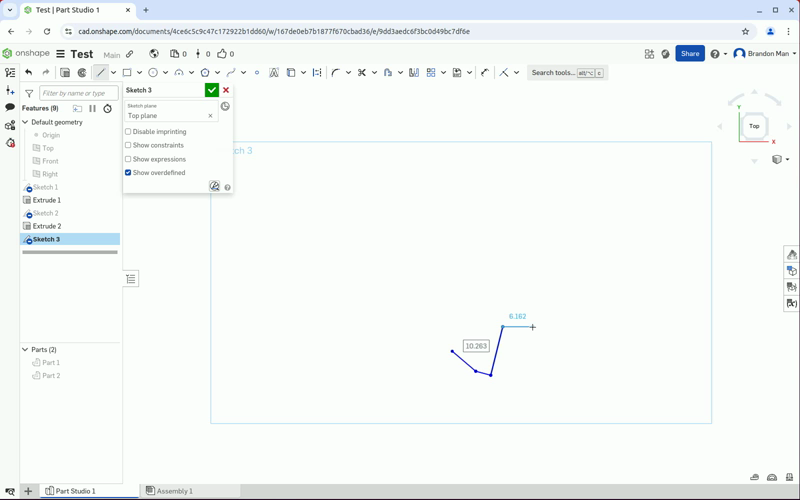
mouse_move(454, 333)
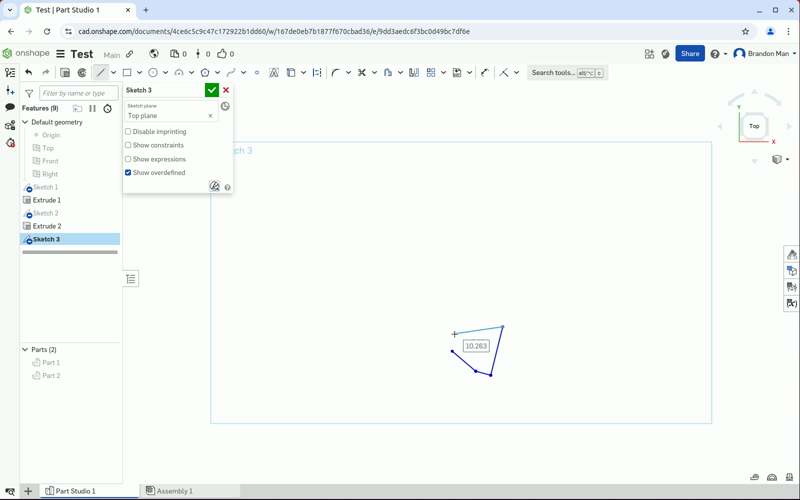
click(454, 333)
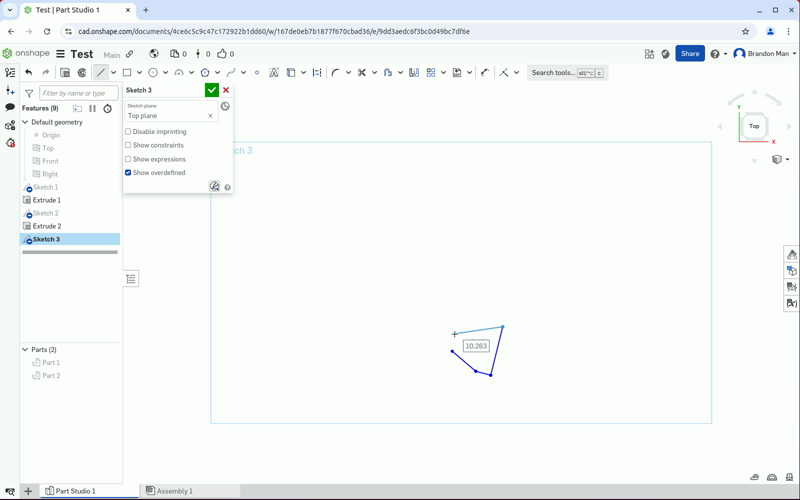
key_up(shift)
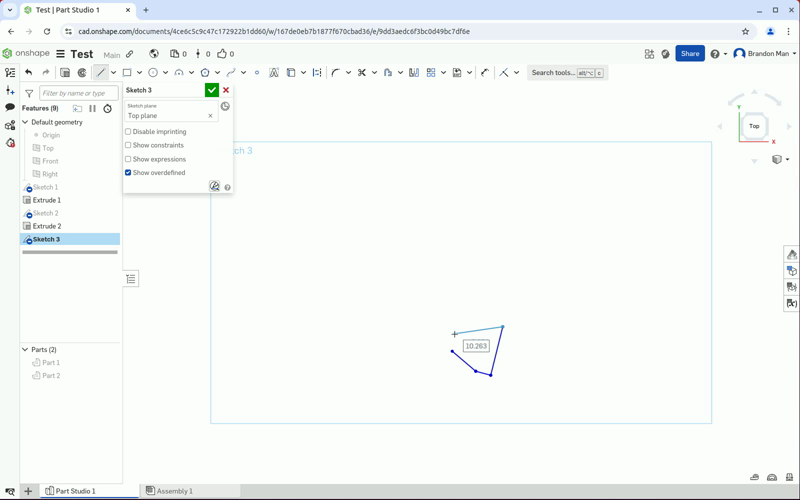
mouse_move(484, 333)
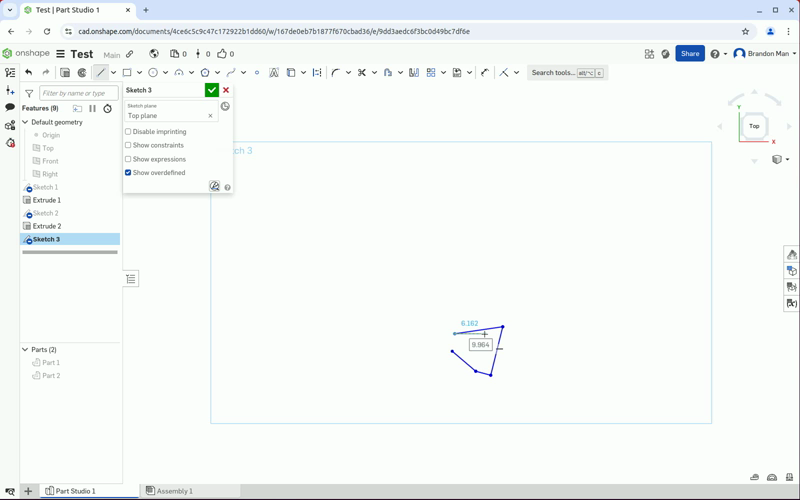
key_down(shift)
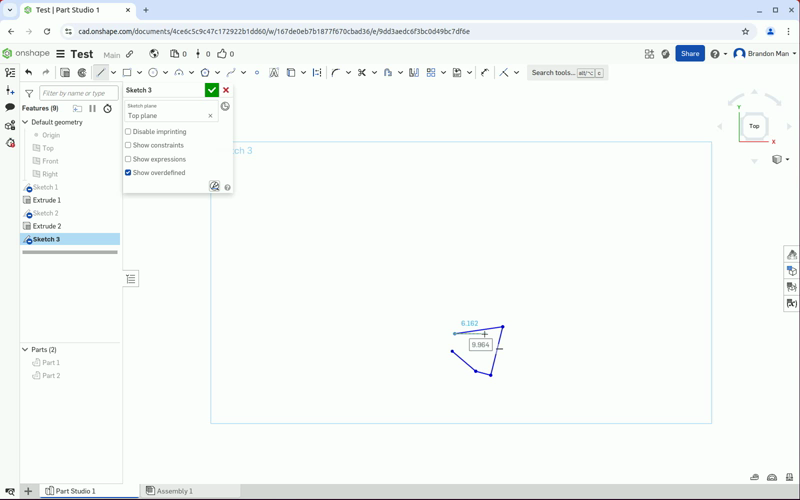
mouse_move(452, 351)
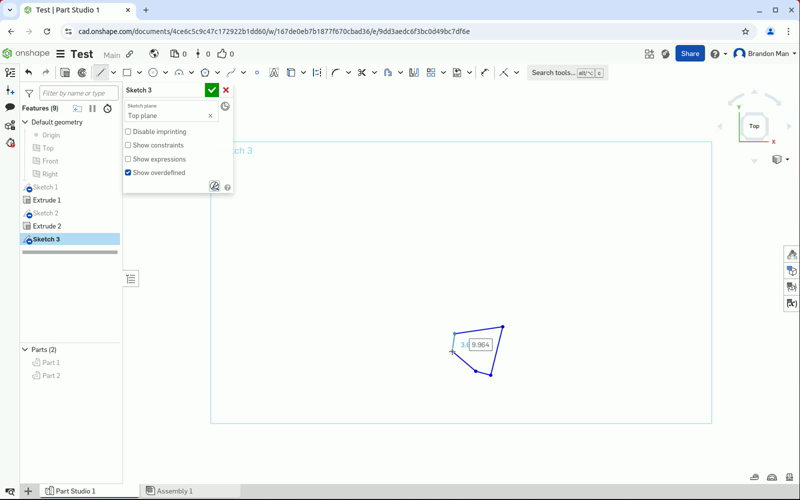
key_up(shift)
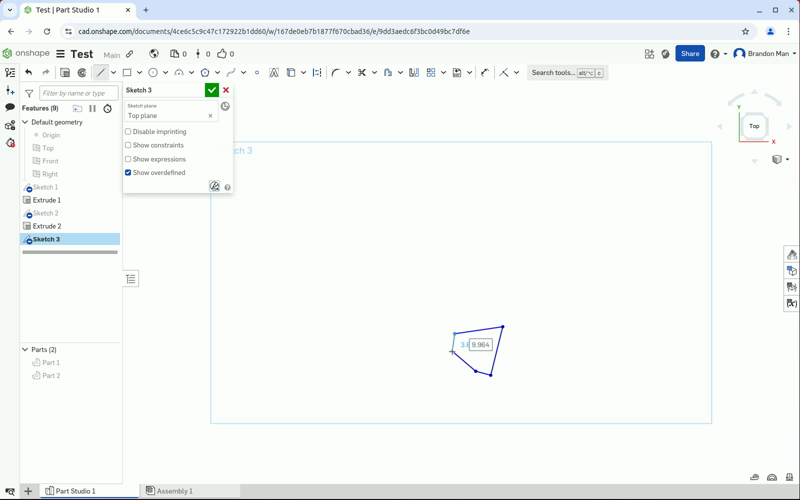
click(452, 351)
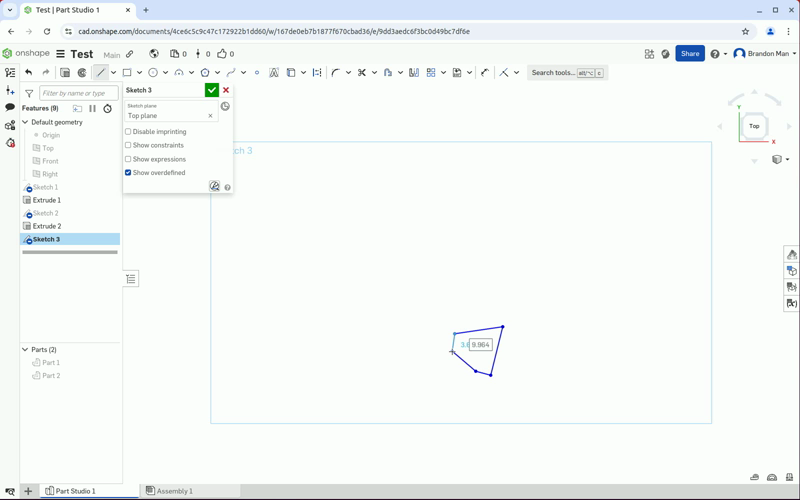
key(esc)
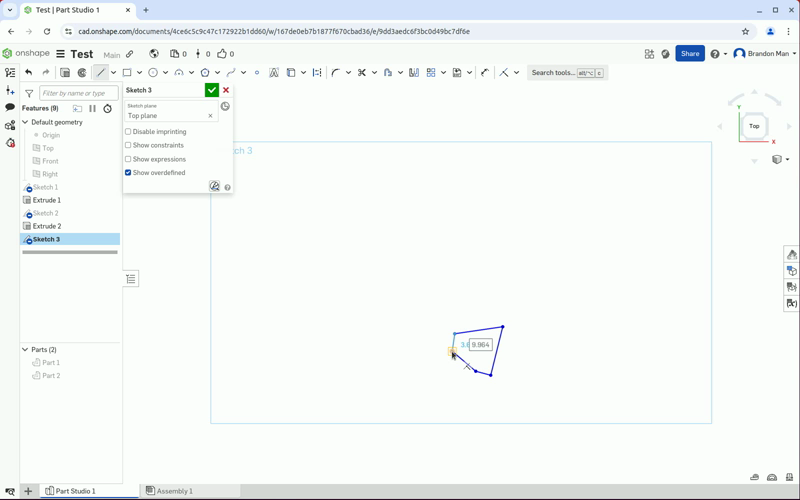
mouse_move(494, 341)
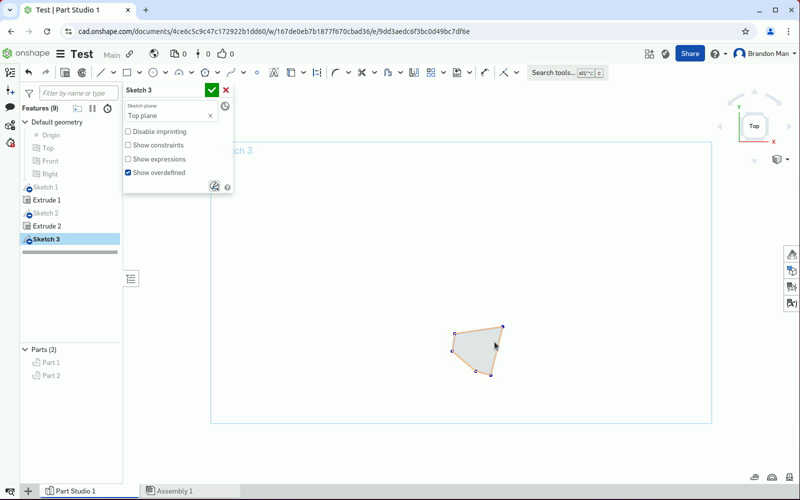
scroll(6)
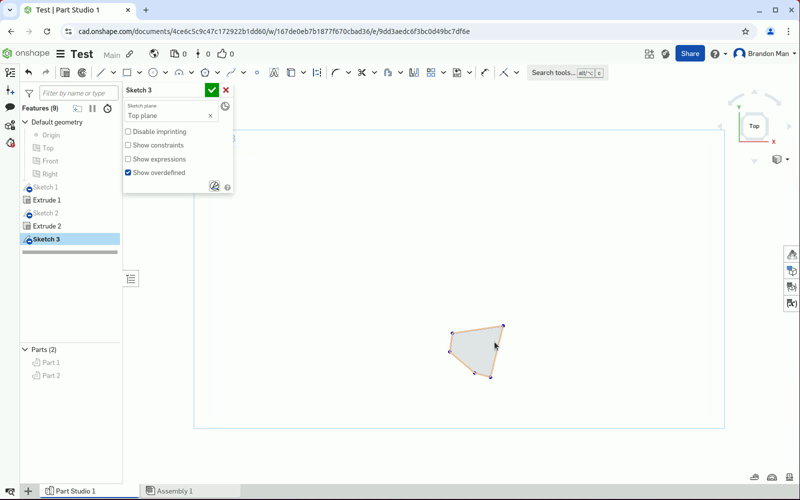
scroll(6)
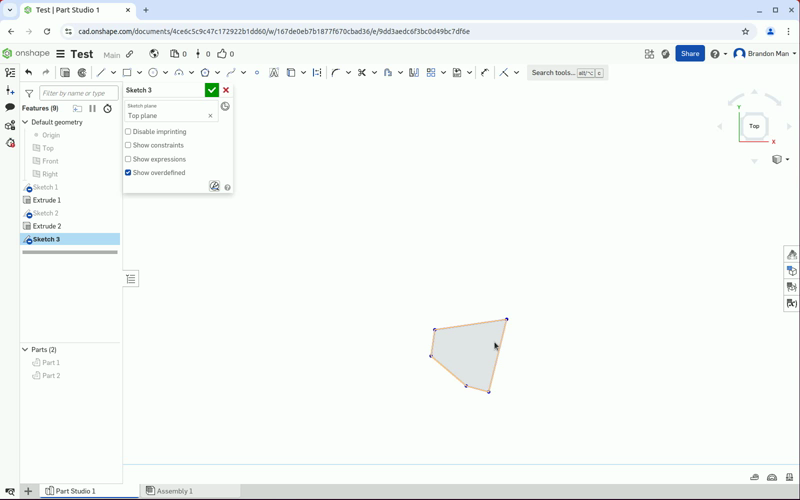
scroll(6)
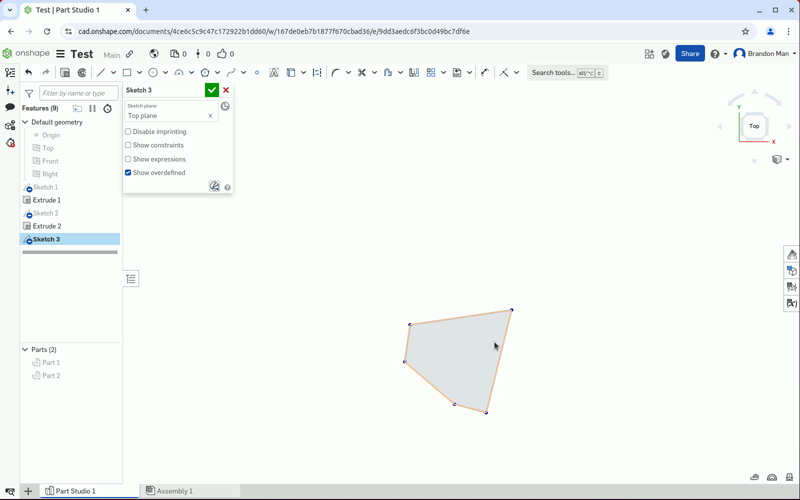
scroll(6)
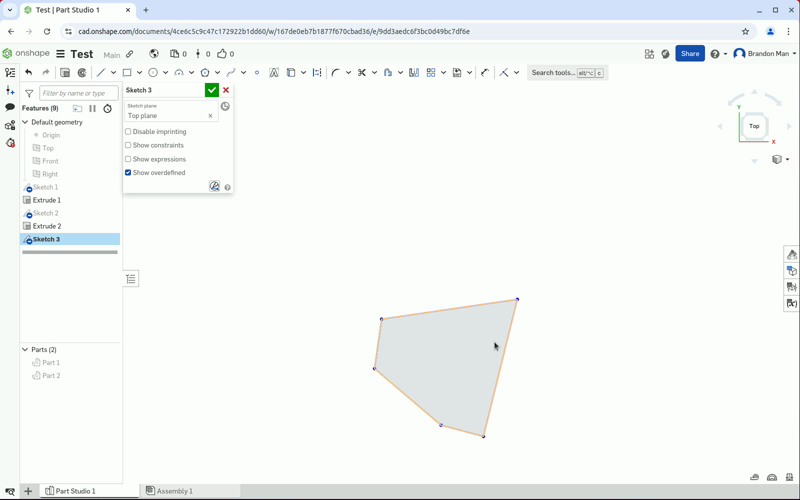
scroll(6)
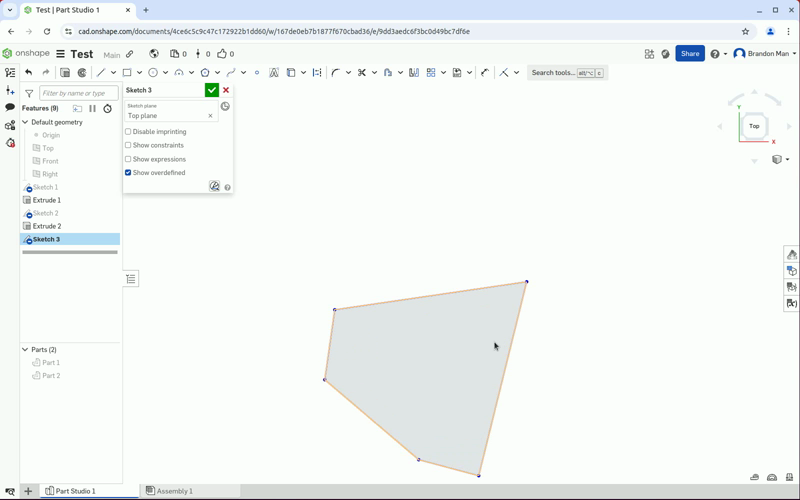
scroll(6)
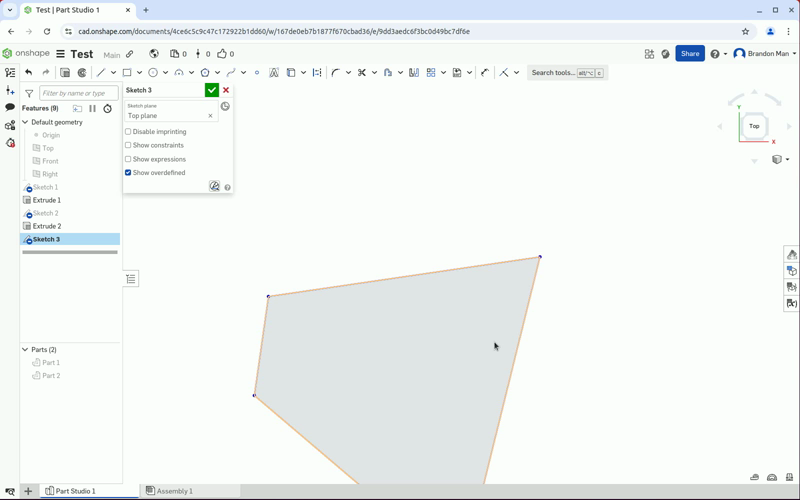
scroll(6)
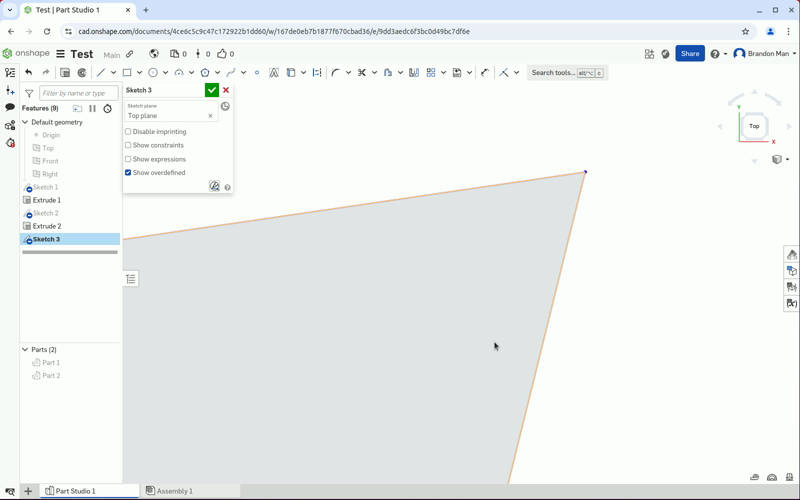
click(494, 341)
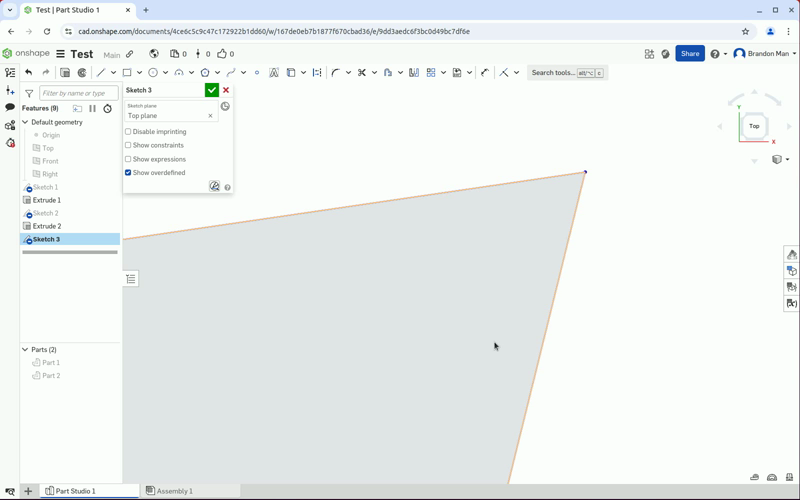
scroll(-6)
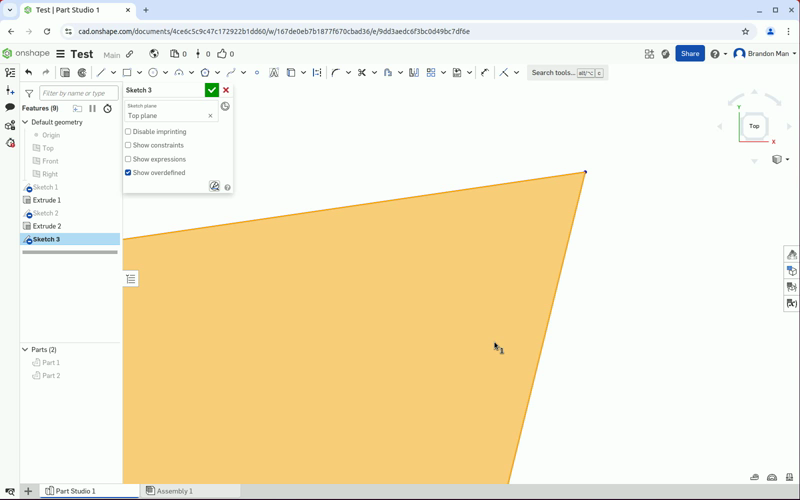
scroll(-6)
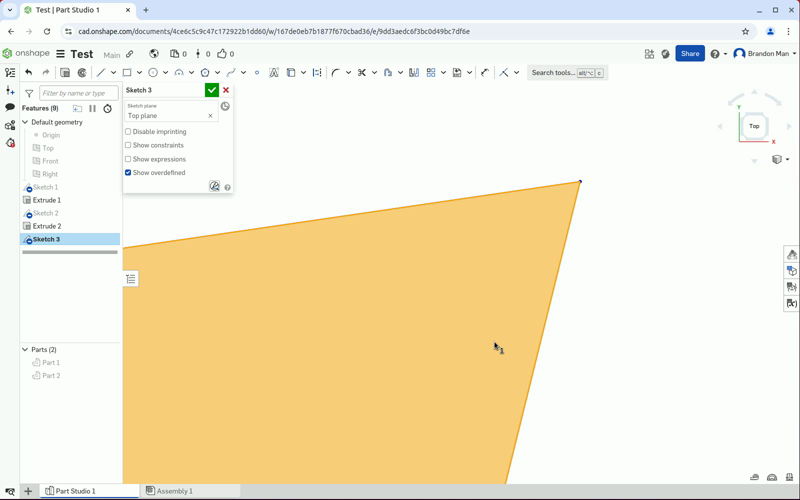
scroll(-6)
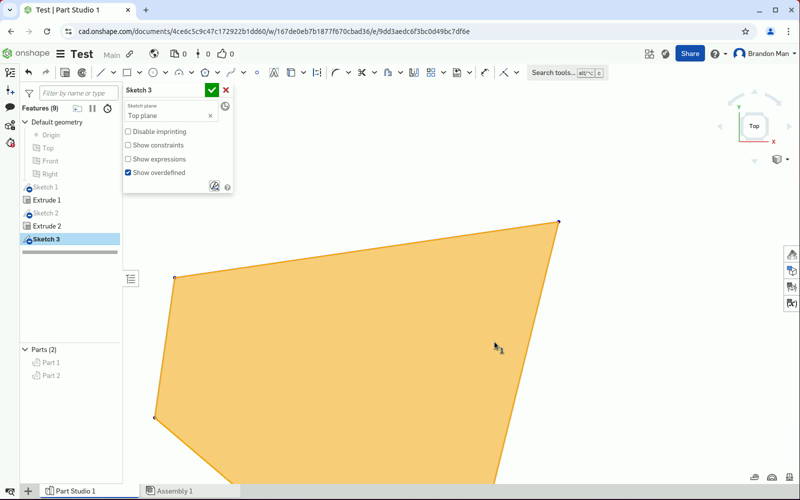
scroll(-6)
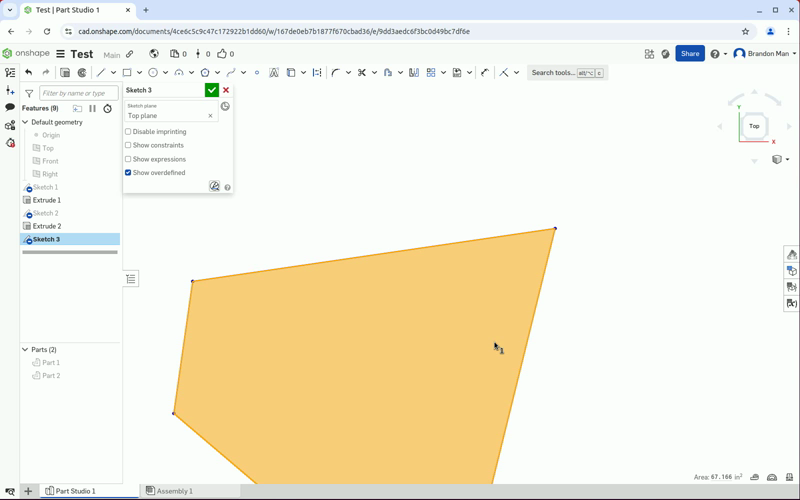
scroll(-6)
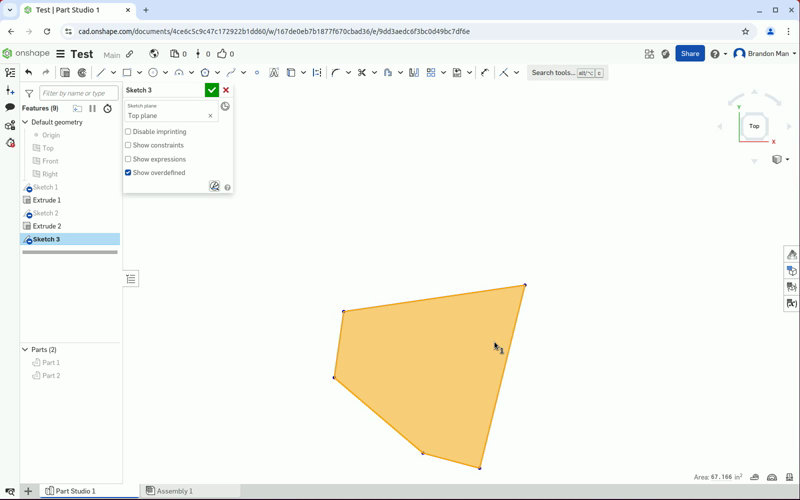
scroll(-6)
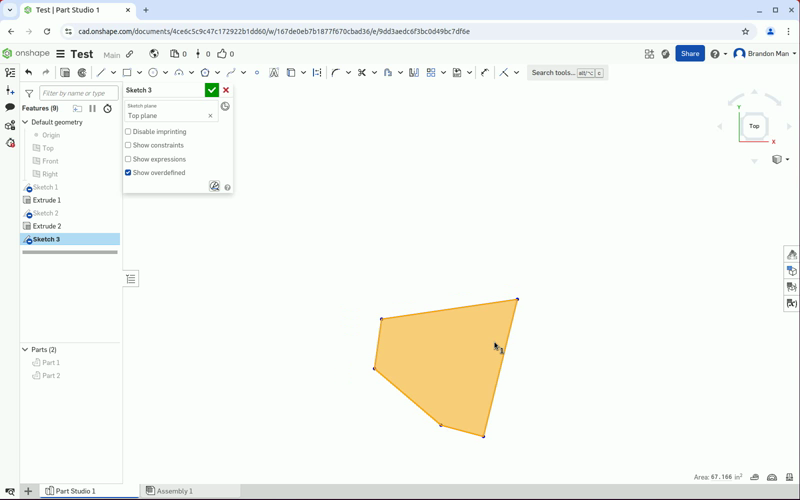
scroll(-6)
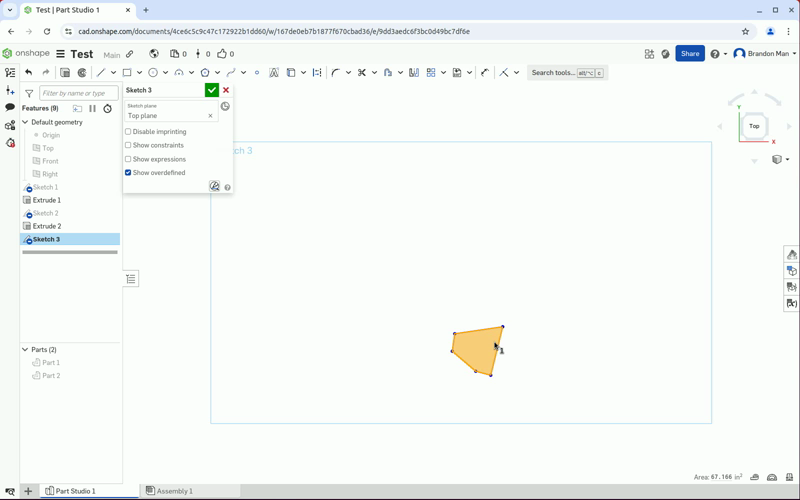
mouse_move(73, 352)
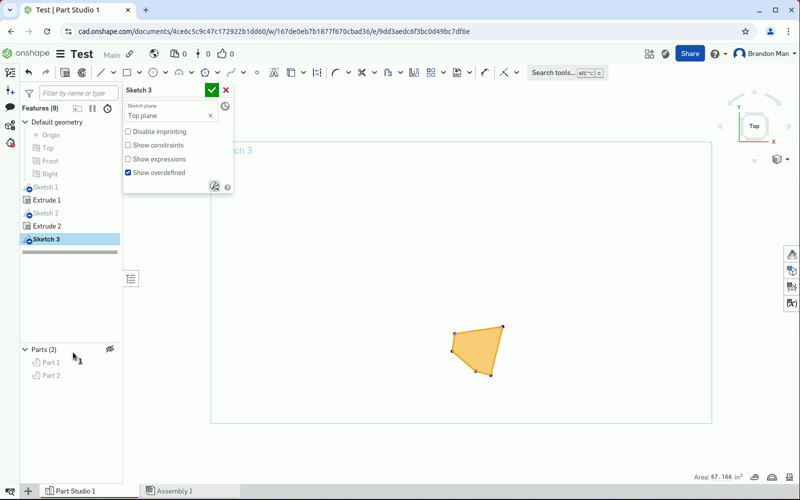
key(shift+y)
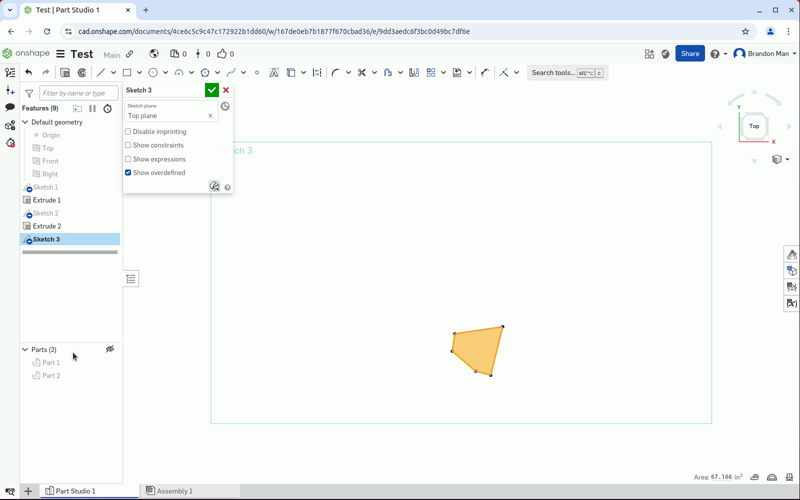
key(shift+e)
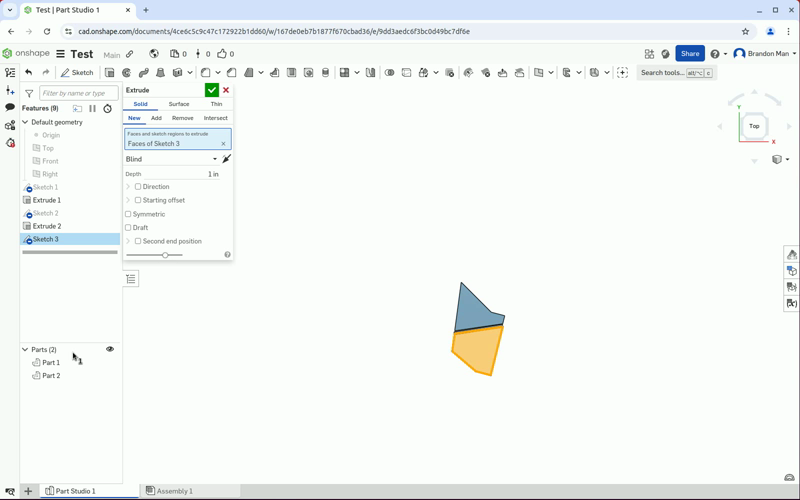
mouse_move(143, 106)
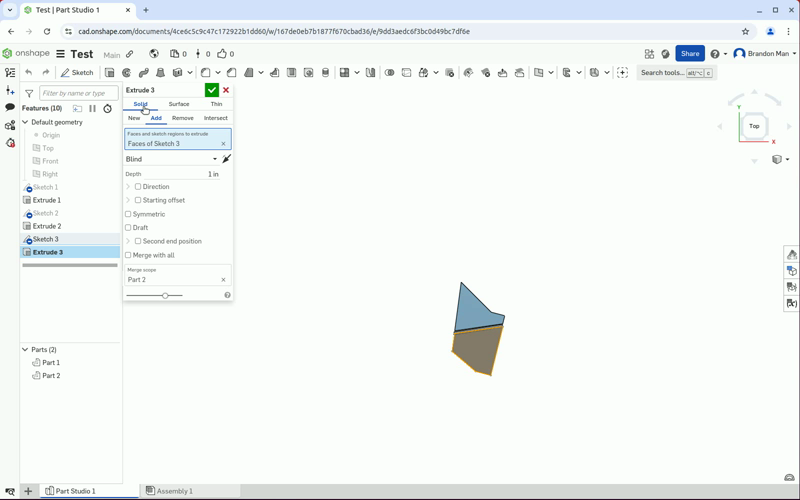
click(143, 106)
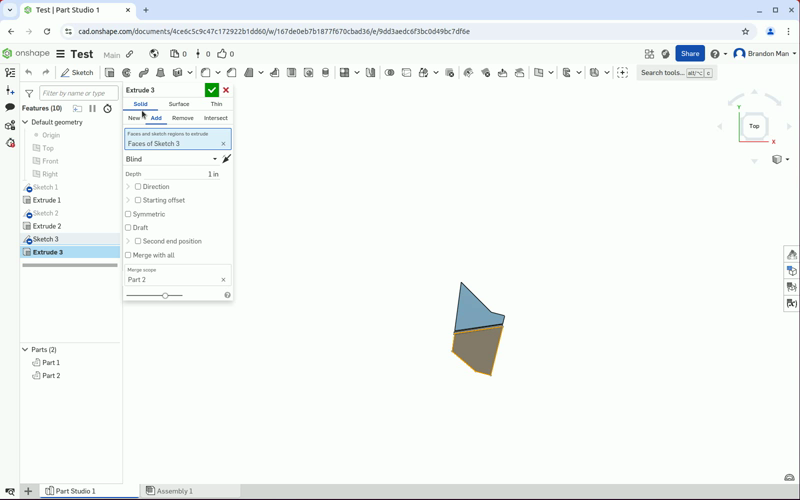
mouse_move(137, 120)
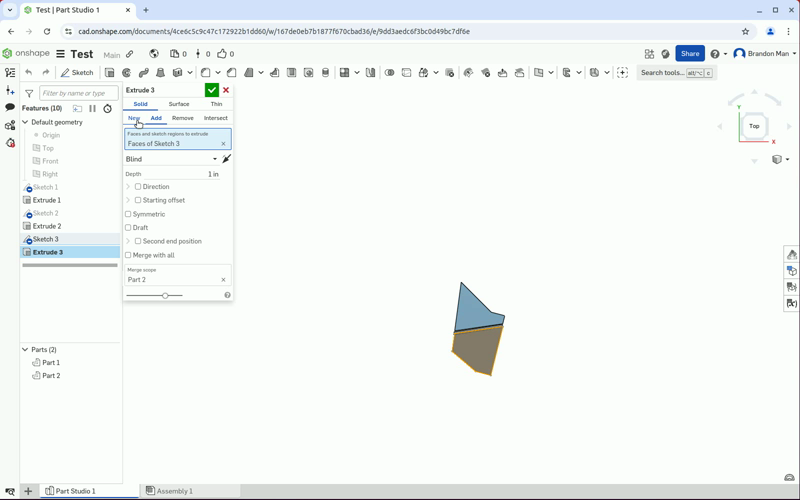
click(137, 120)
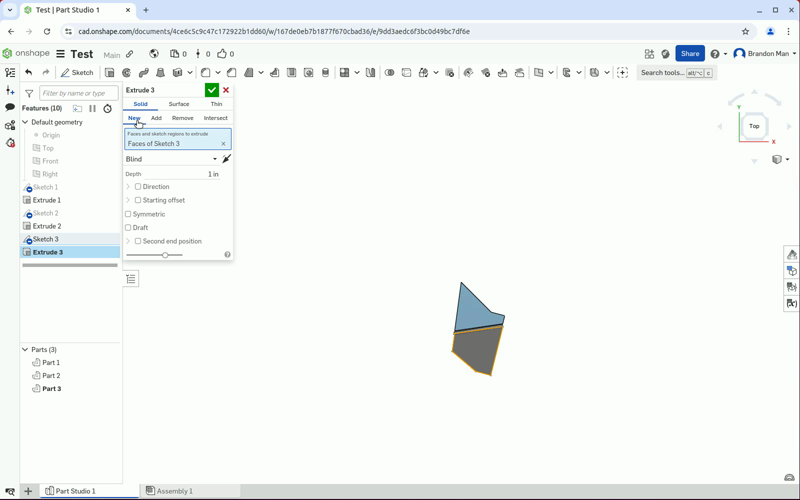
key(tab, 4)
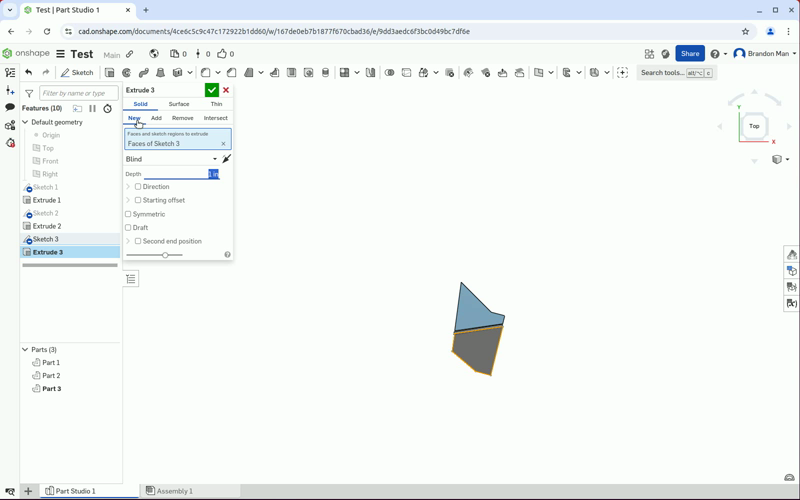
text(-0.241)
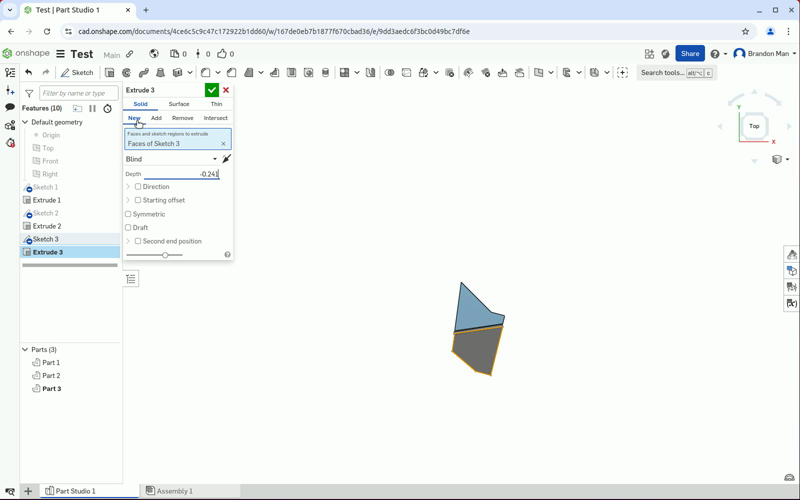
key(enter)
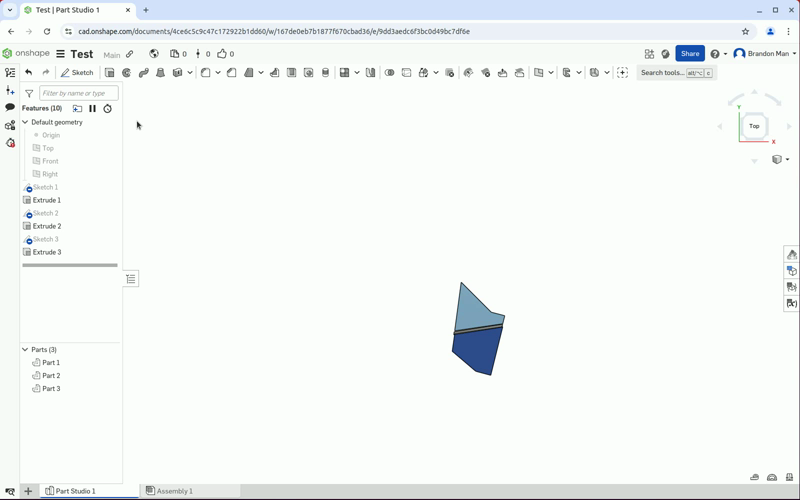
key(shift+h)
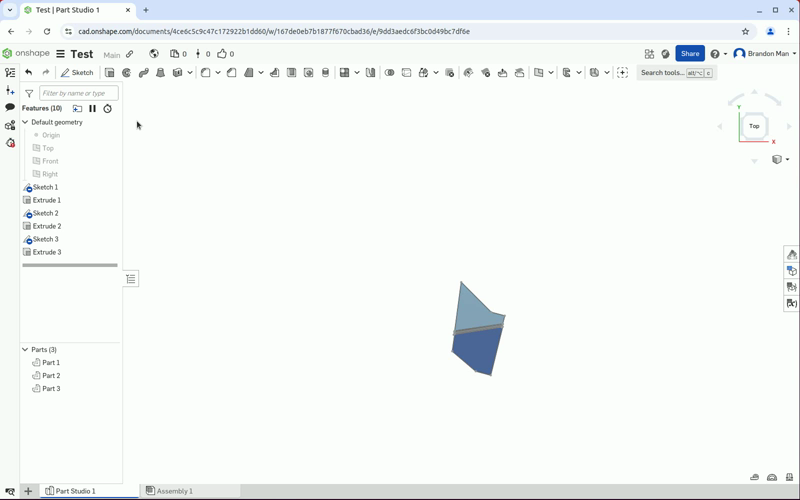
key(shift+h)
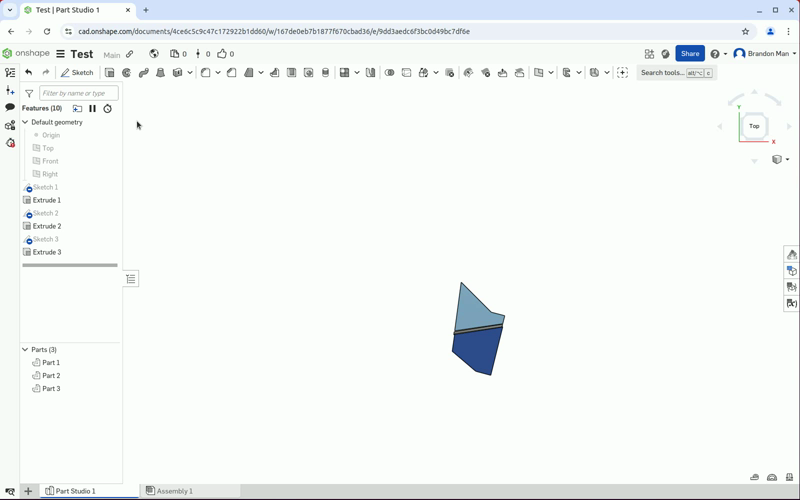
mouse_move(73, 189)
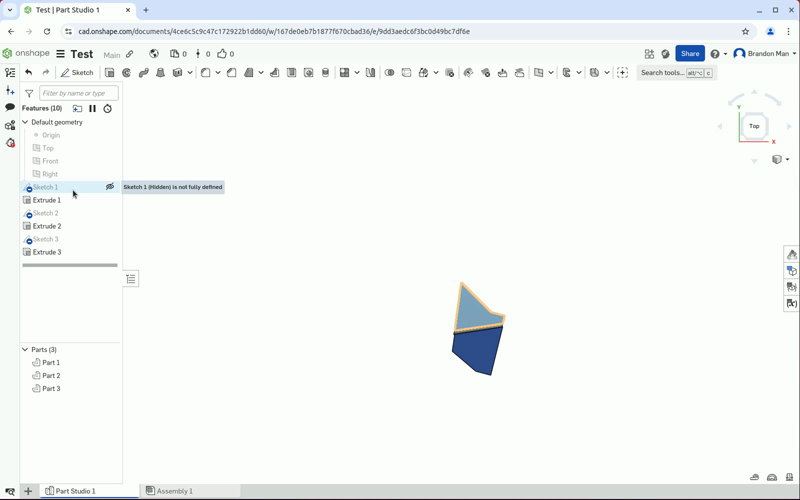
click(73, 189)
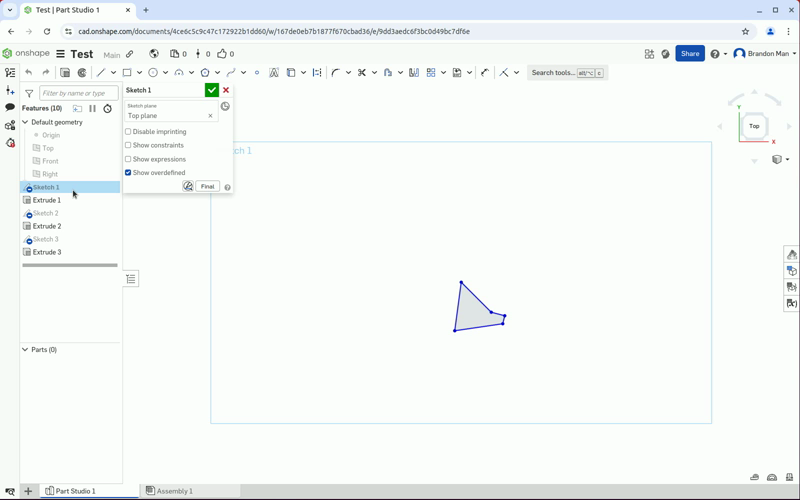
mouse_move(229, 92)
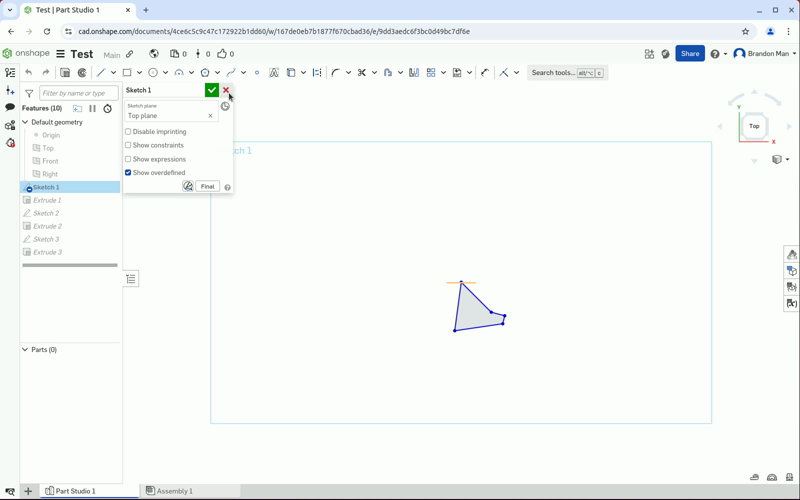
click(229, 92)
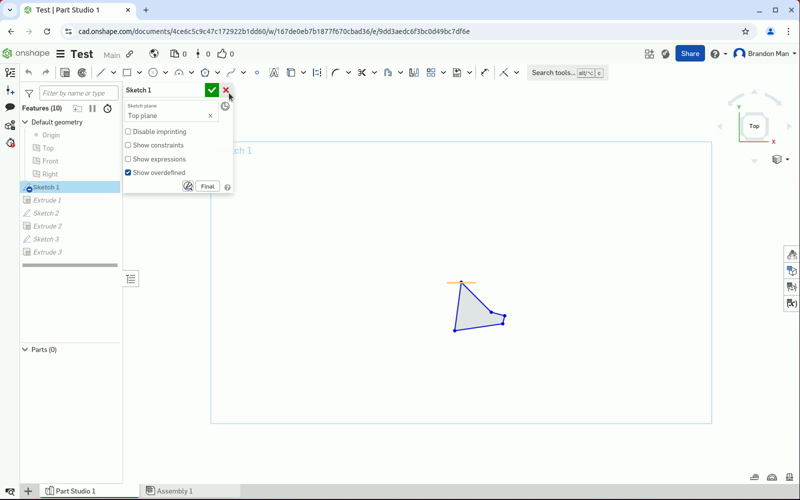
key(shift+s)
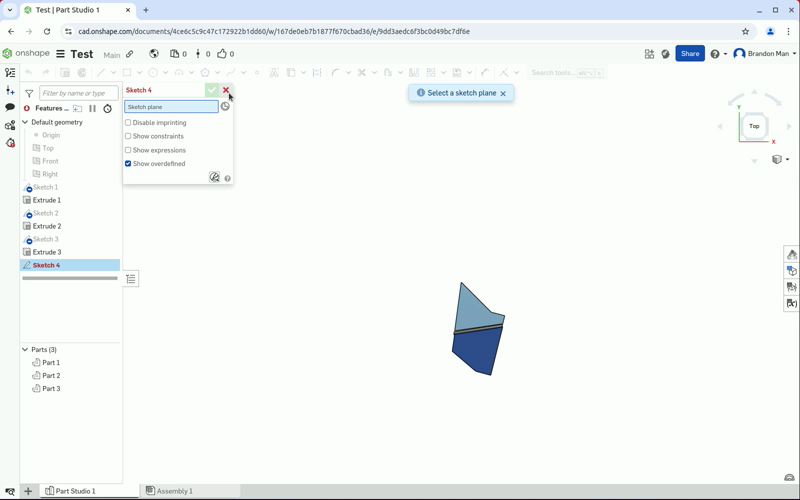
mouse_move(73, 150)
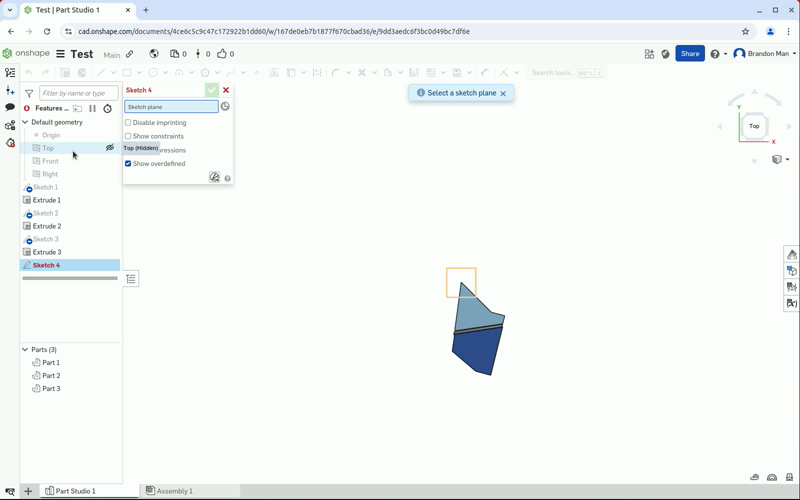
click(73, 150)
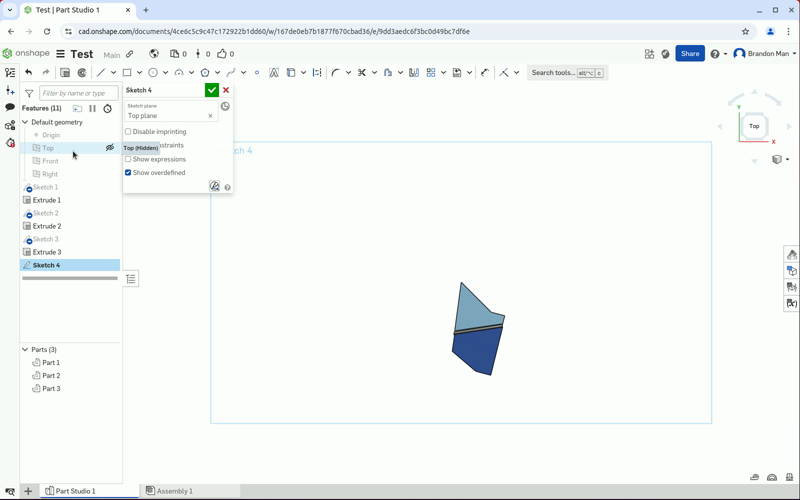
mouse_move(73, 352)
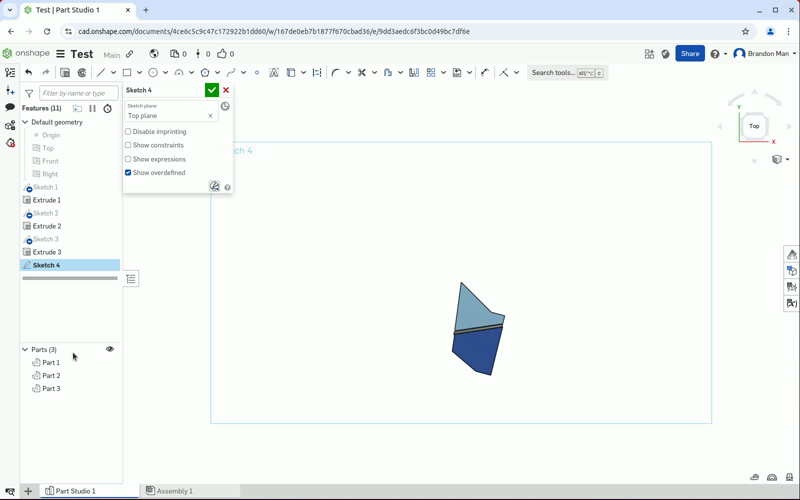
key(y)
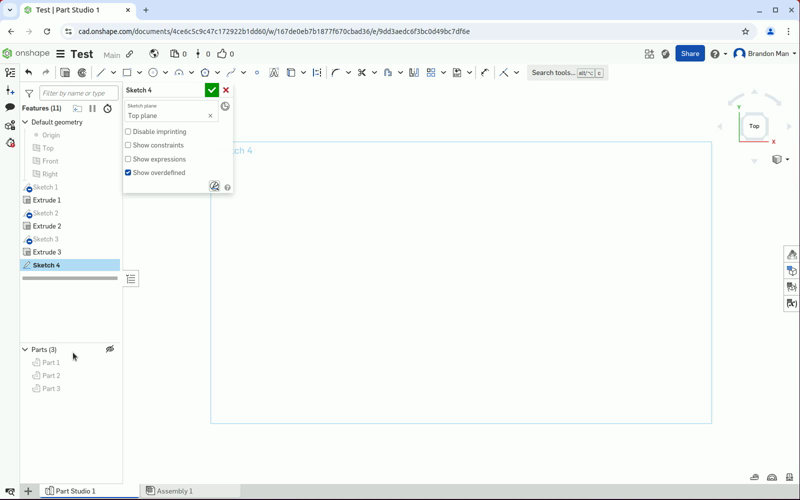
key(l)
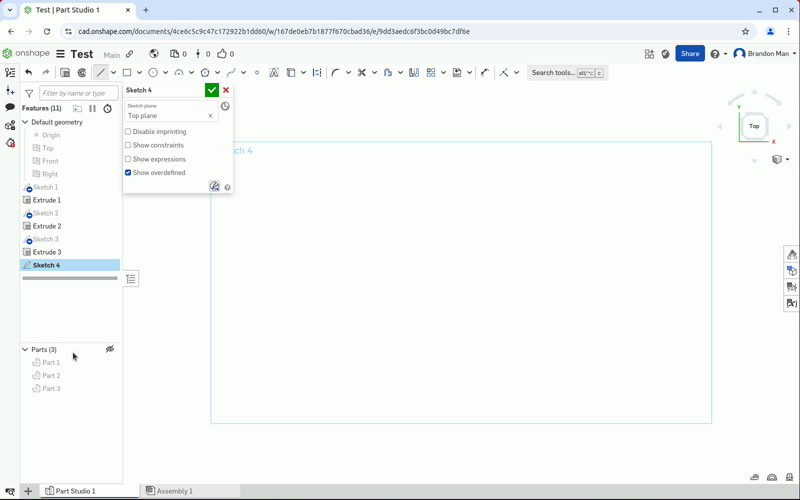
key_down(shift)
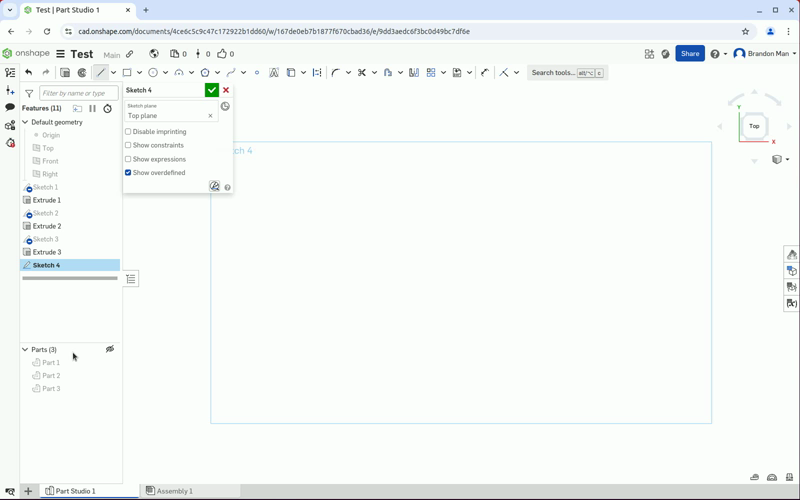
mouse_move(450, 365)
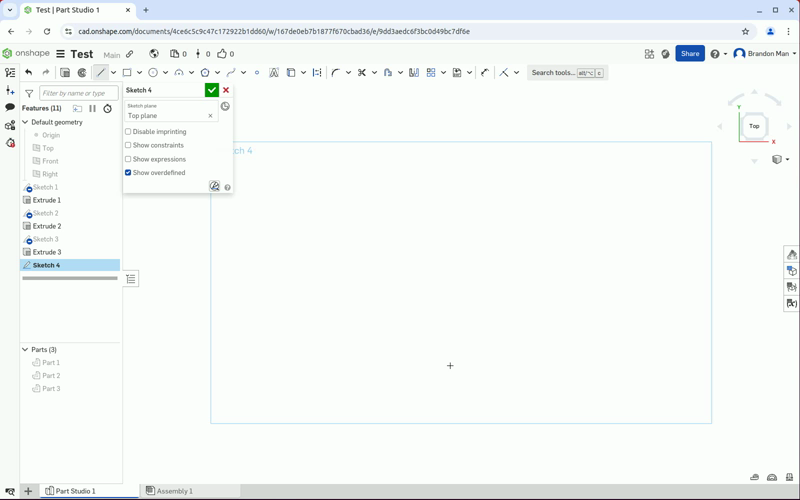
click(450, 365)
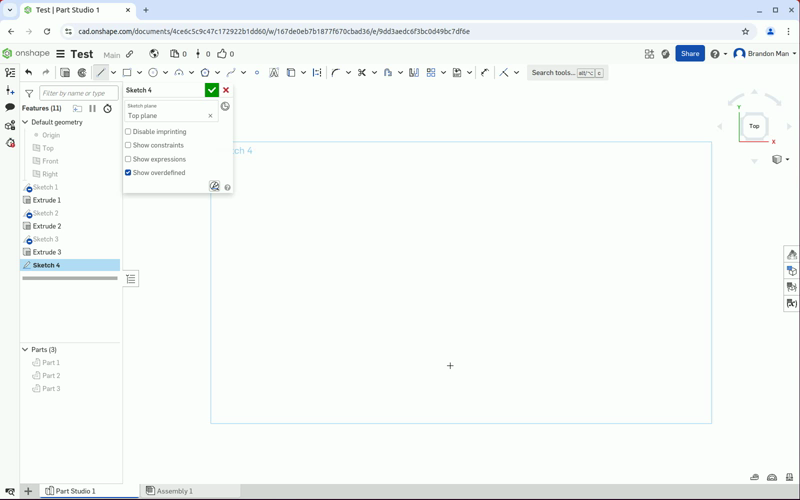
key_up(shift)
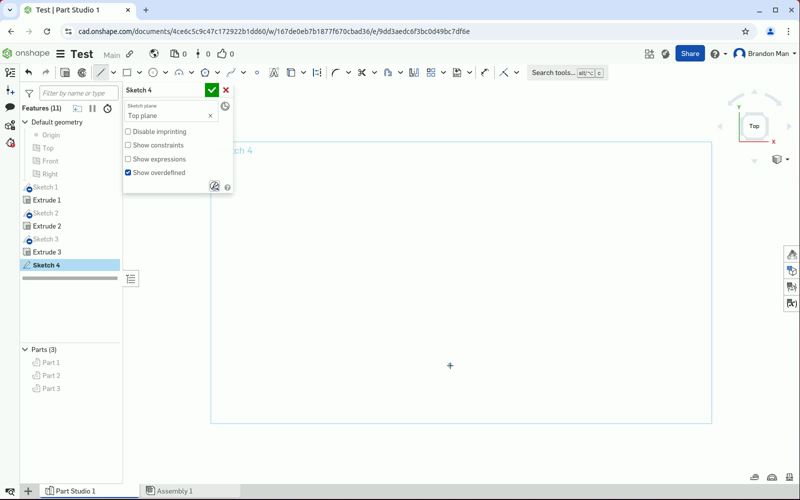
key_down(shift)
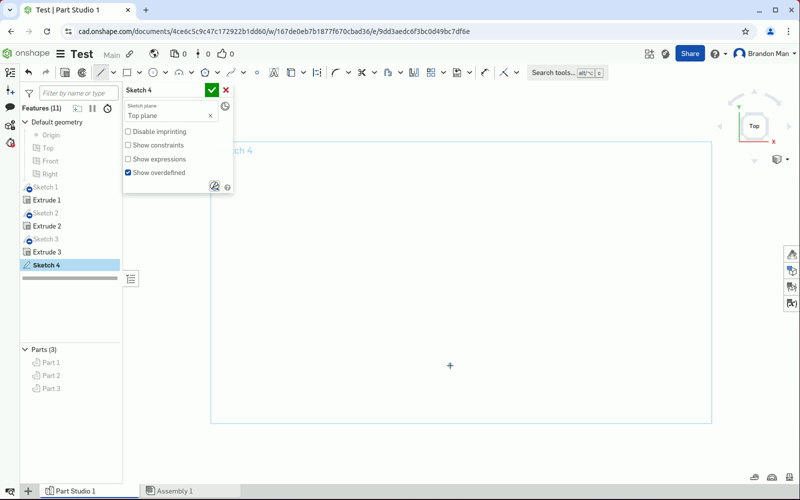
mouse_move(480, 365)
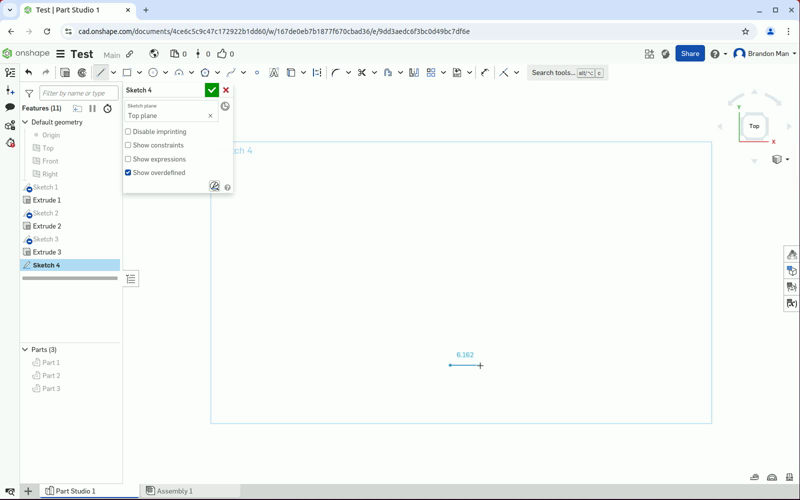
mouse_move(475, 371)
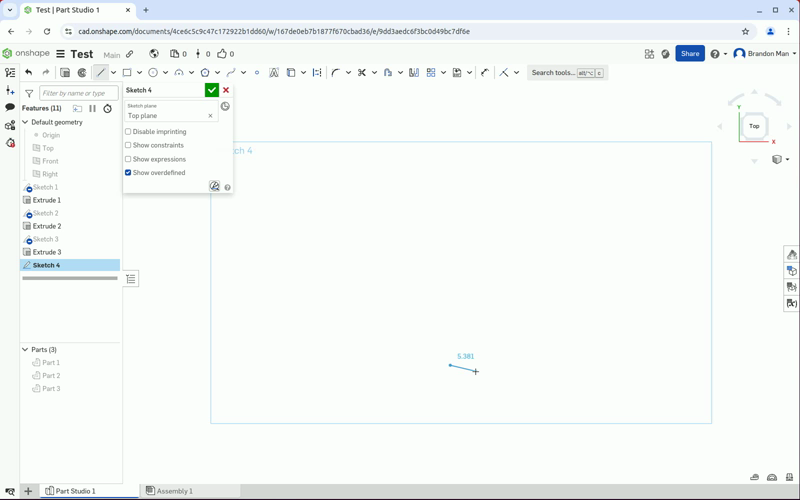
click(475, 371)
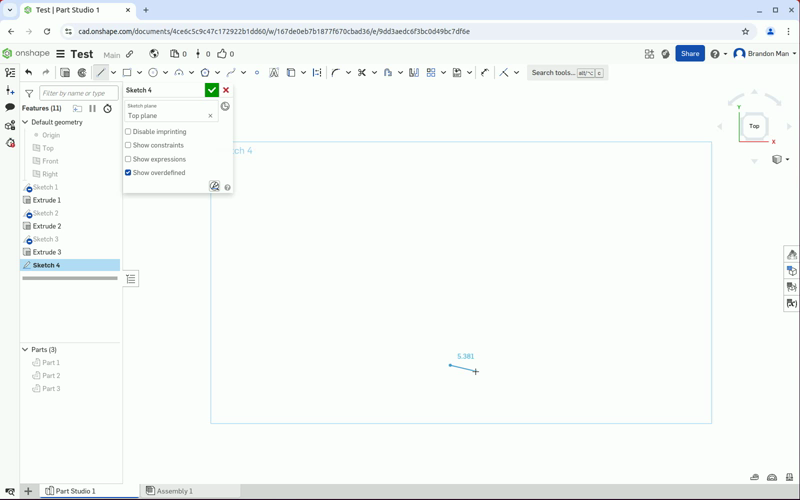
key_up(shift)
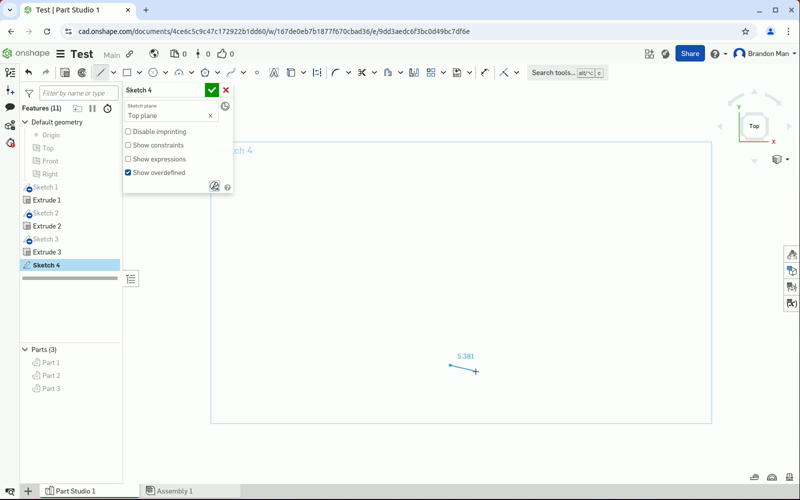
key_down(shift)
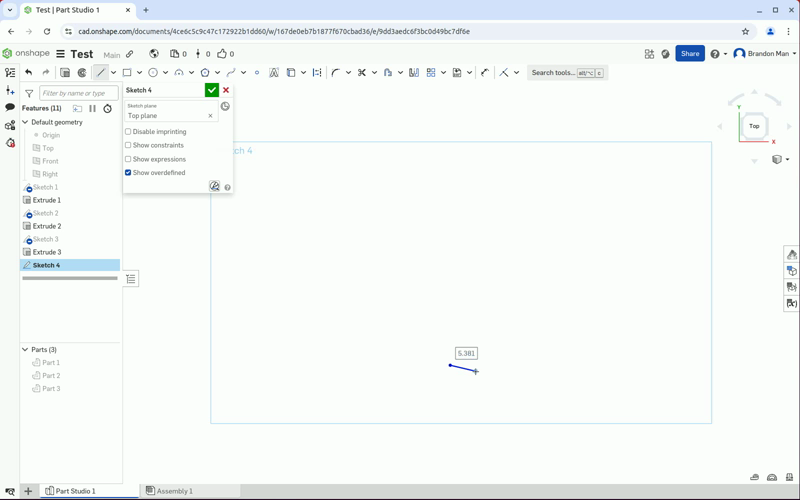
mouse_move(505, 371)
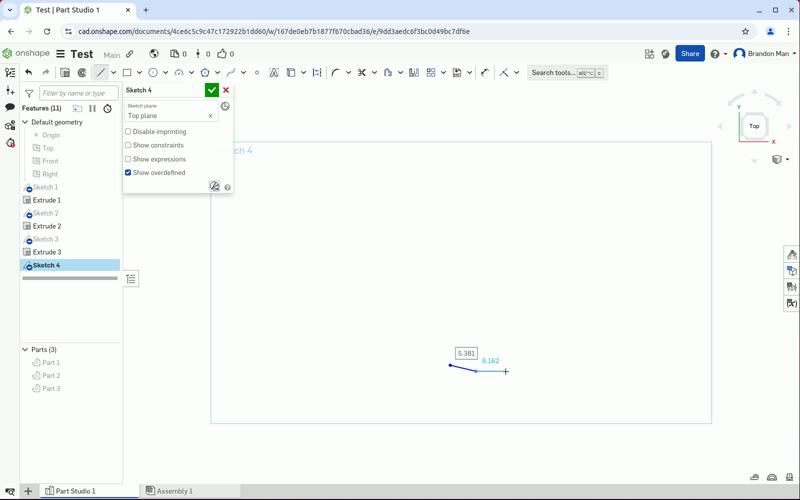
mouse_move(452, 349)
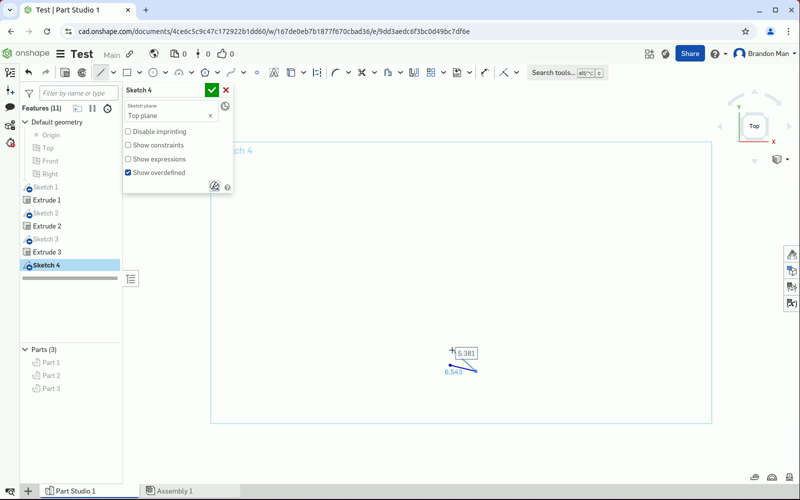
click(452, 349)
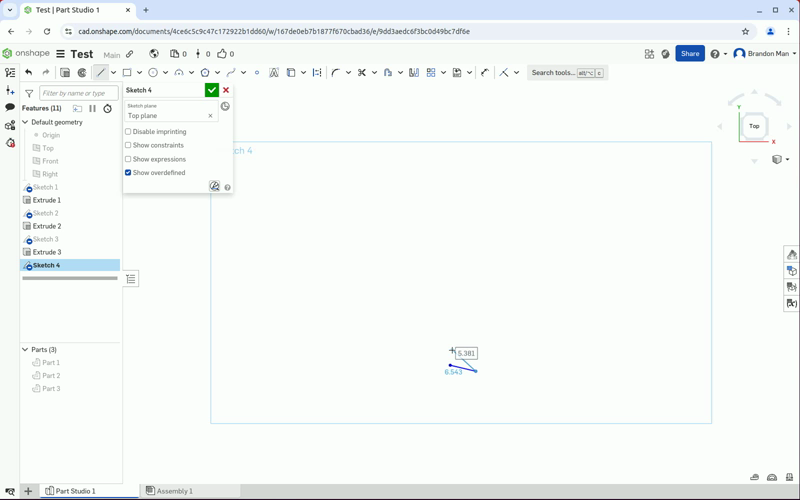
key_up(shift)
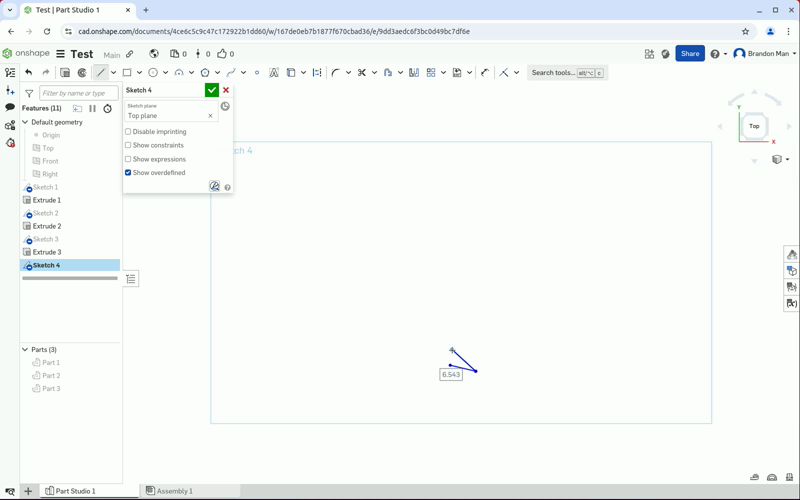
mouse_move(482, 349)
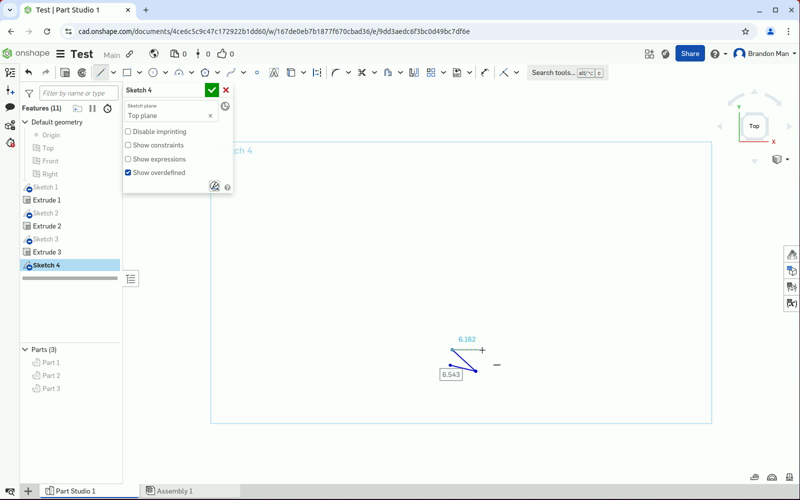
key_down(shift)
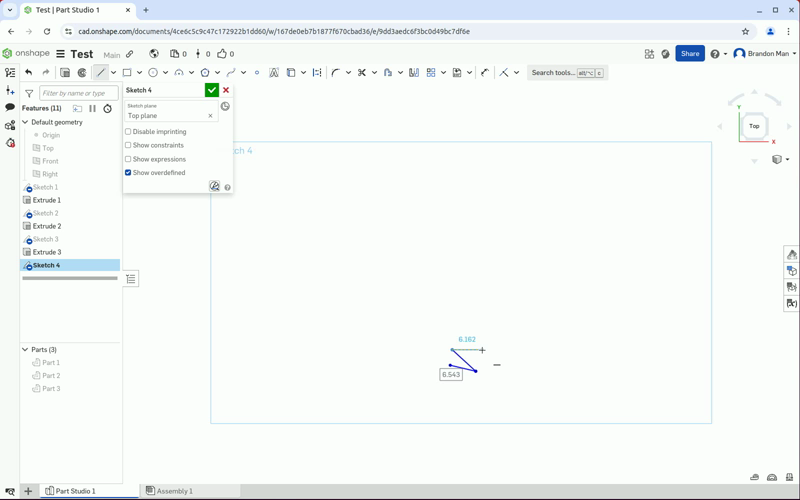
mouse_move(450, 365)
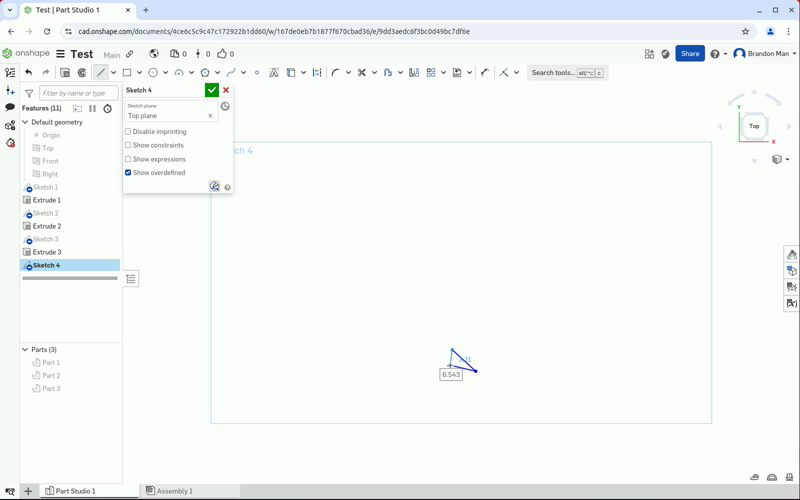
key_up(shift)
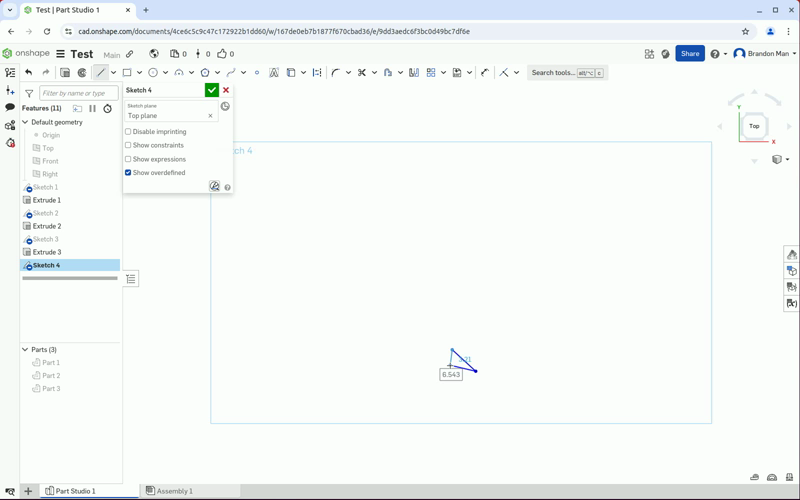
click(450, 365)
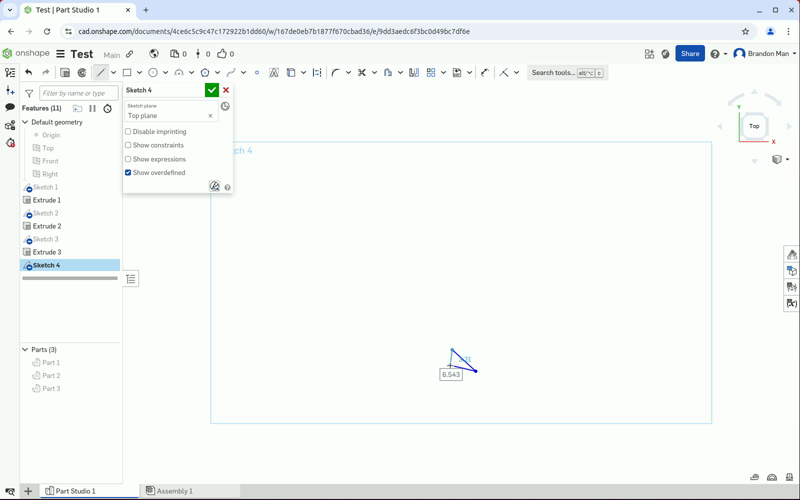
key(esc)
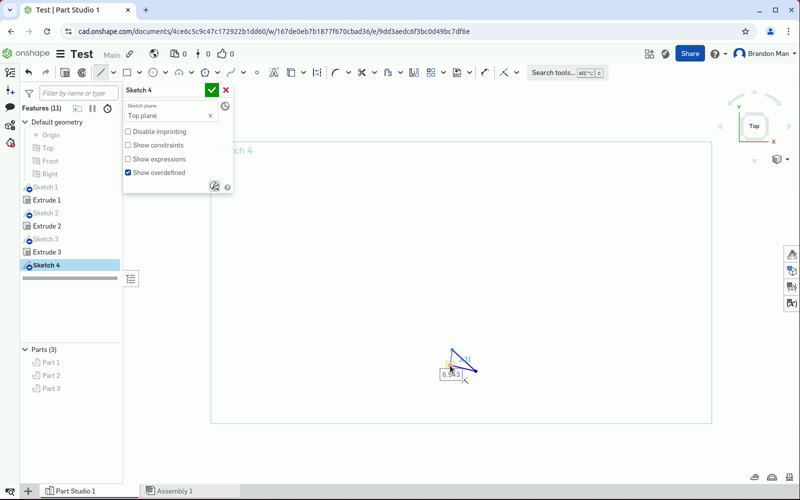
mouse_move(453, 357)
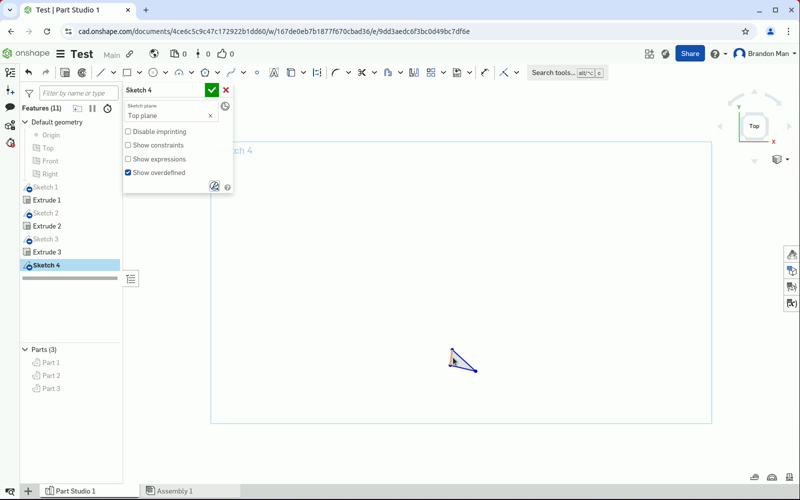
scroll(6)
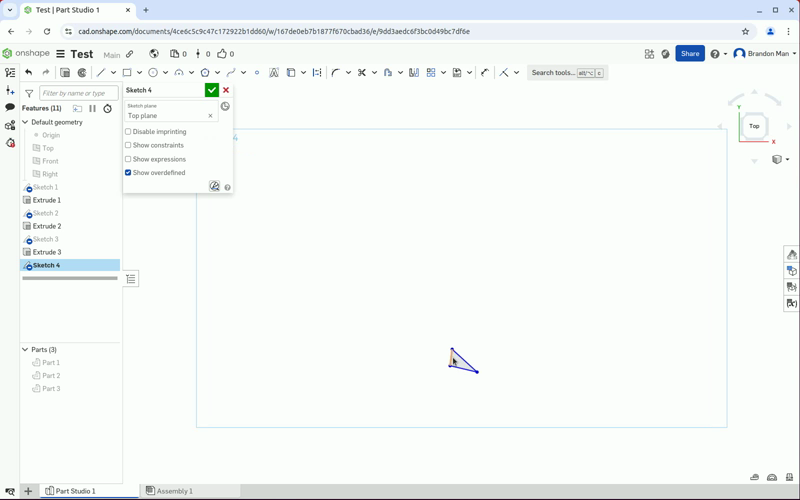
scroll(6)
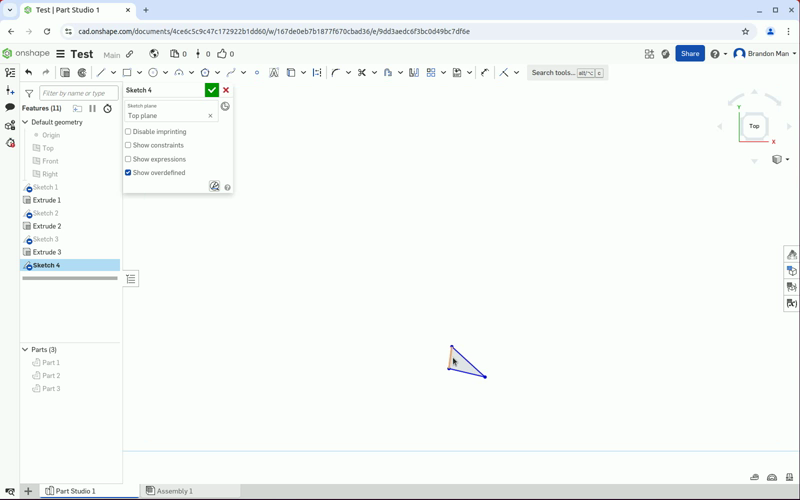
scroll(6)
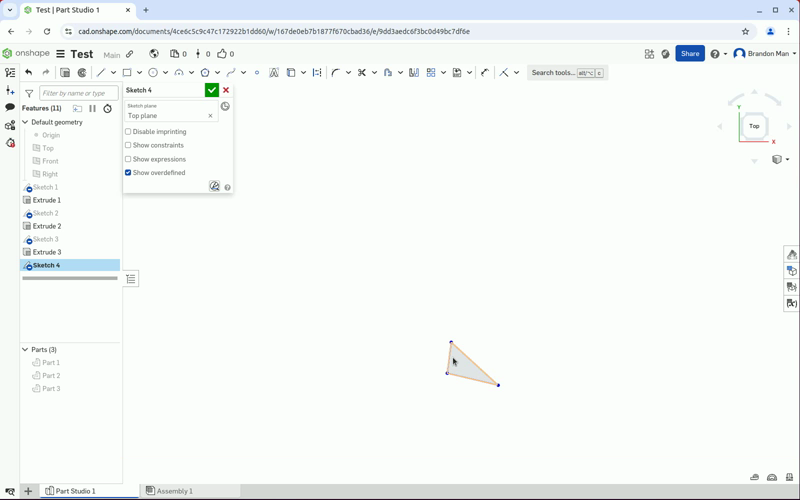
scroll(6)
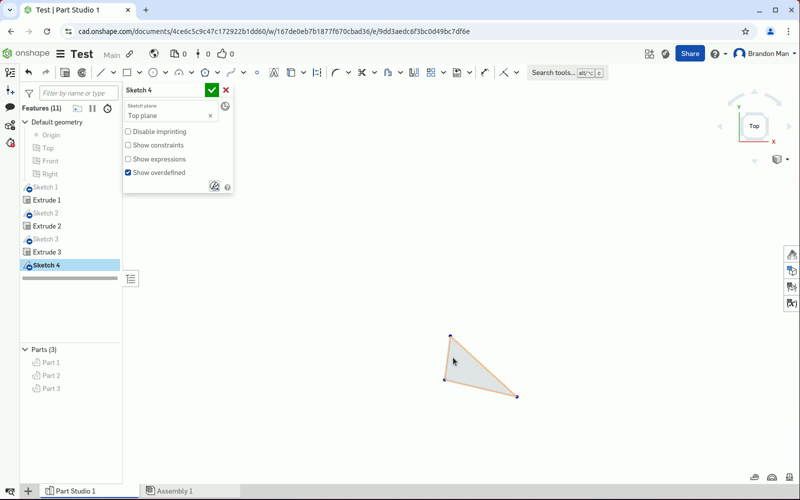
scroll(6)
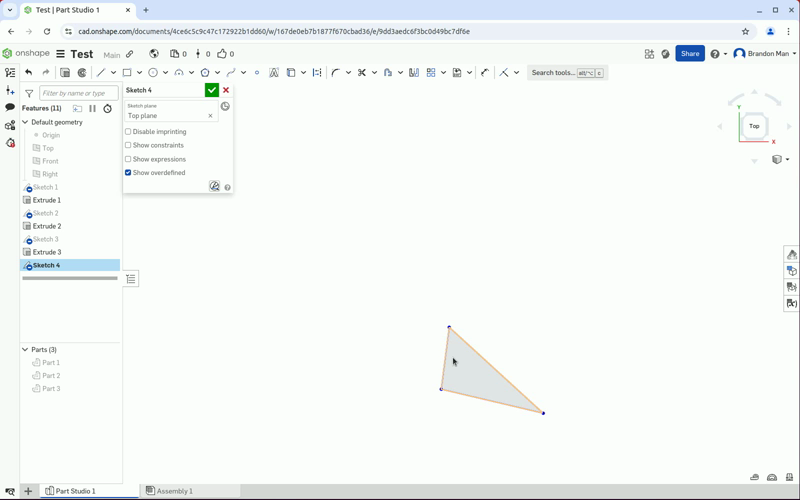
scroll(6)
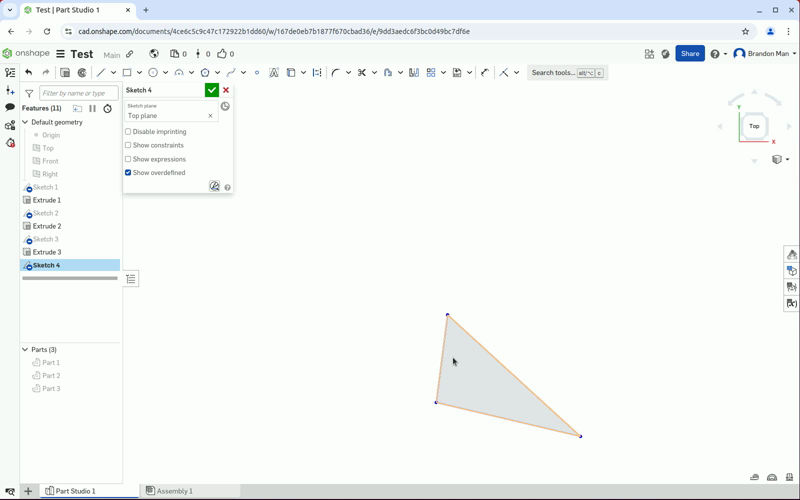
scroll(6)
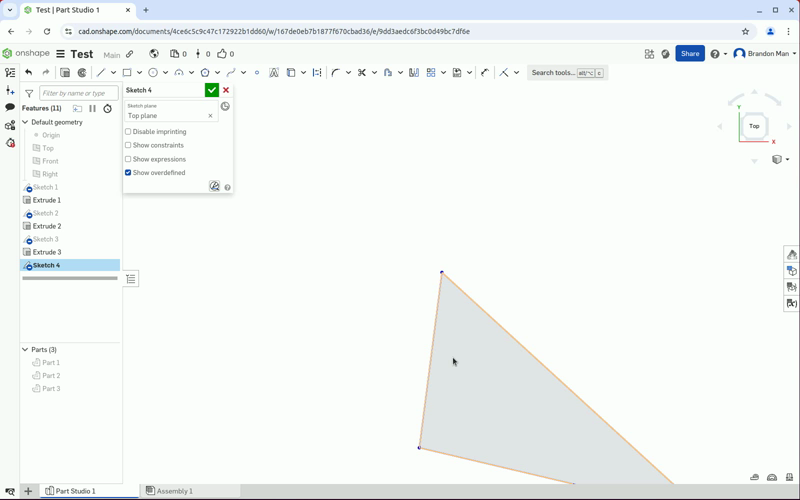
click(453, 357)
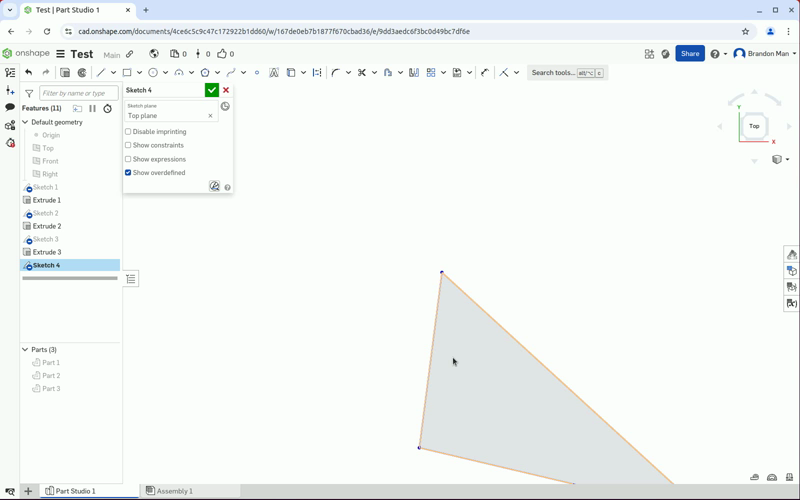
scroll(-6)
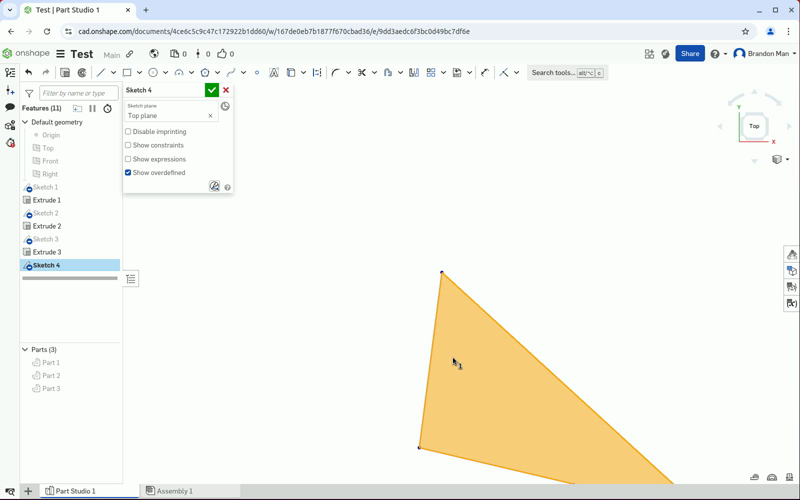
scroll(-6)
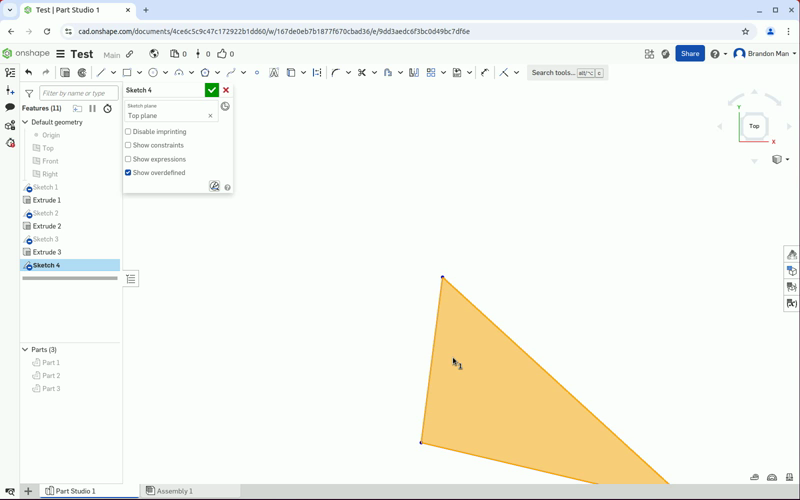
scroll(-6)
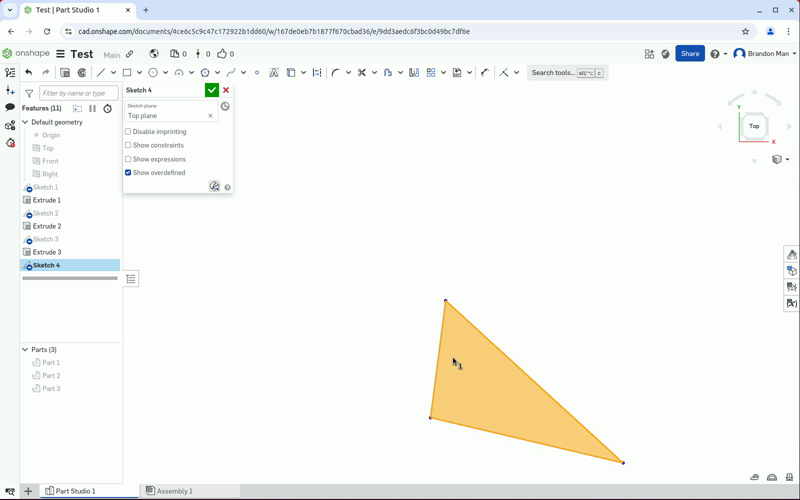
scroll(-6)
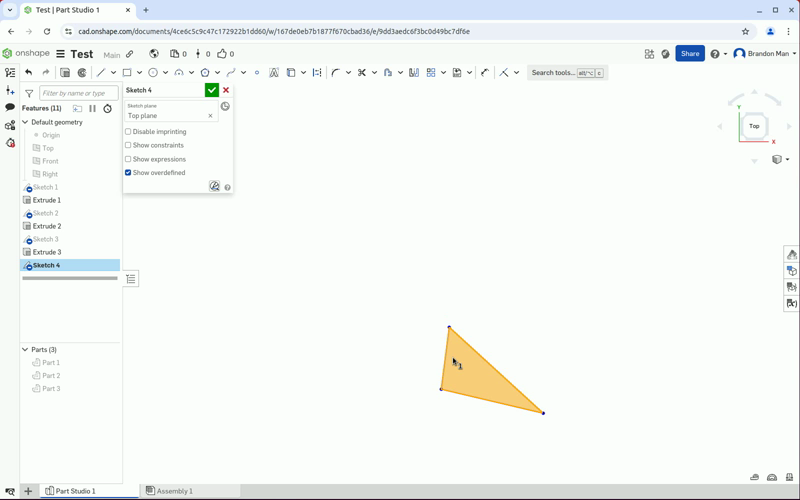
scroll(-6)
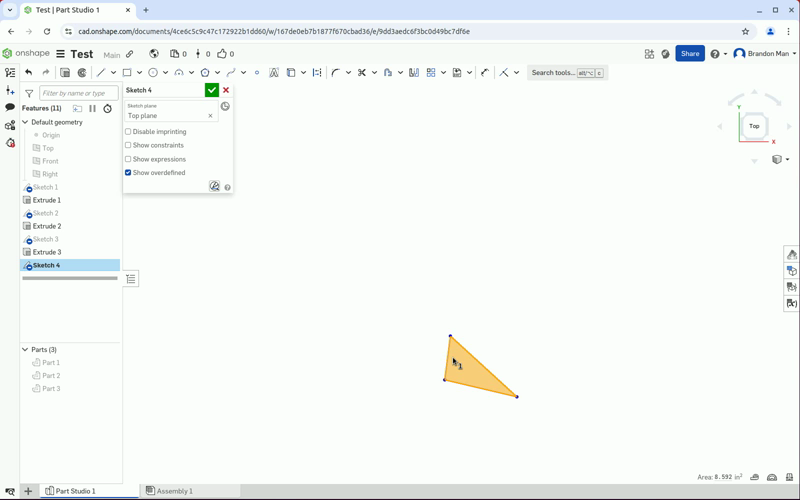
scroll(-6)
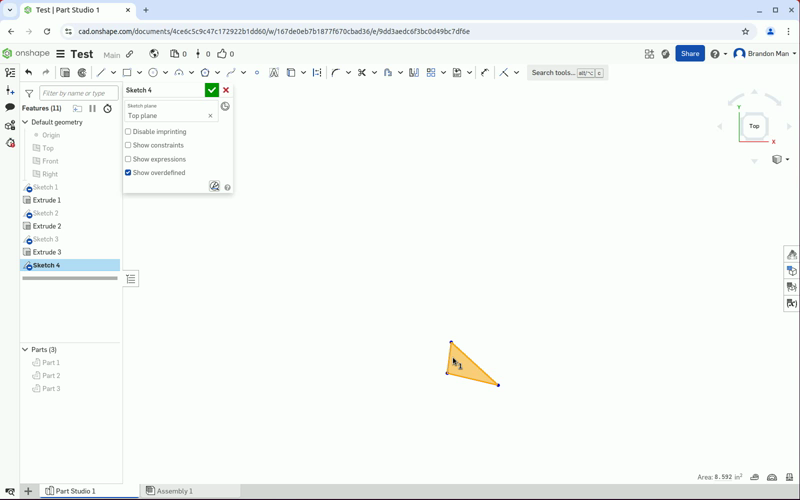
scroll(-6)
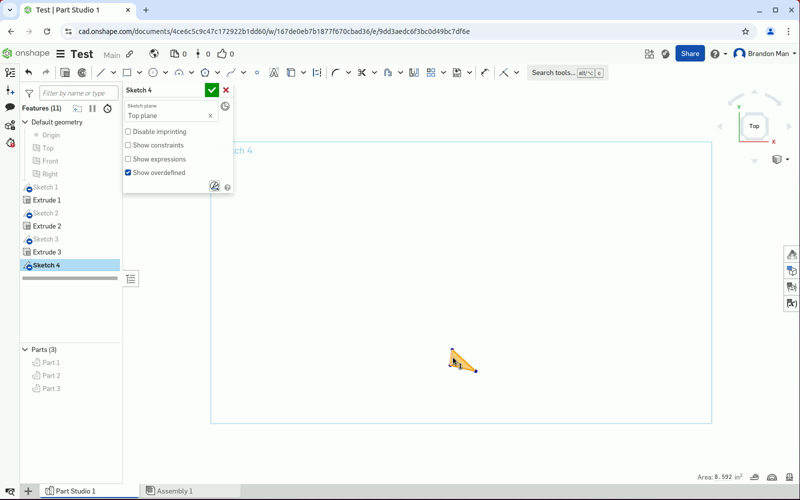
mouse_move(73, 352)
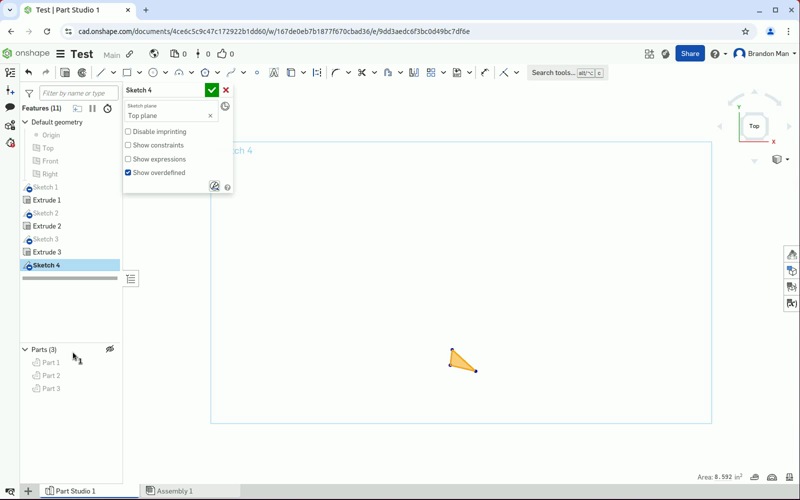
key(shift+y)
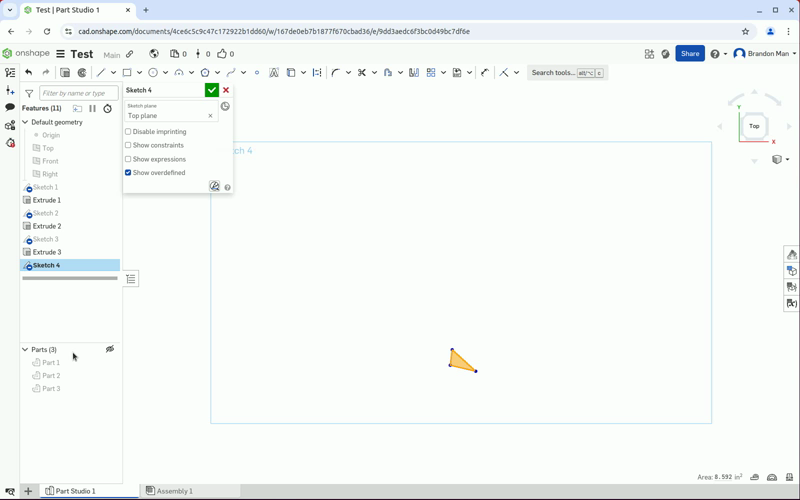
key(shift+e)
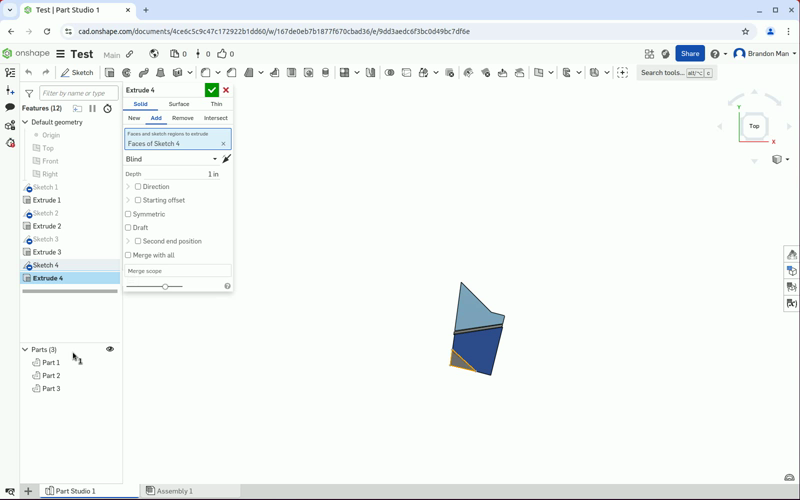
mouse_move(143, 106)
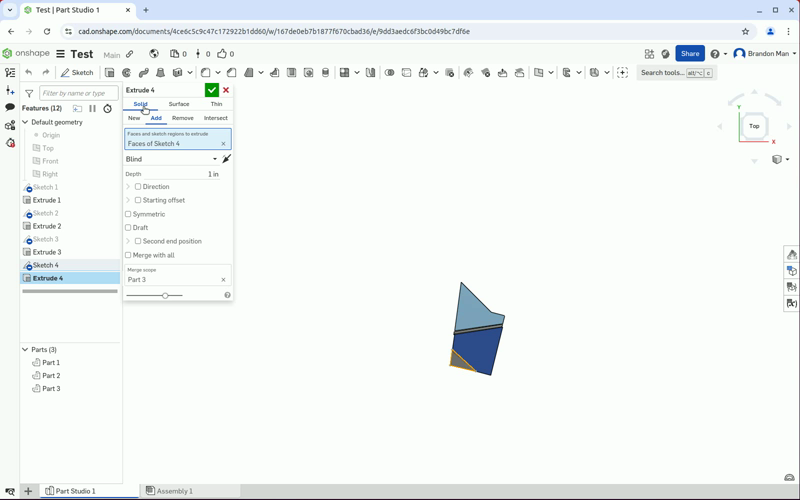
click(143, 106)
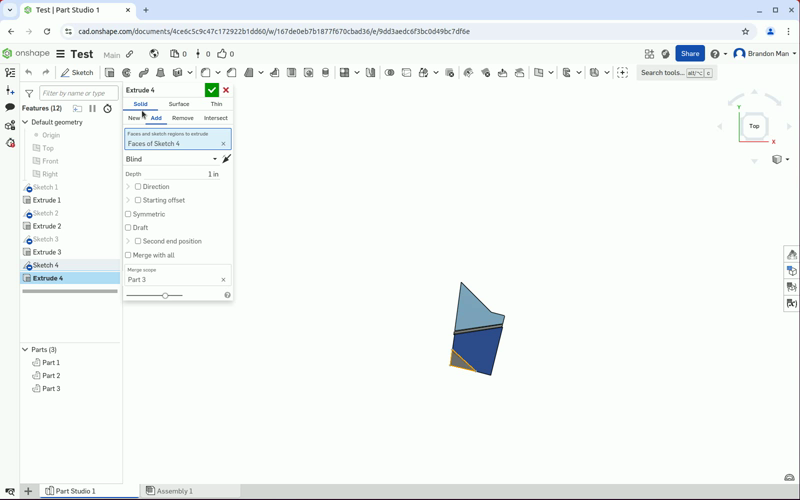
mouse_move(137, 120)
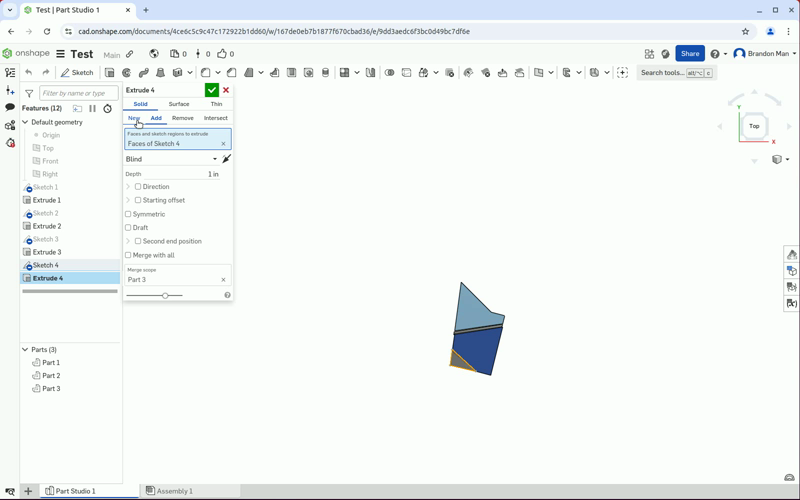
click(137, 120)
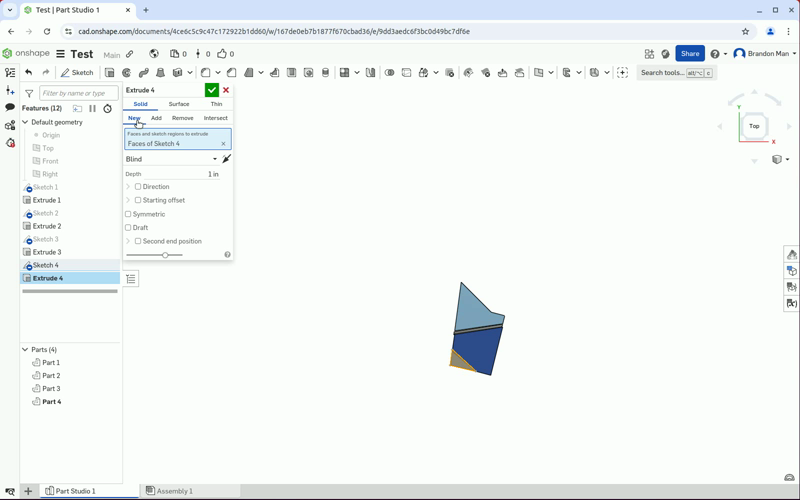
key(tab, 4)
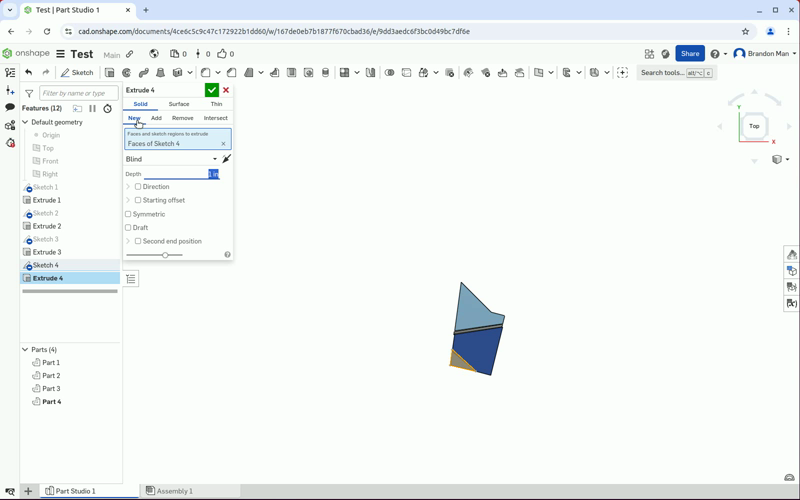
text(-0.241)
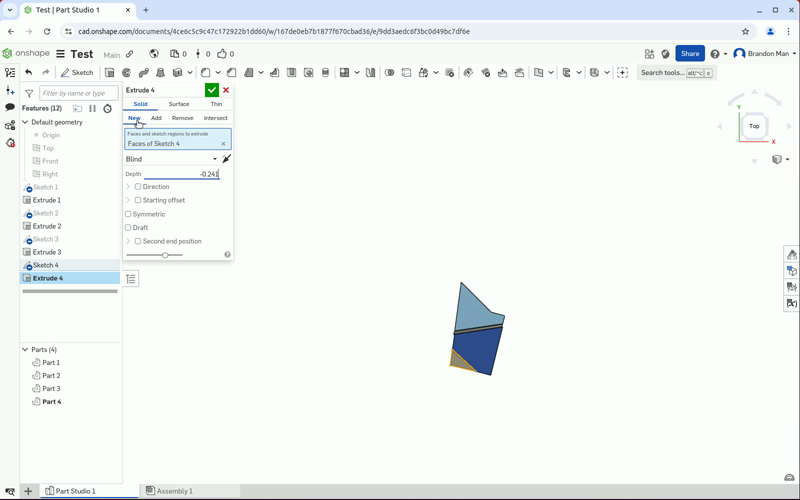
key(enter)
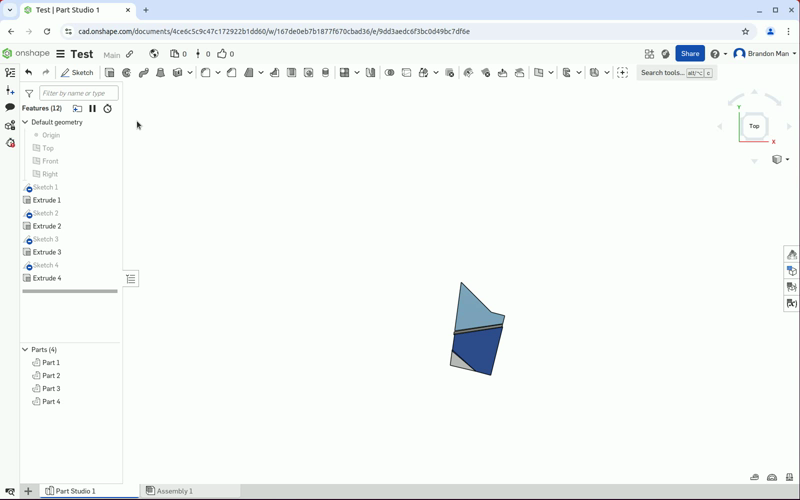
key(shift+h)
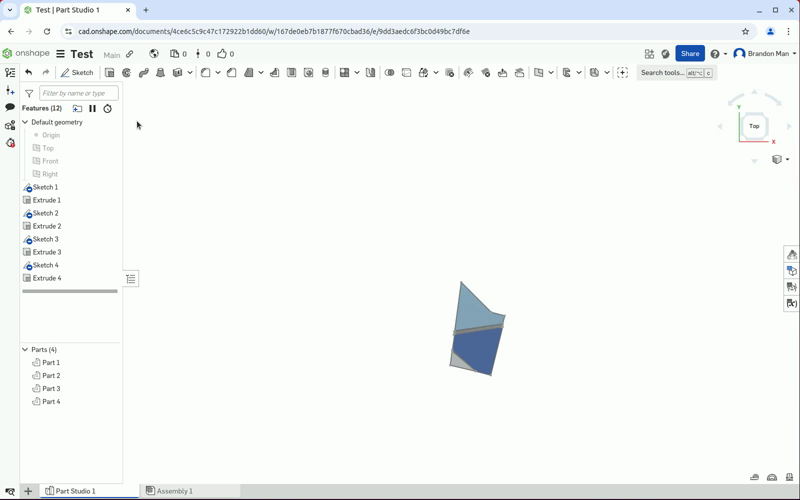
key(shift+h)
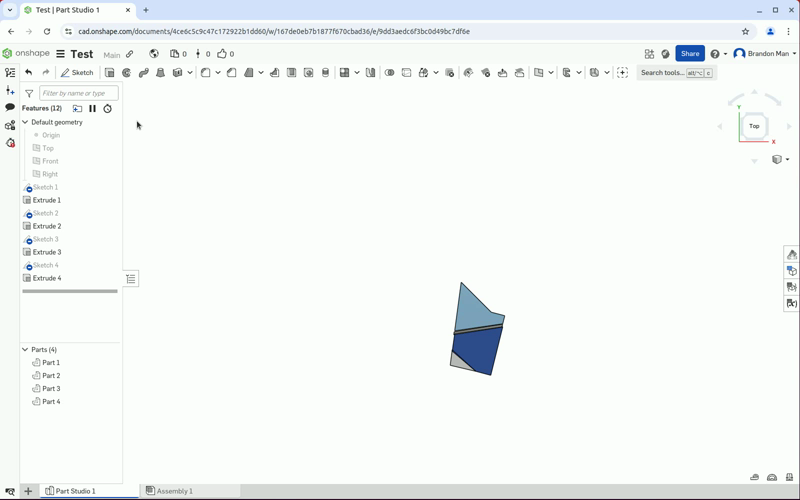
mouse_move(73, 189)
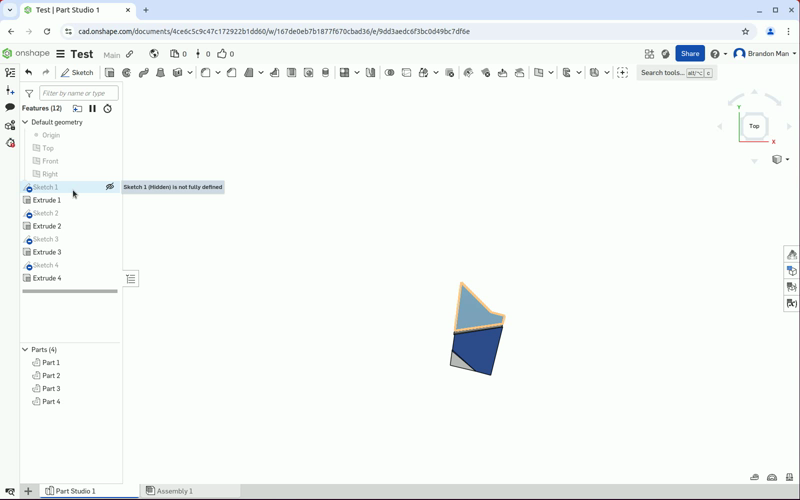
click(73, 189)
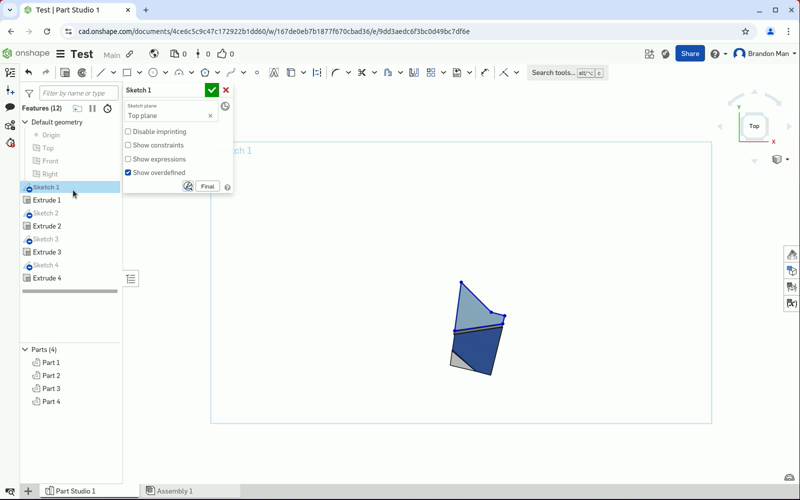
mouse_move(229, 92)
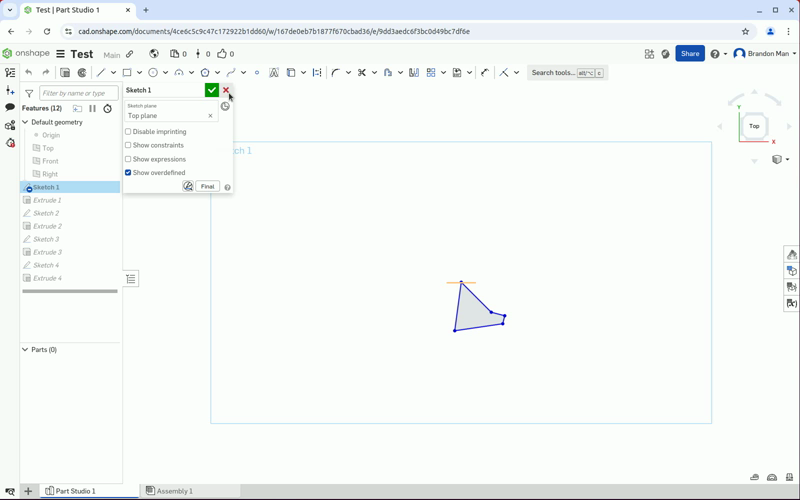
click(229, 92)
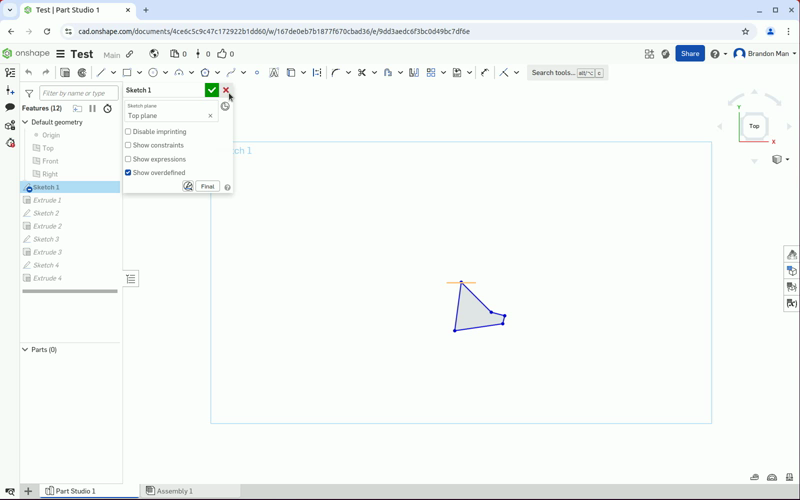
key(shift+s)
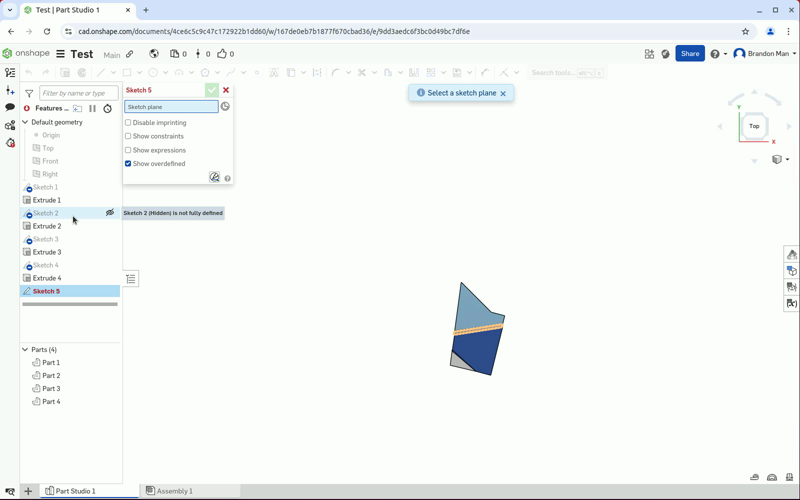
scroll(3)
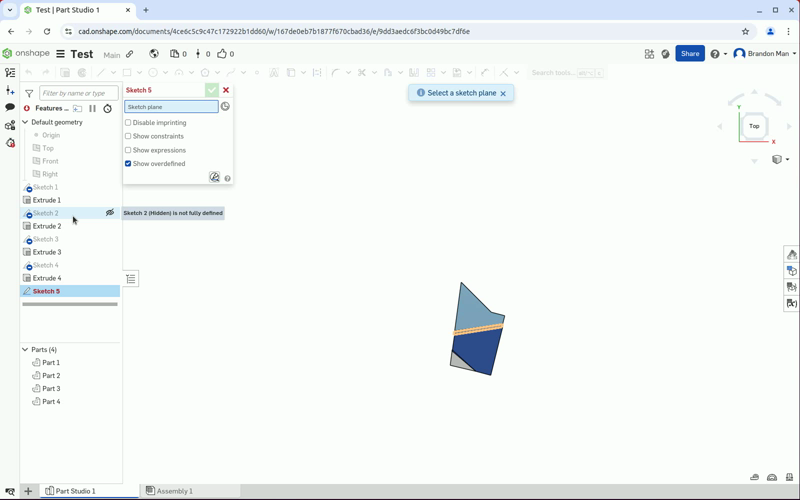
mouse_move(73, 150)
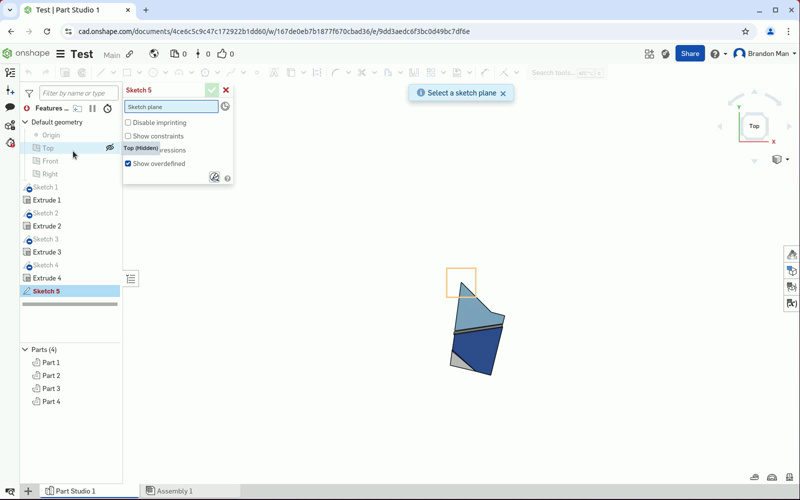
click(73, 150)
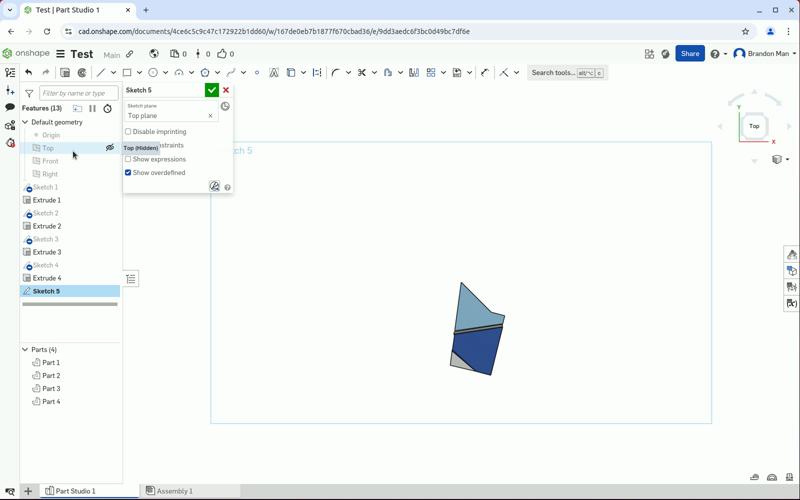
mouse_move(73, 352)
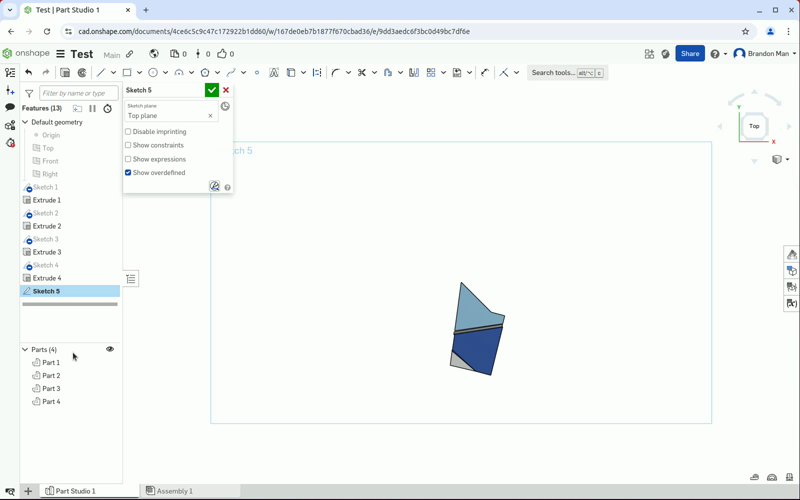
key(y)
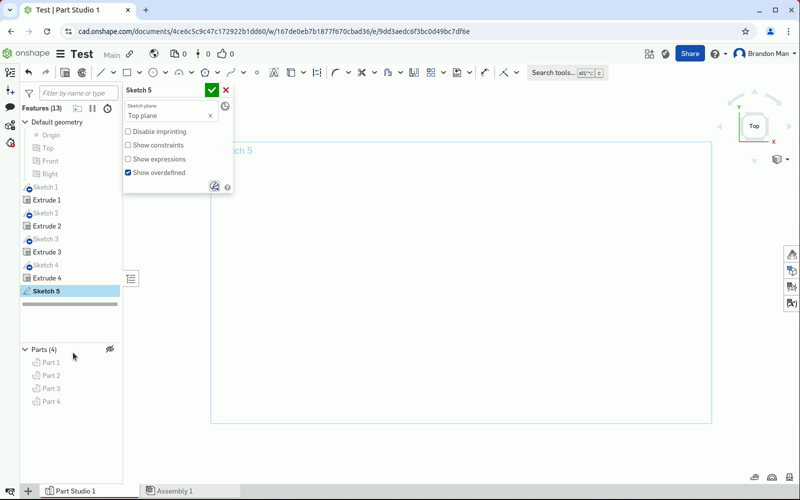
key(l)
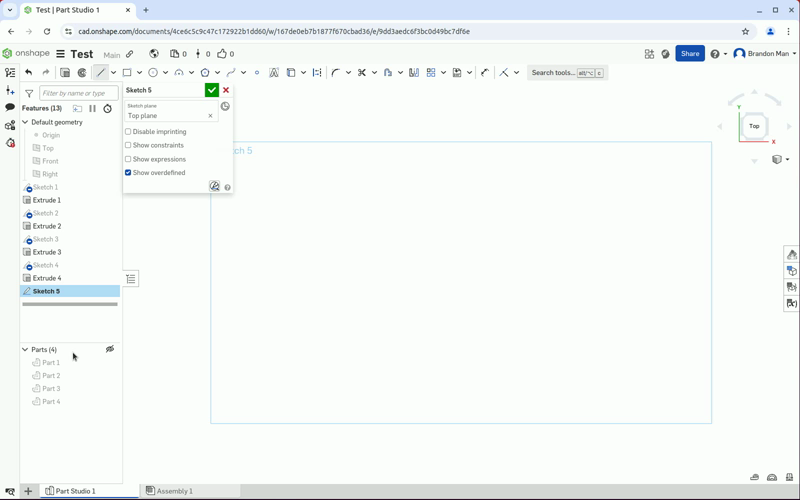
key_down(shift)
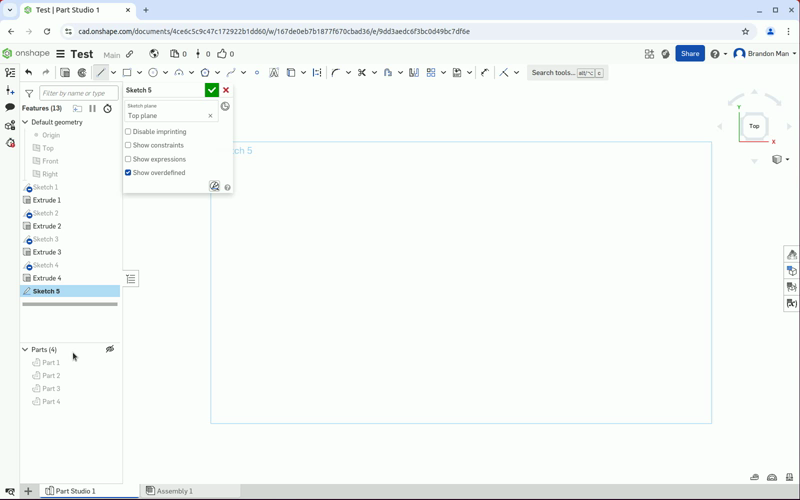
mouse_move(449, 376)
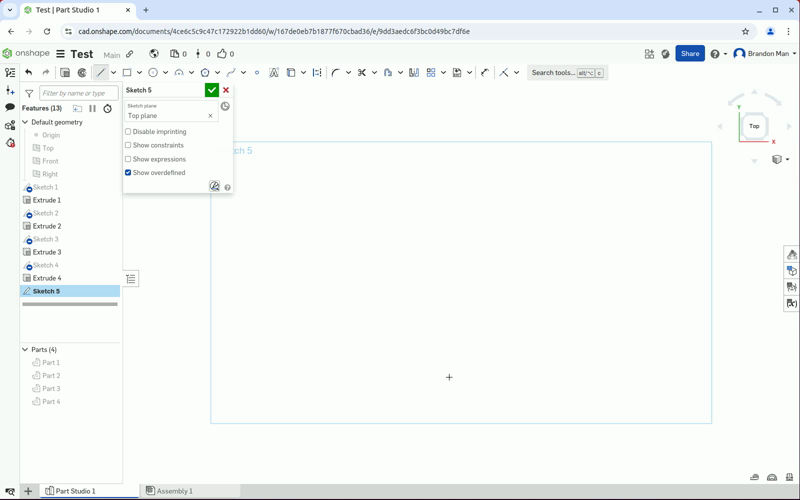
click(449, 376)
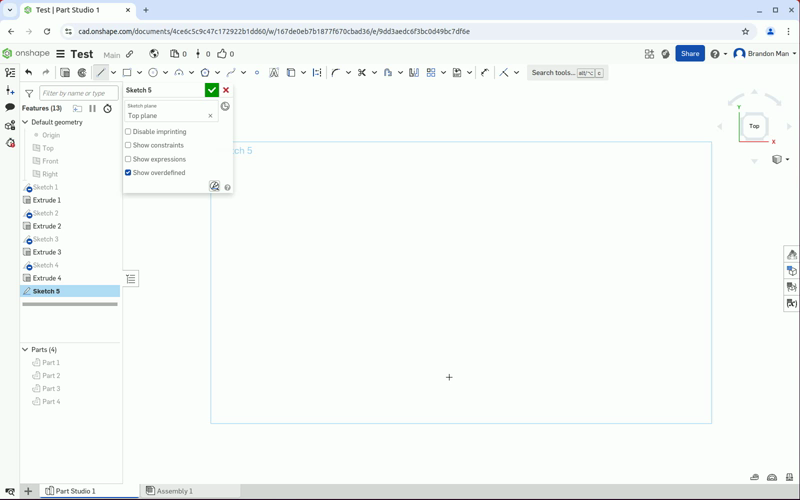
key_up(shift)
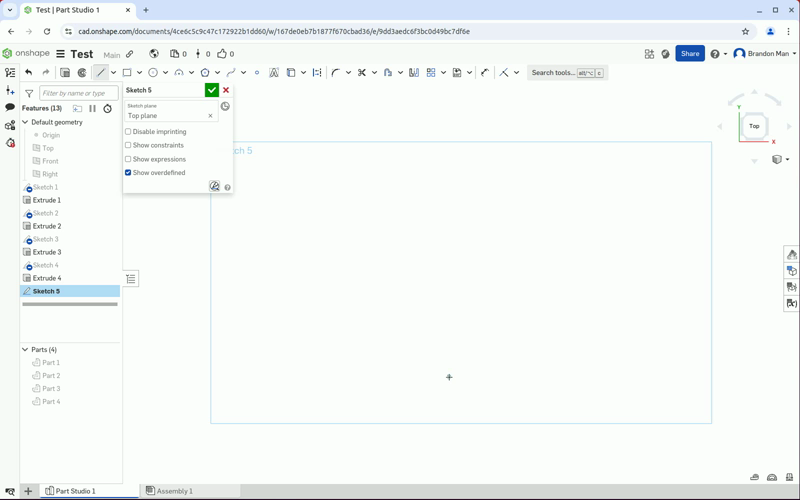
key_down(shift)
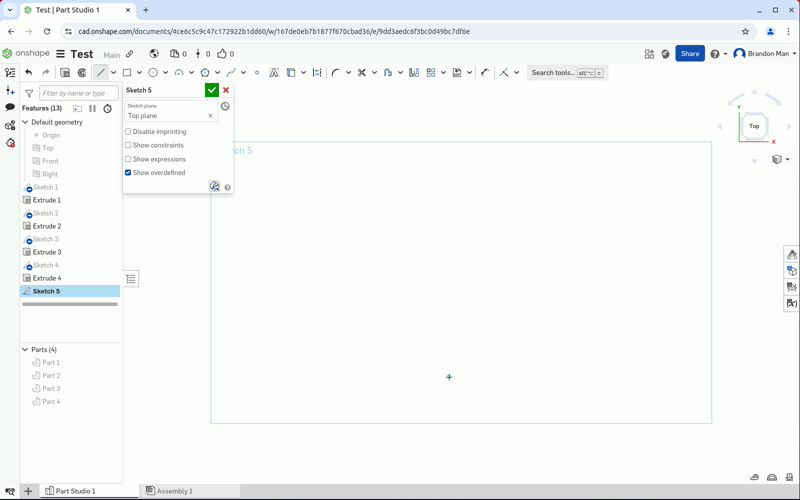
mouse_move(479, 376)
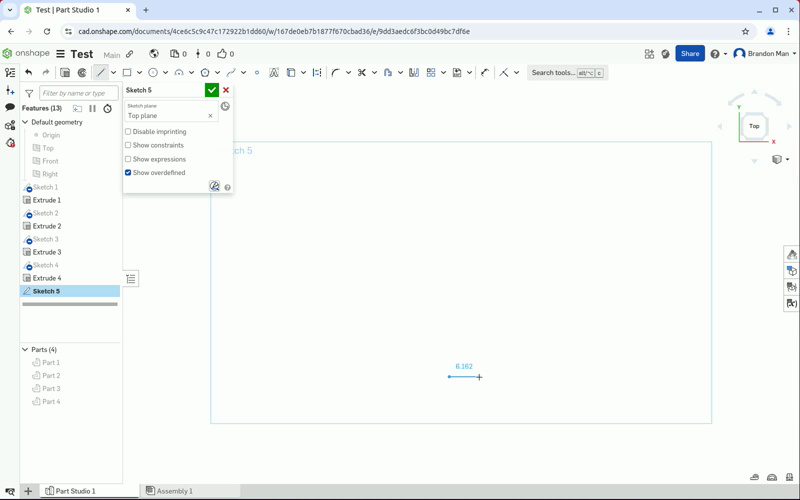
mouse_move(465, 391)
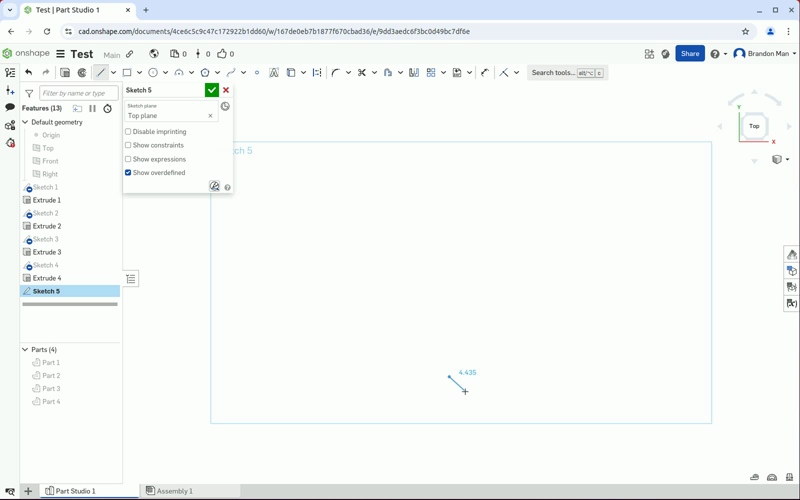
click(465, 391)
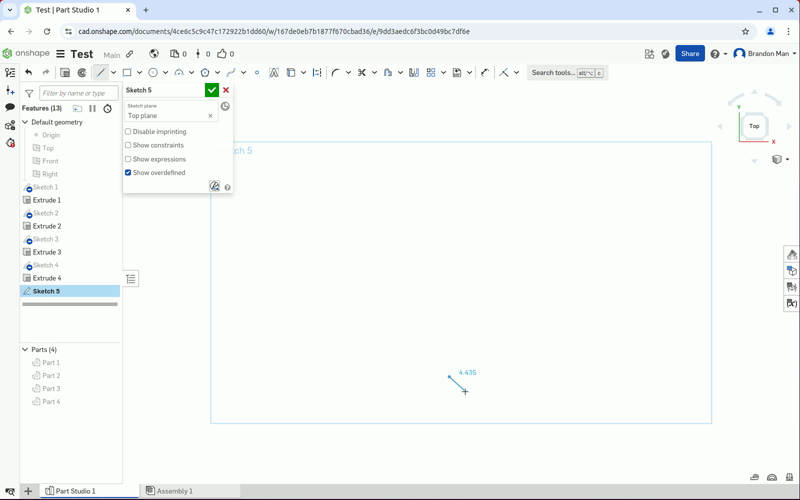
key_up(shift)
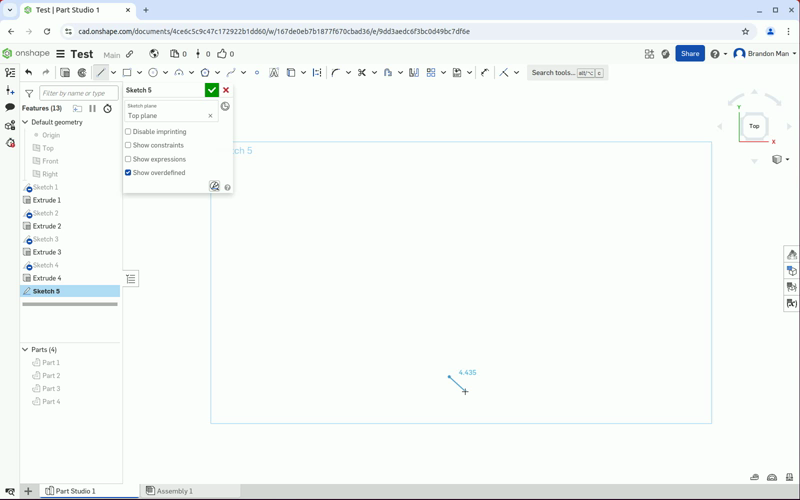
key_down(shift)
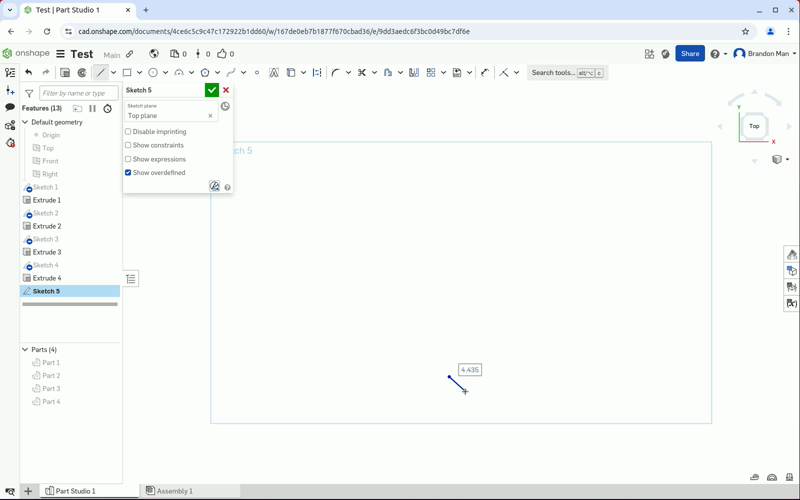
mouse_move(495, 391)
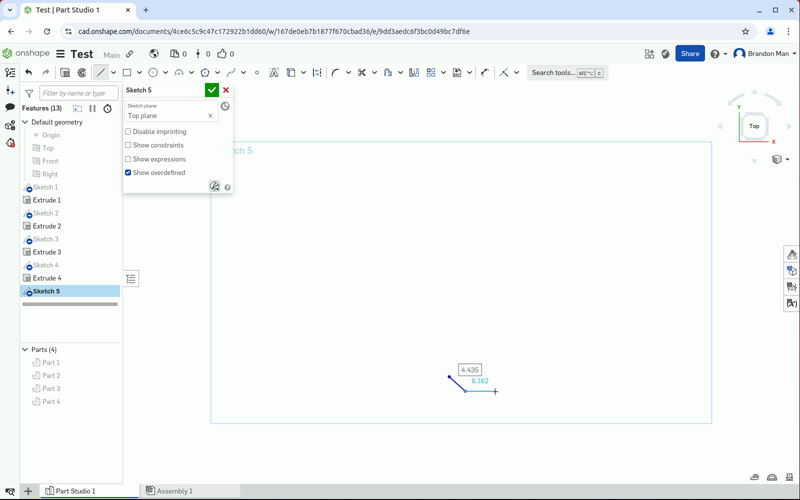
mouse_move(486, 396)
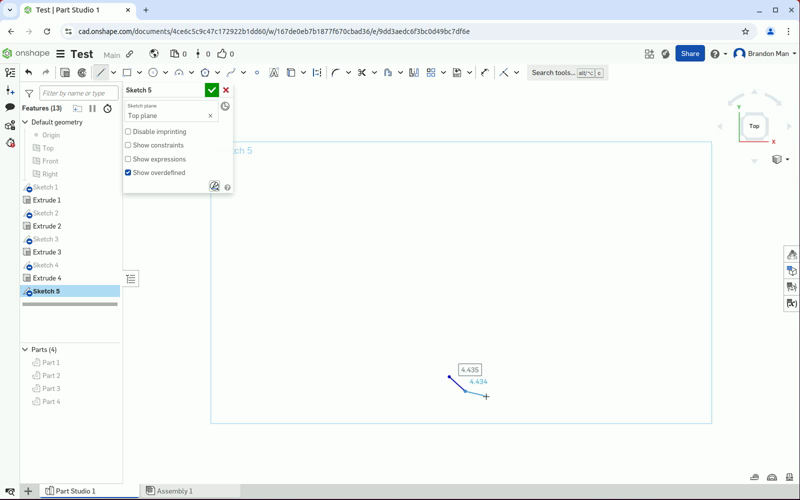
click(486, 396)
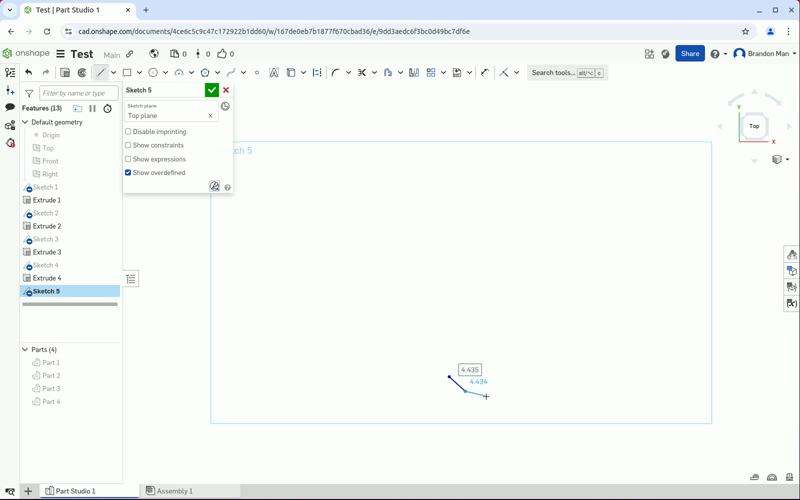
key_up(shift)
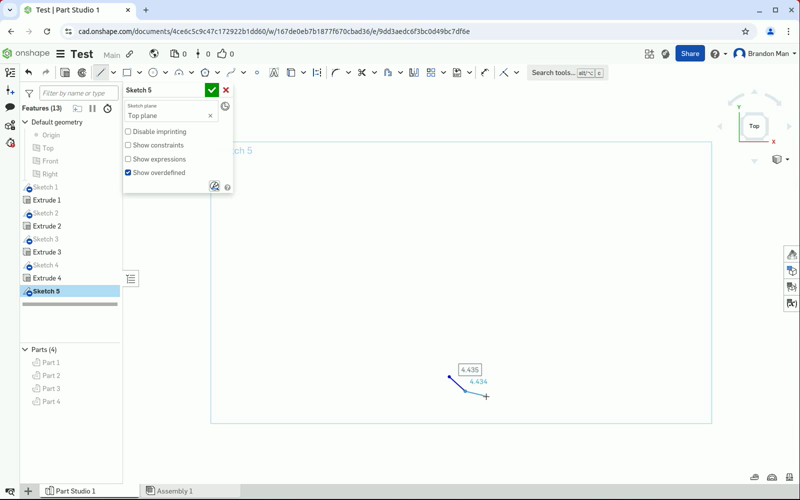
key_down(shift)
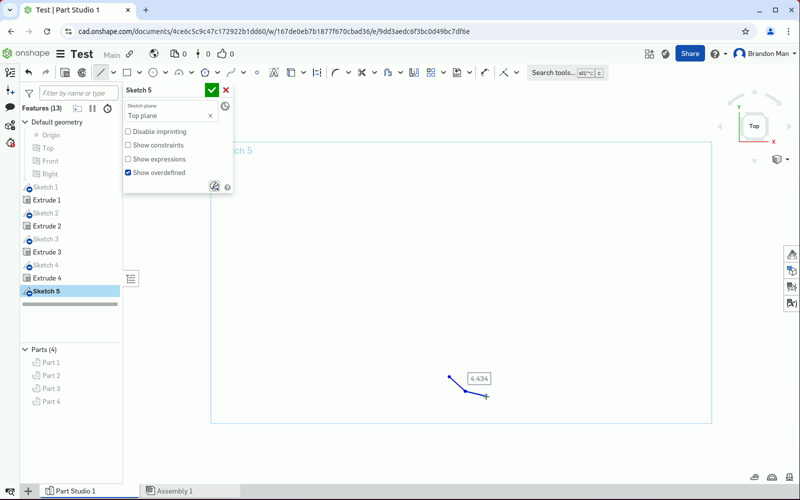
mouse_move(516, 396)
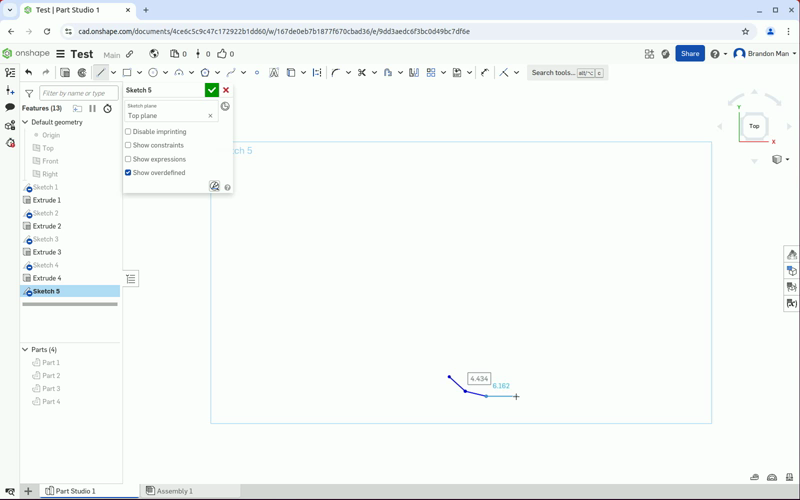
mouse_move(490, 375)
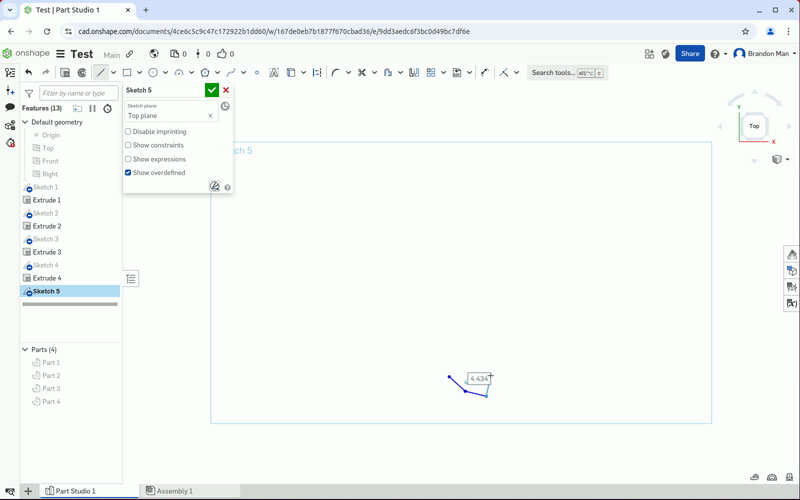
click(490, 375)
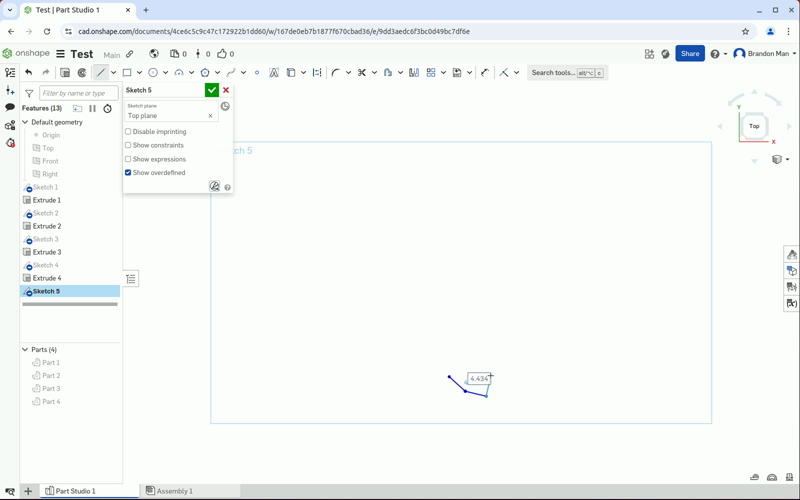
key_up(shift)
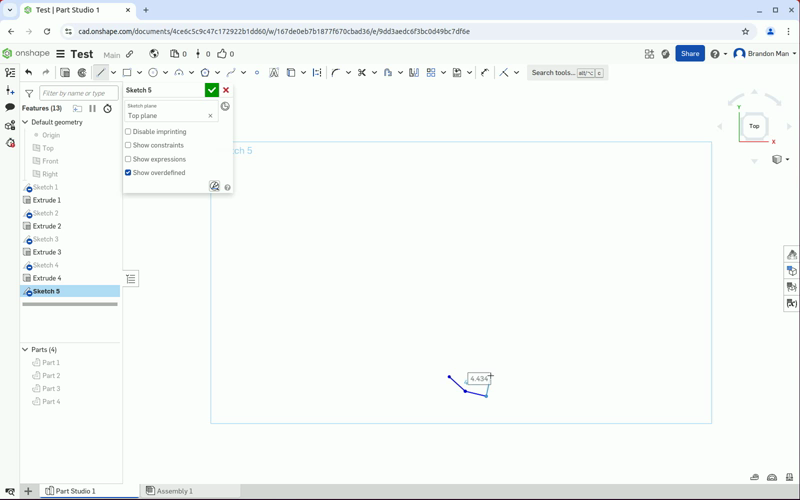
key_down(shift)
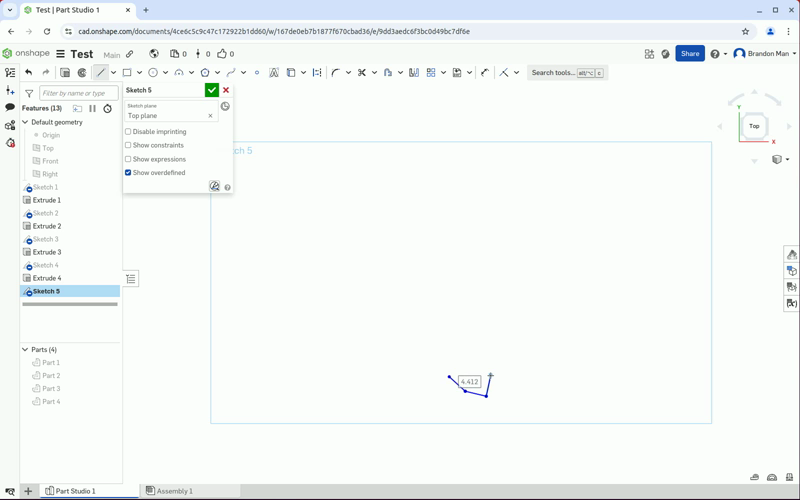
mouse_move(520, 375)
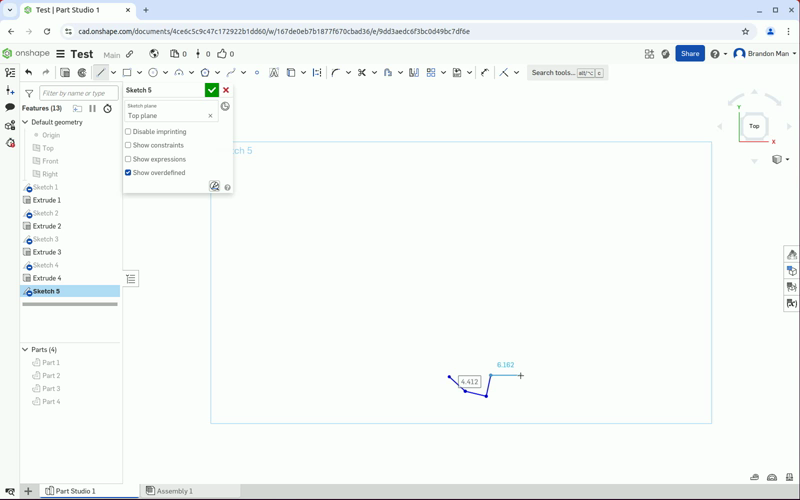
mouse_move(475, 371)
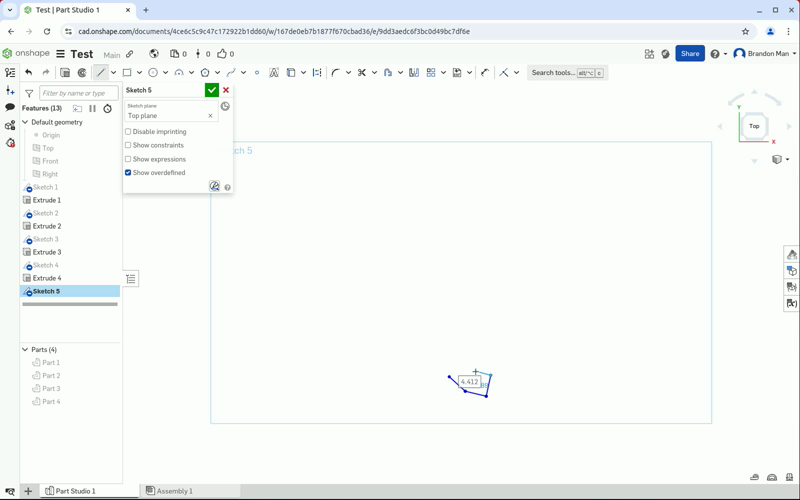
click(475, 371)
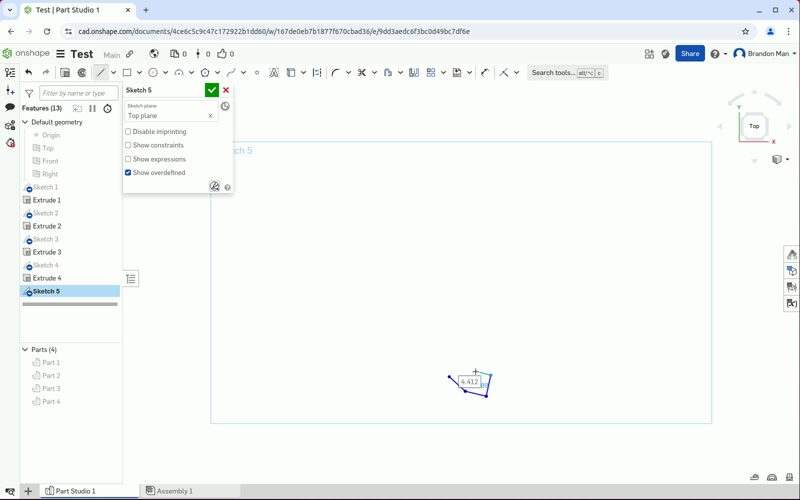
key_up(shift)
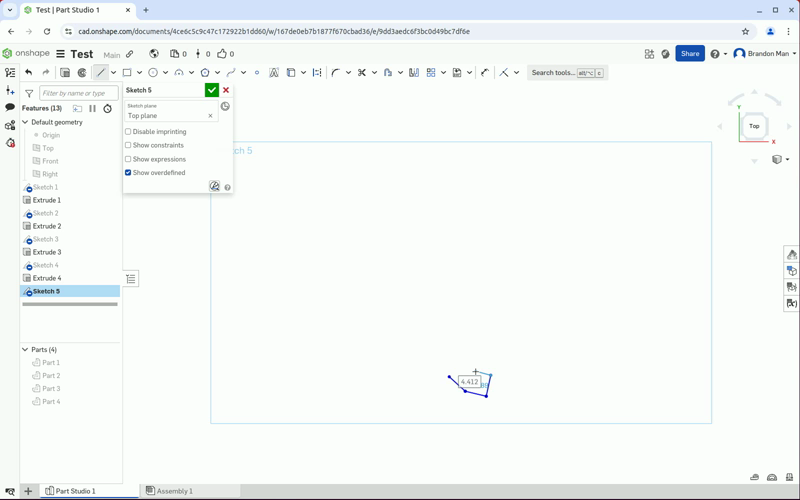
key_down(shift)
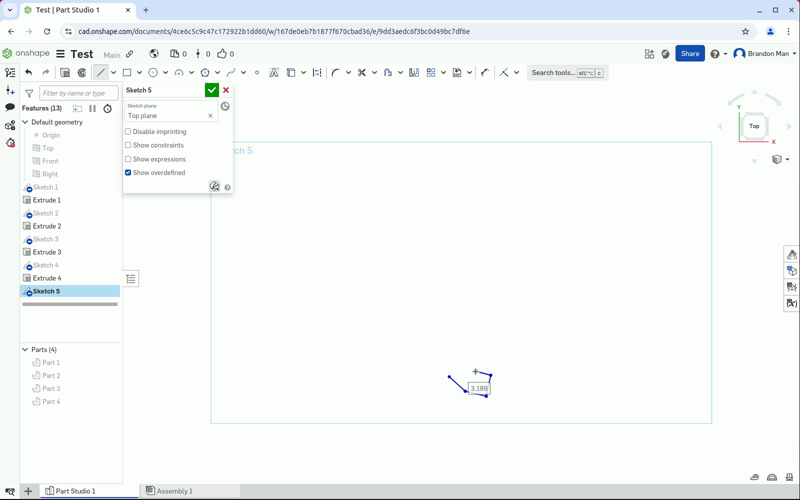
mouse_move(505, 371)
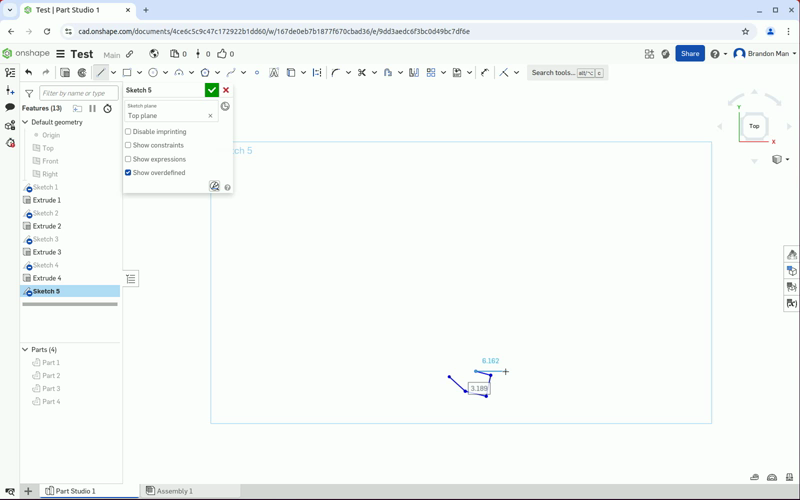
mouse_move(450, 365)
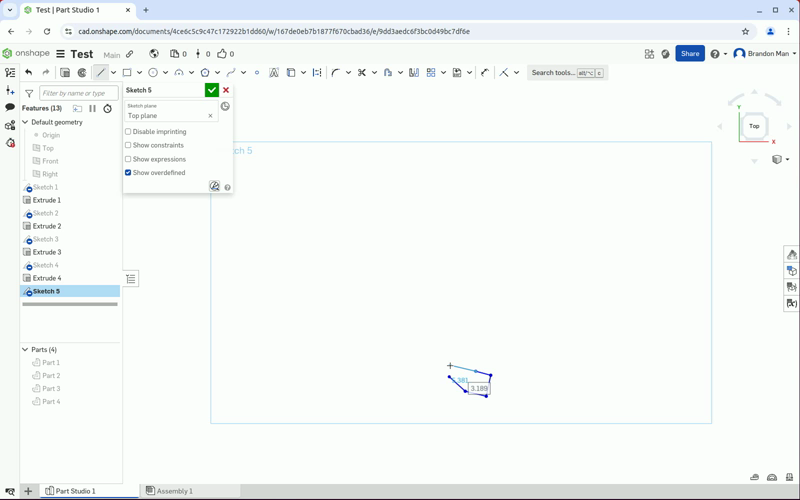
click(450, 365)
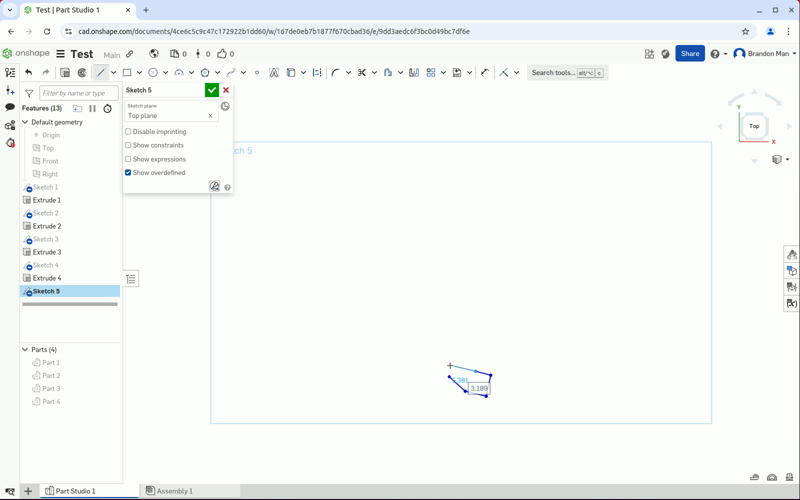
key_up(shift)
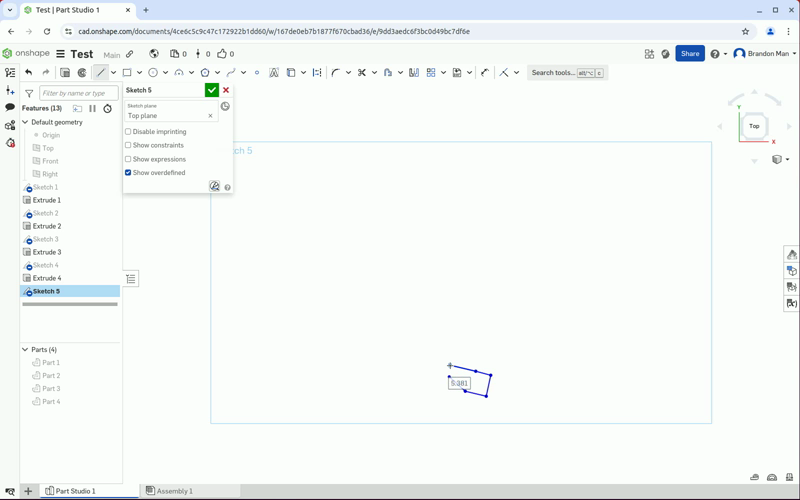
mouse_move(480, 365)
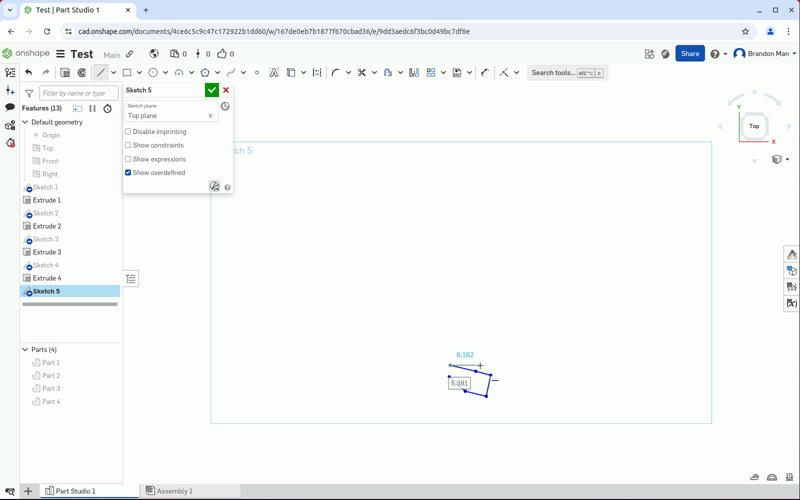
key_down(shift)
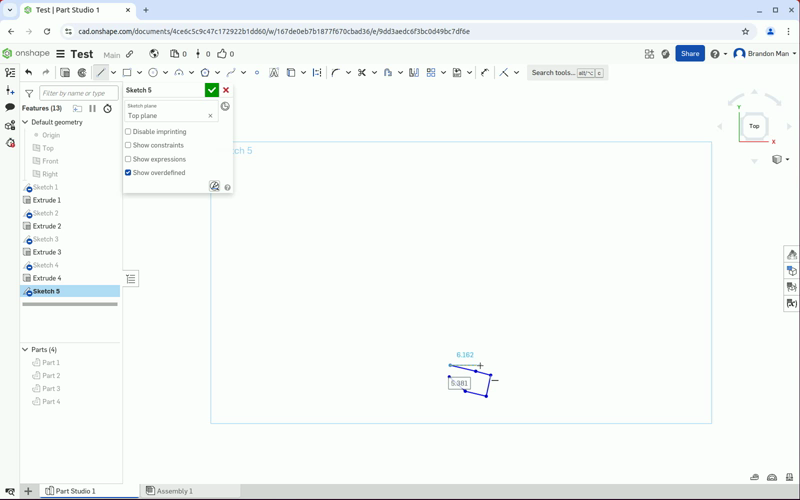
mouse_move(449, 376)
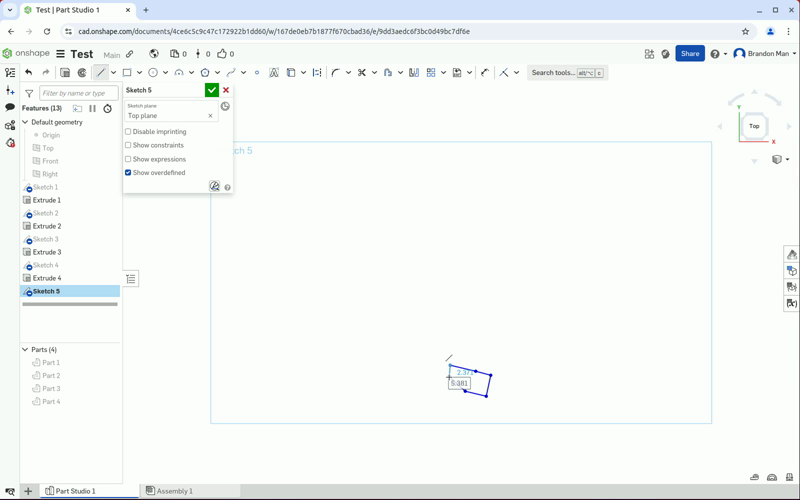
key_up(shift)
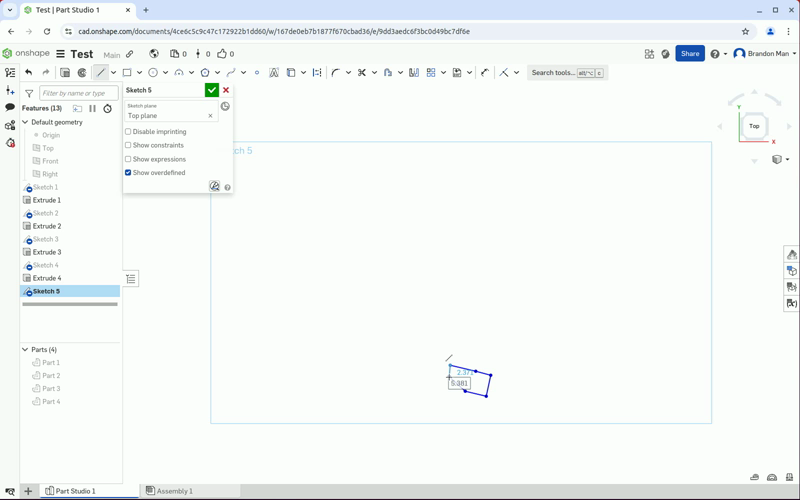
click(449, 376)
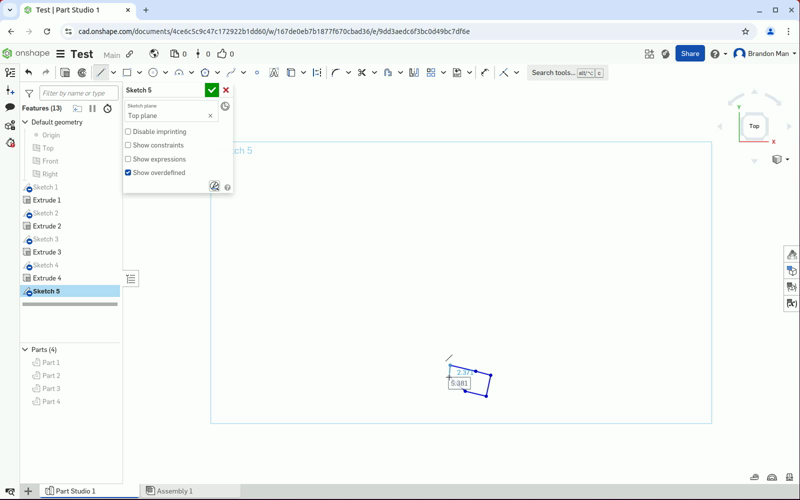
key(esc)
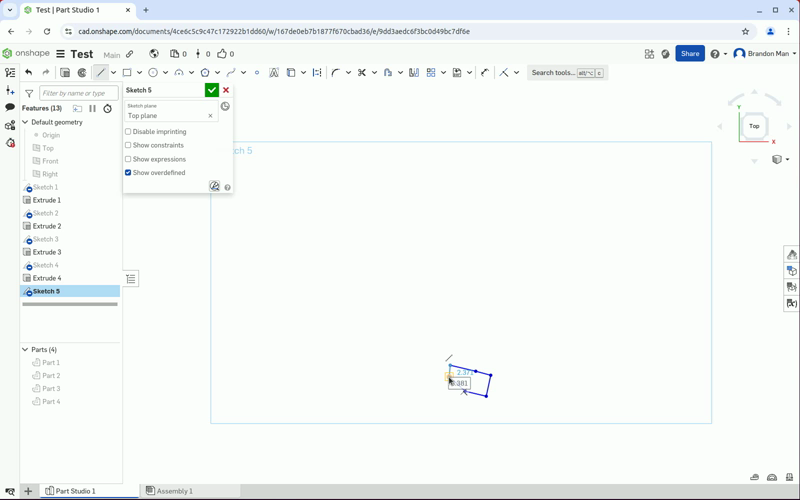
mouse_move(468, 372)
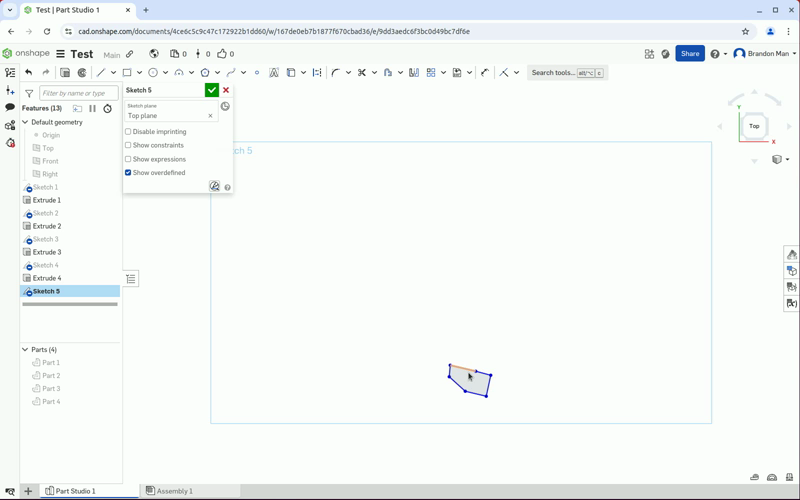
scroll(6)
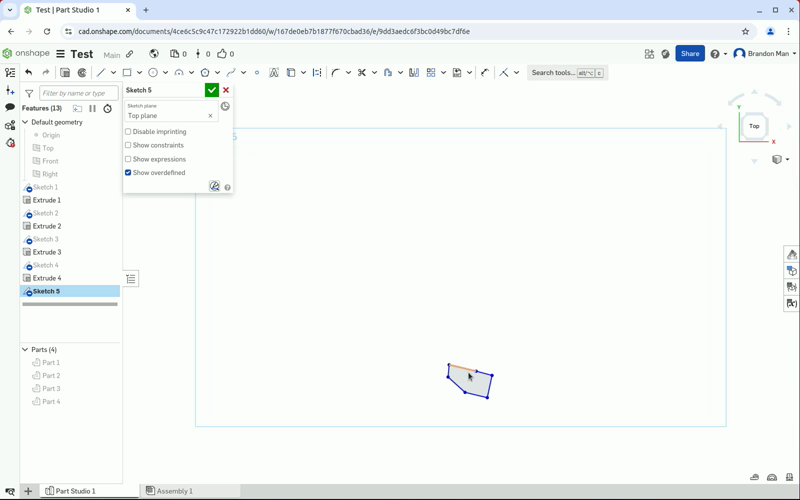
scroll(6)
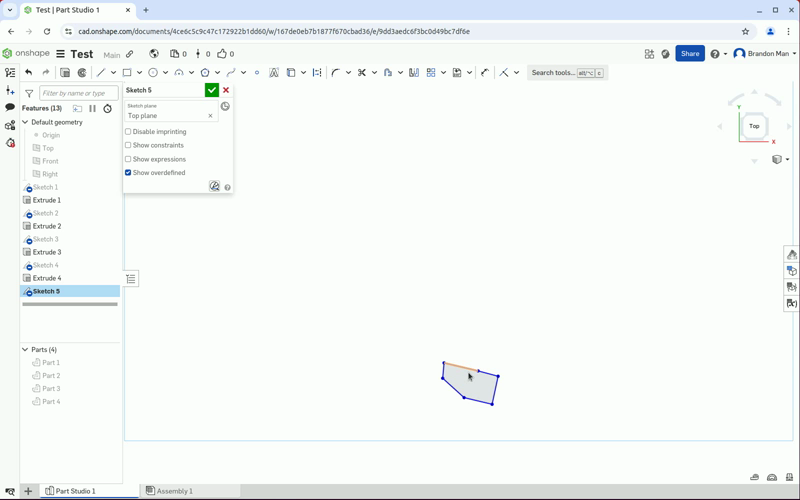
scroll(6)
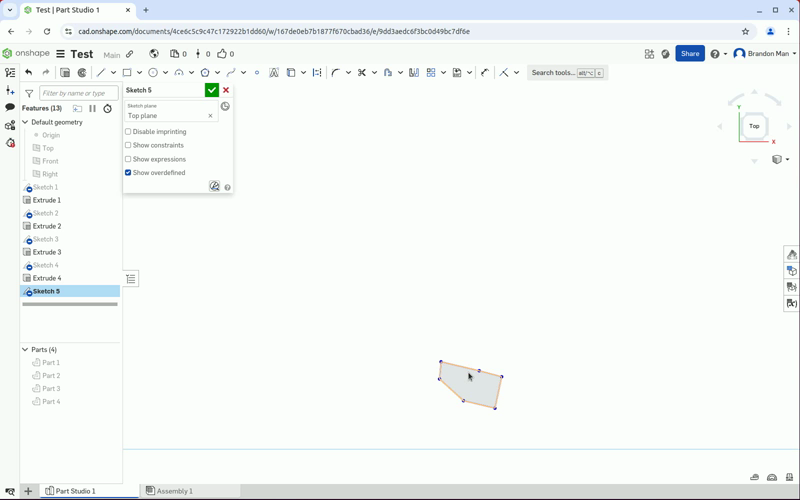
scroll(6)
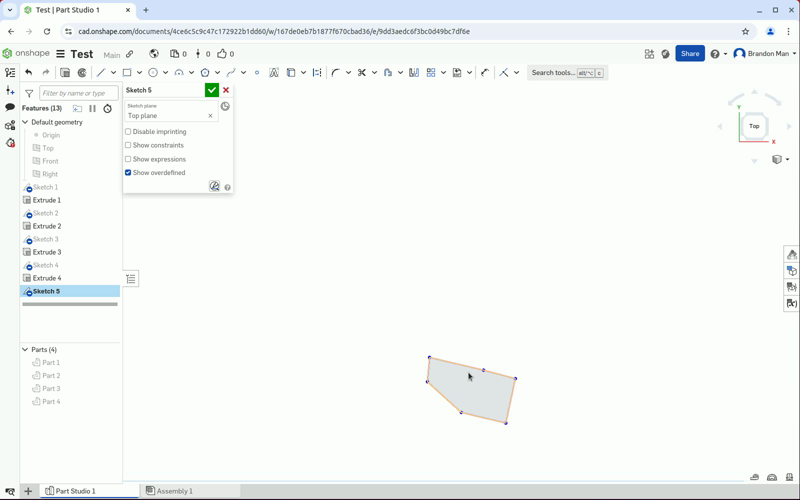
scroll(6)
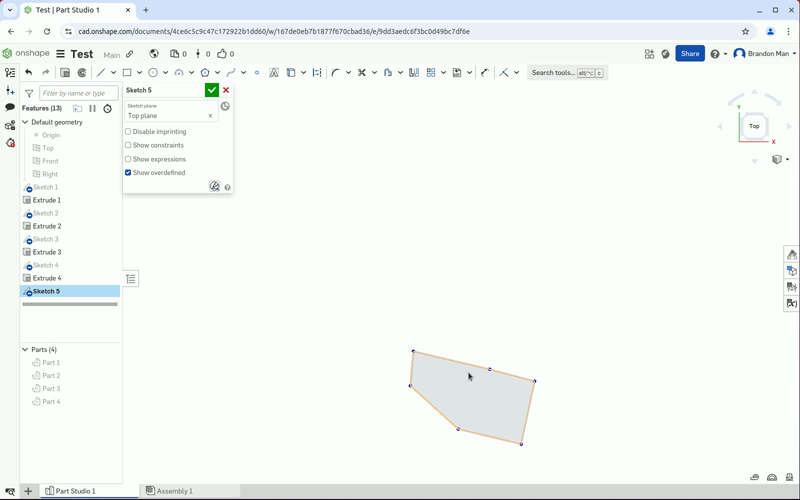
scroll(6)
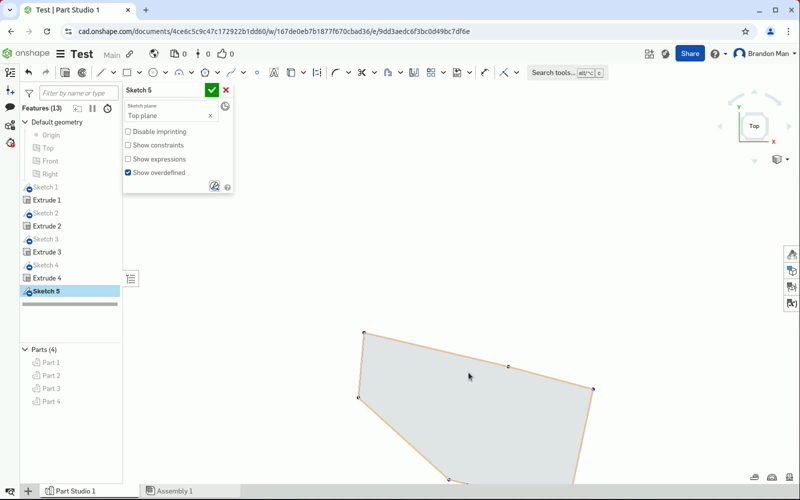
scroll(6)
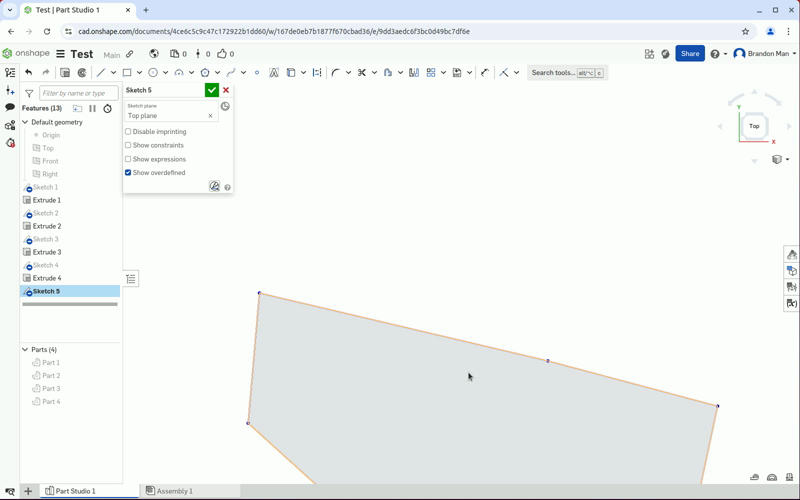
click(468, 372)
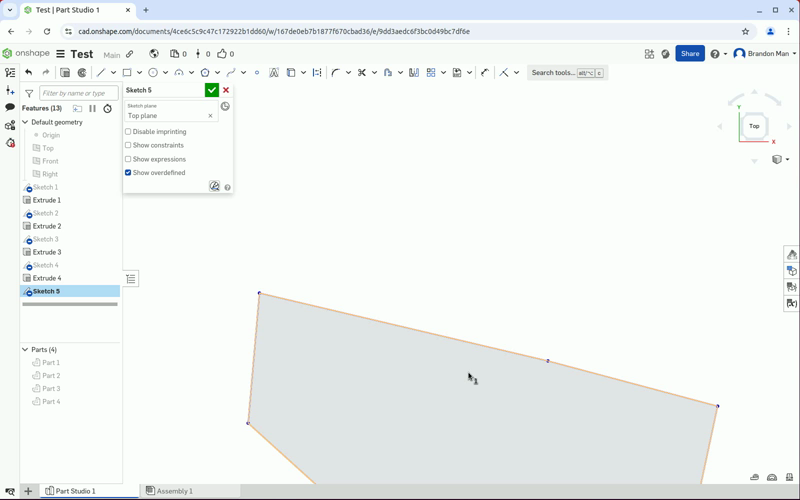
scroll(-6)
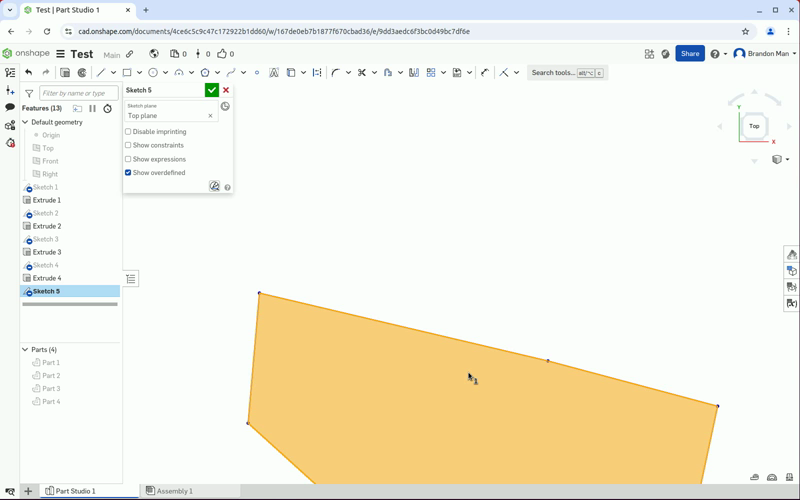
scroll(-6)
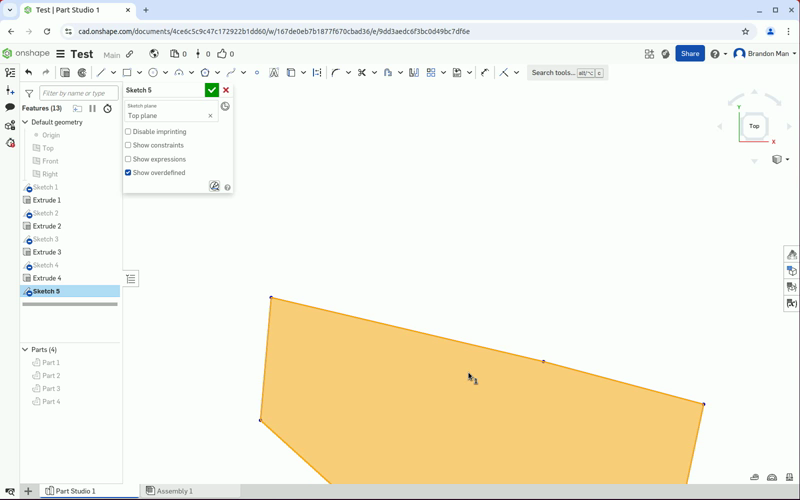
scroll(-6)
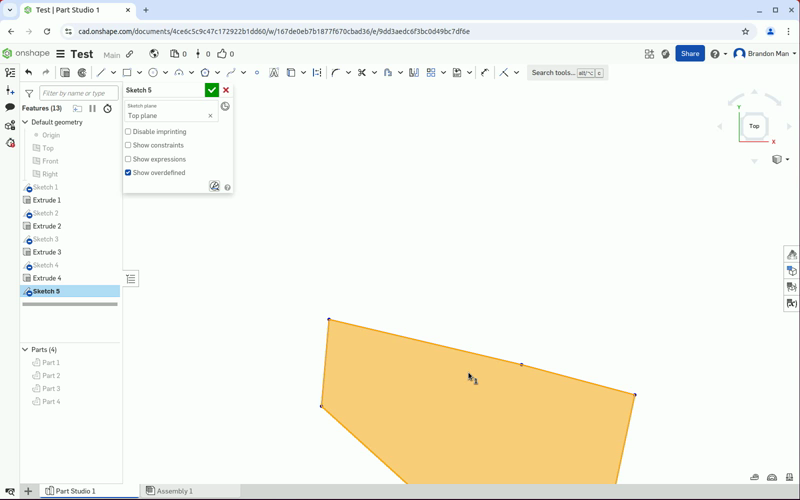
scroll(-6)
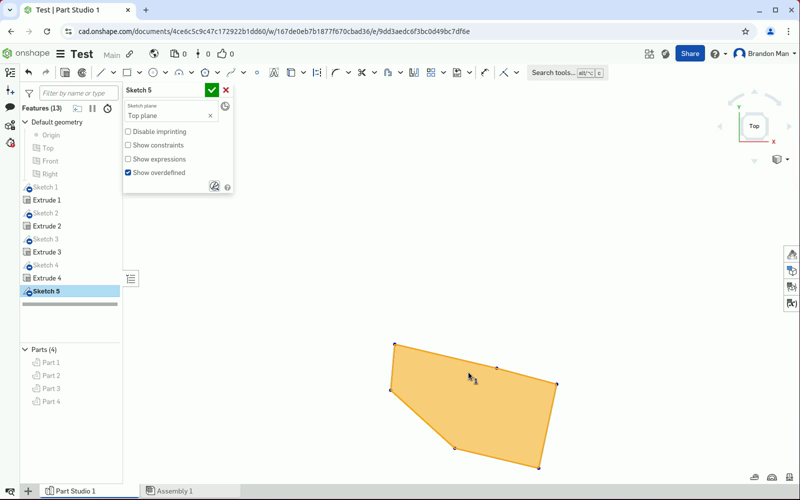
scroll(-6)
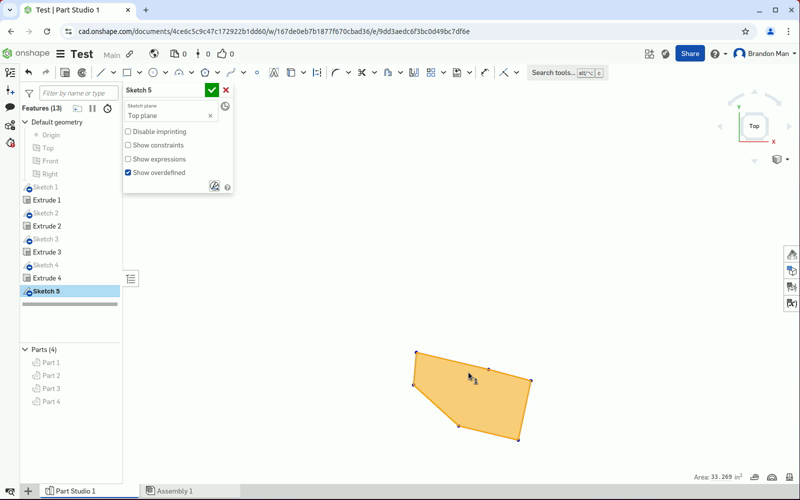
scroll(-6)
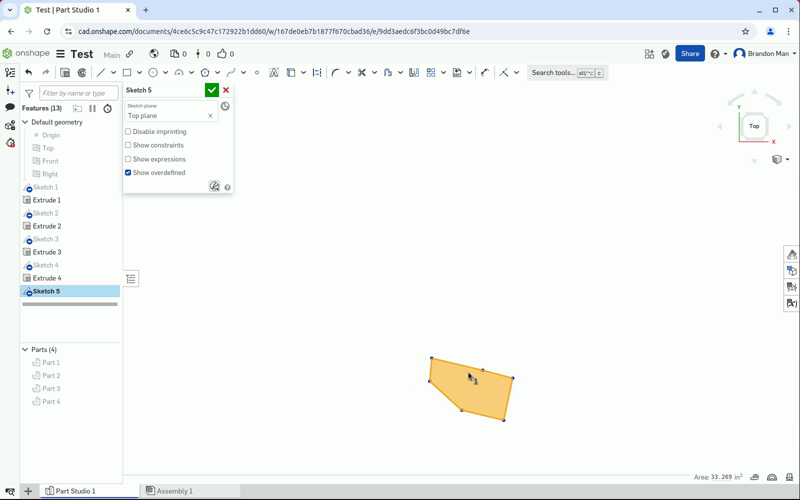
scroll(-6)
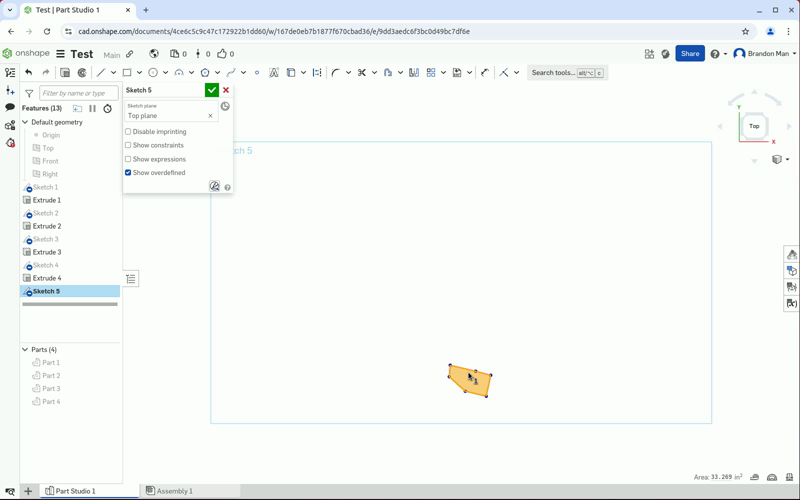
mouse_move(73, 352)
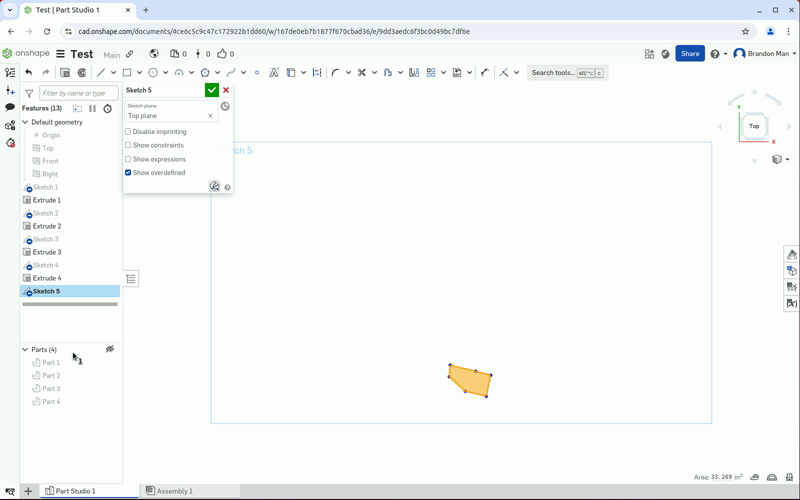
key(shift+y)
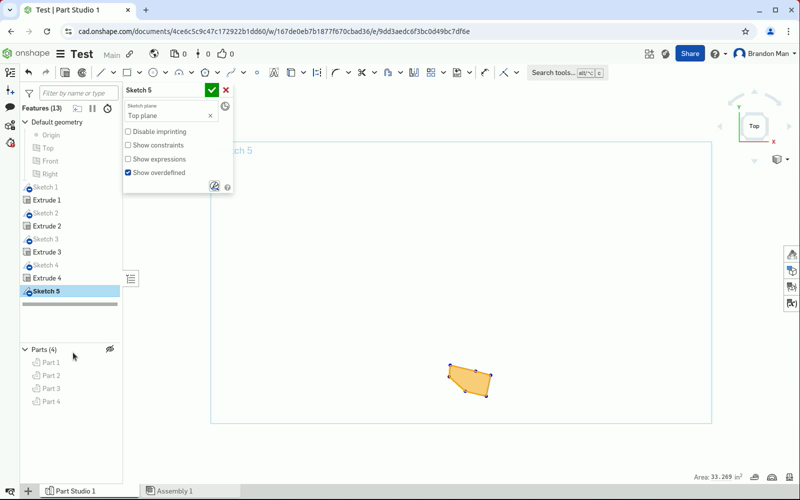
key(shift+e)
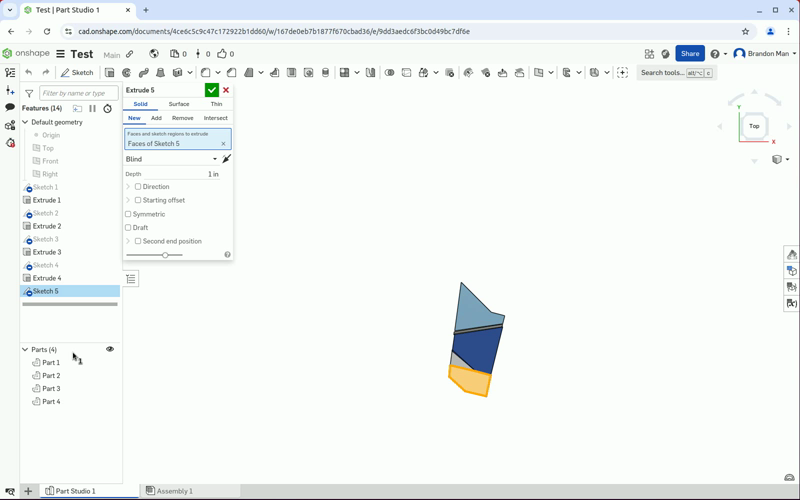
mouse_move(143, 106)
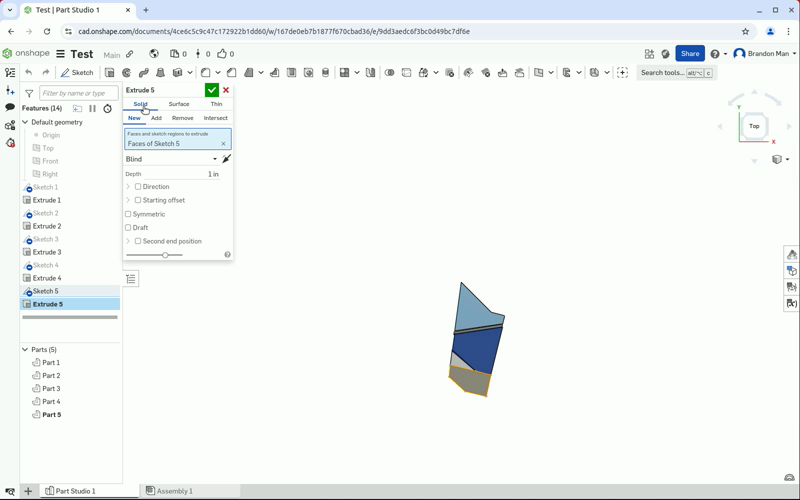
click(143, 106)
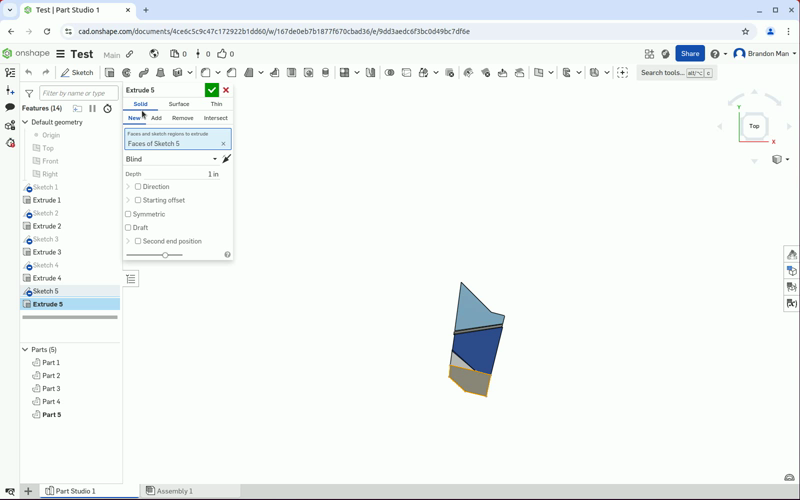
mouse_move(137, 120)
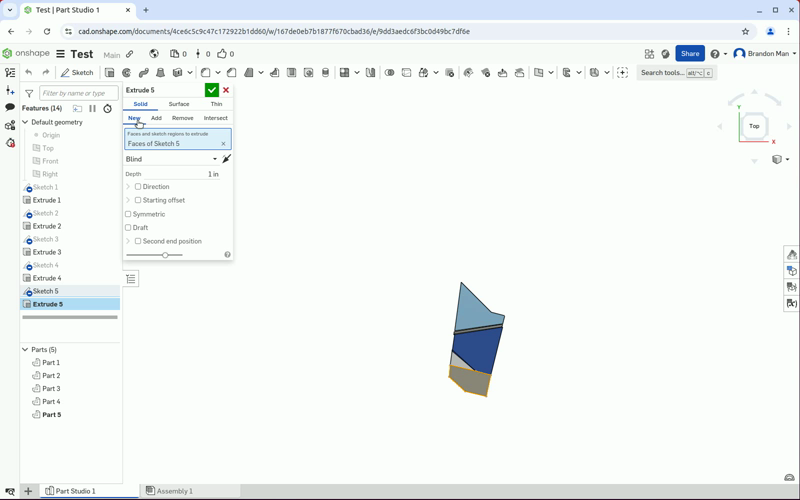
click(137, 120)
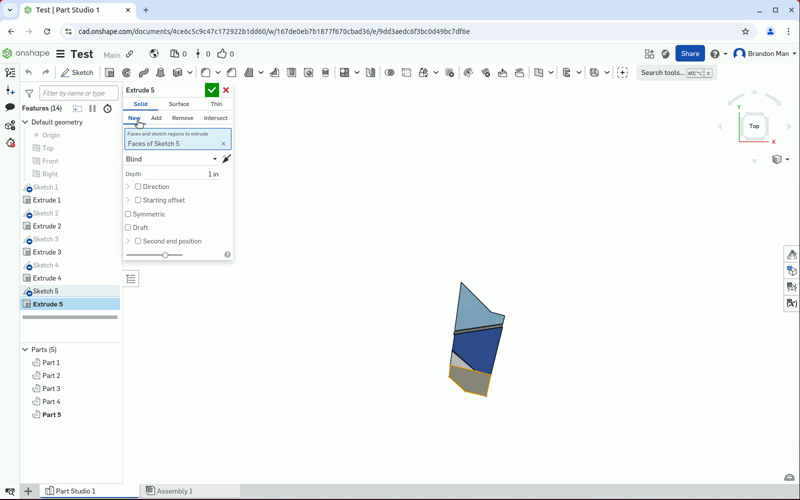
key(tab, 4)
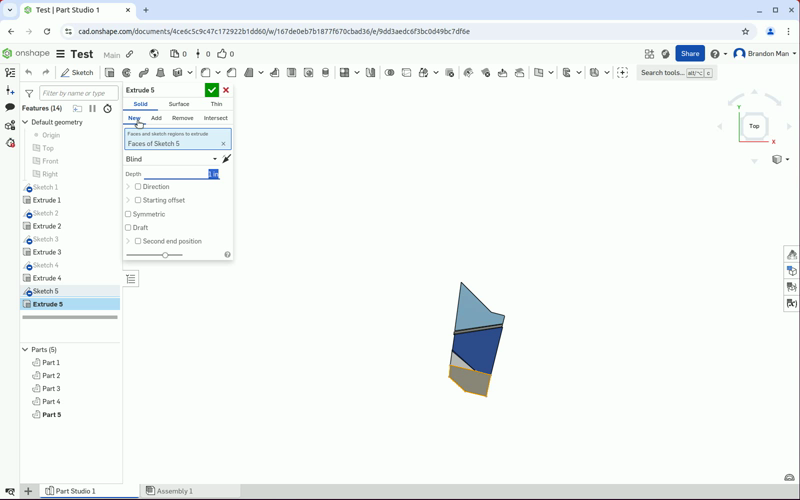
text(-0.241)
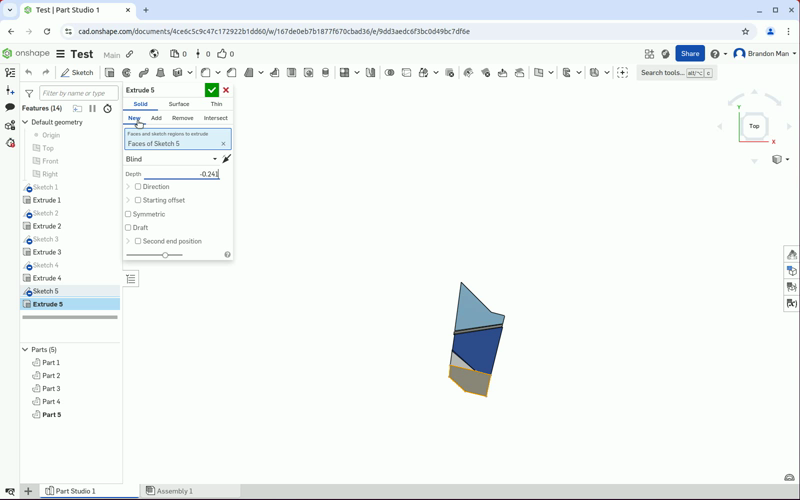
key(enter)
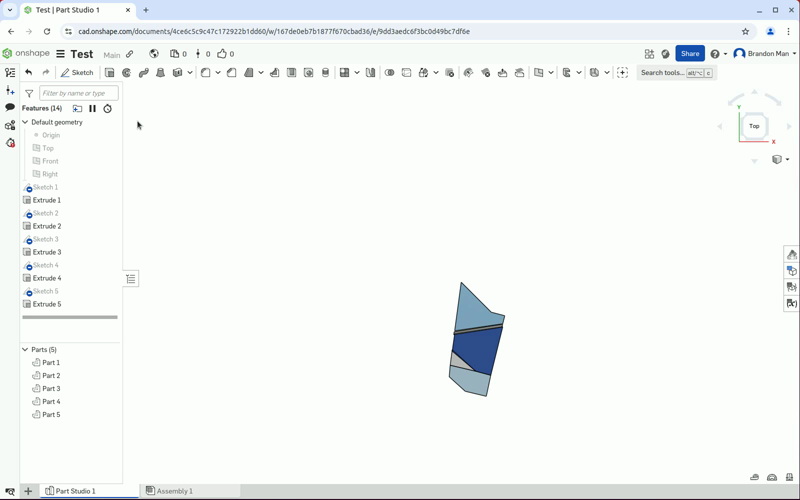
key(shift+h)
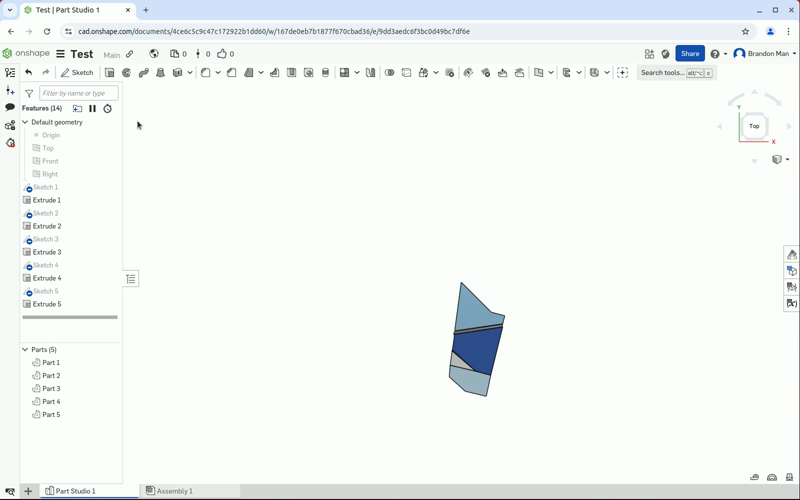
key(shift+h)
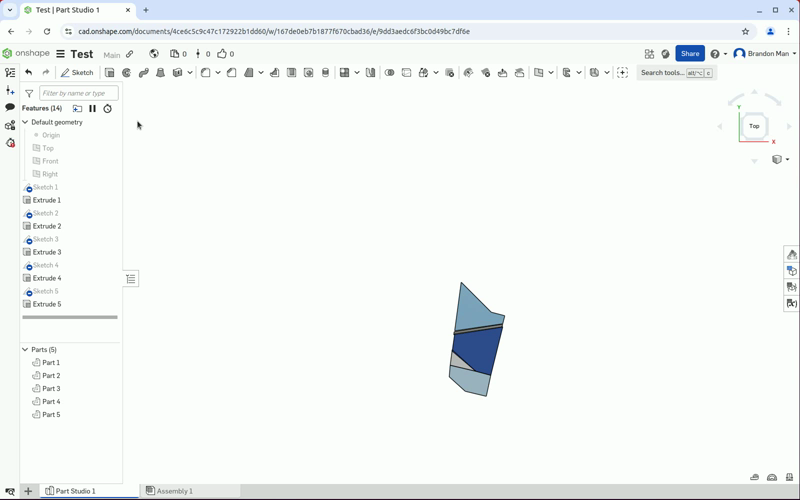
mouse_move(73, 189)
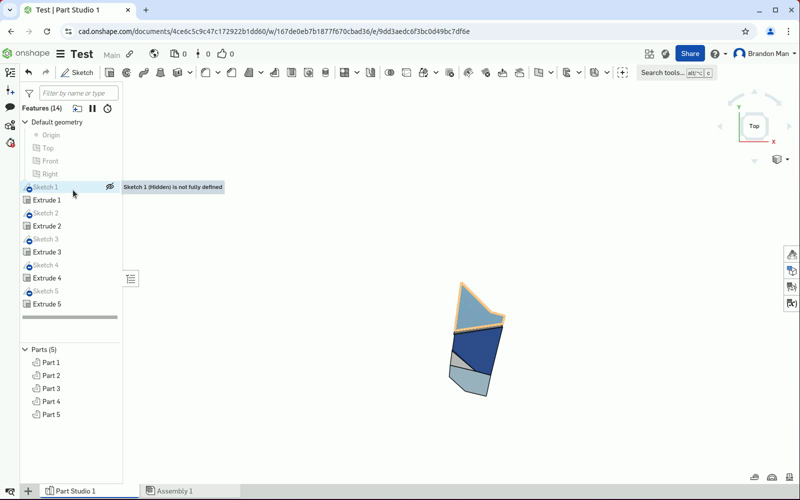
click(73, 189)
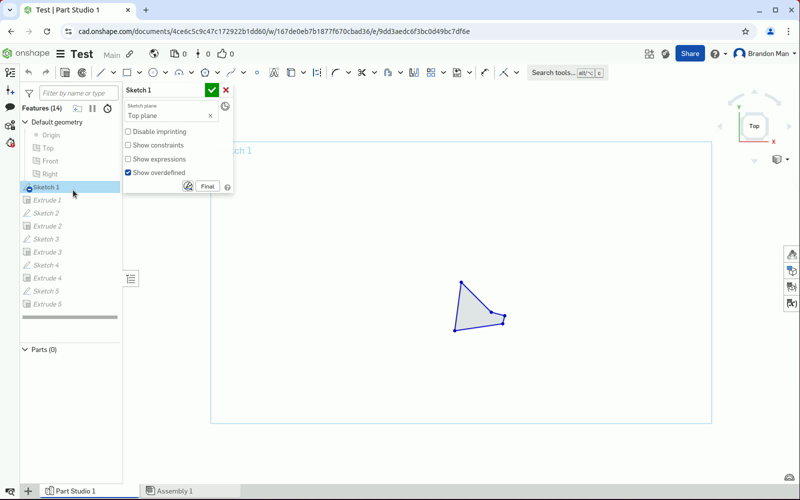
mouse_move(229, 92)
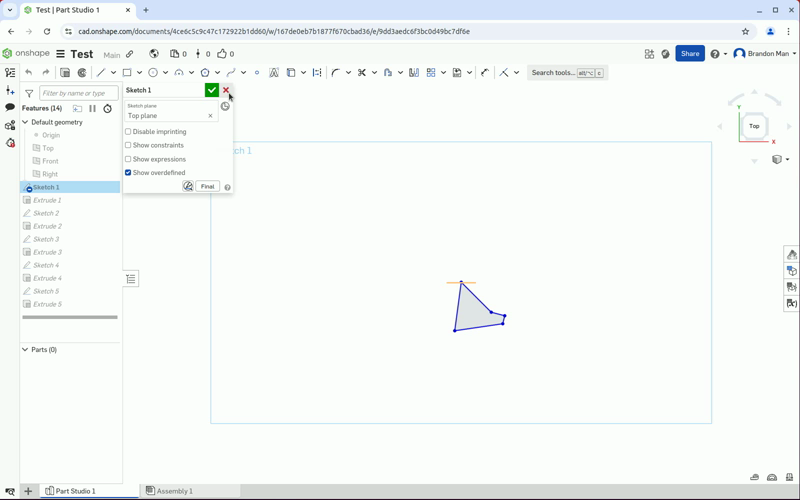
click(229, 92)
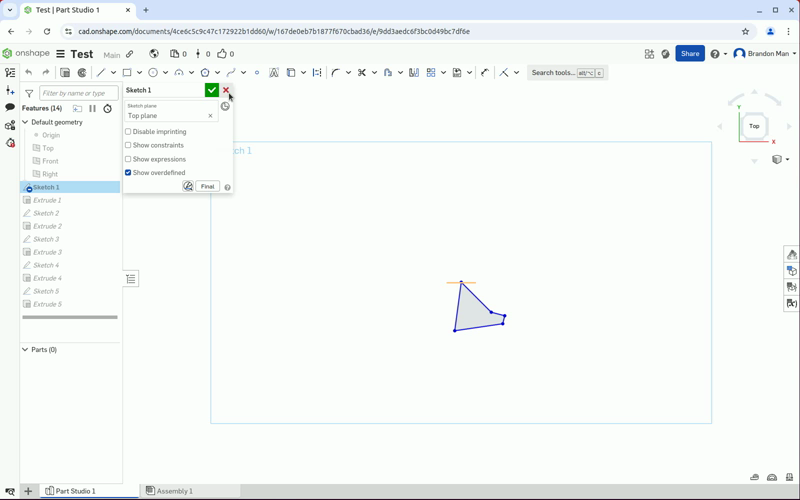
key(shift+s)
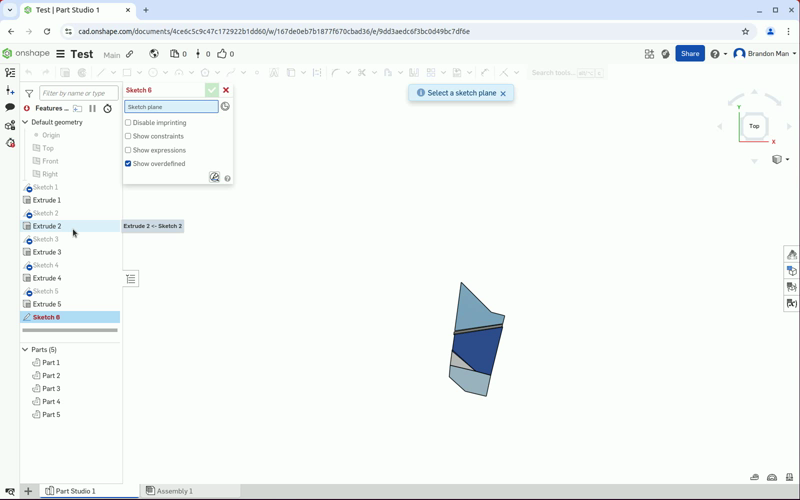
scroll(3)
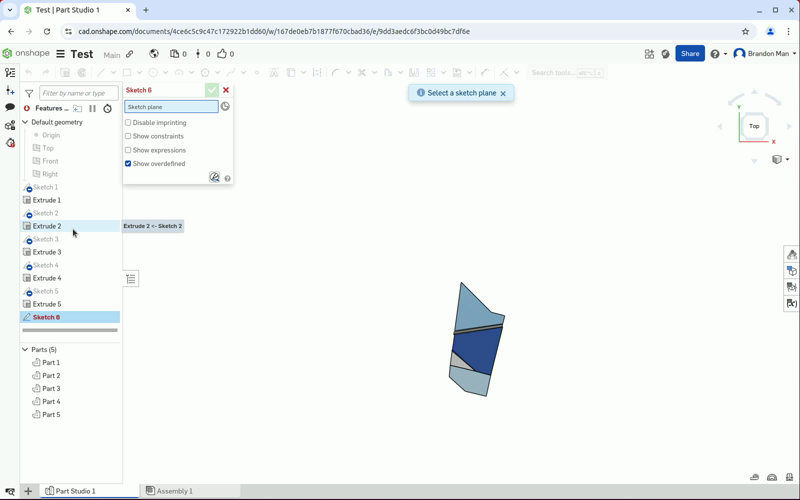
mouse_move(73, 150)
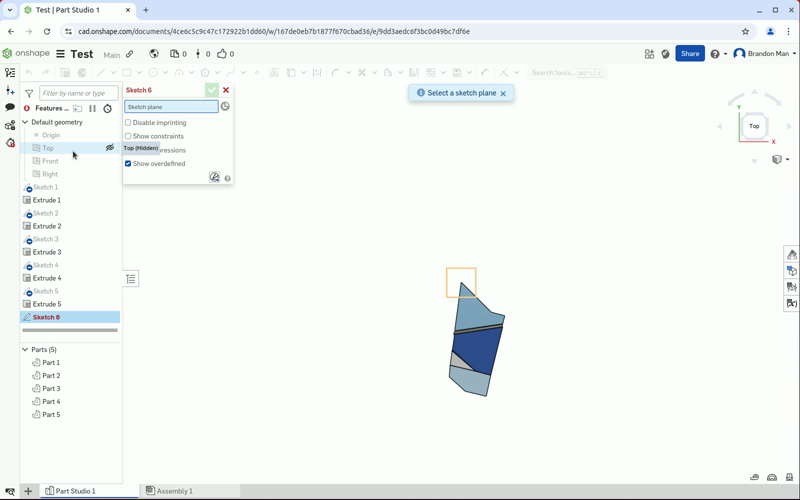
click(73, 150)
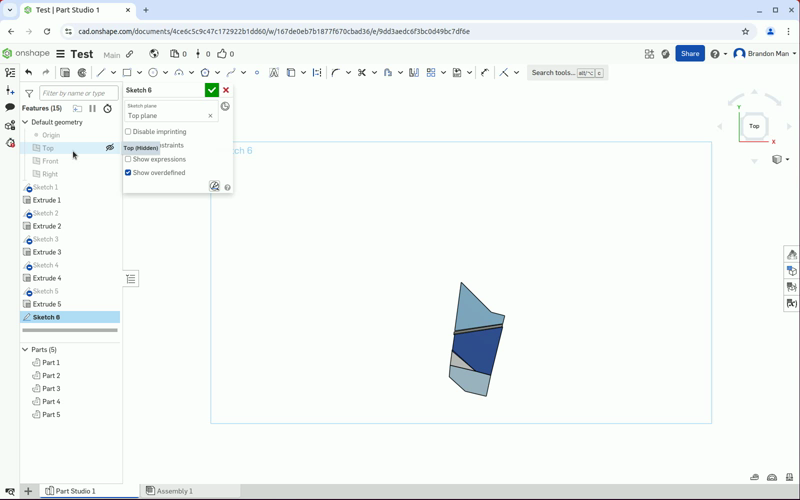
mouse_move(73, 352)
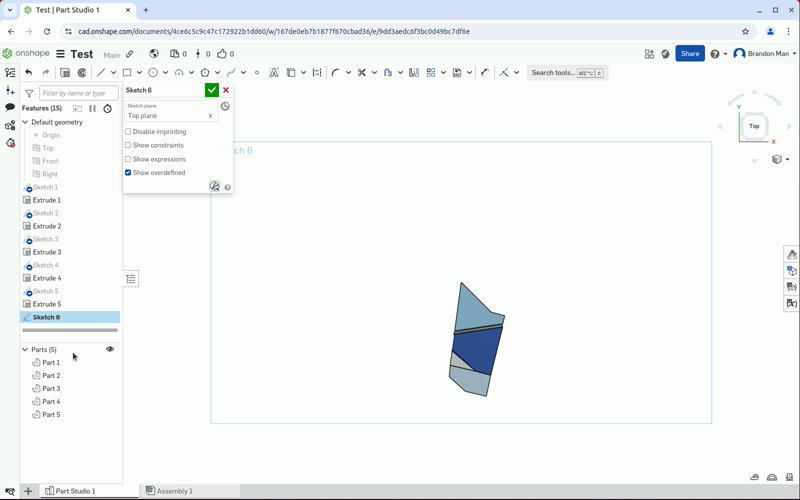
key(y)
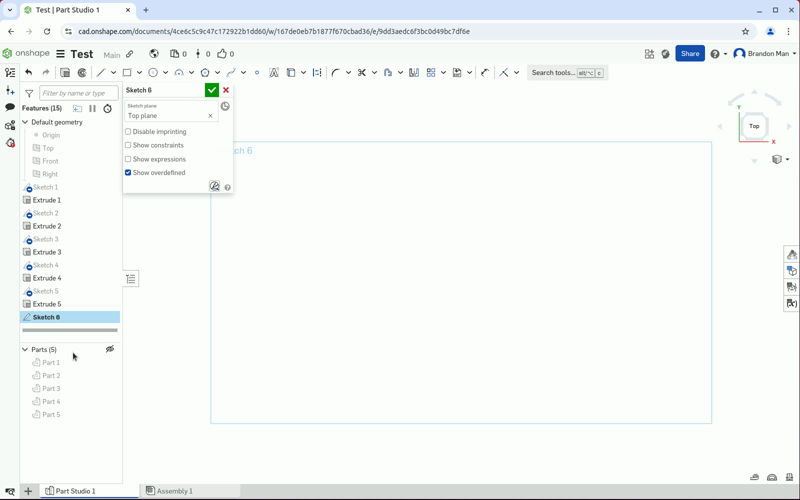
key(l)
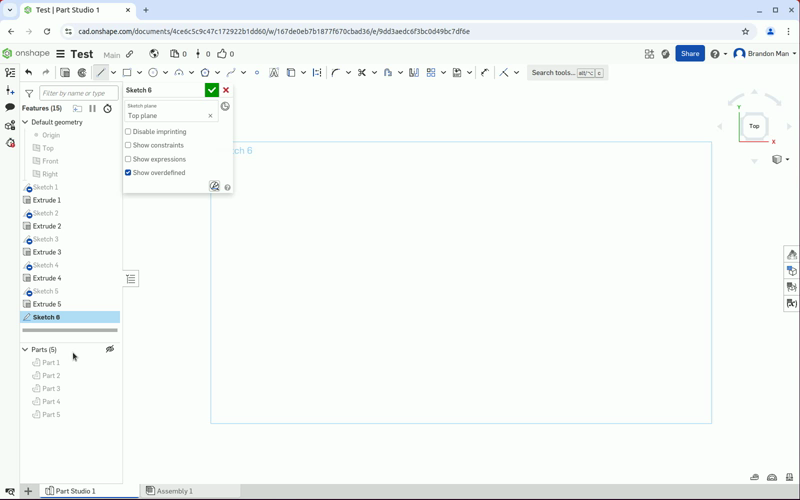
key_down(shift)
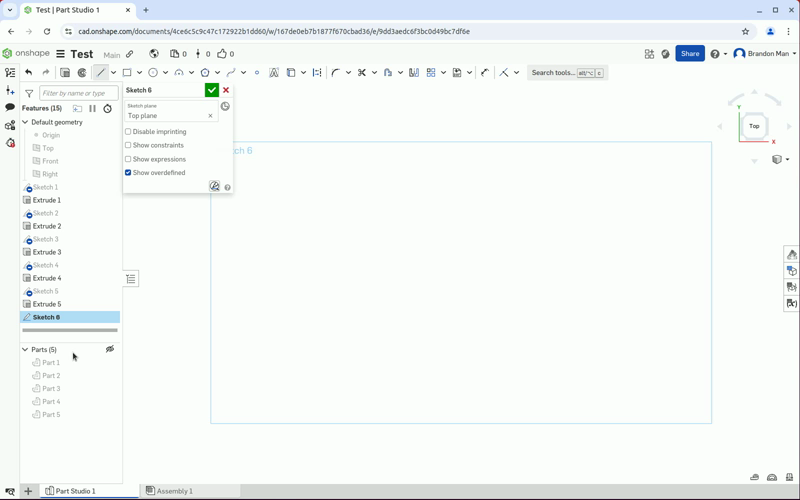
mouse_move(450, 365)
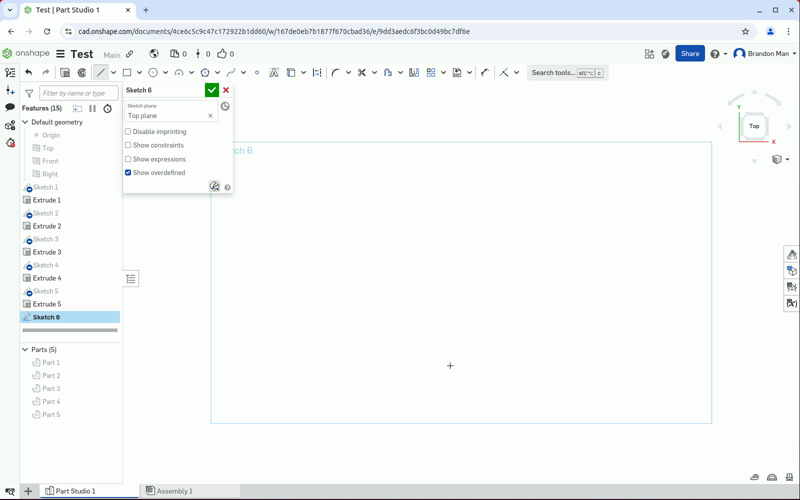
click(450, 365)
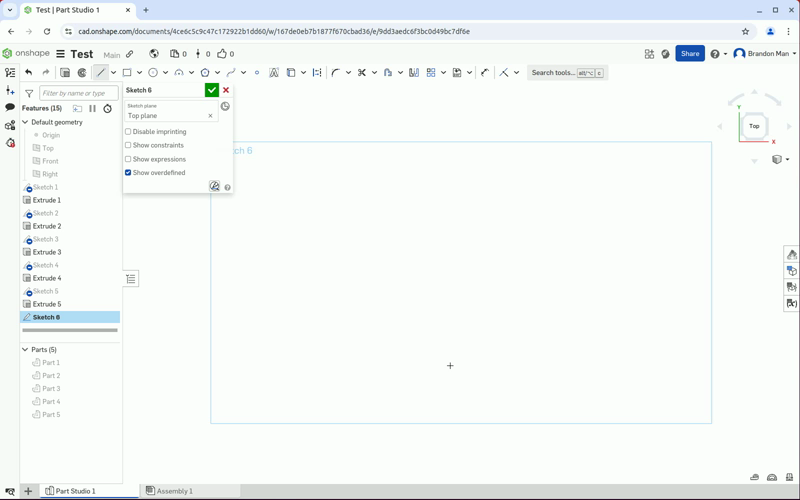
key_up(shift)
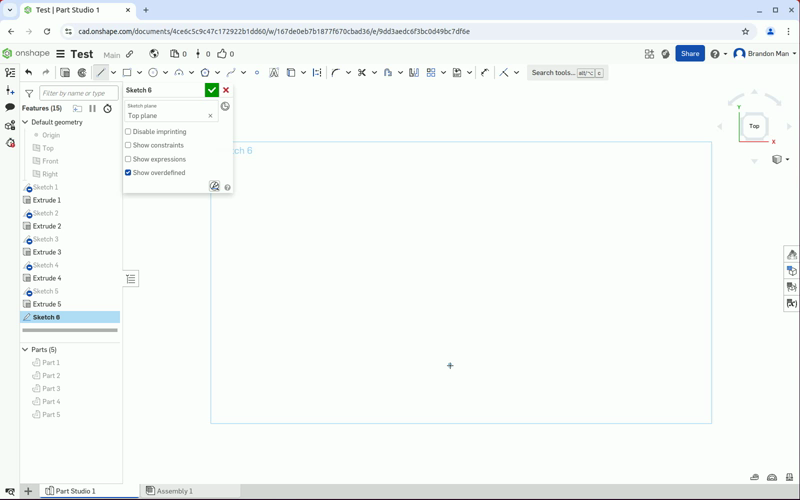
key_down(shift)
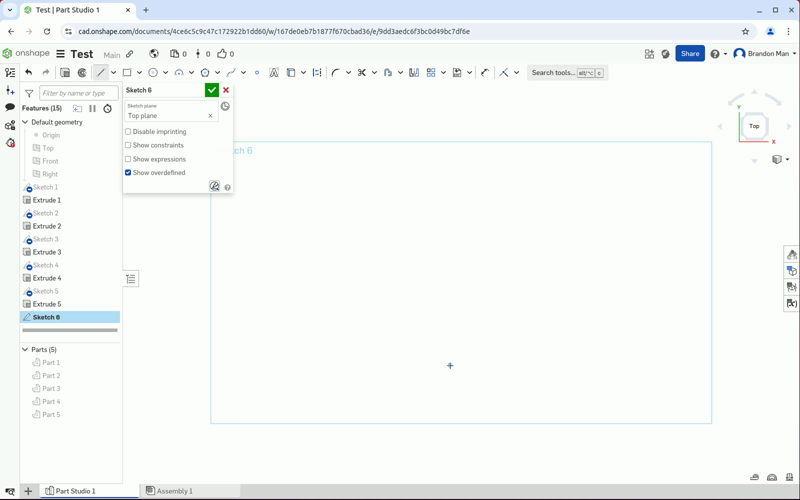
mouse_move(480, 365)
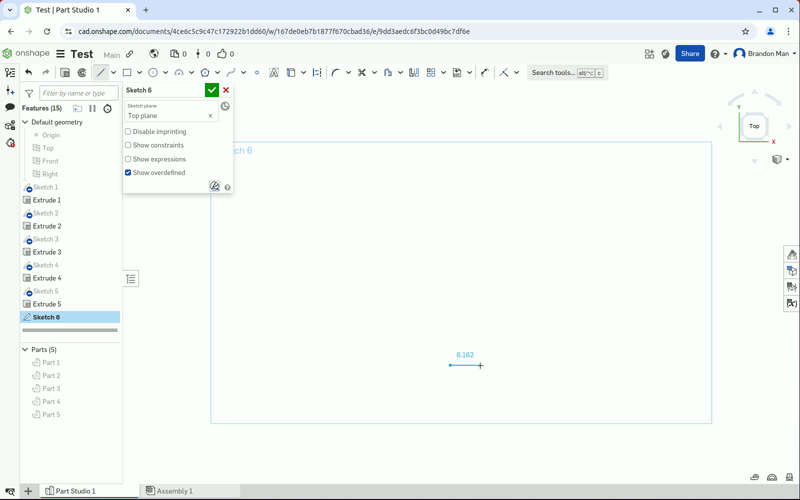
mouse_move(475, 371)
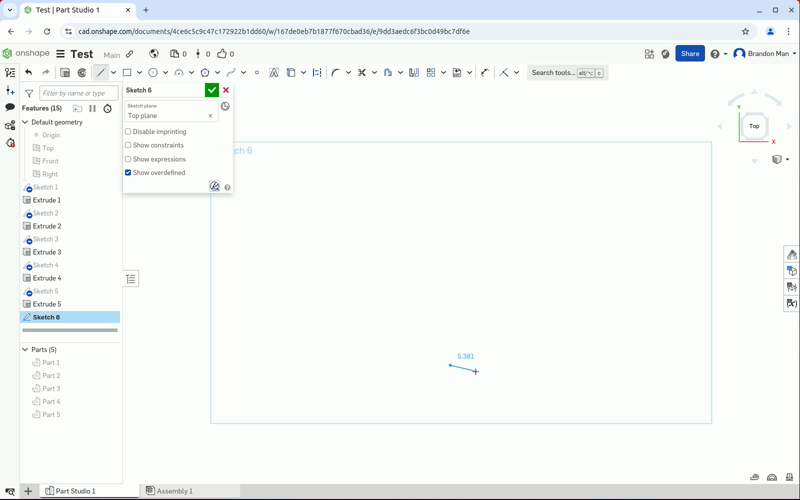
click(475, 371)
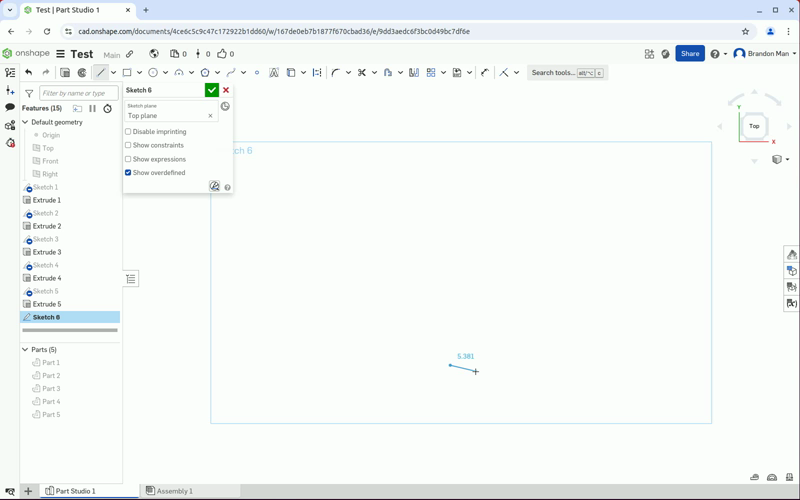
key_up(shift)
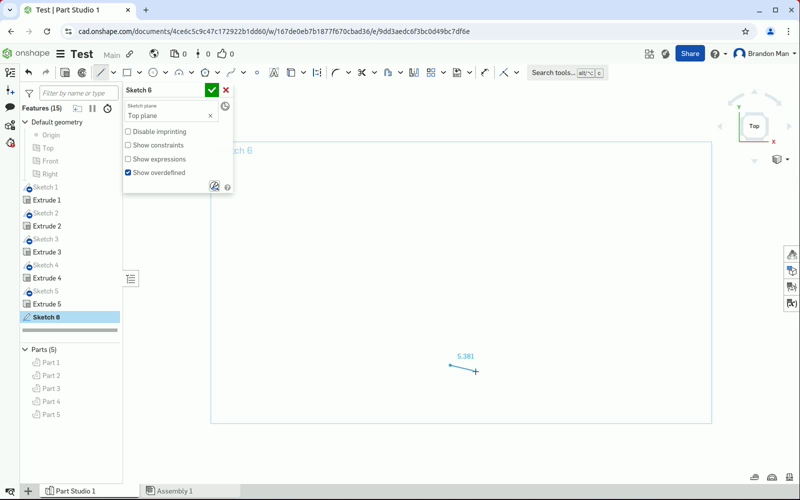
key_down(shift)
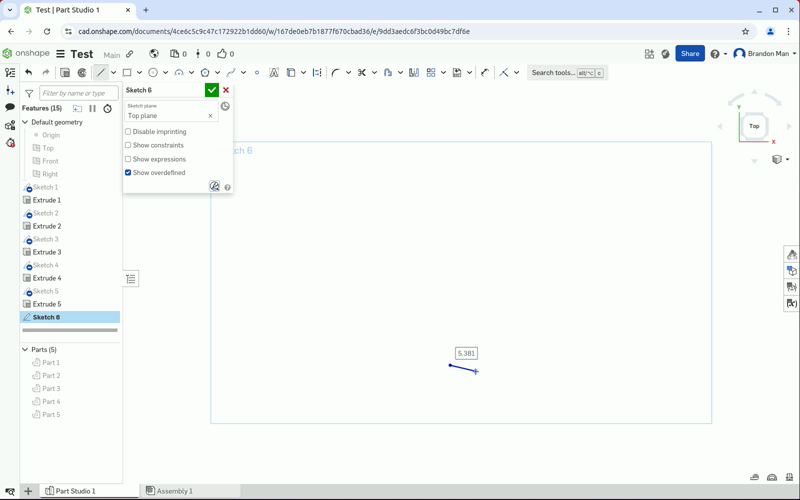
mouse_move(505, 371)
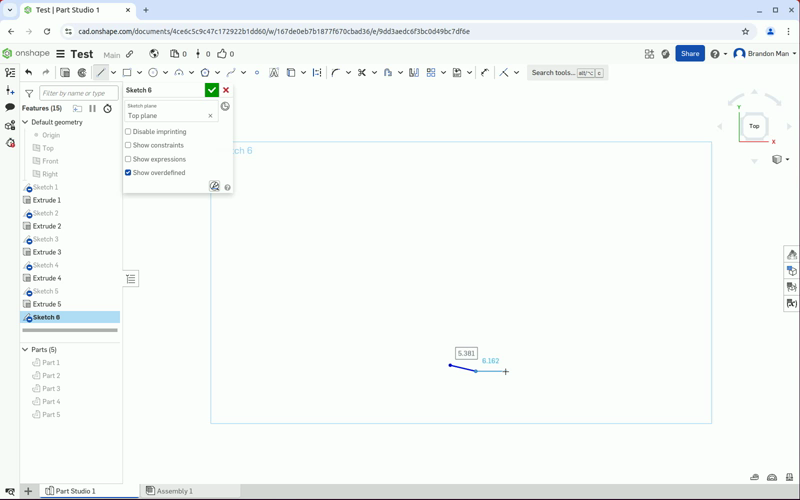
mouse_move(452, 349)
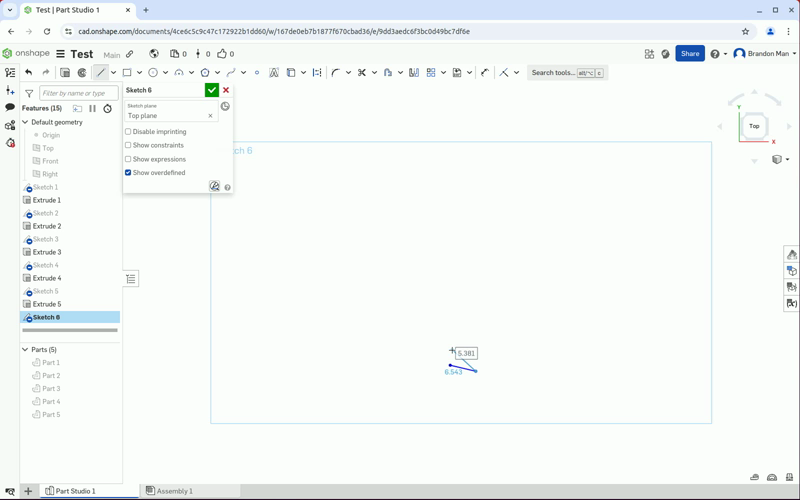
click(452, 349)
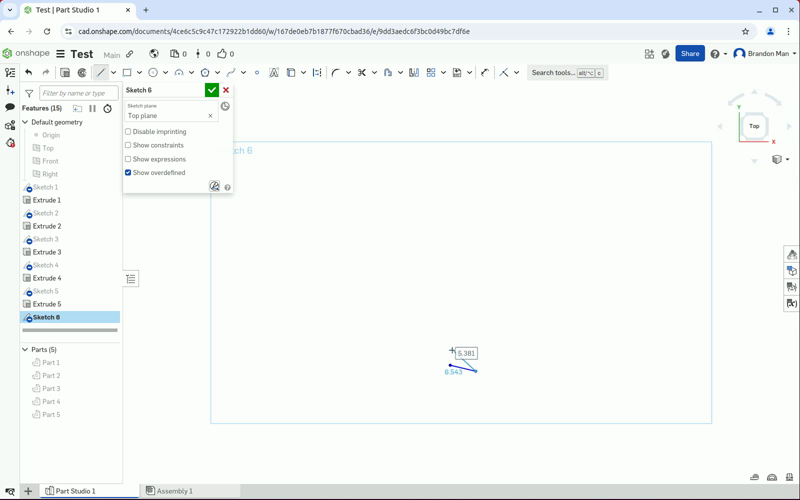
key_up(shift)
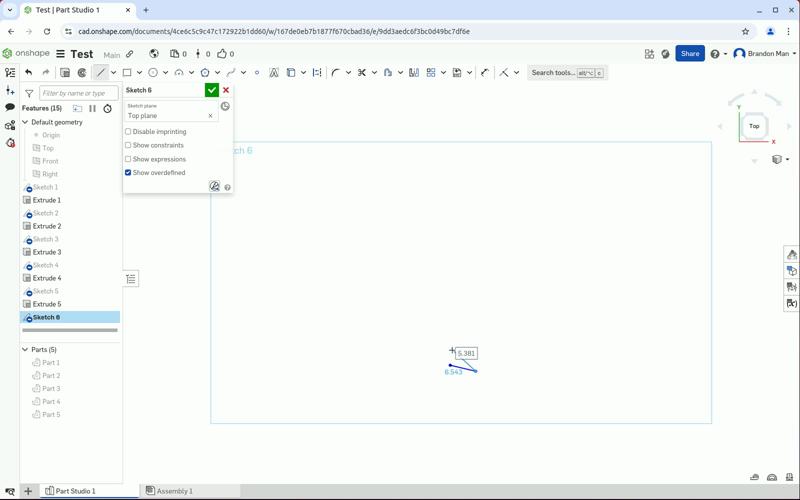
mouse_move(482, 349)
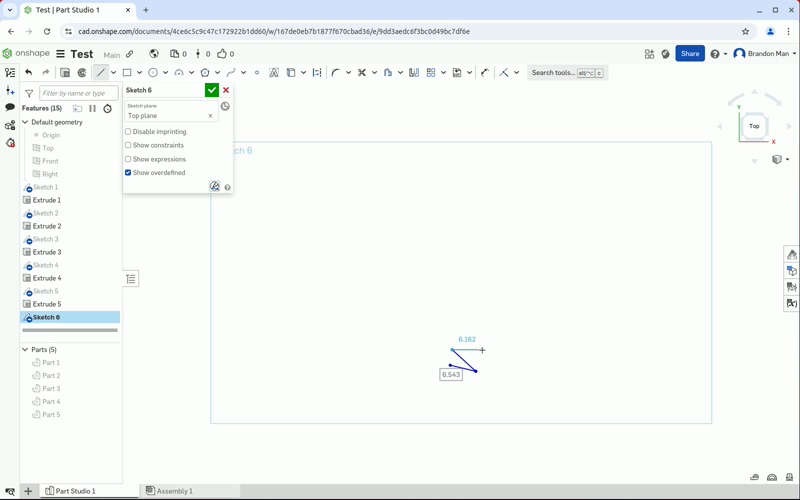
key_down(shift)
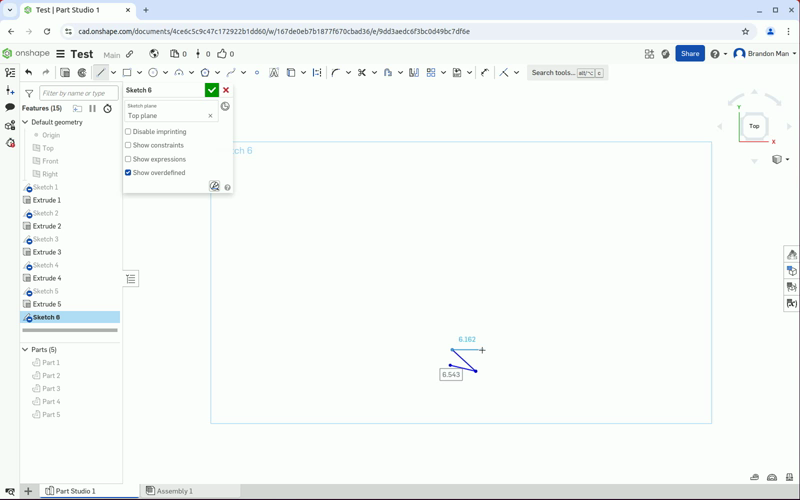
mouse_move(450, 365)
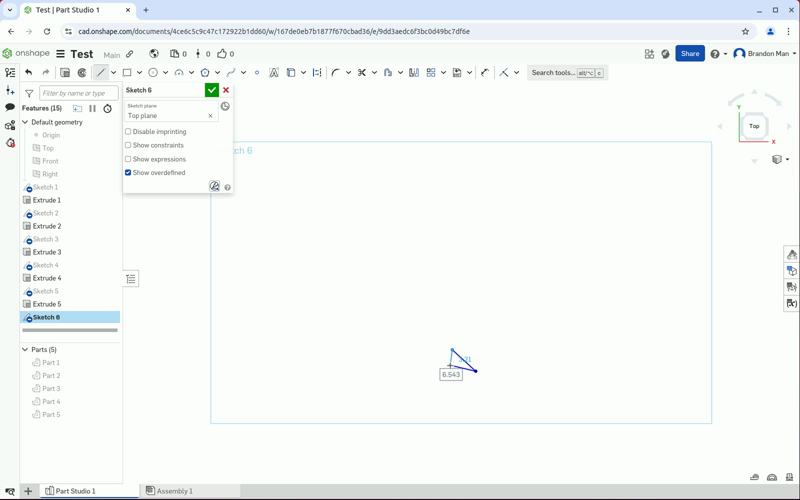
key_up(shift)
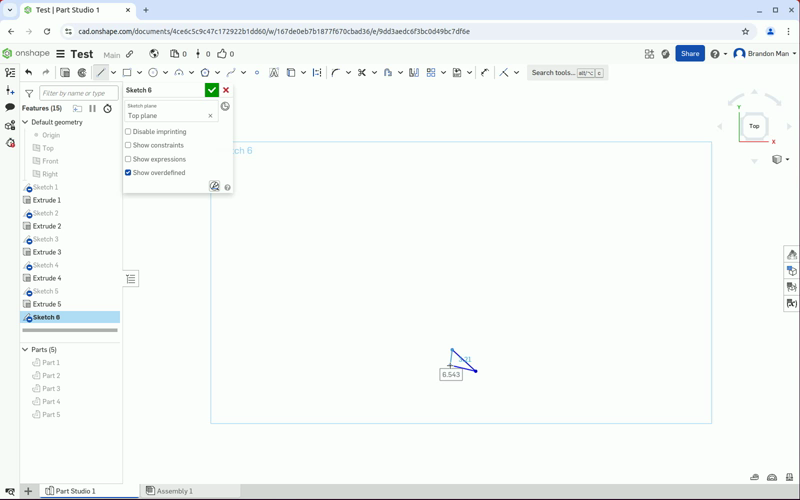
click(450, 365)
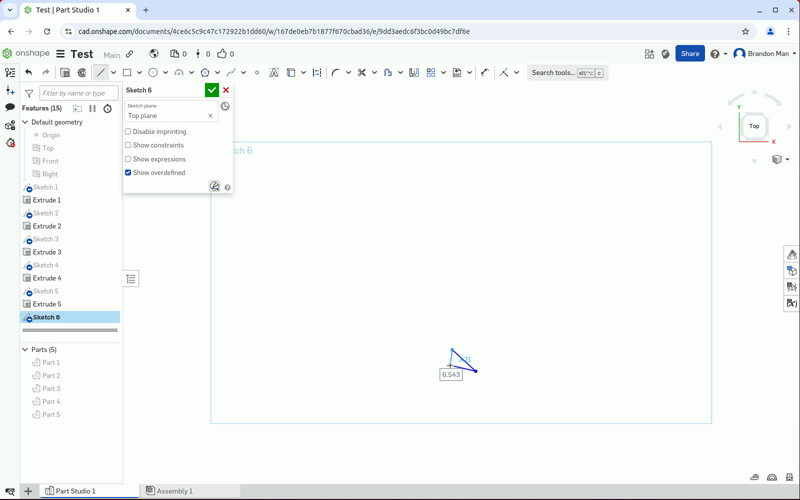
key(esc)
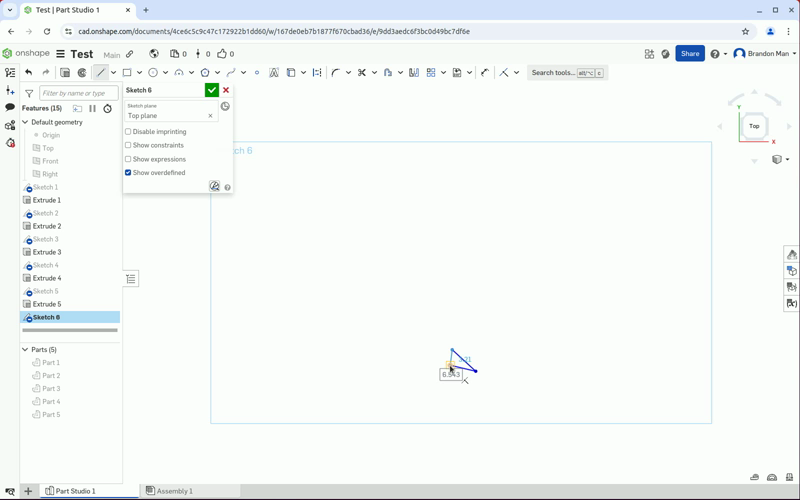
mouse_move(453, 356)
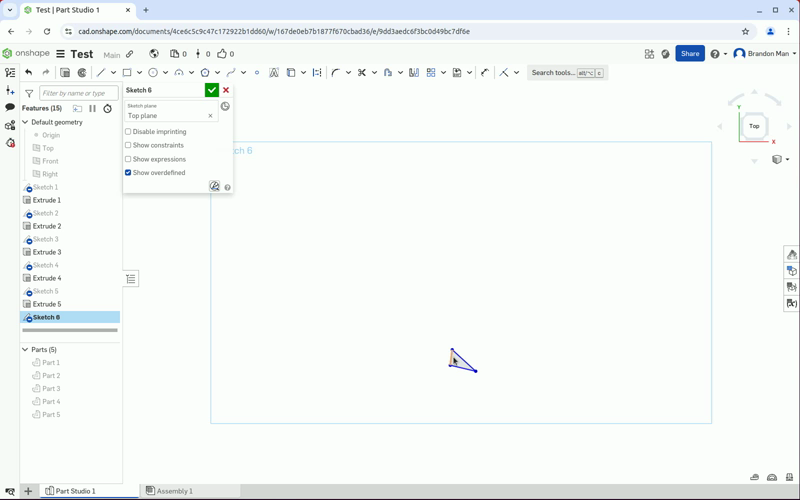
scroll(6)
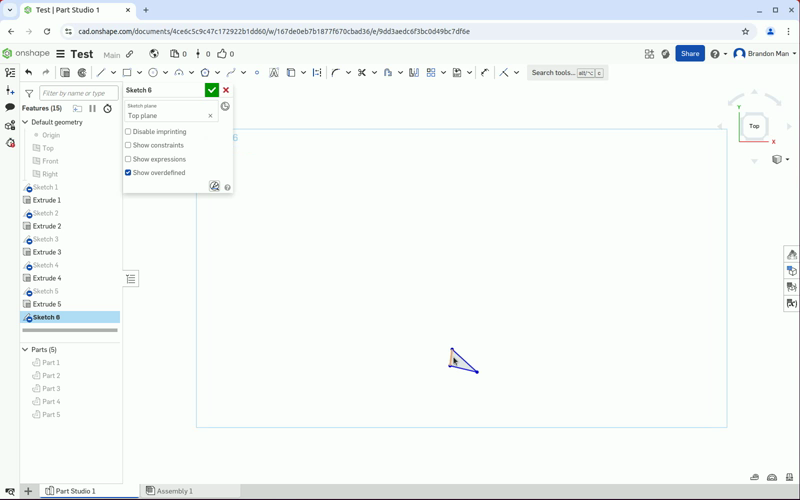
scroll(6)
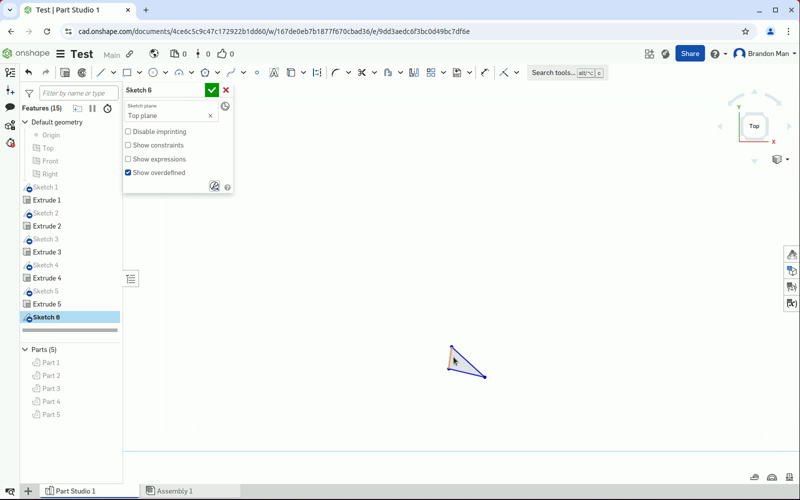
scroll(6)
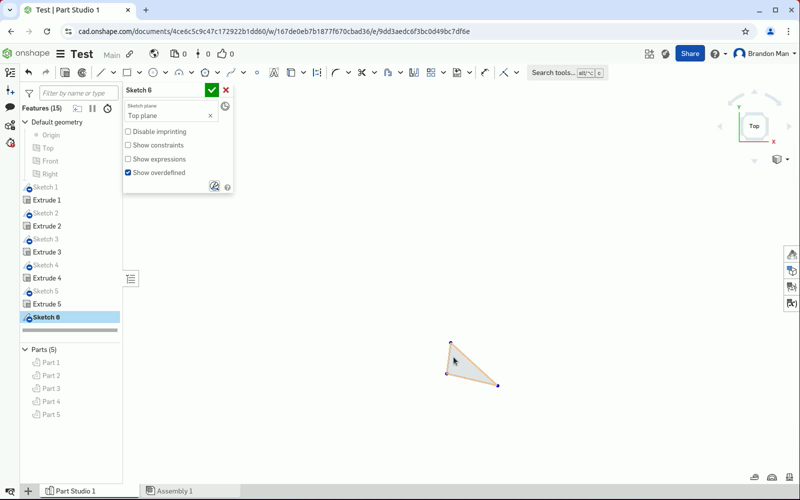
scroll(6)
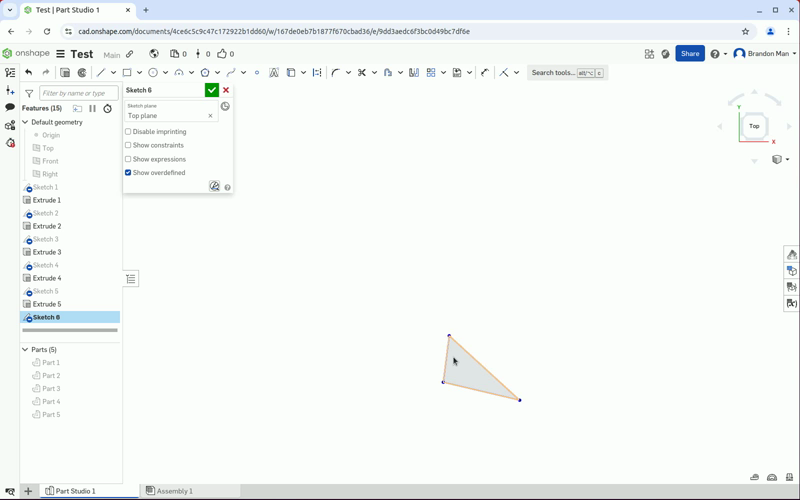
scroll(6)
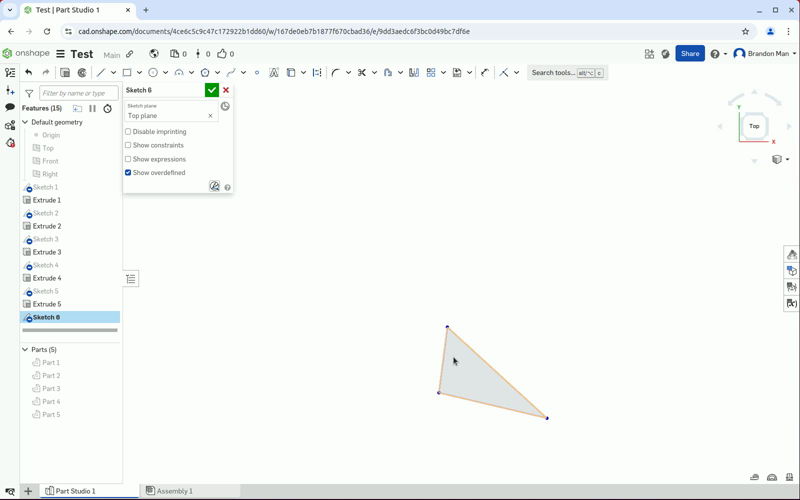
scroll(6)
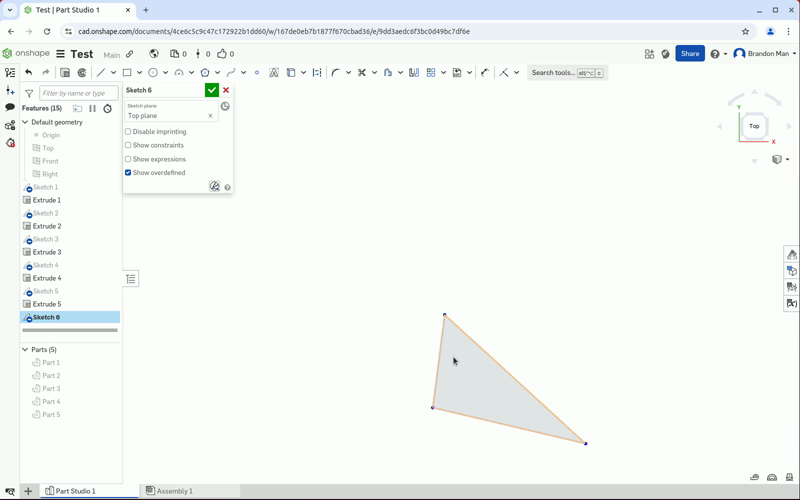
scroll(6)
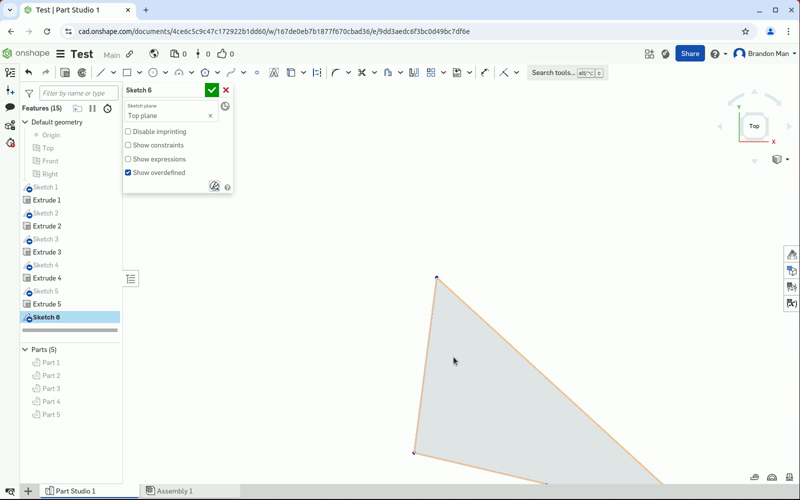
click(453, 356)
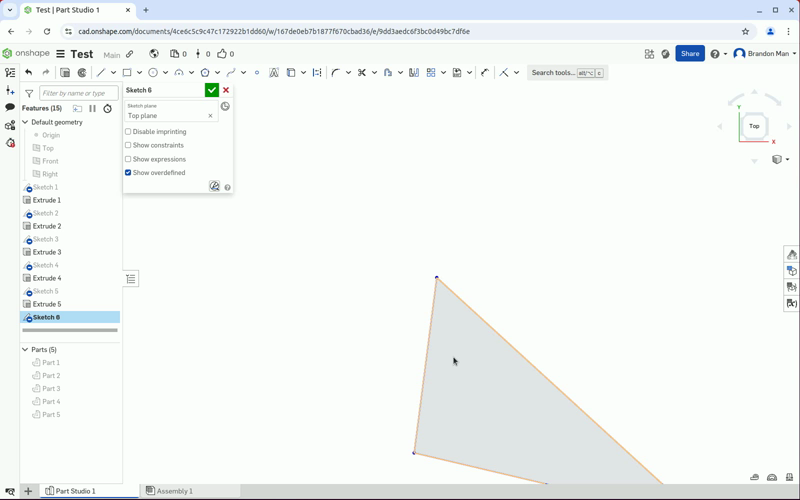
scroll(-6)
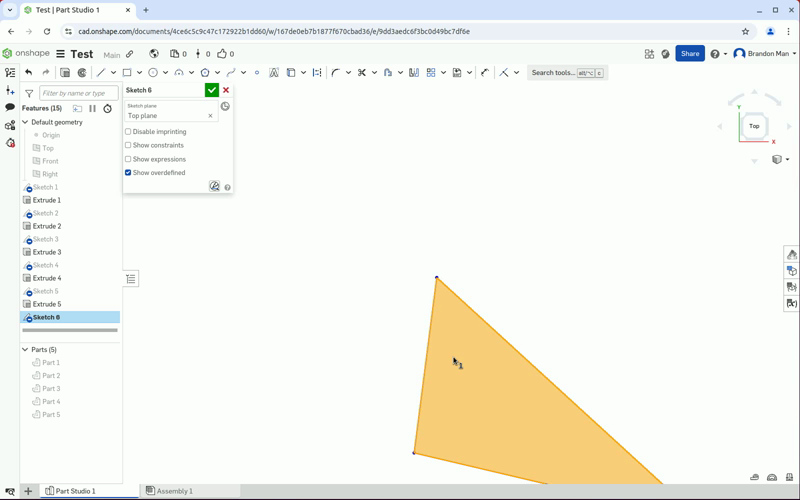
scroll(-6)
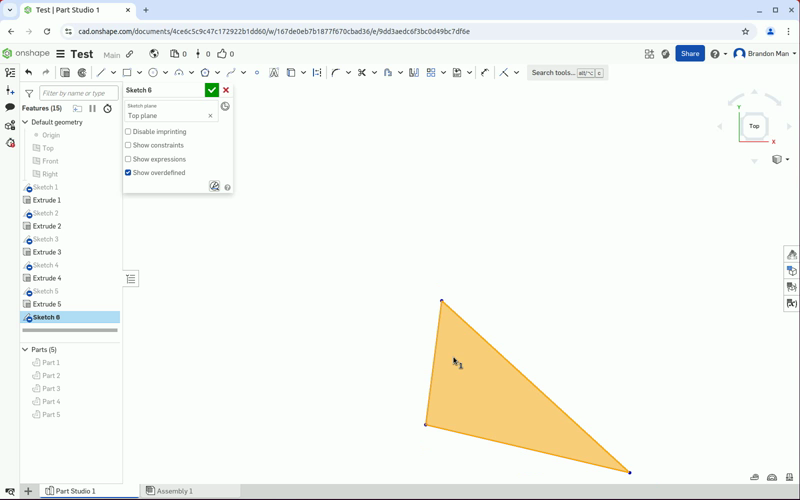
scroll(-6)
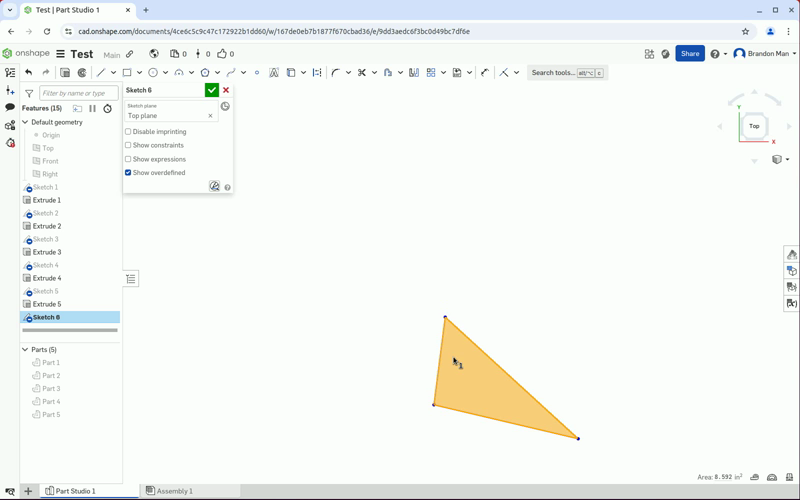
scroll(-6)
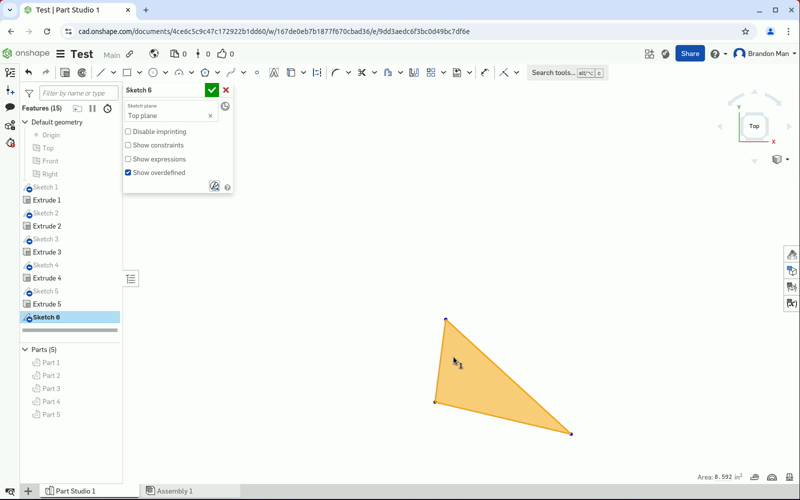
scroll(-6)
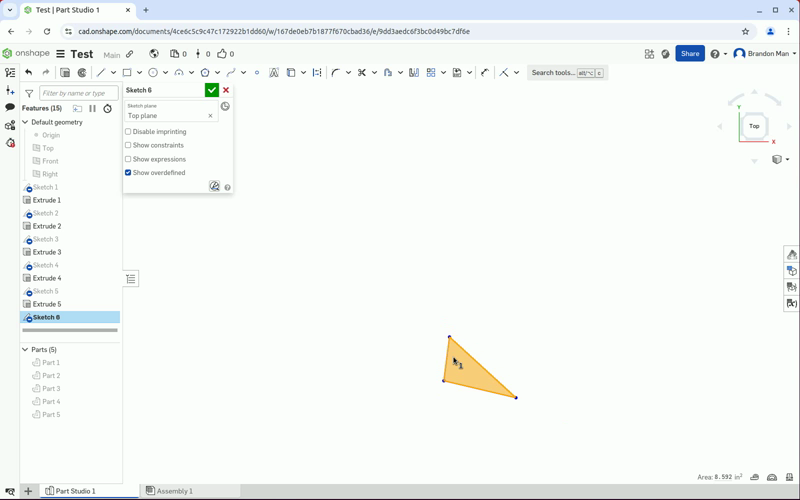
scroll(-6)
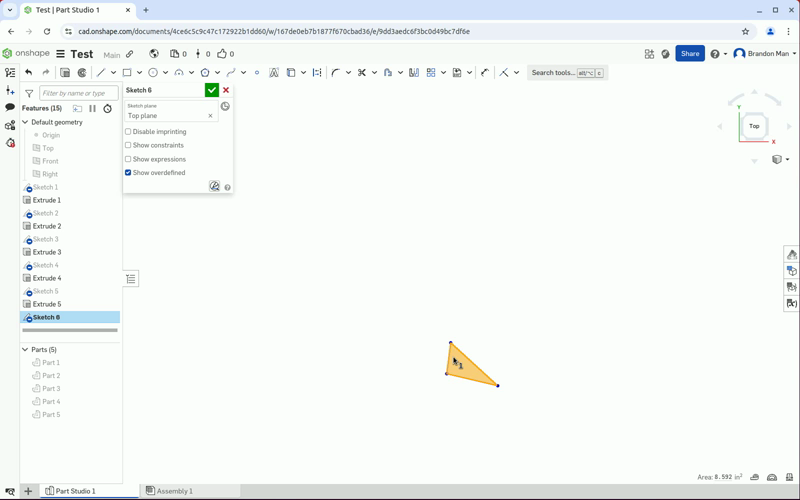
scroll(-6)
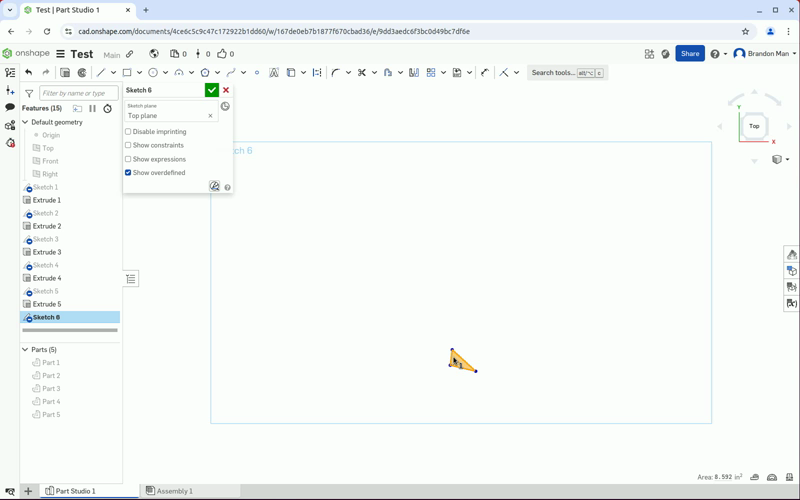
mouse_move(73, 352)
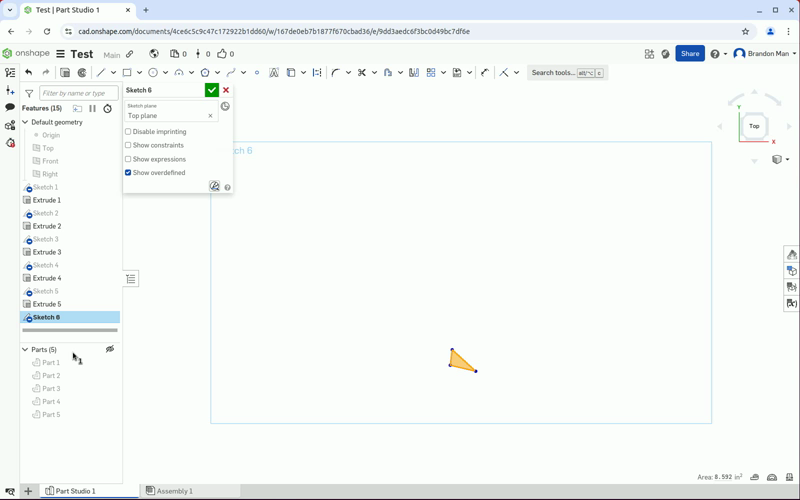
key(shift+y)
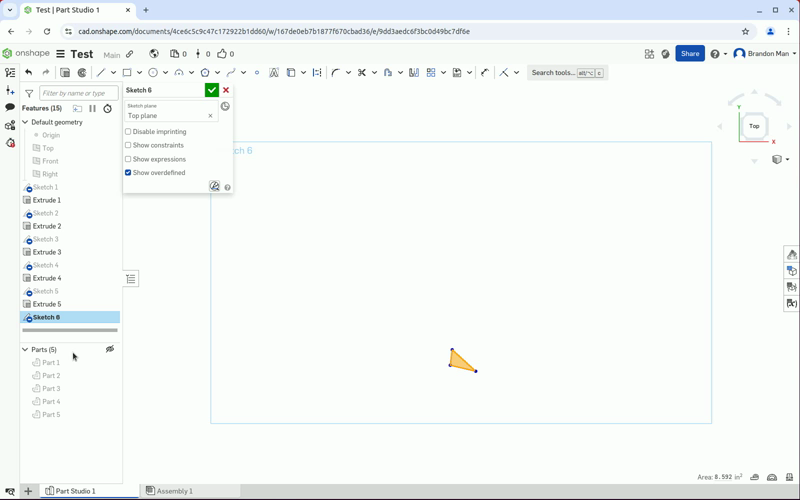
key(shift+e)
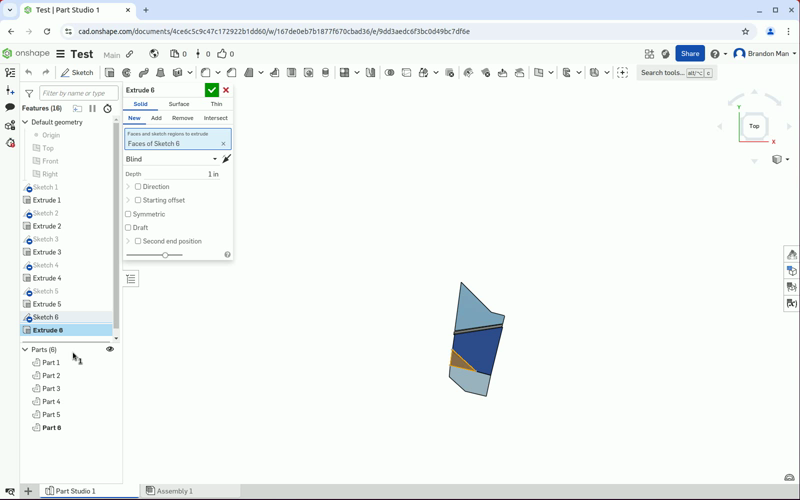
mouse_move(143, 106)
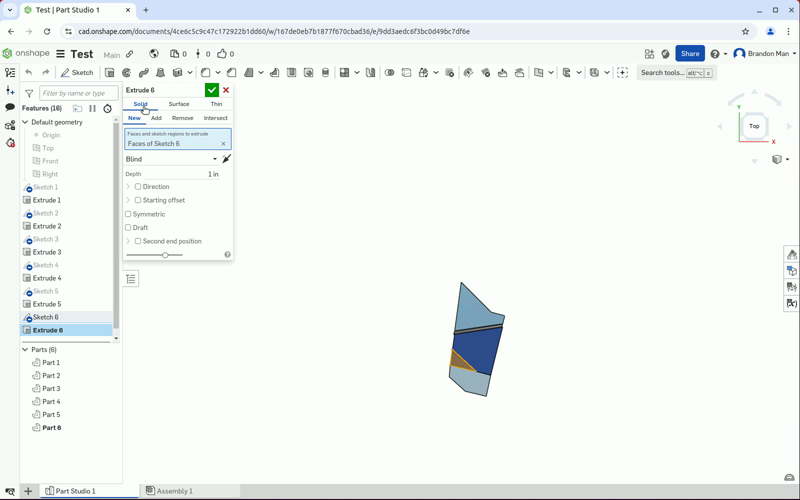
click(143, 106)
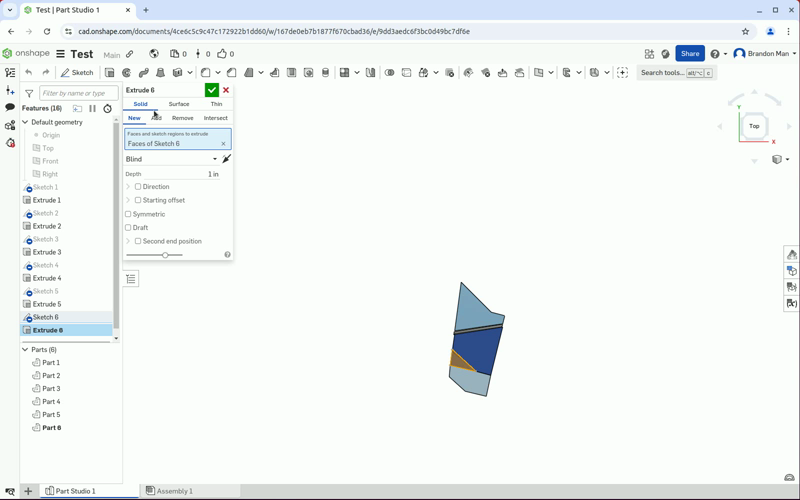
mouse_move(186, 120)
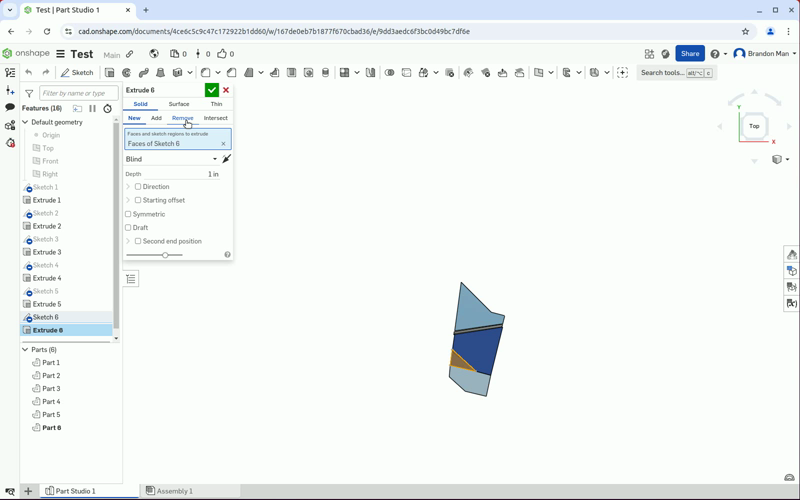
click(186, 120)
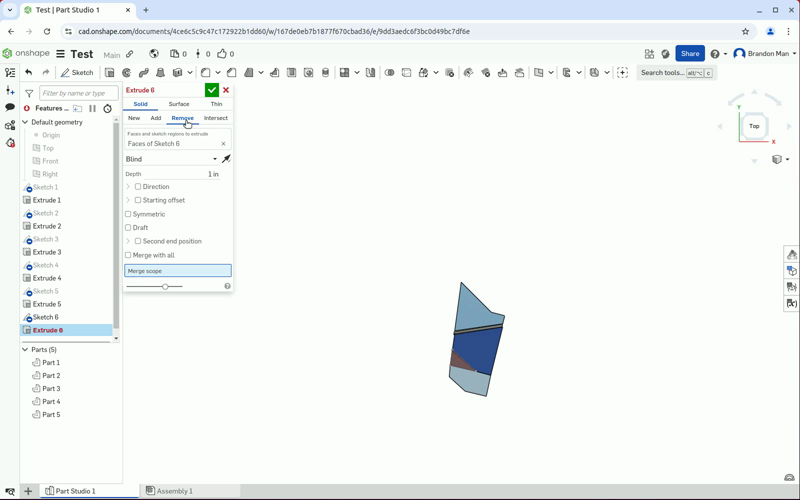
key(tab, 4)
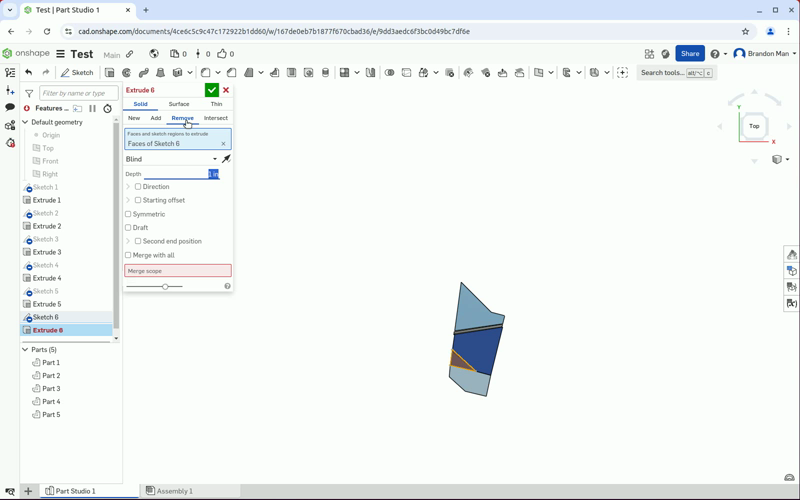
text(0.241)
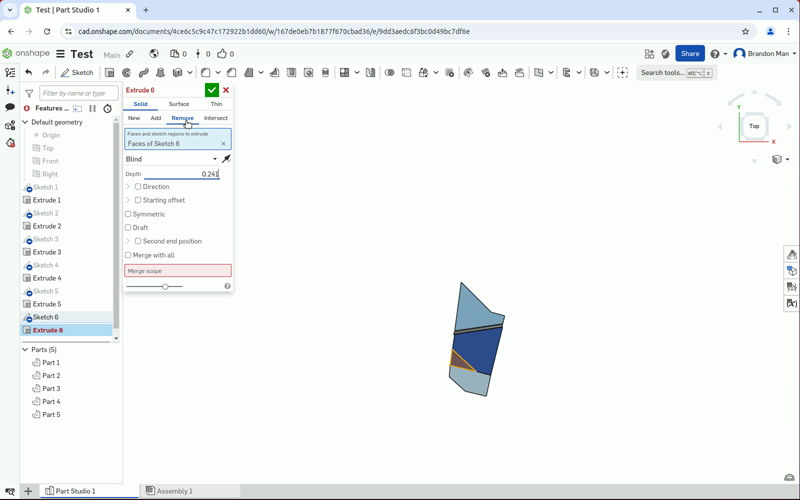
key(tab, 6)
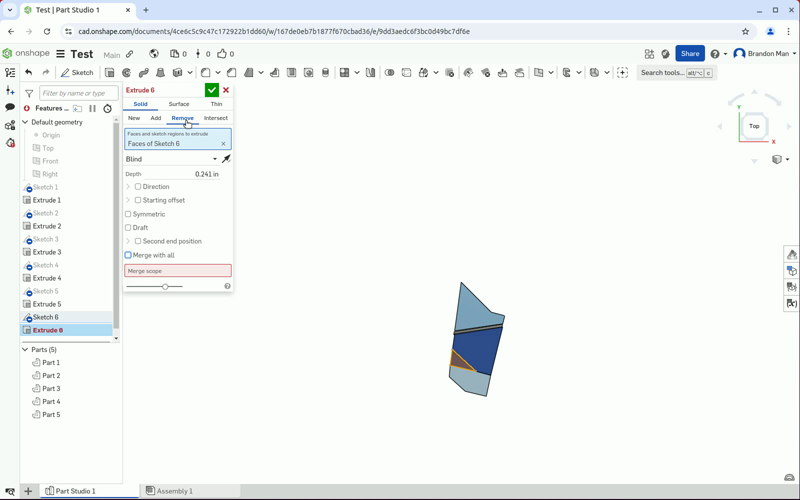
key(space)
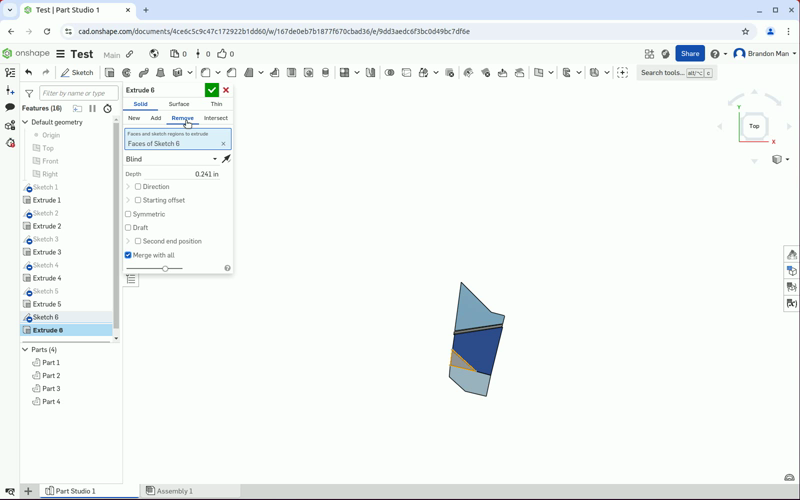
key(enter)
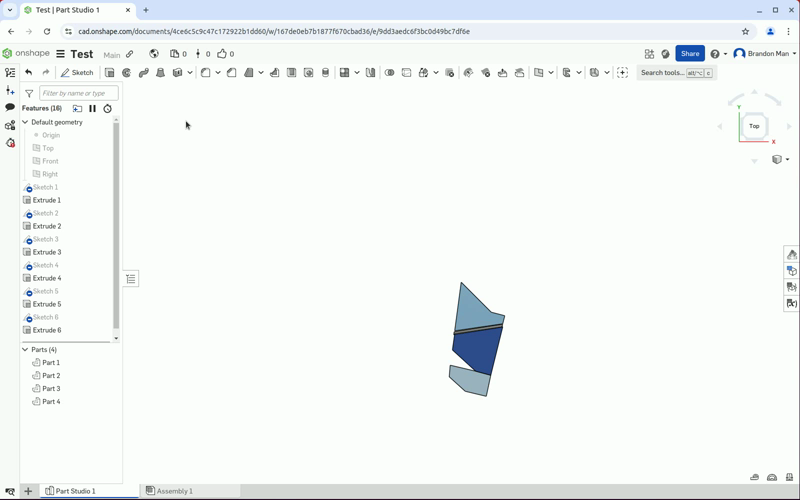
key(shift+h)
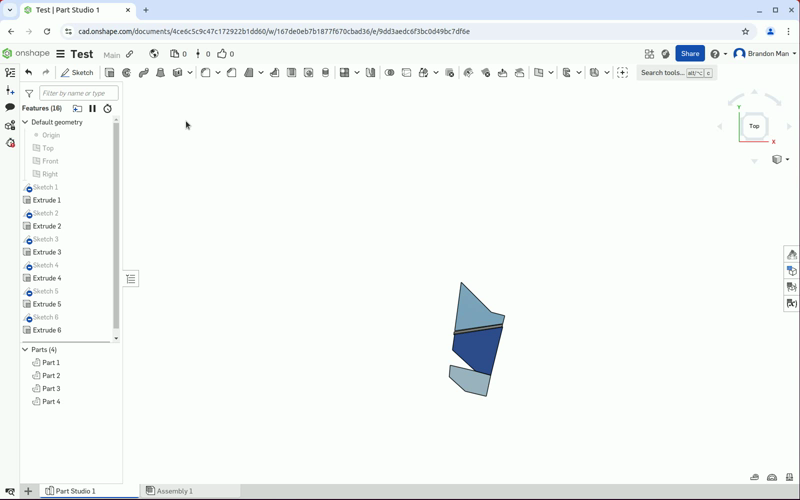
key(shift+h)
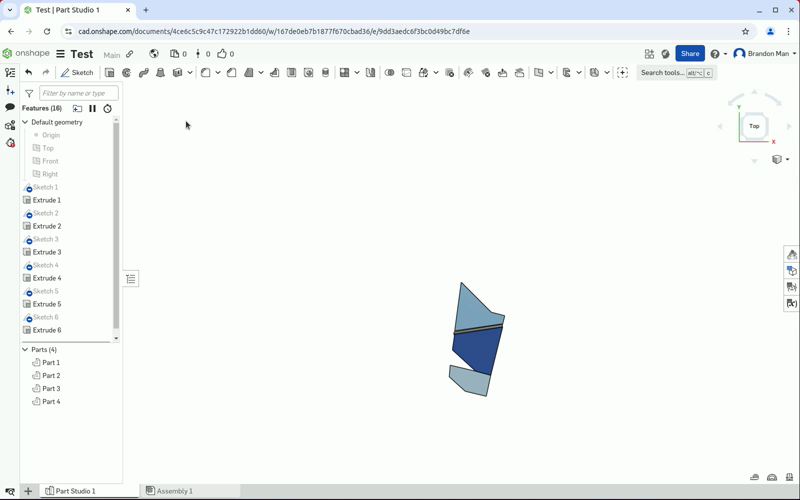
mouse_move(69, 189)
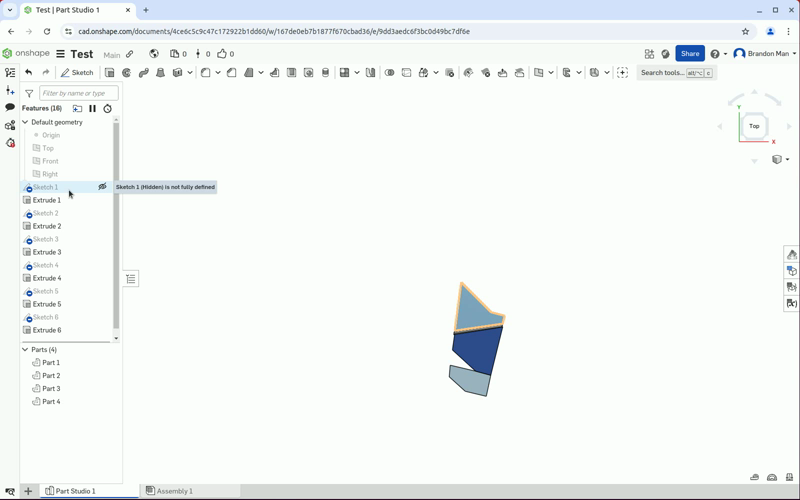
click(69, 189)
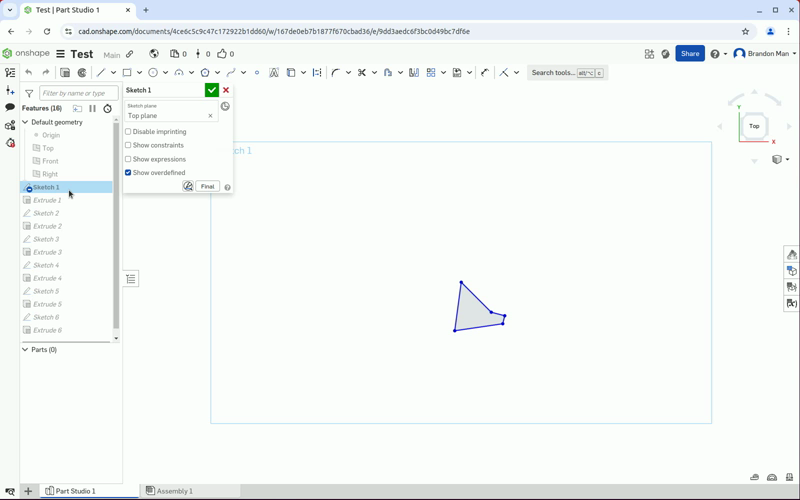
mouse_move(229, 92)
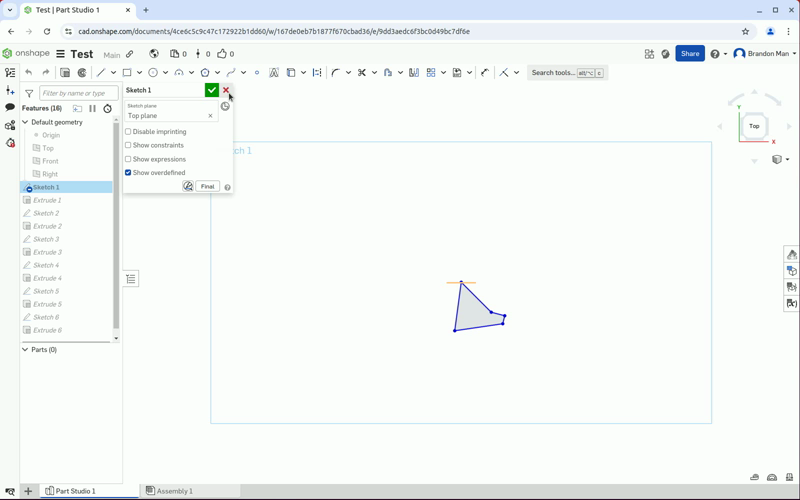
click(229, 92)
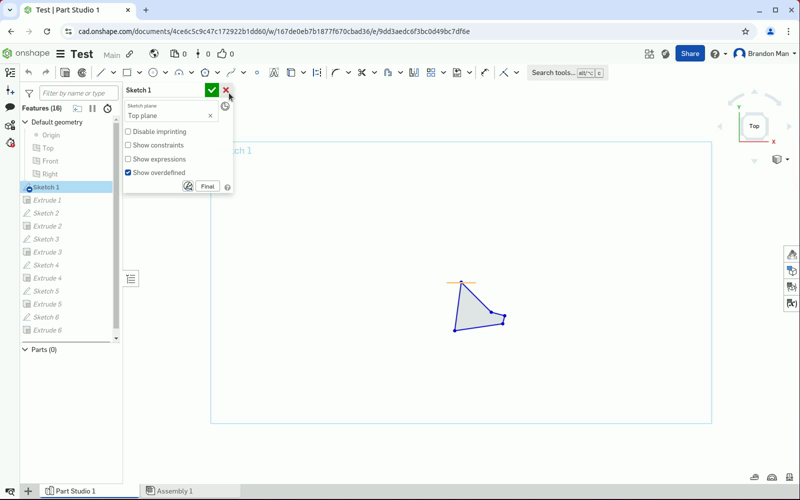
key(shift+s)
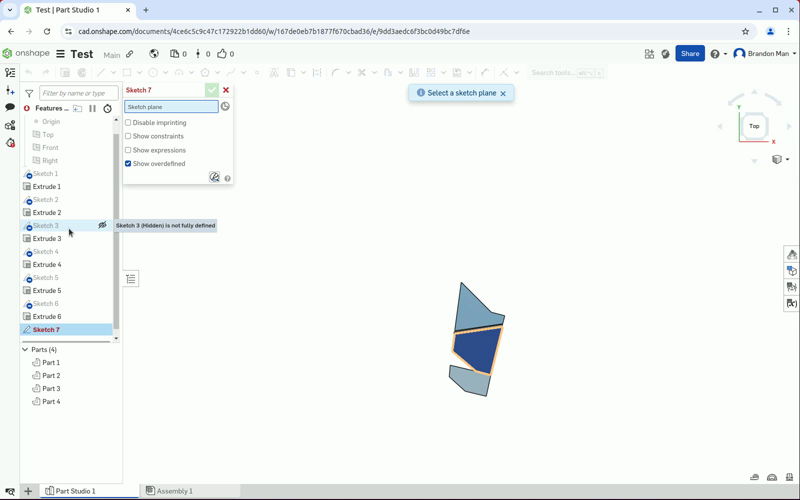
scroll(3)
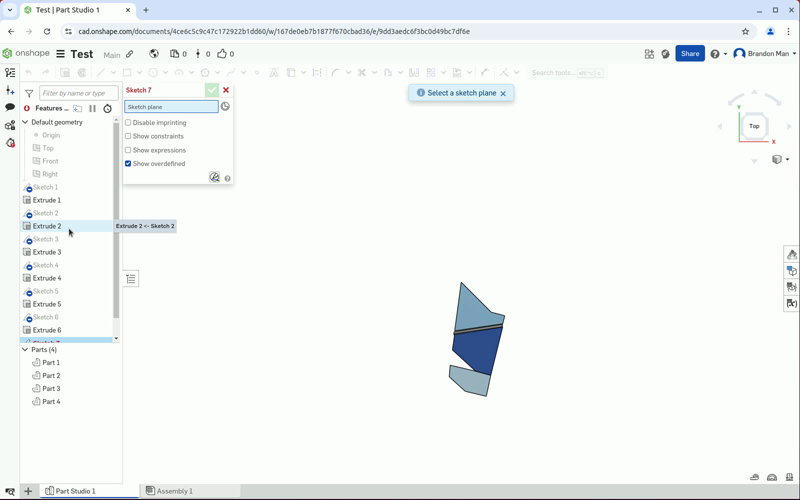
mouse_move(69, 150)
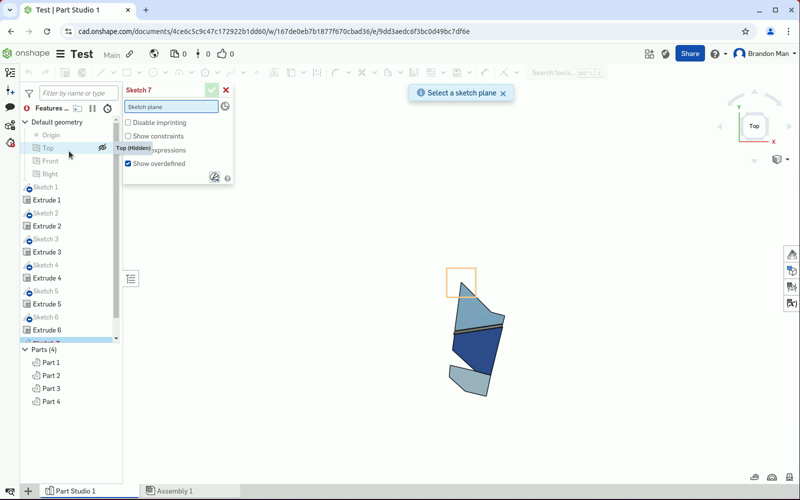
click(69, 150)
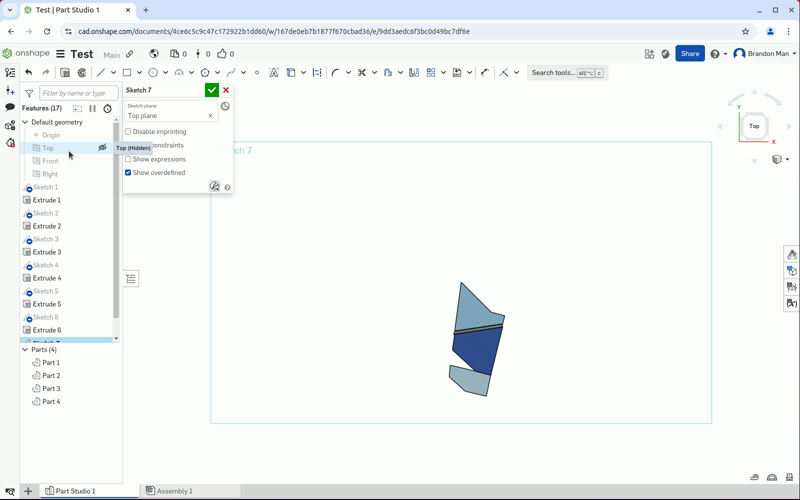
mouse_move(73, 352)
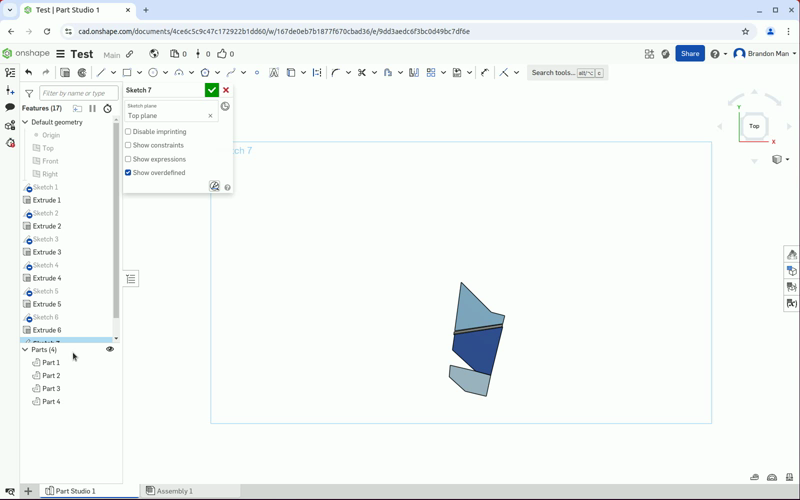
key(y)
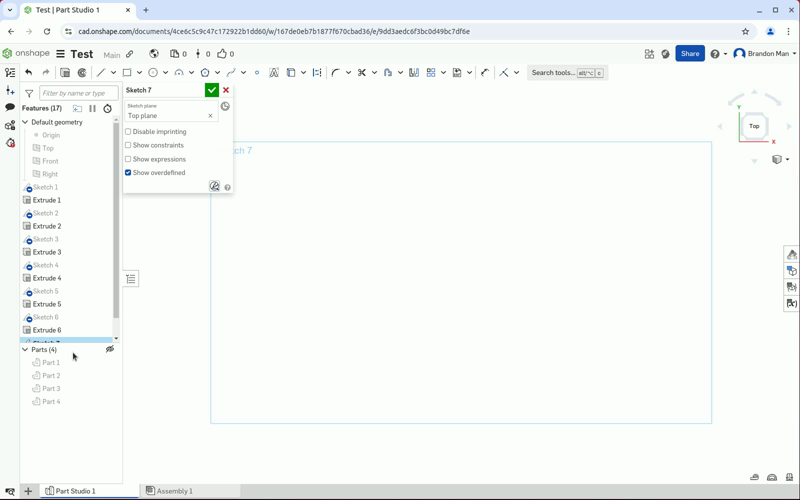
key(l)
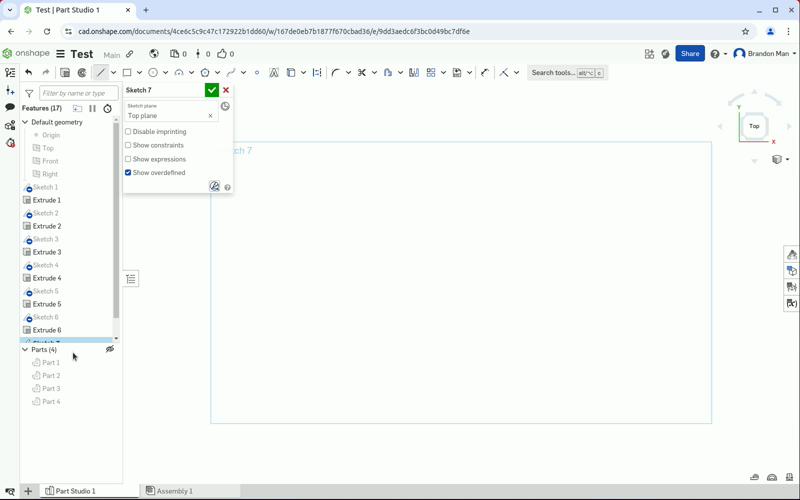
key_down(shift)
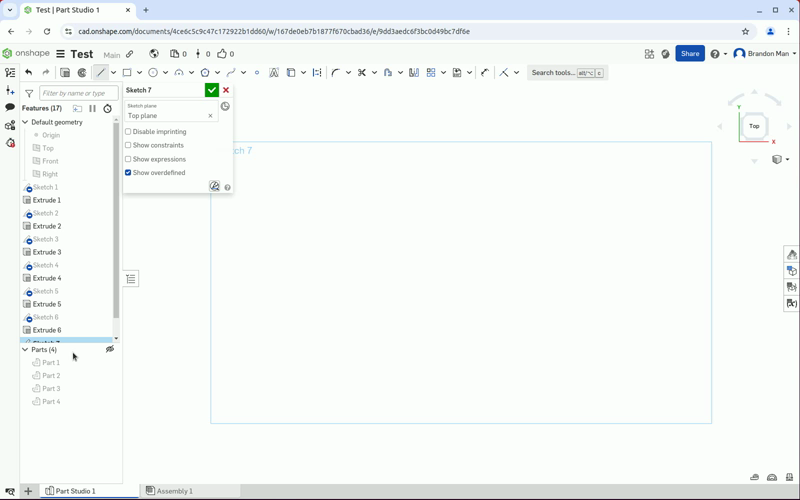
mouse_move(449, 376)
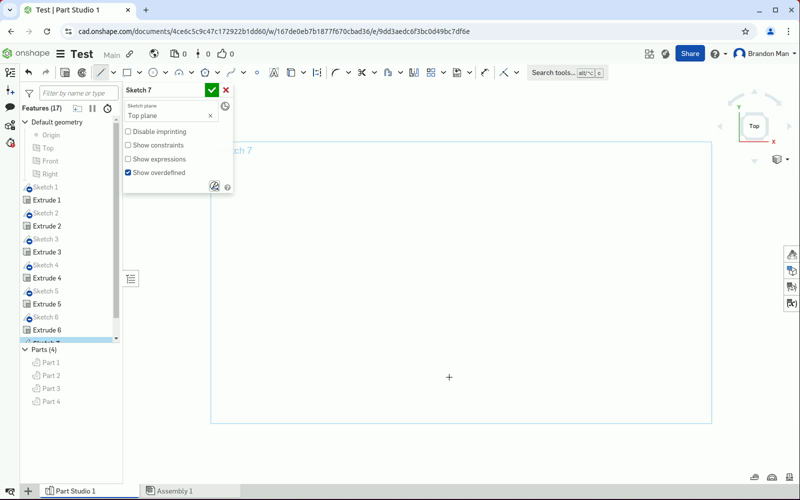
click(449, 376)
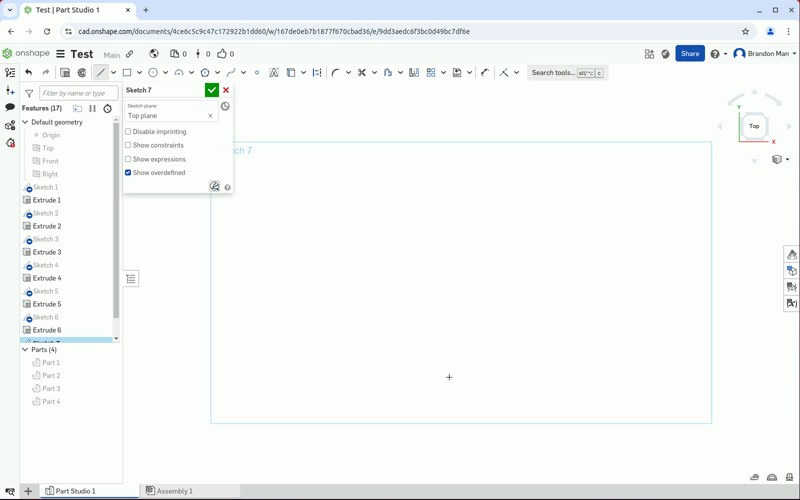
key_up(shift)
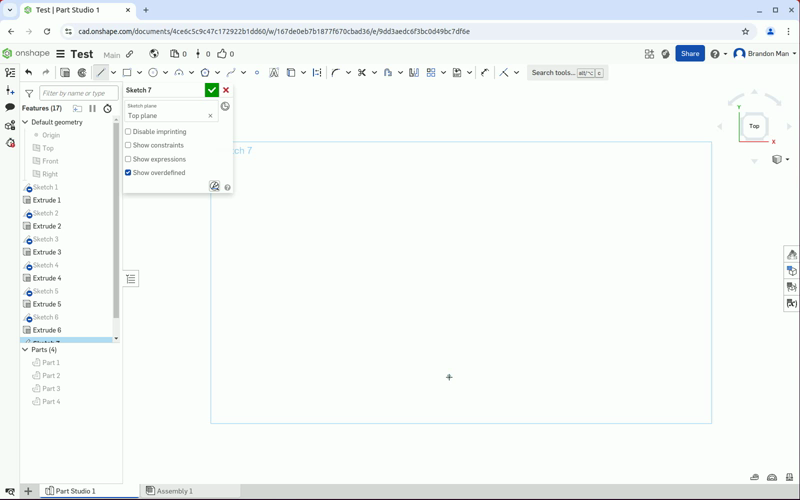
key_down(shift)
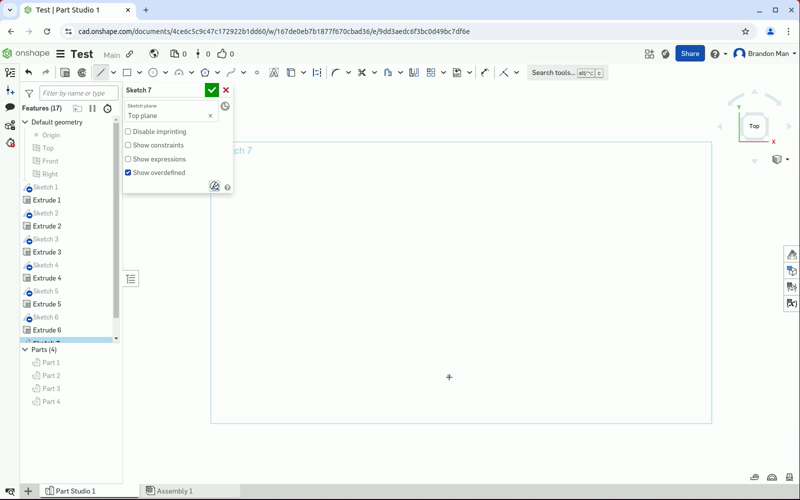
mouse_move(479, 376)
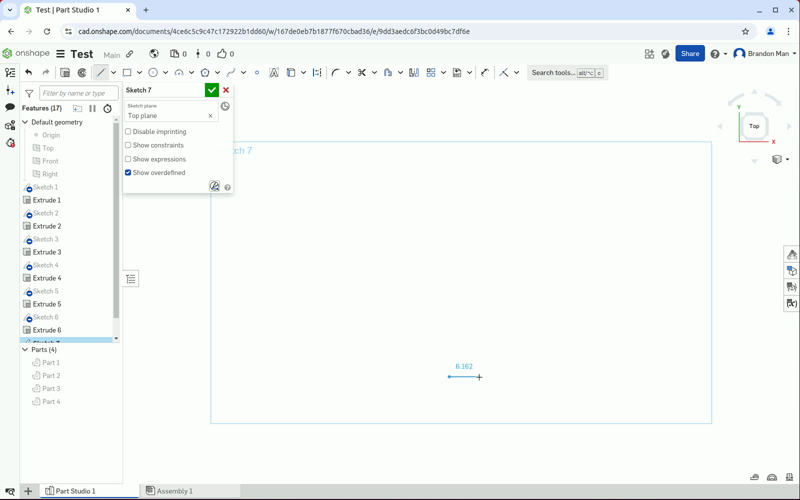
mouse_move(465, 391)
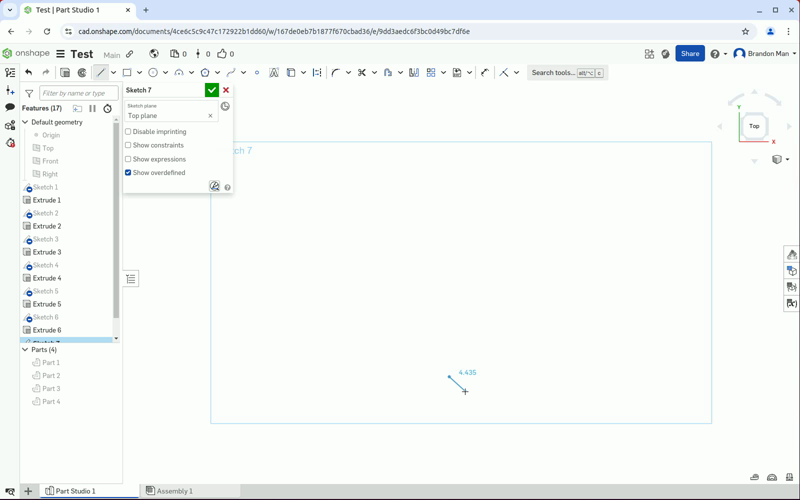
click(465, 391)
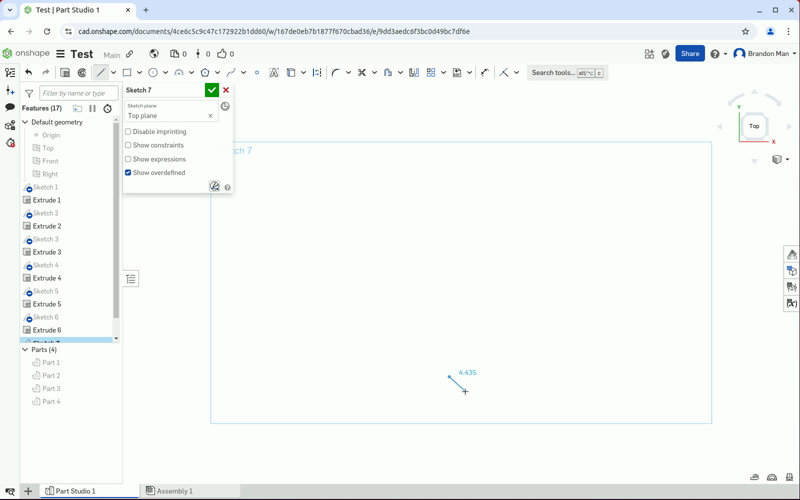
key_up(shift)
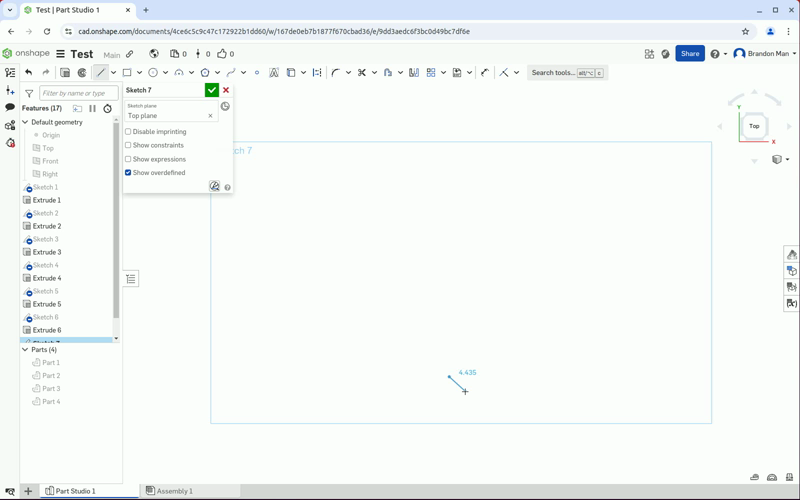
key_down(shift)
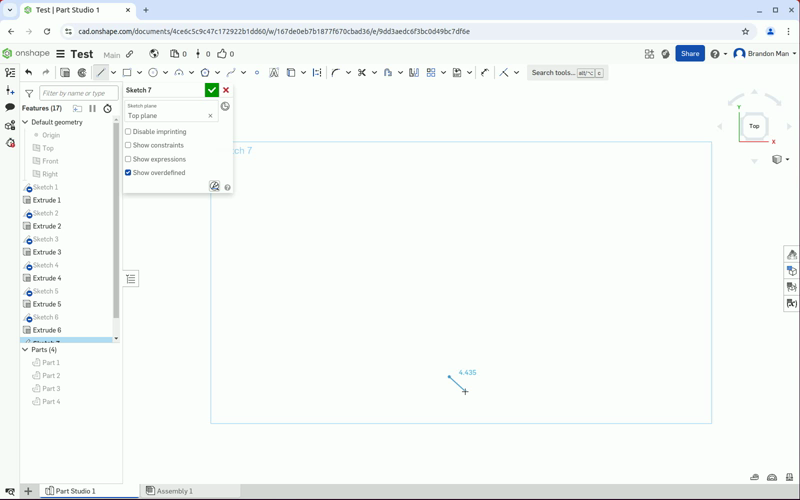
mouse_move(495, 391)
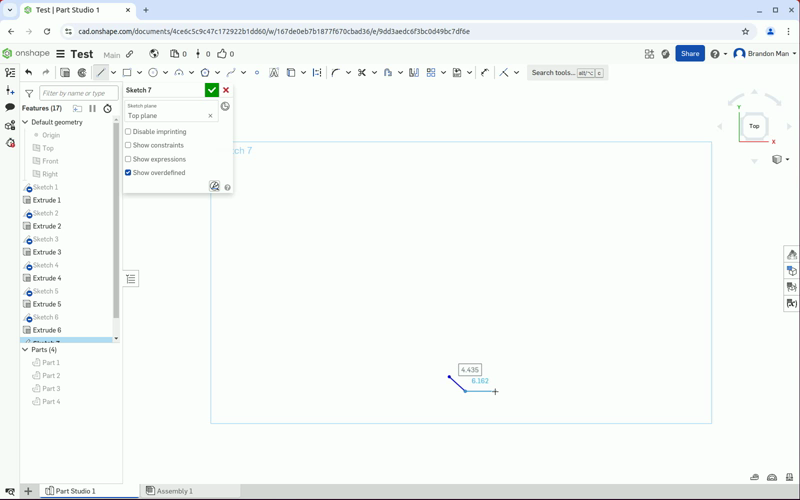
mouse_move(486, 396)
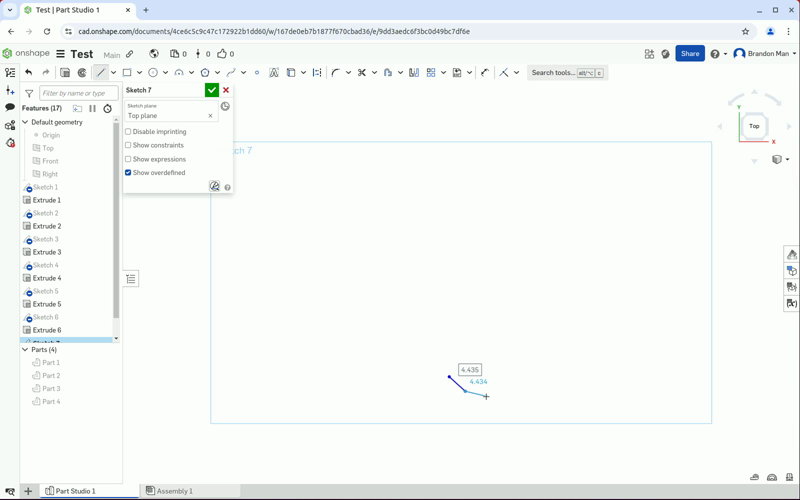
click(486, 396)
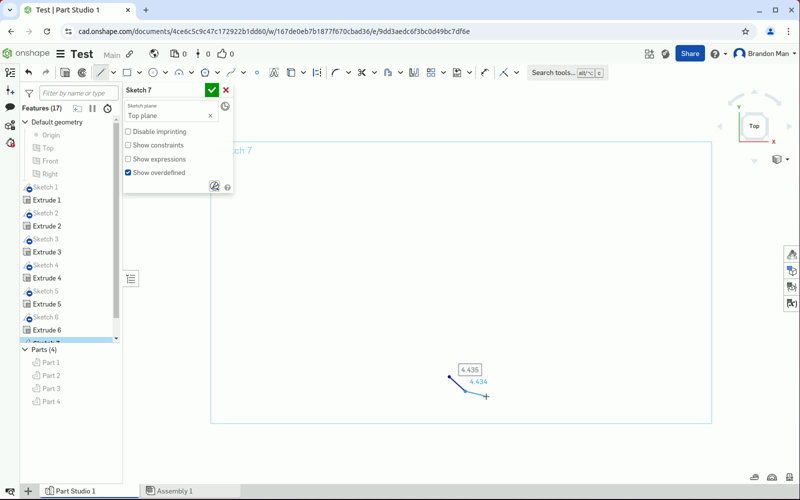
key_up(shift)
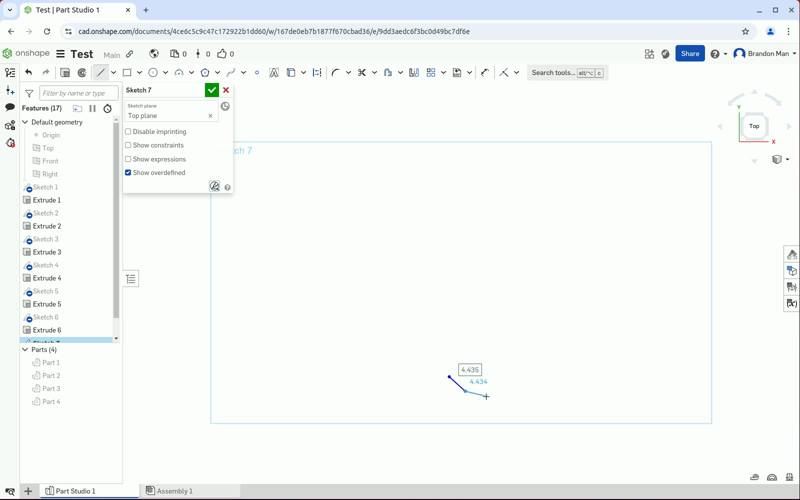
key_down(shift)
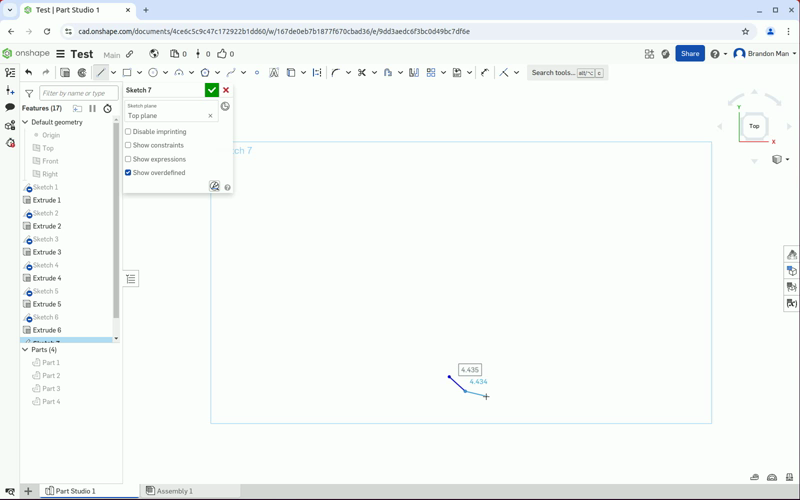
mouse_move(516, 396)
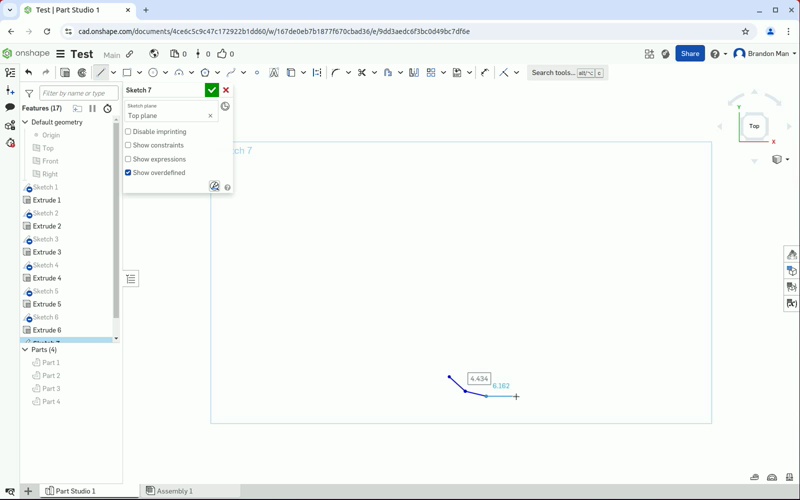
mouse_move(490, 375)
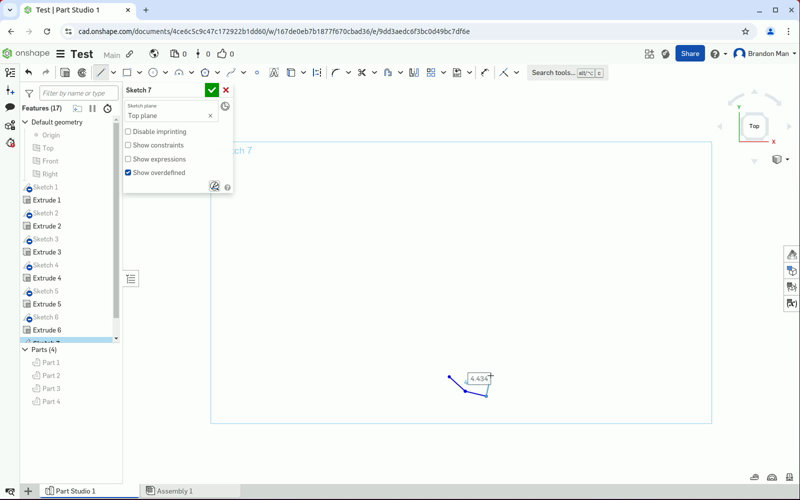
click(490, 375)
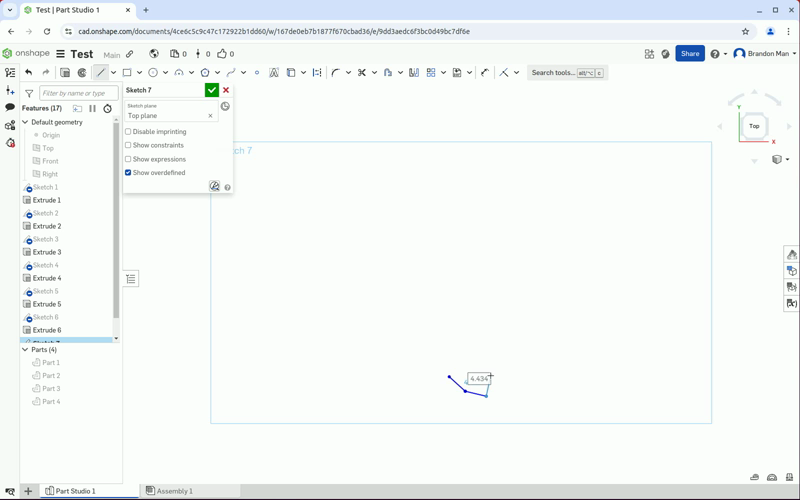
key_up(shift)
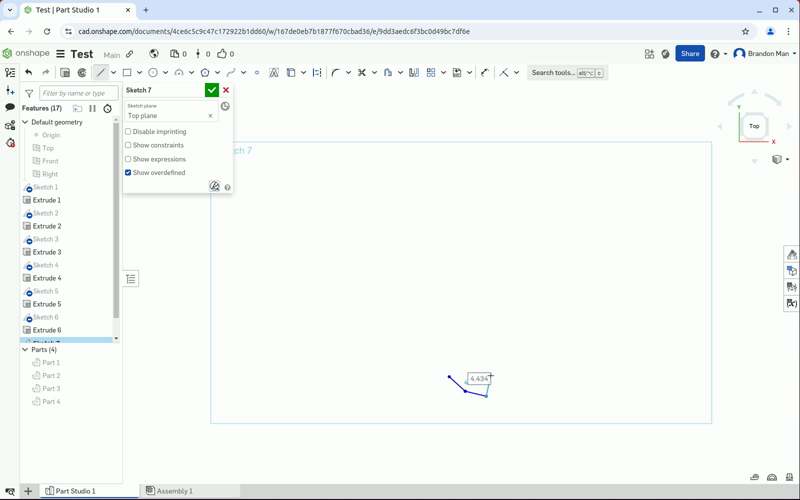
key_down(shift)
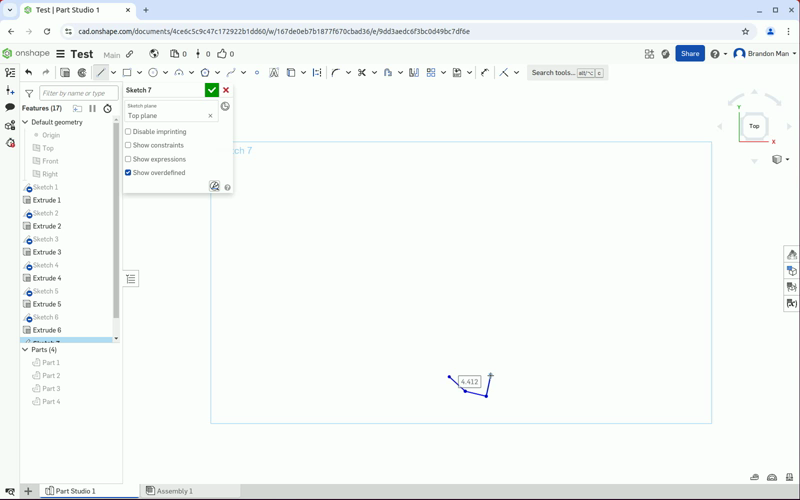
mouse_move(520, 375)
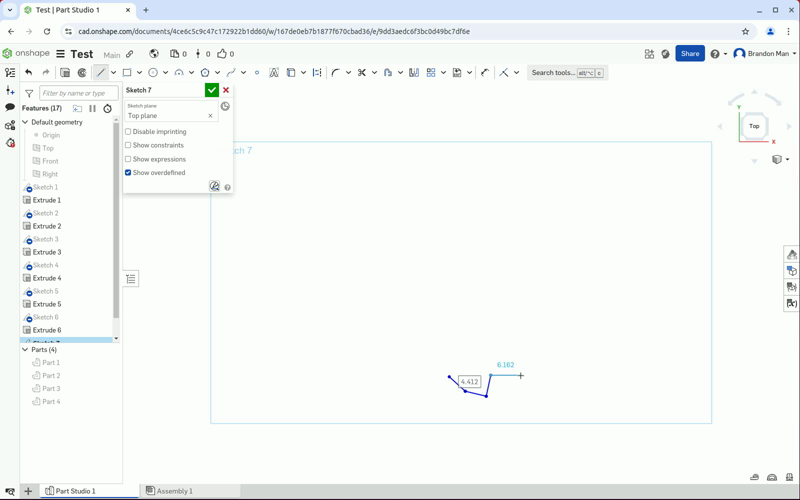
mouse_move(475, 371)
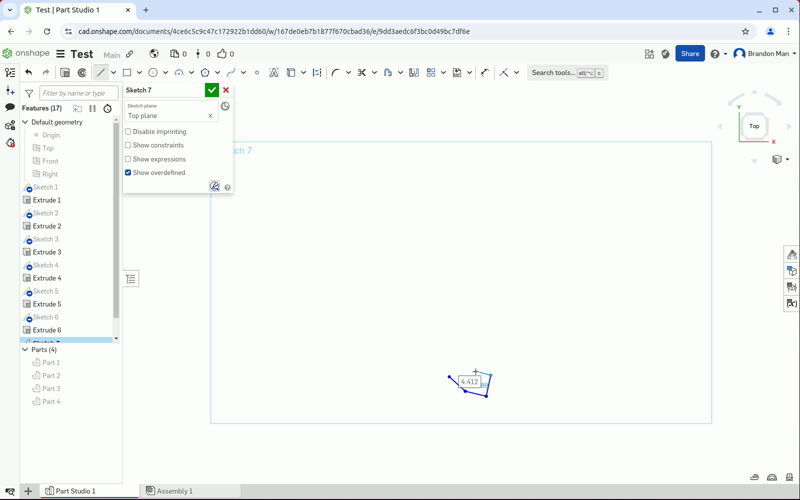
click(475, 371)
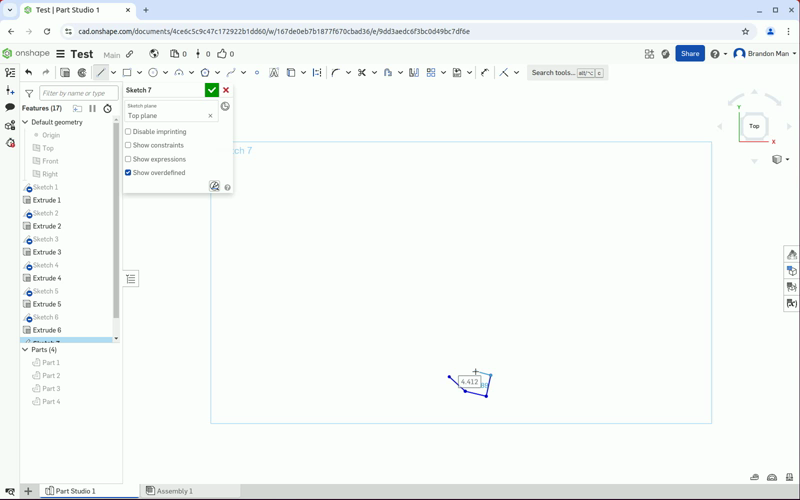
key_up(shift)
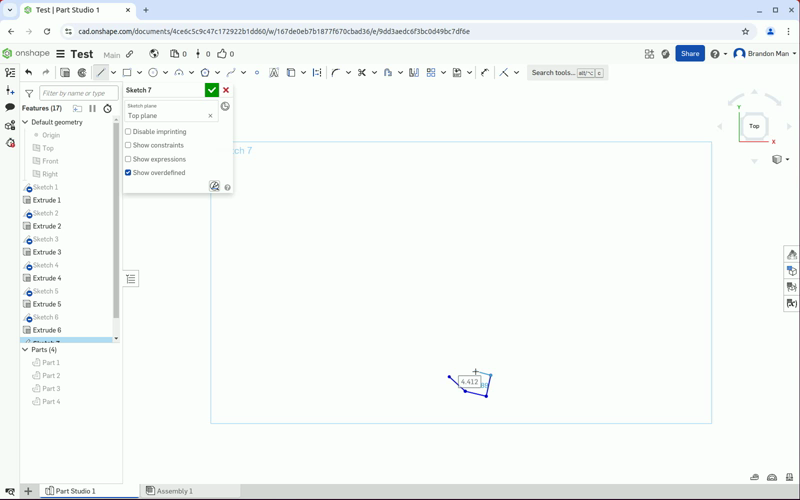
key_down(shift)
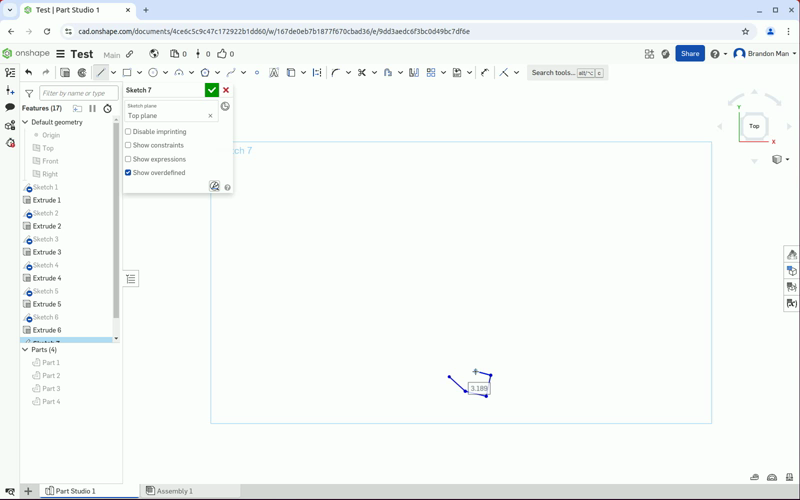
mouse_move(505, 371)
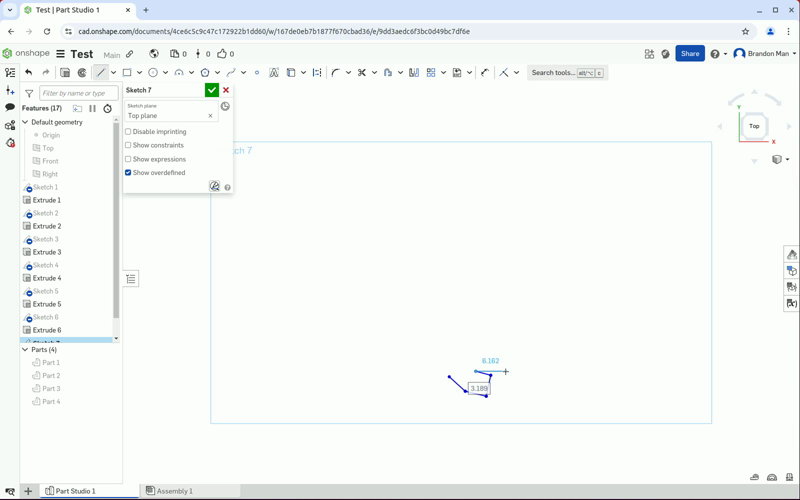
mouse_move(450, 365)
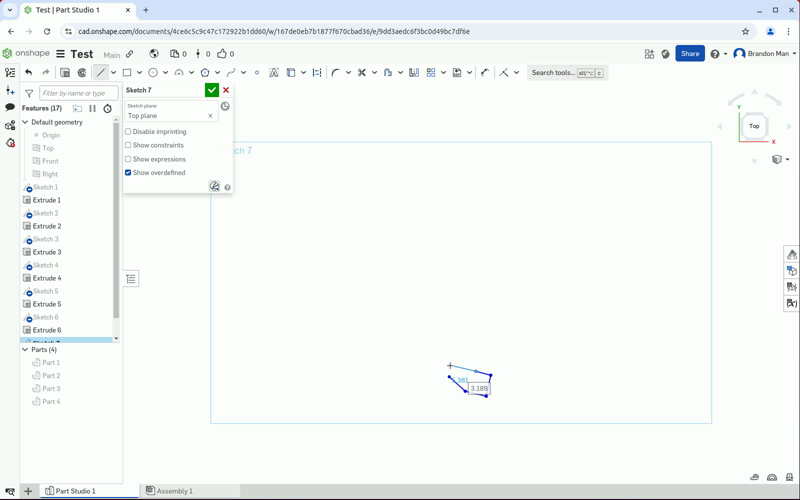
click(450, 365)
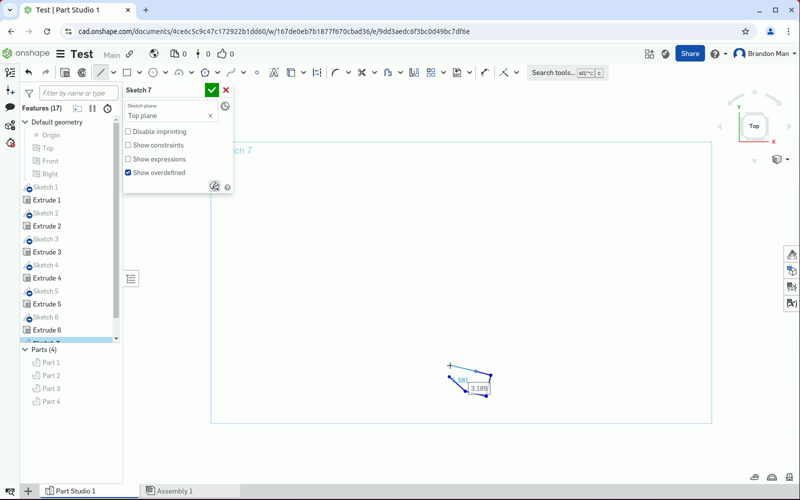
key_up(shift)
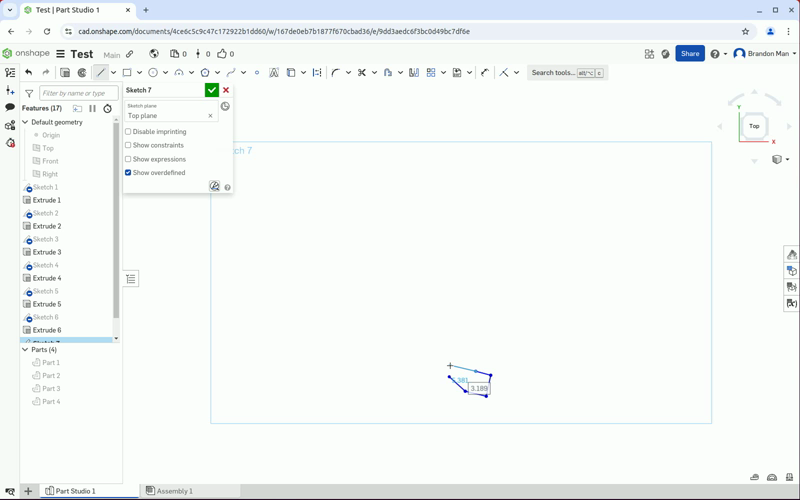
mouse_move(480, 365)
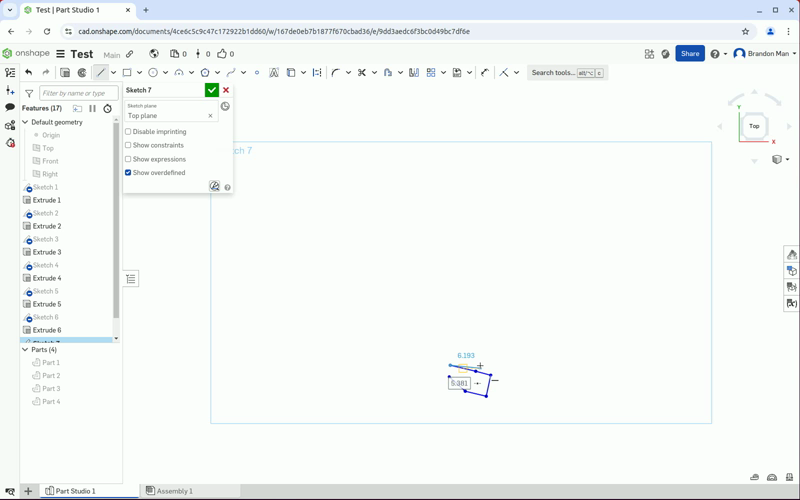
key_down(shift)
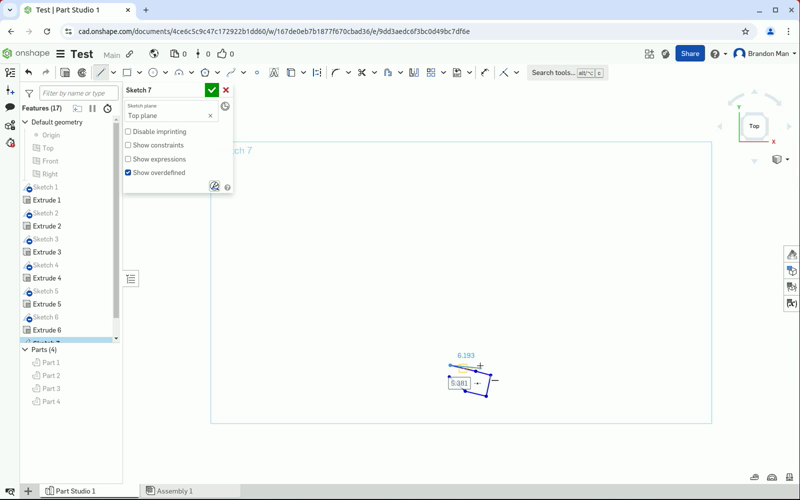
mouse_move(449, 376)
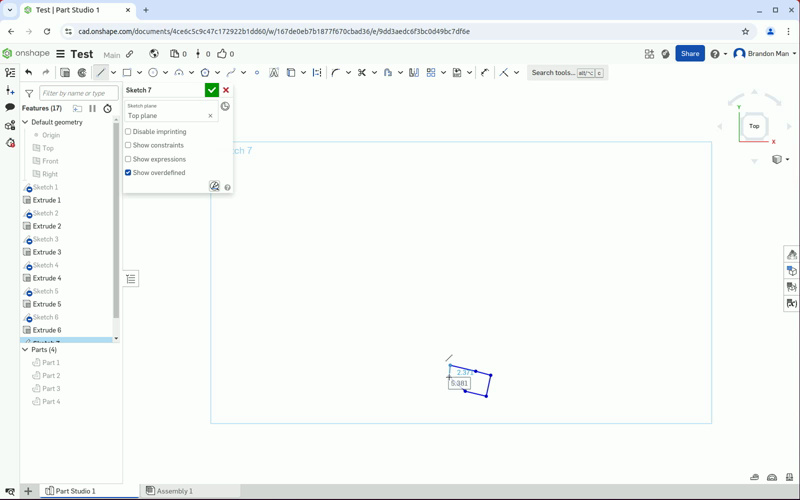
key_up(shift)
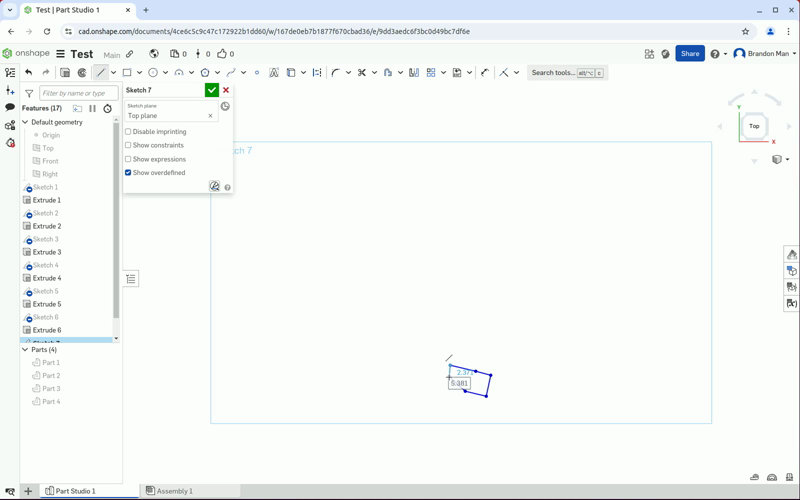
click(449, 376)
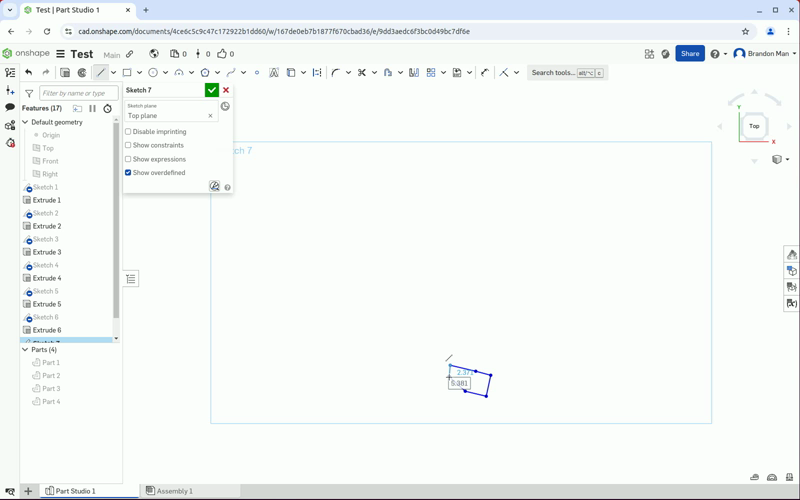
key(esc)
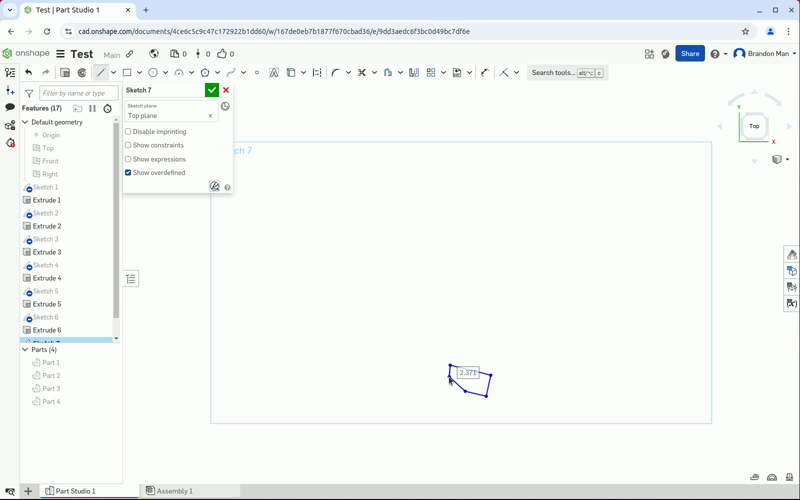
mouse_move(480, 386)
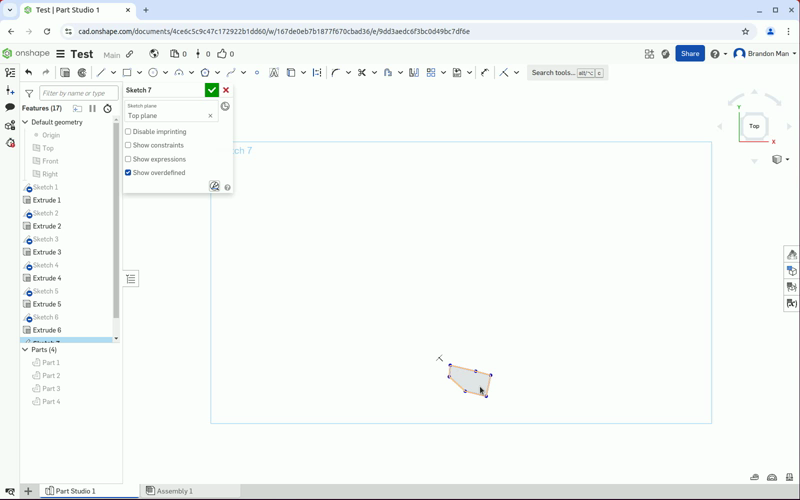
scroll(6)
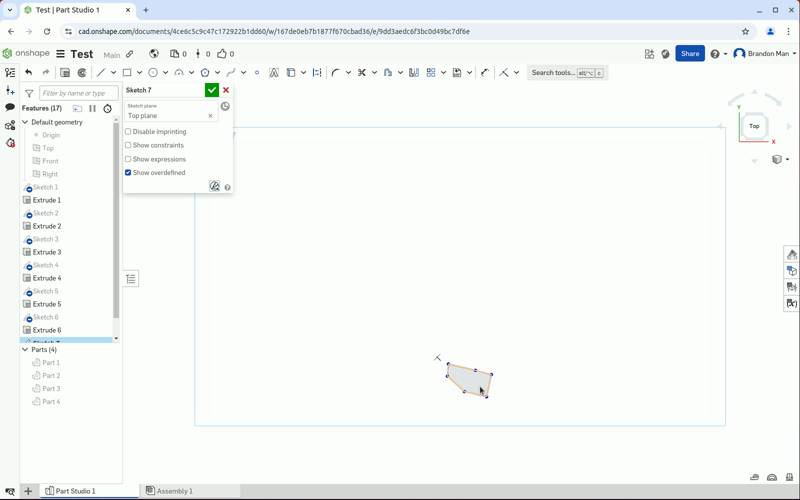
scroll(6)
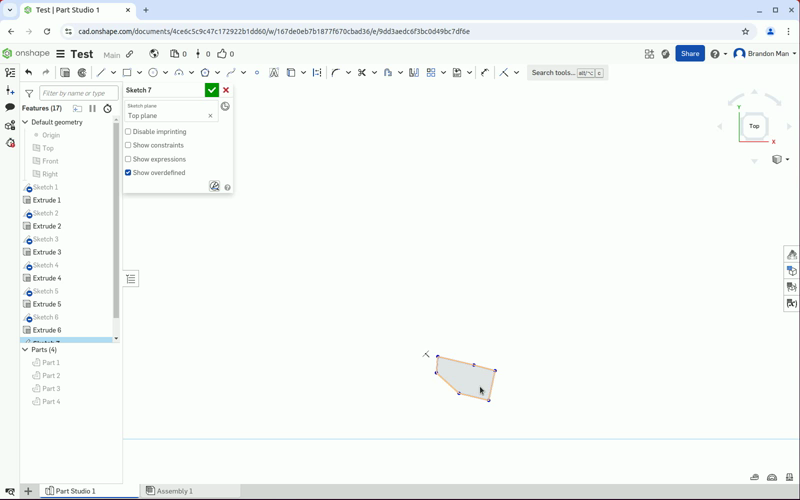
scroll(6)
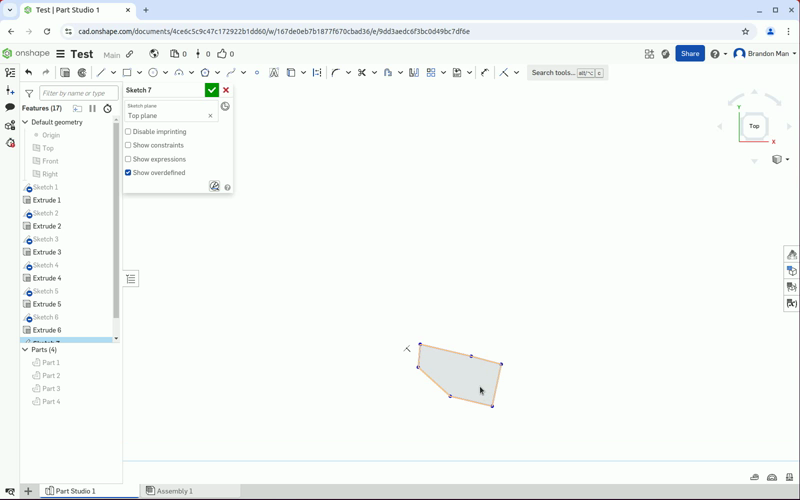
scroll(6)
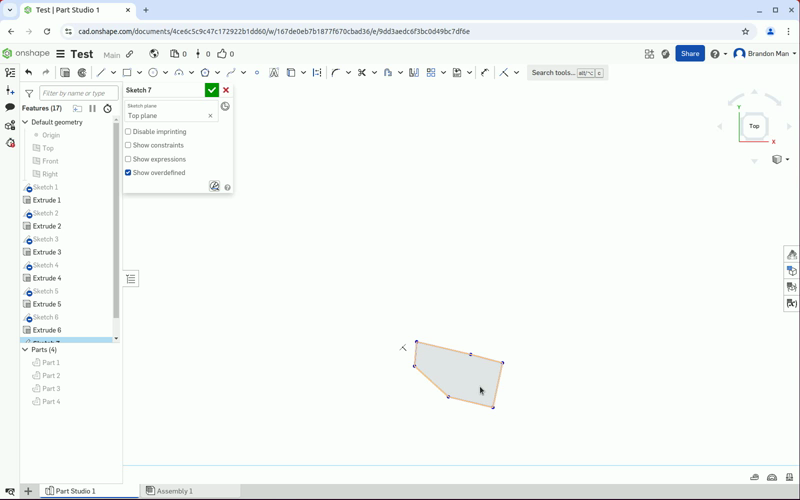
scroll(6)
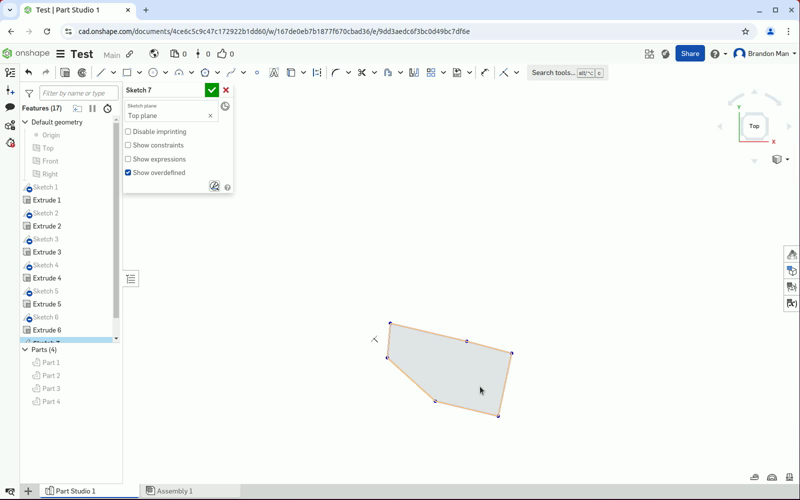
scroll(6)
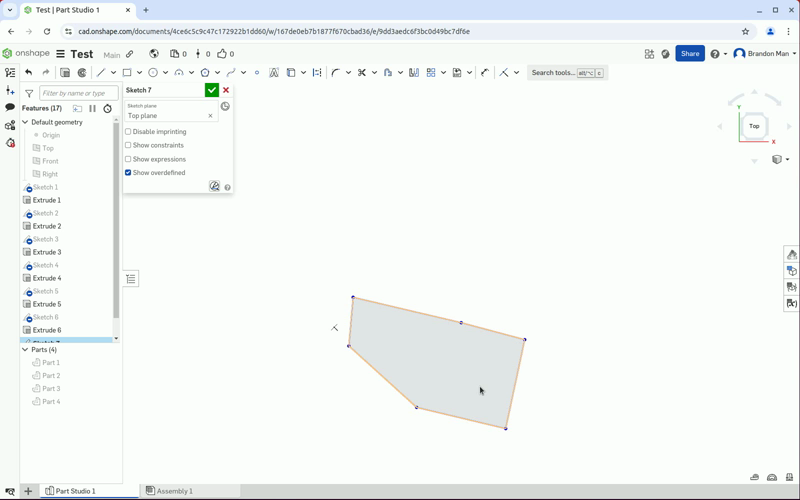
scroll(6)
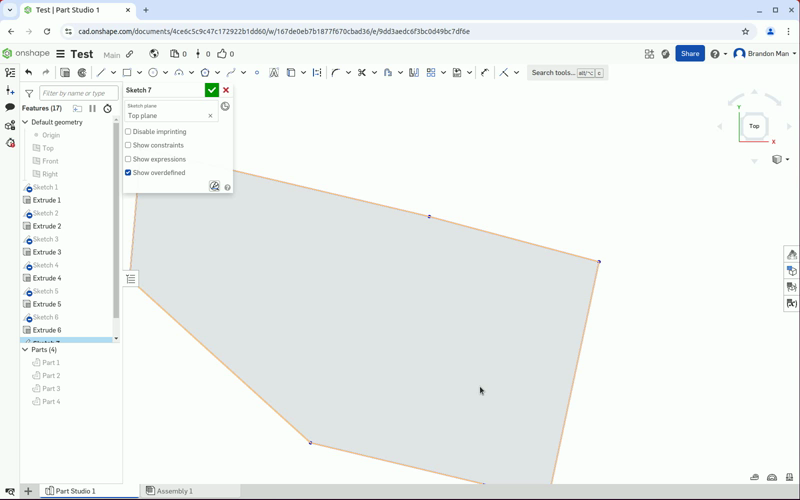
click(480, 386)
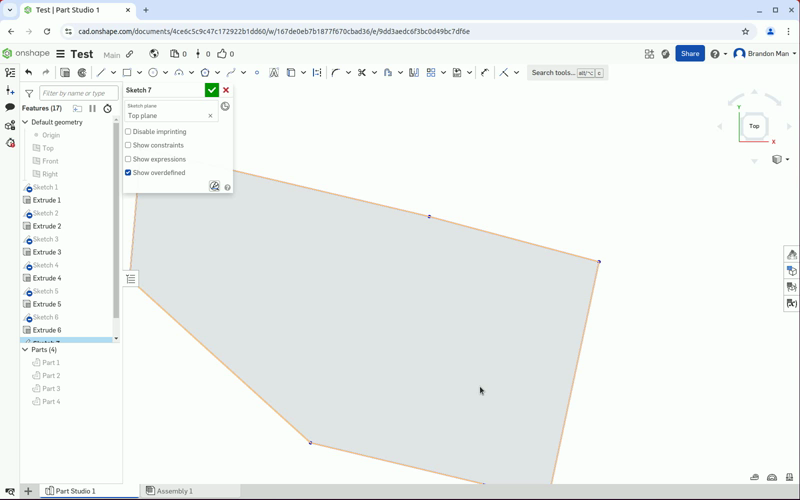
scroll(-6)
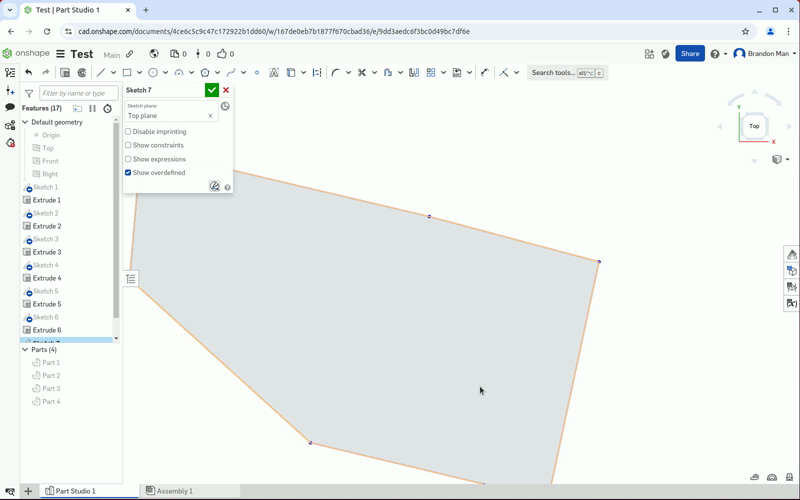
scroll(-6)
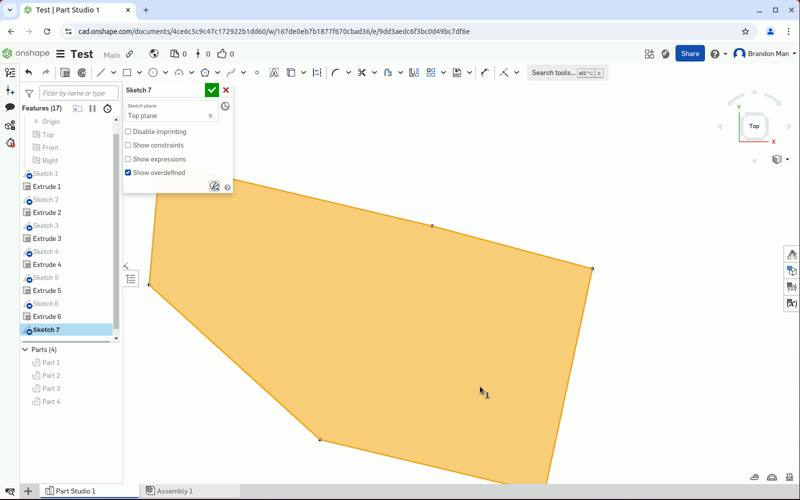
scroll(-6)
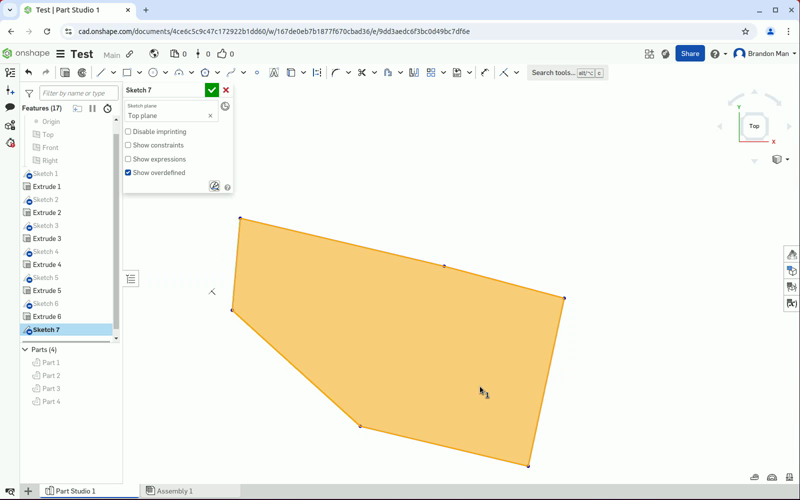
scroll(-6)
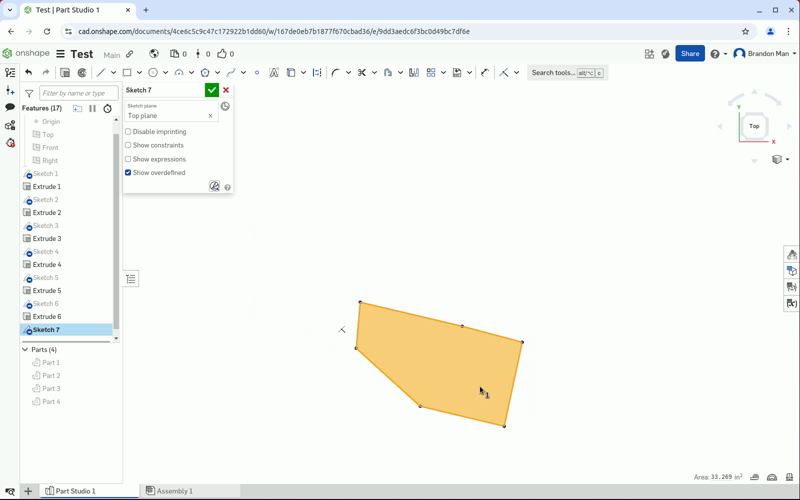
scroll(-6)
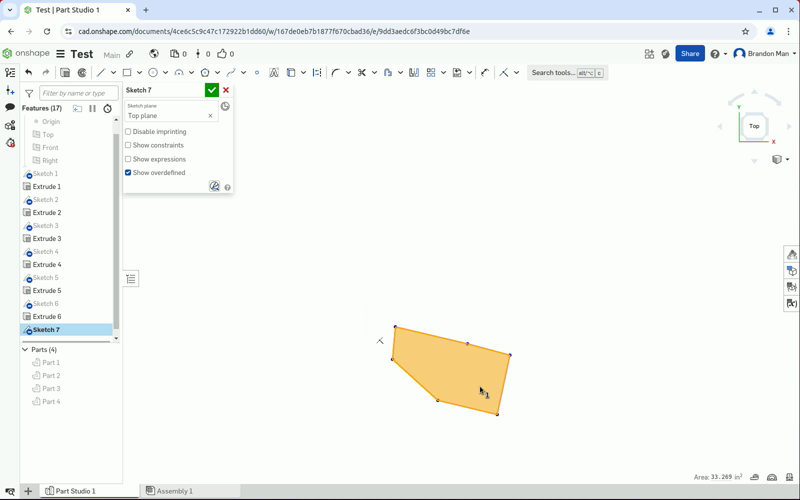
scroll(-6)
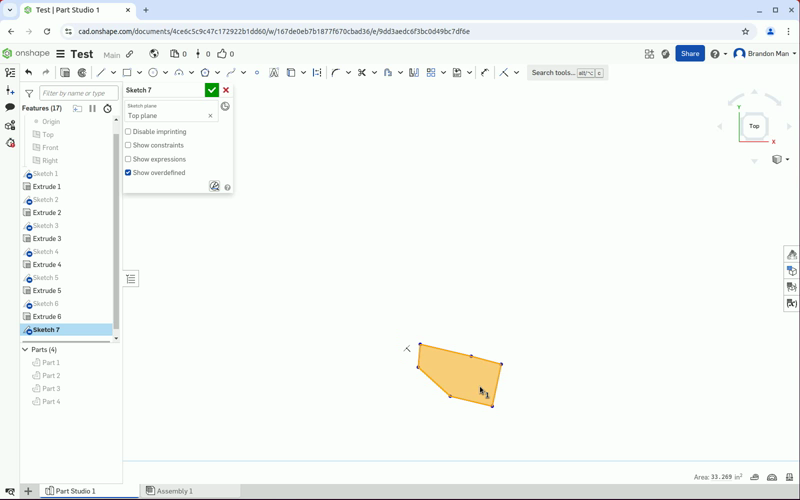
scroll(-6)
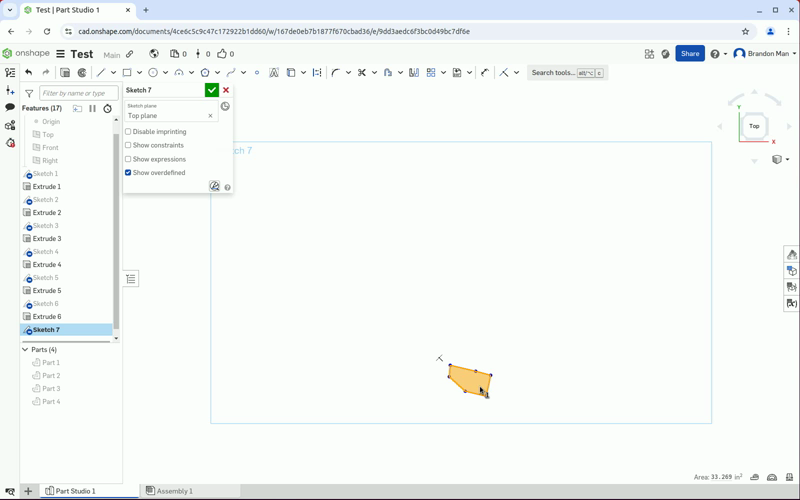
mouse_move(73, 352)
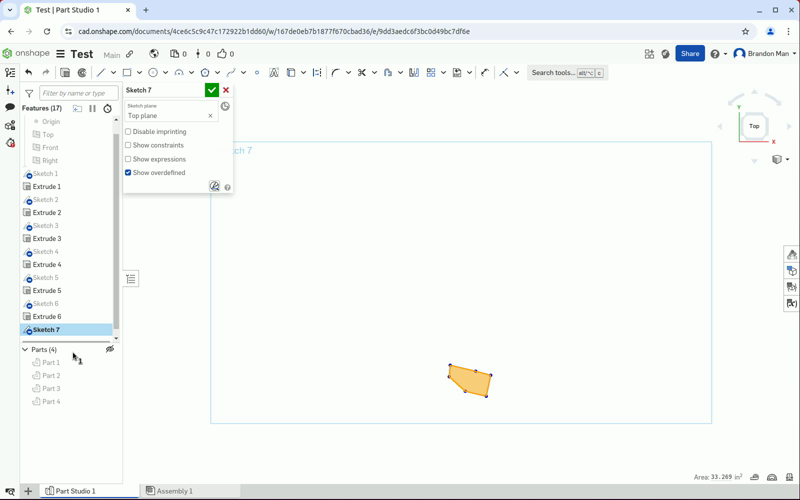
key(shift+y)
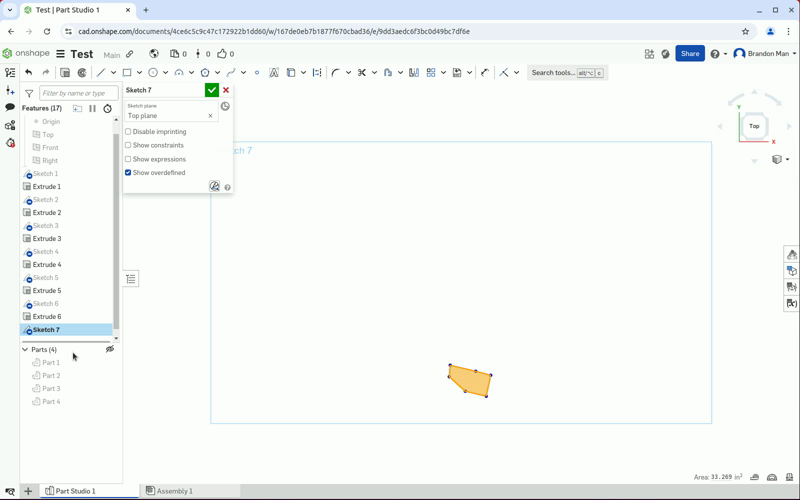
key(shift+e)
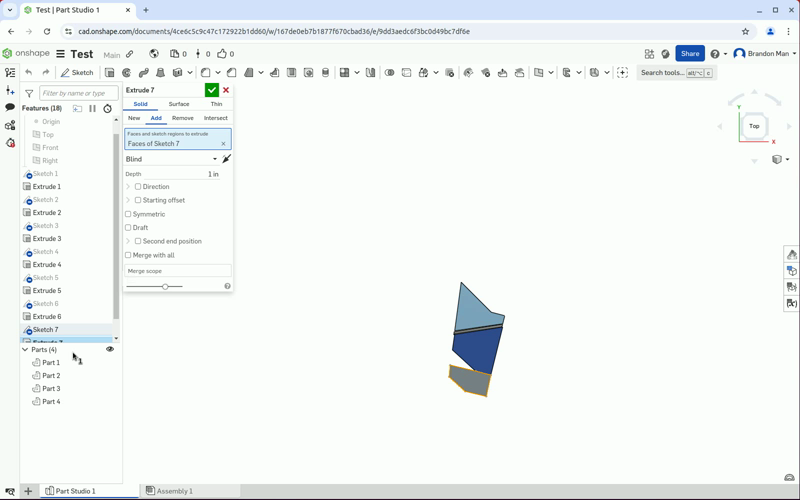
mouse_move(143, 106)
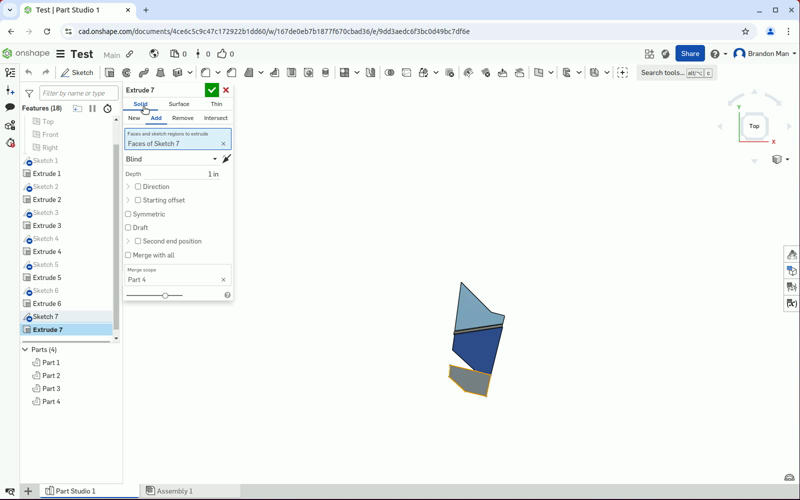
click(143, 106)
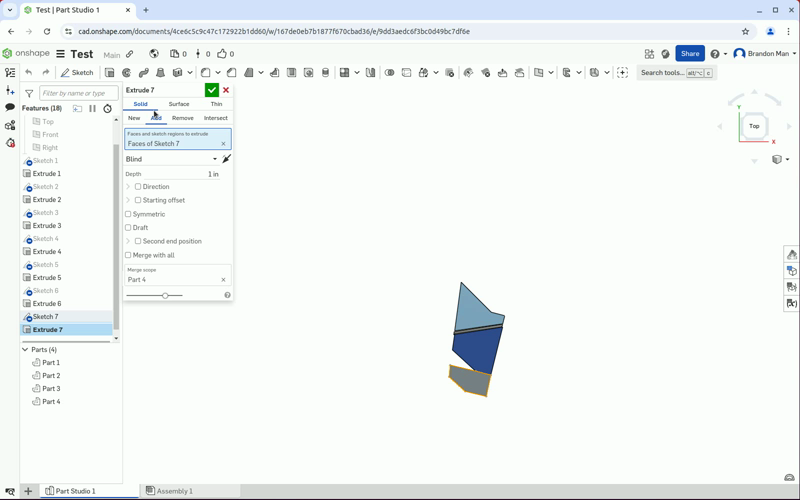
mouse_move(186, 120)
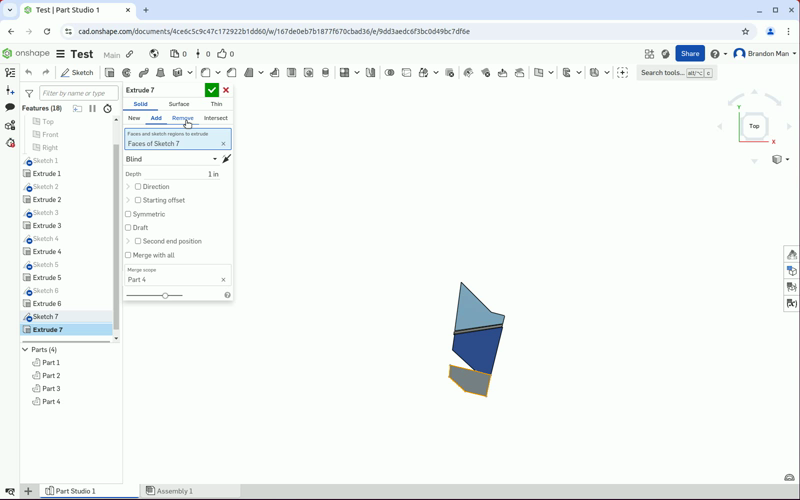
click(186, 120)
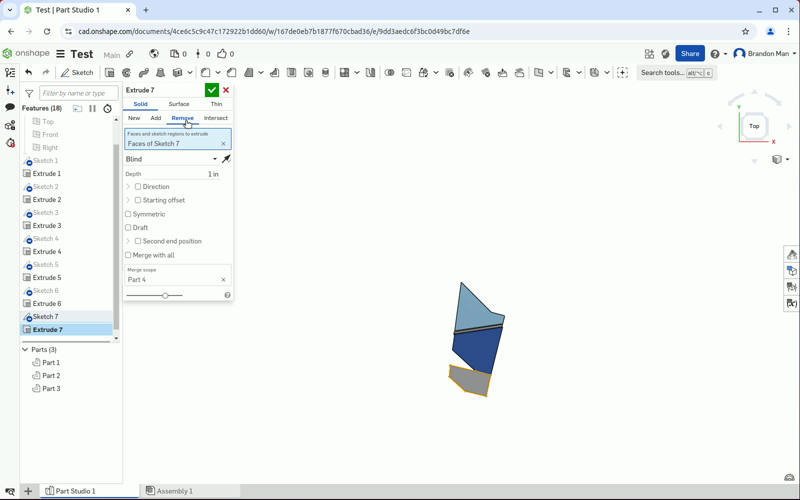
key(tab, 4)
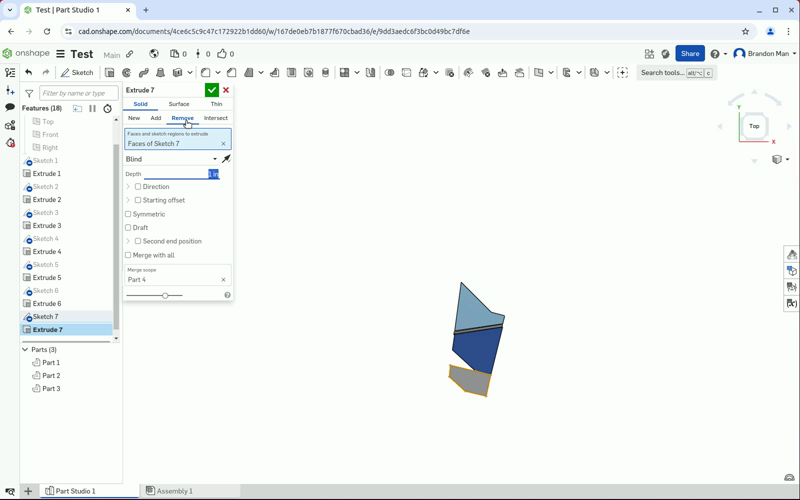
text(0.241)
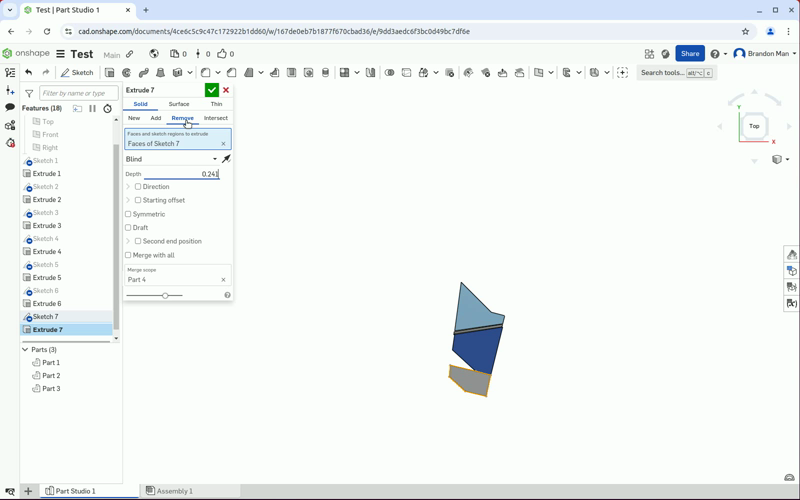
key(tab, 6)
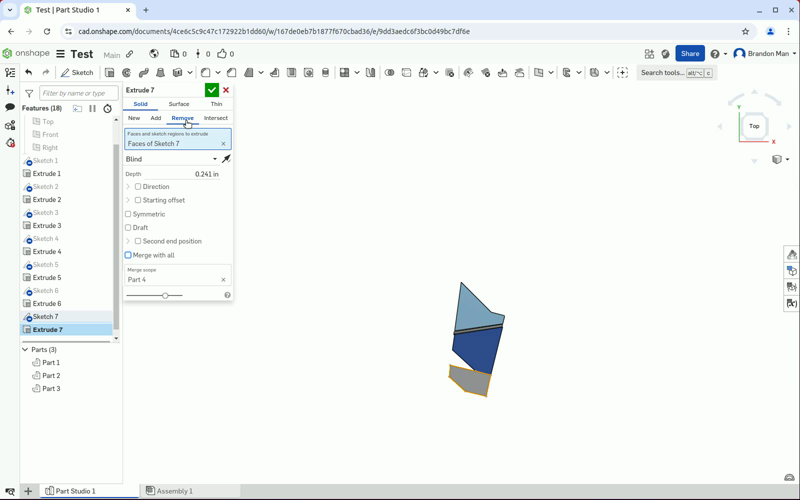
key(space)
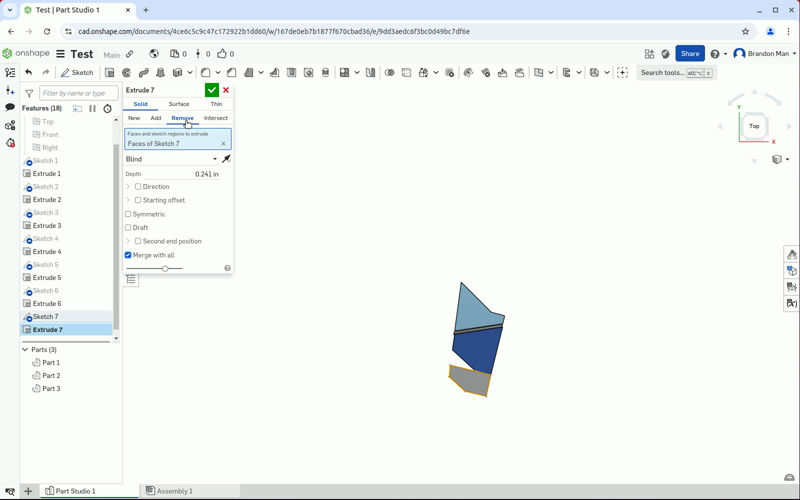
key(enter)
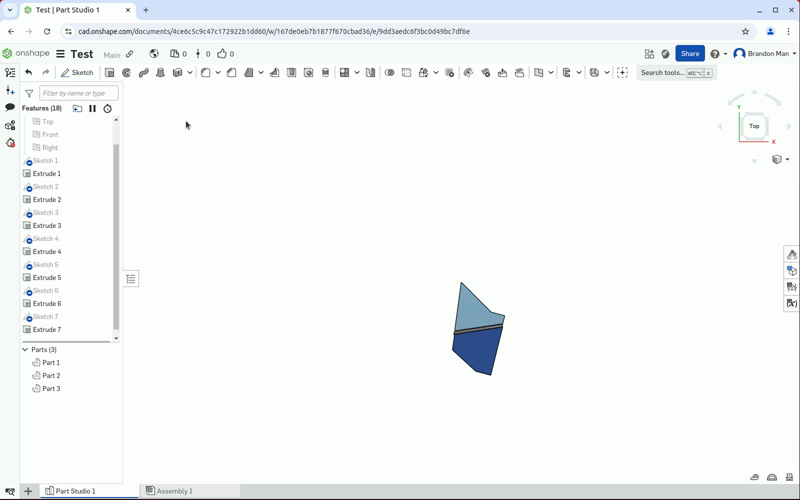
key(shift+h)
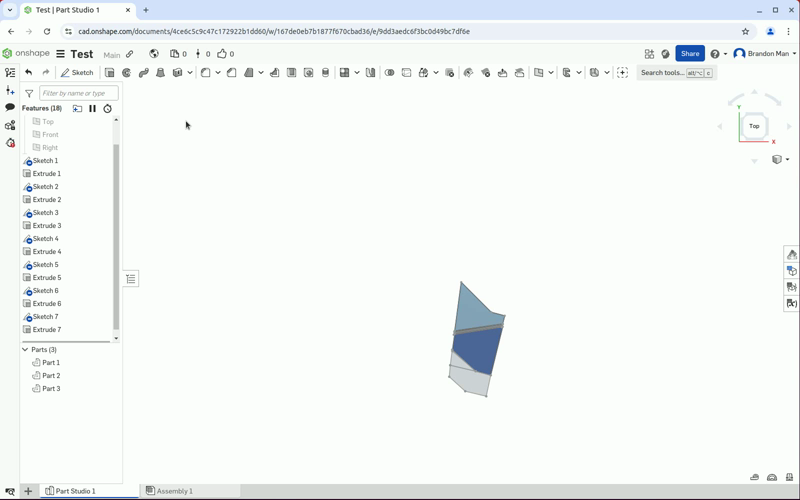
key(shift+h)
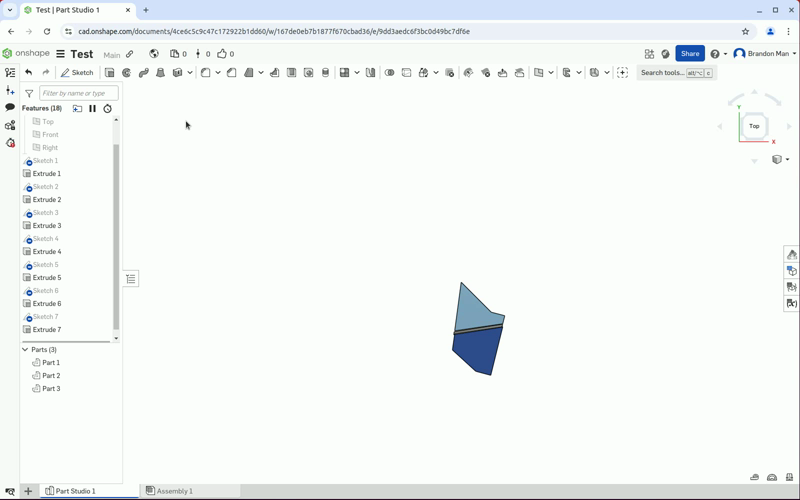
mouse_move(69, 163)
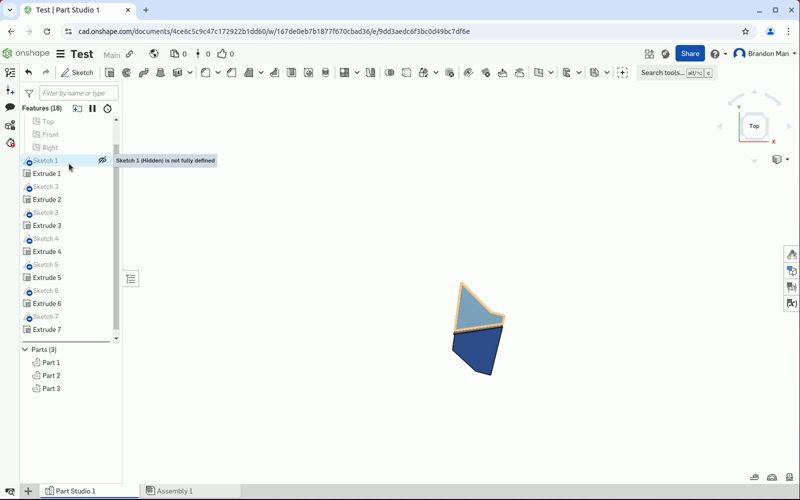
click(69, 163)
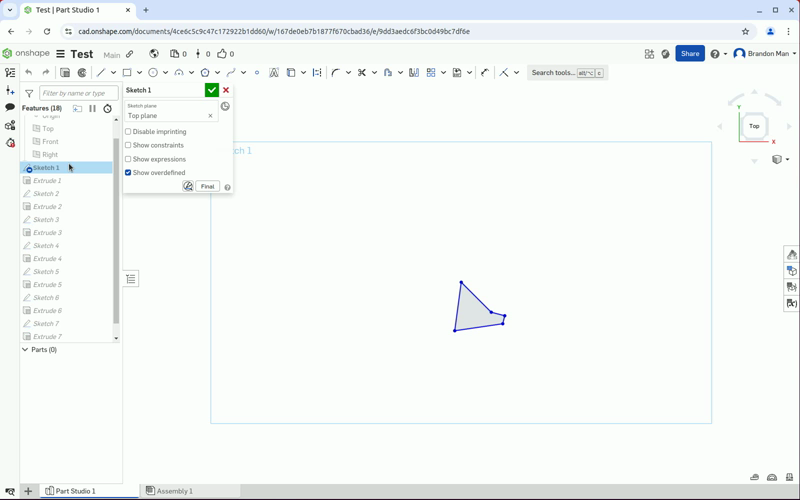
mouse_move(229, 92)
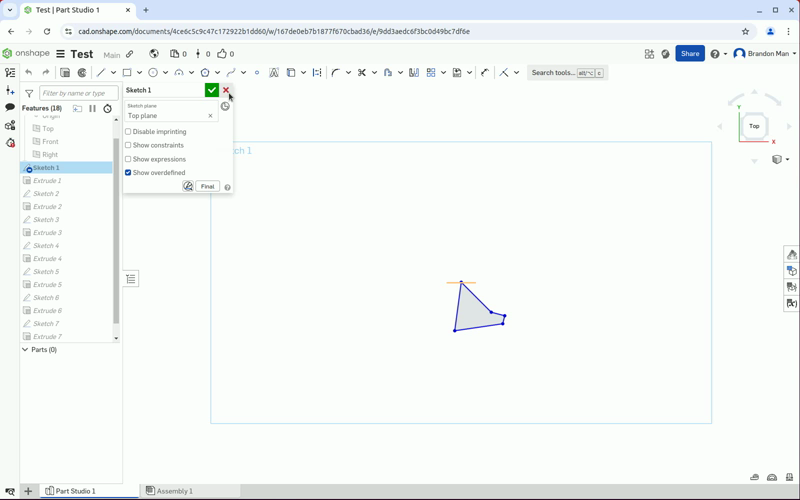
click(229, 92)
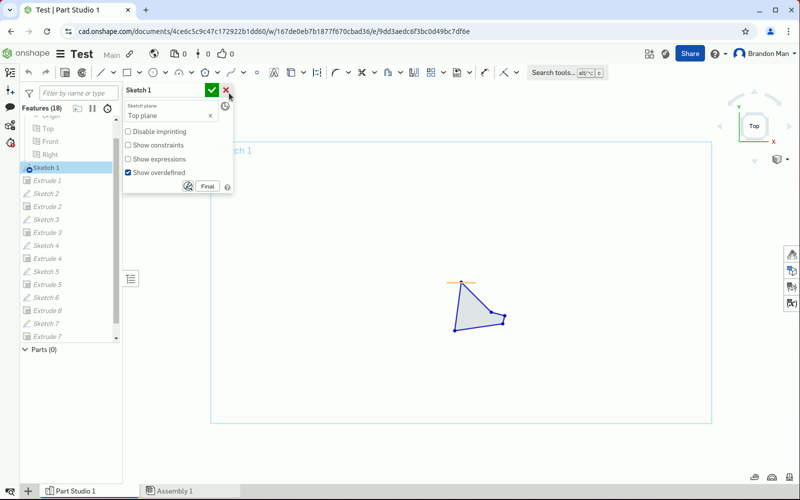
key(shift+s)
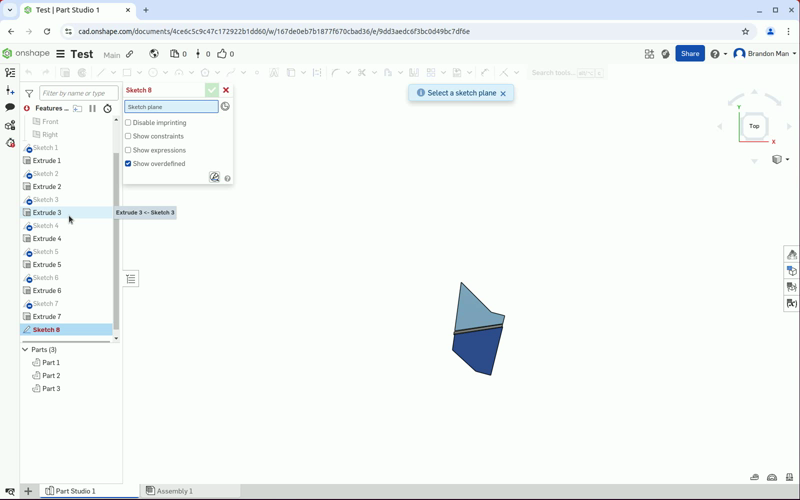
scroll(3)
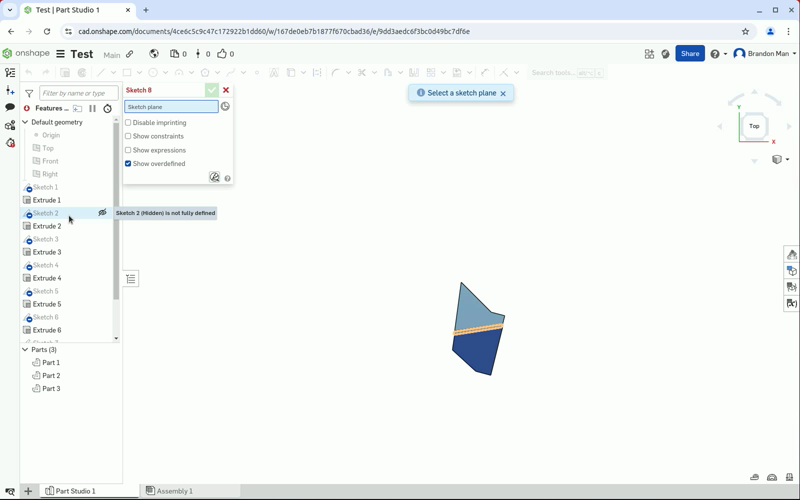
mouse_move(69, 150)
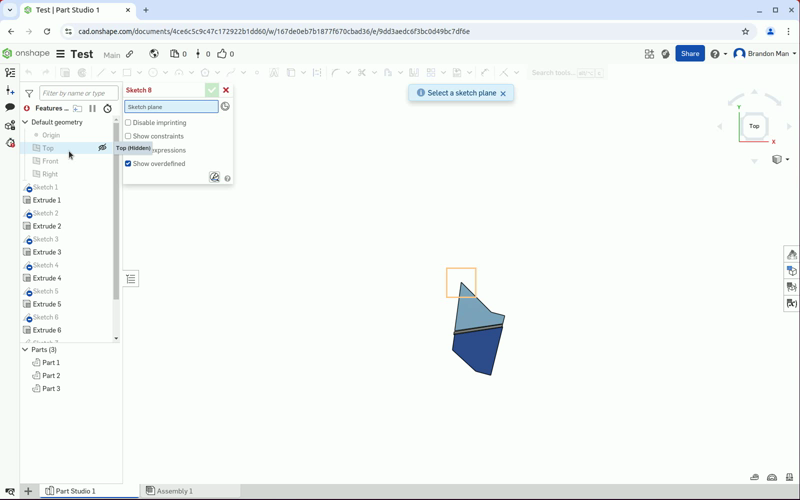
click(69, 150)
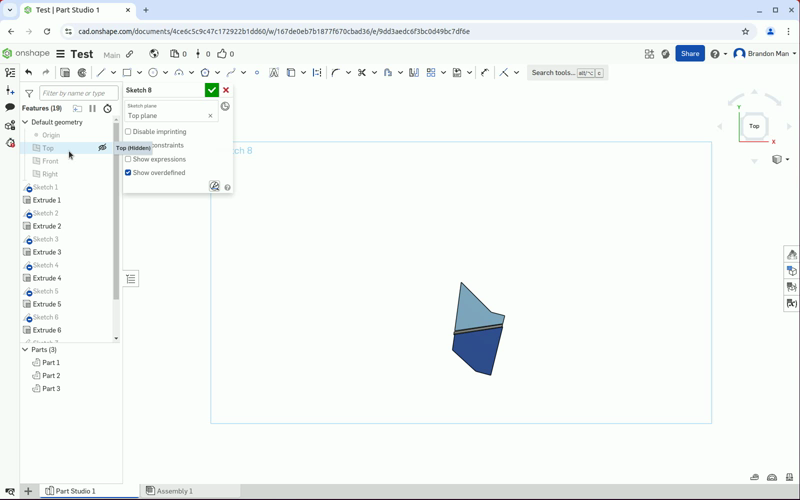
mouse_move(73, 352)
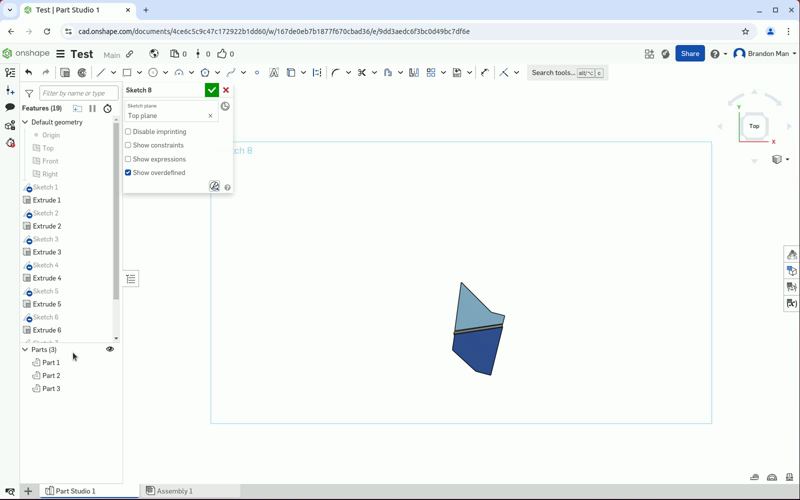
key(y)
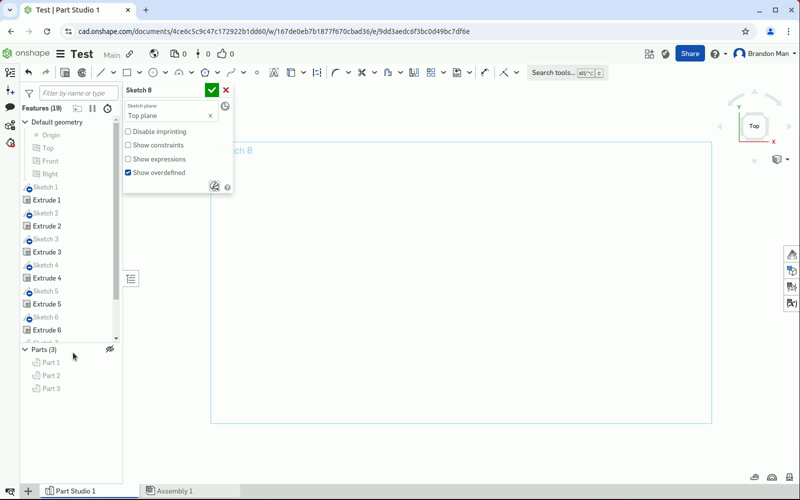
key(l)
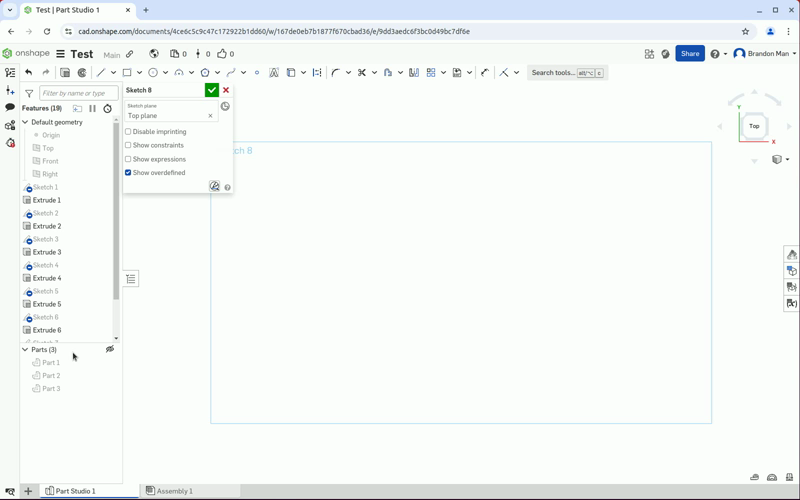
key_down(shift)
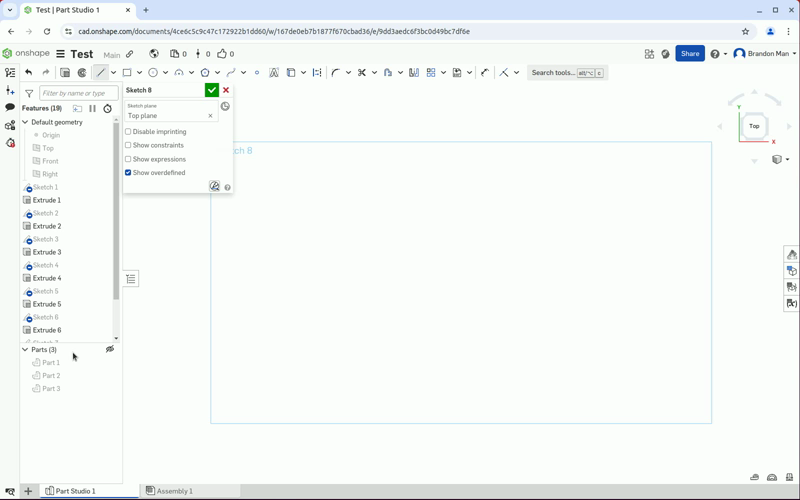
mouse_move(453, 334)
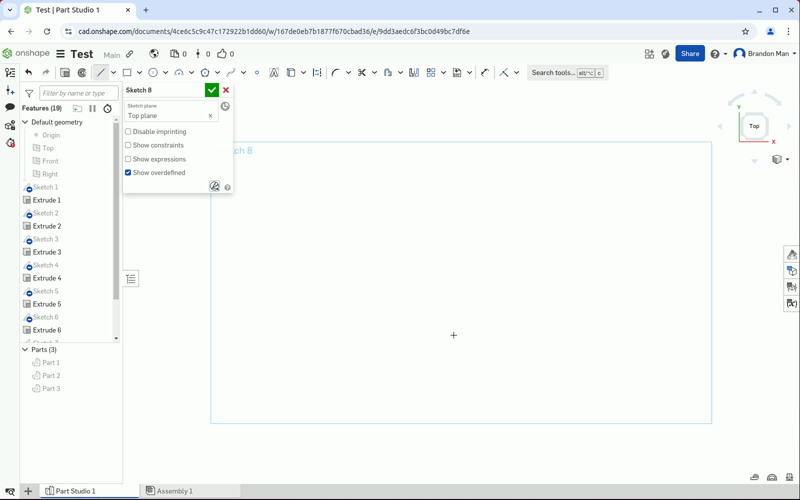
click(453, 334)
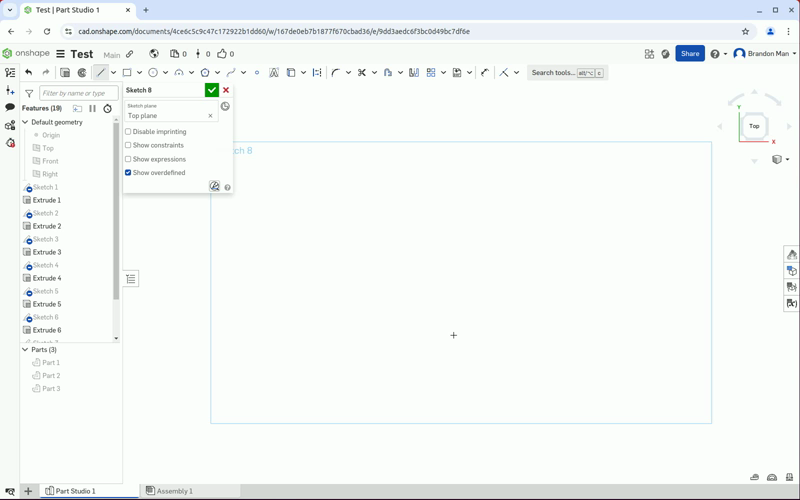
key_up(shift)
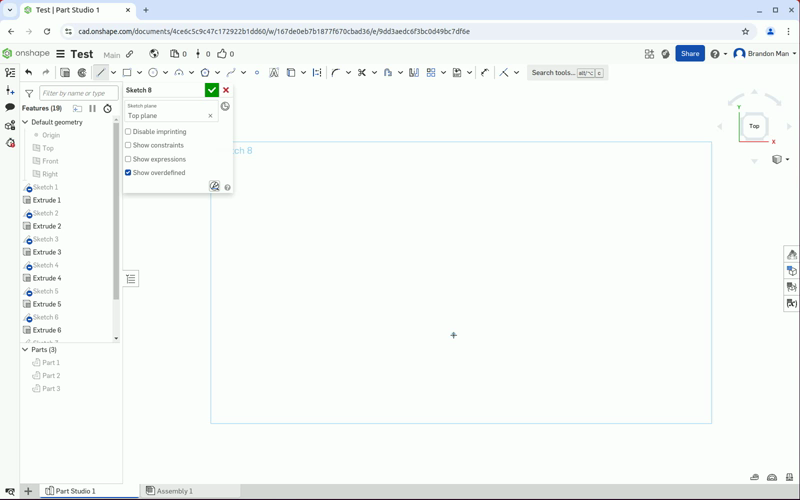
key_down(shift)
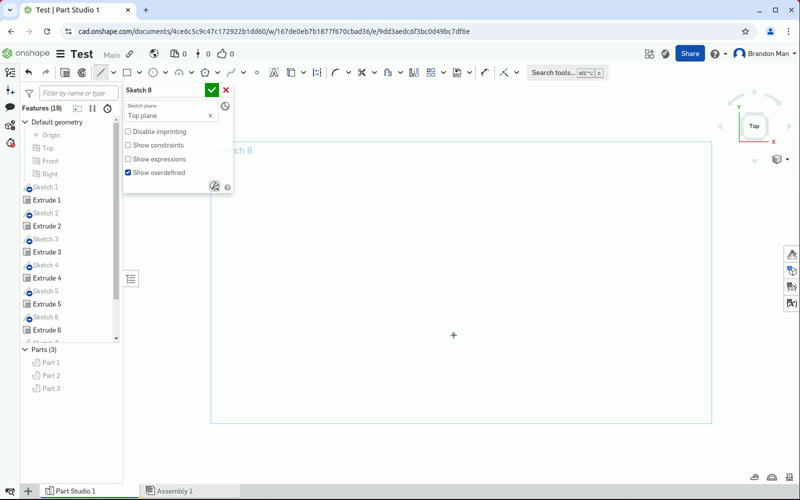
mouse_move(483, 334)
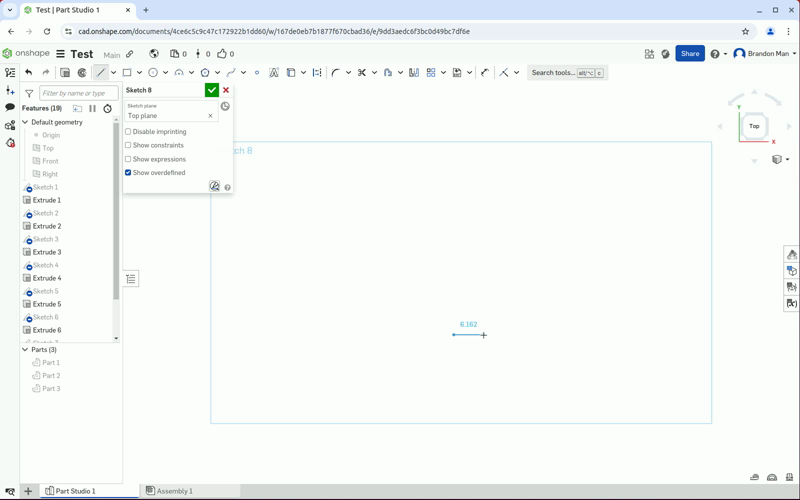
mouse_move(501, 327)
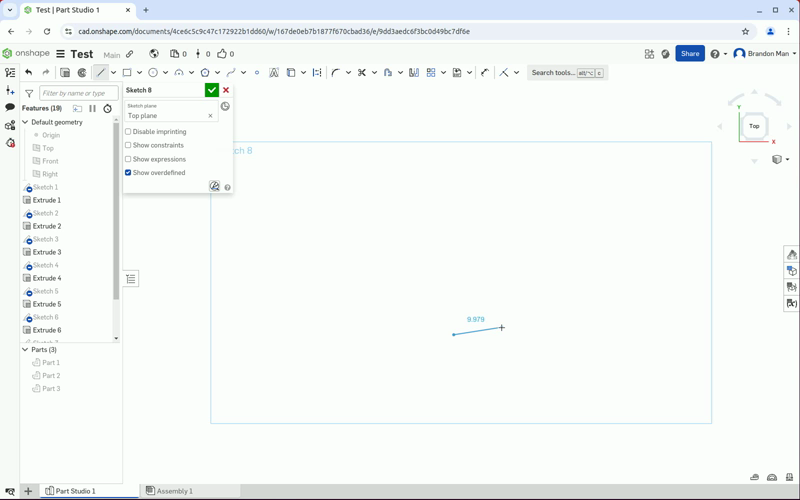
click(501, 327)
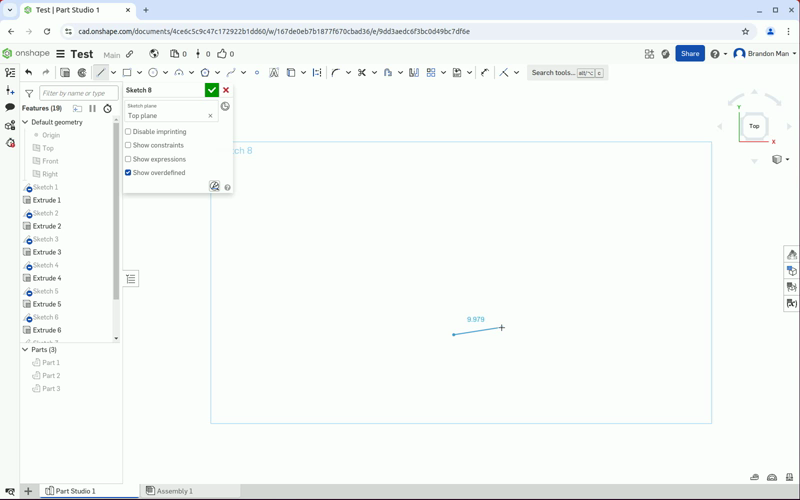
key_up(shift)
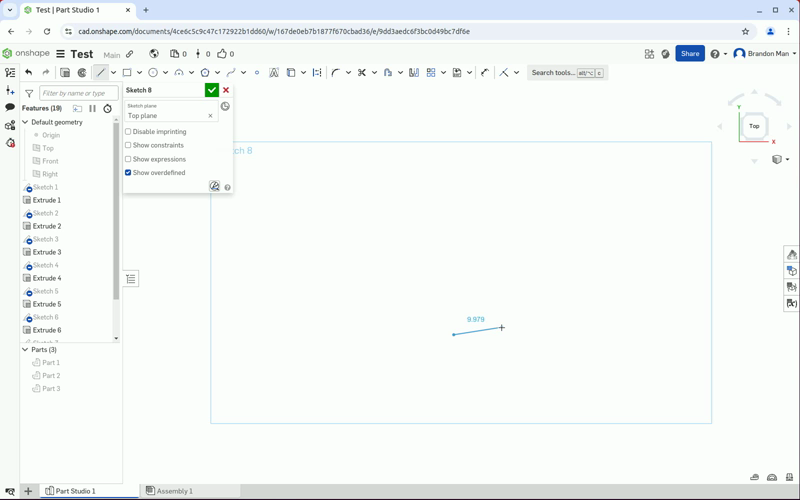
key_down(shift)
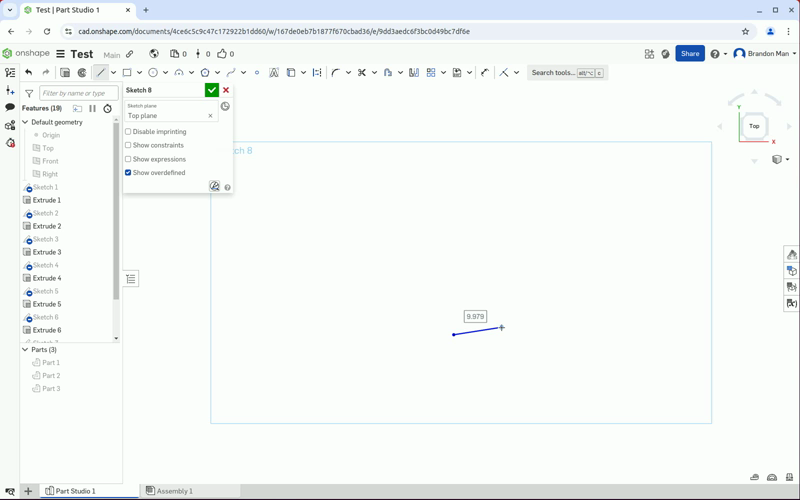
mouse_move(531, 327)
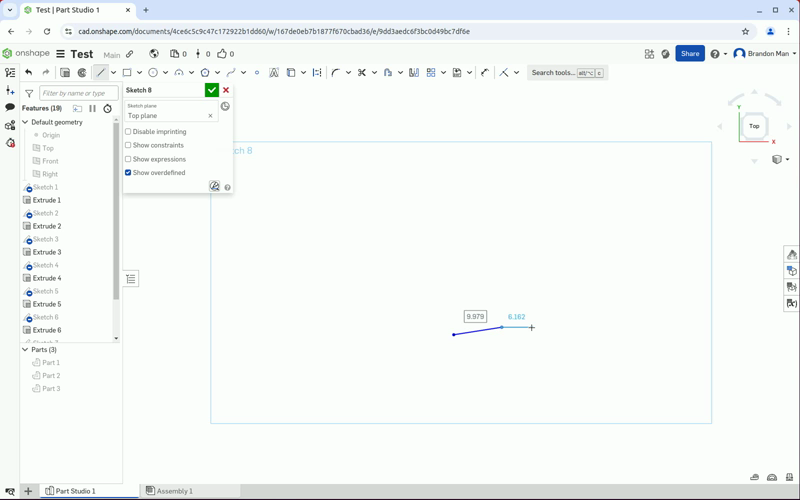
mouse_move(502, 324)
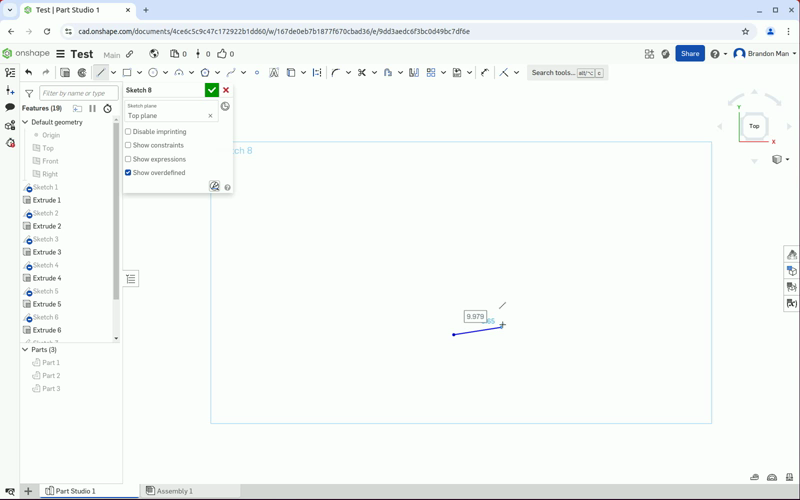
scroll(6)
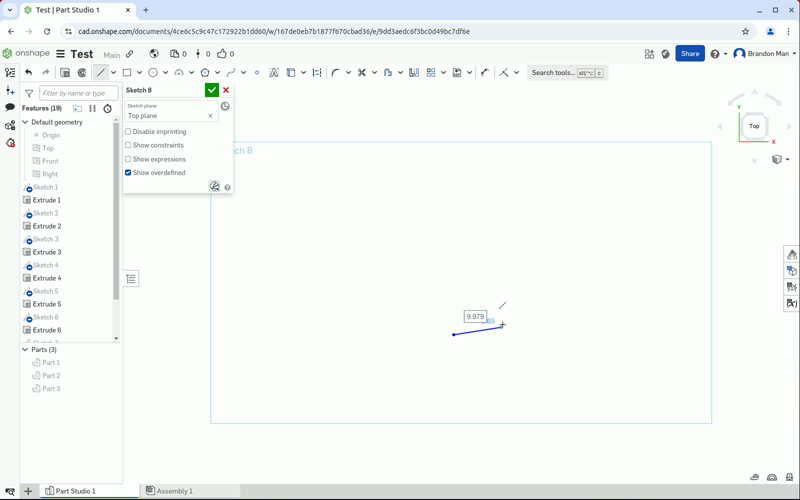
scroll(6)
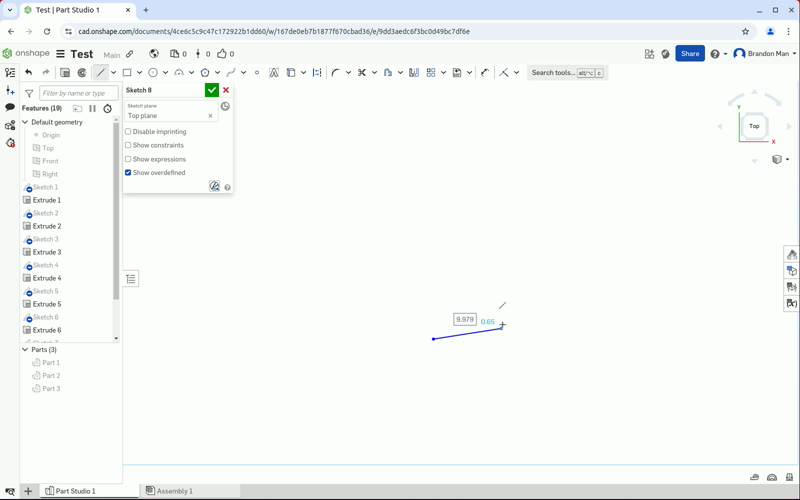
scroll(6)
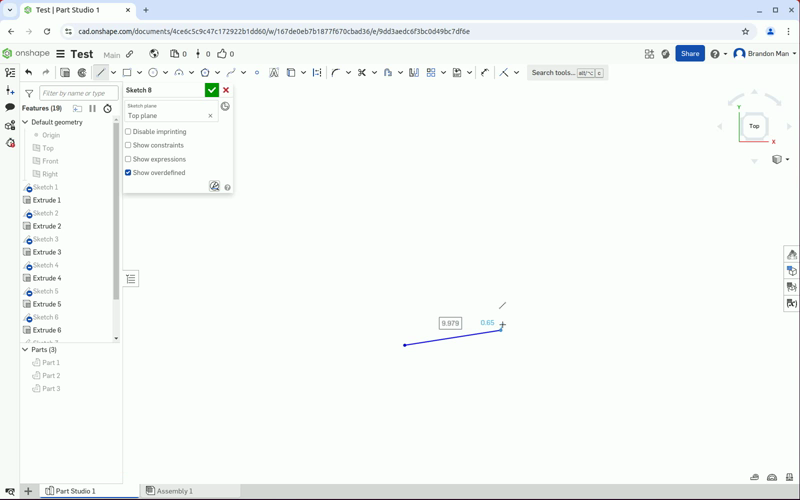
scroll(6)
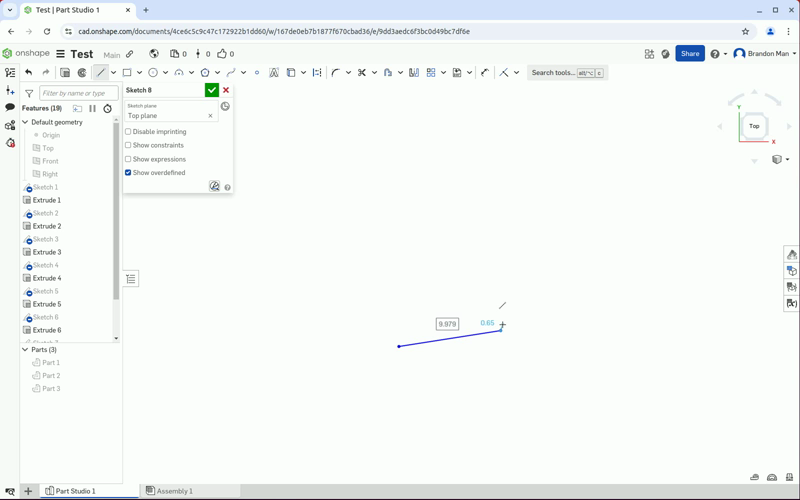
scroll(6)
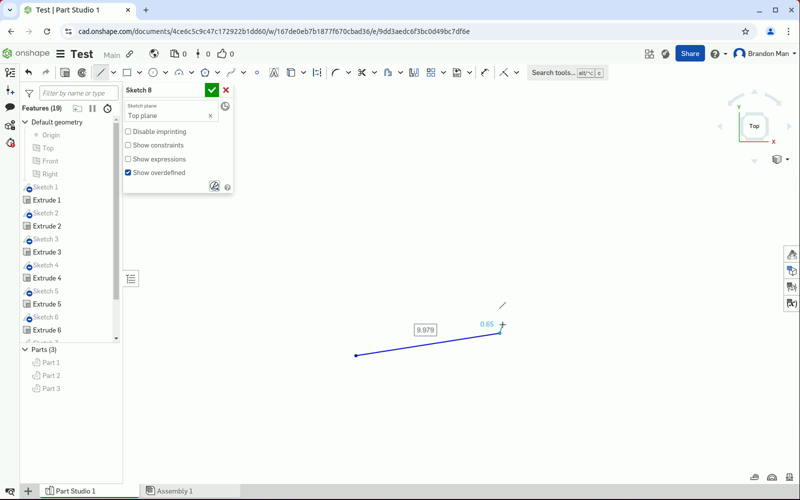
scroll(6)
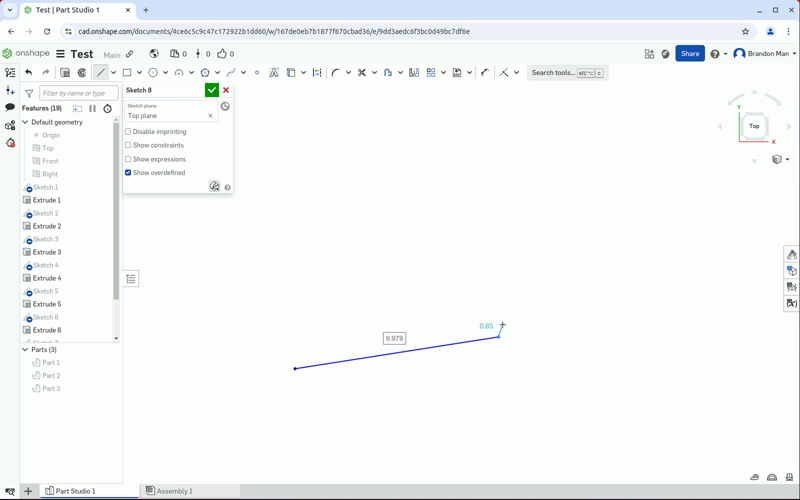
scroll(6)
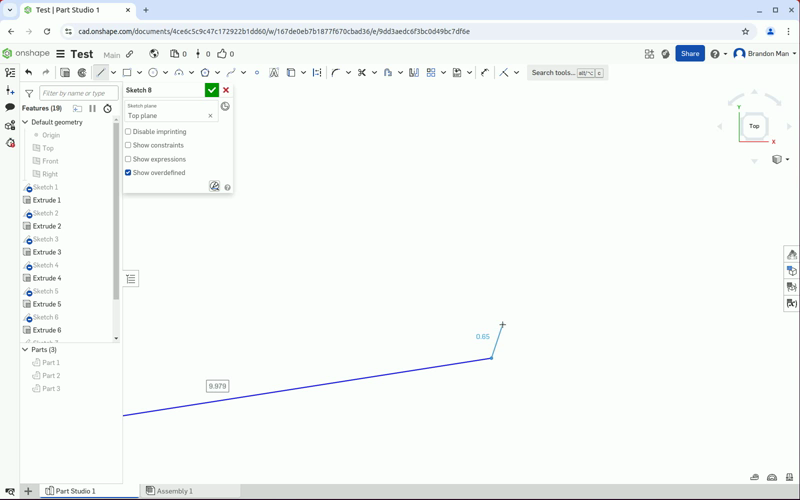
click(502, 324)
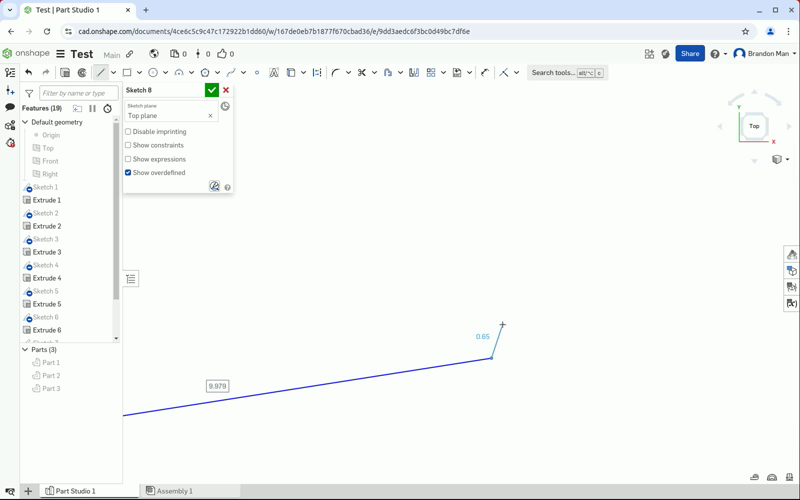
scroll(-6)
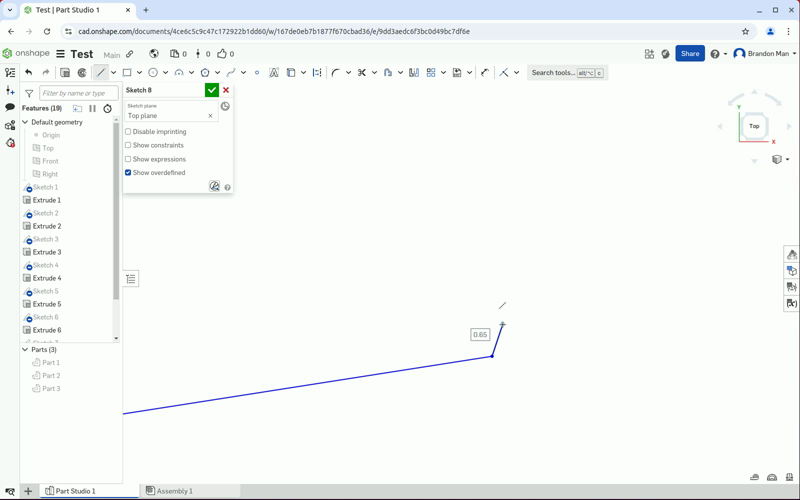
scroll(-6)
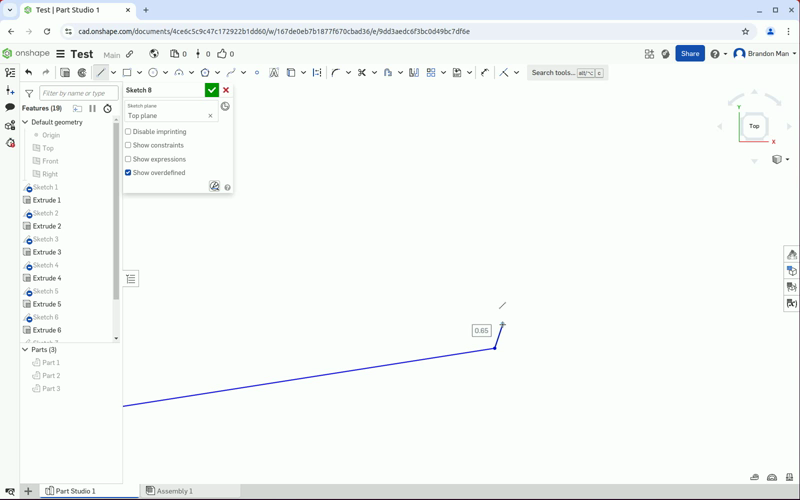
scroll(-6)
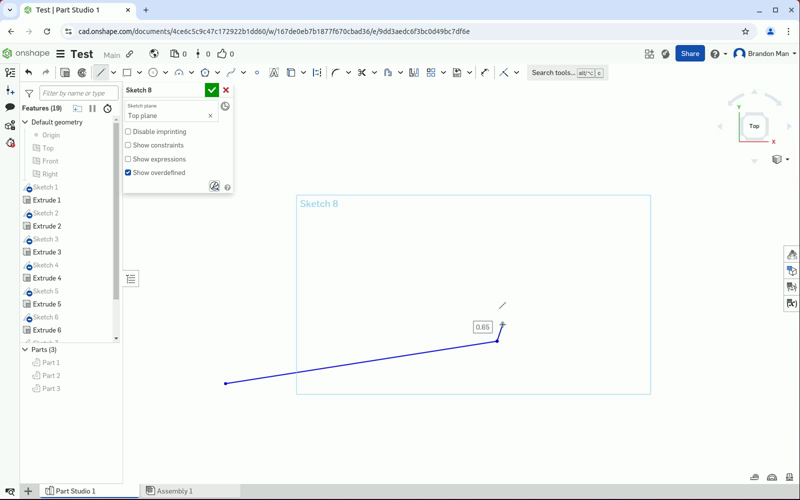
scroll(-6)
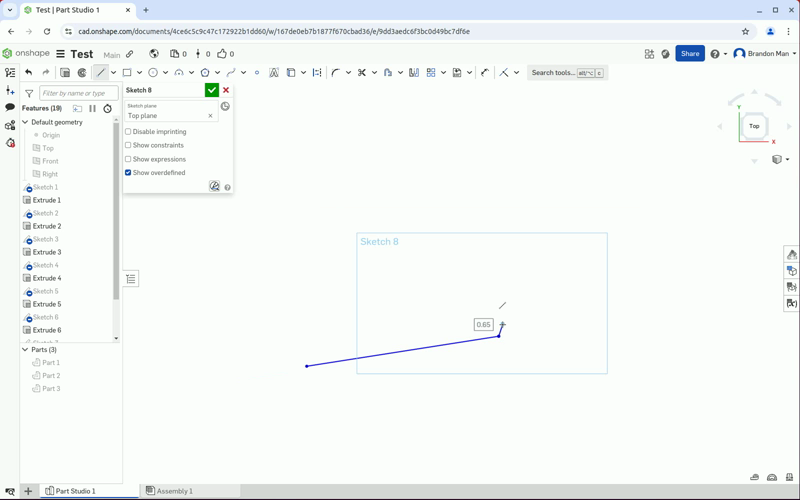
scroll(-6)
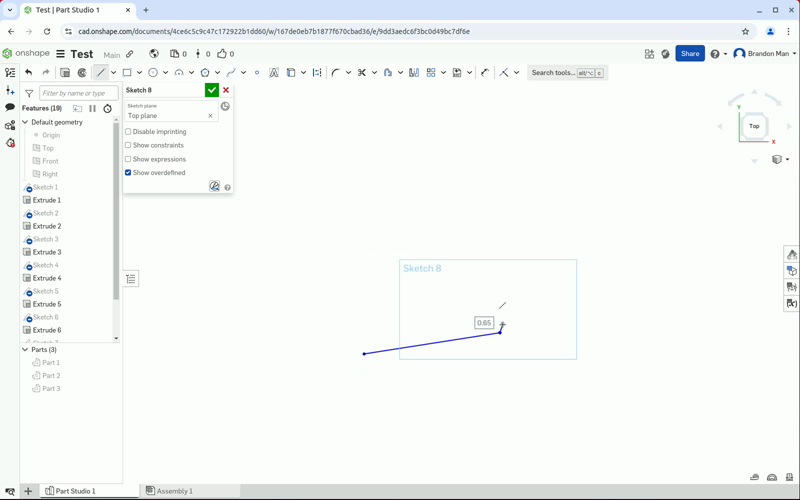
scroll(-6)
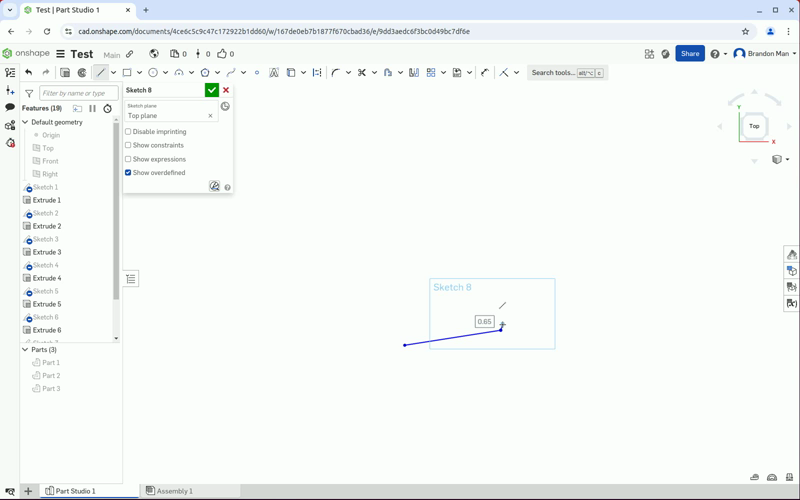
scroll(-6)
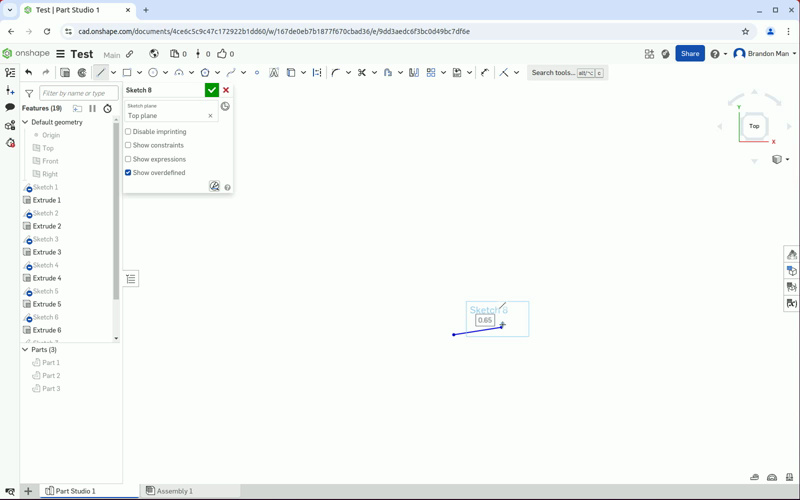
key_up(shift)
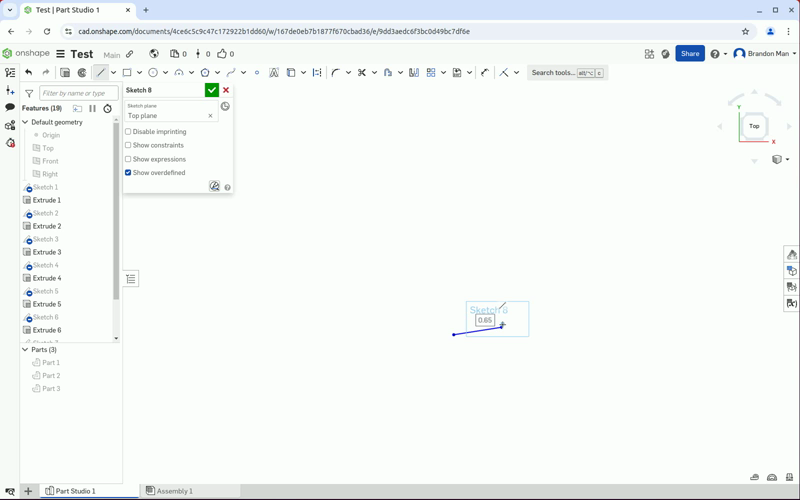
key_down(shift)
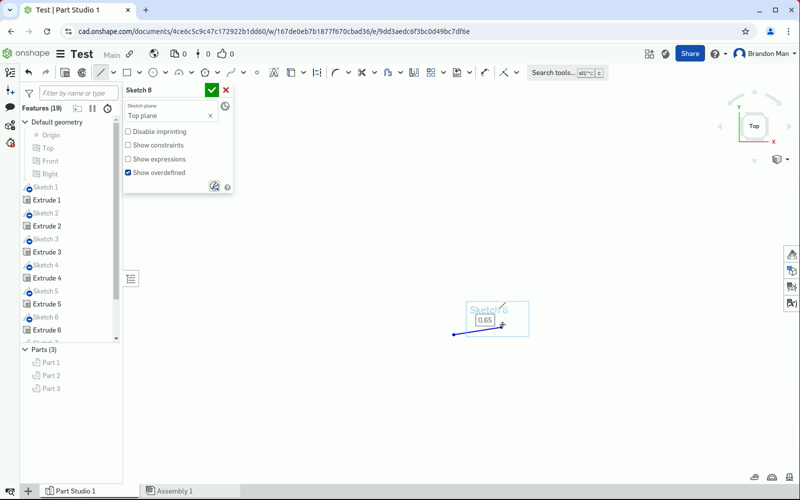
mouse_move(532, 324)
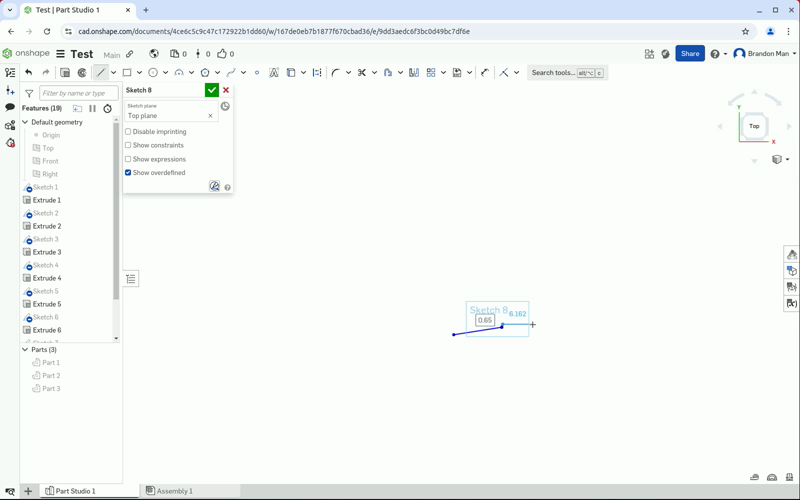
mouse_move(454, 331)
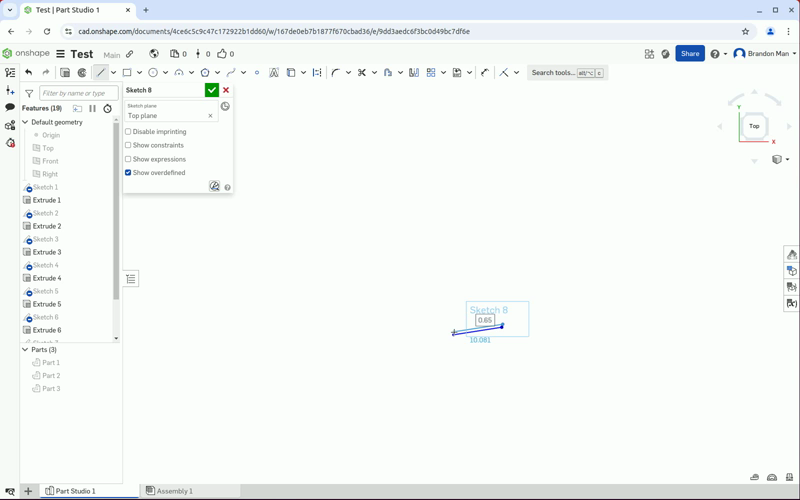
scroll(6)
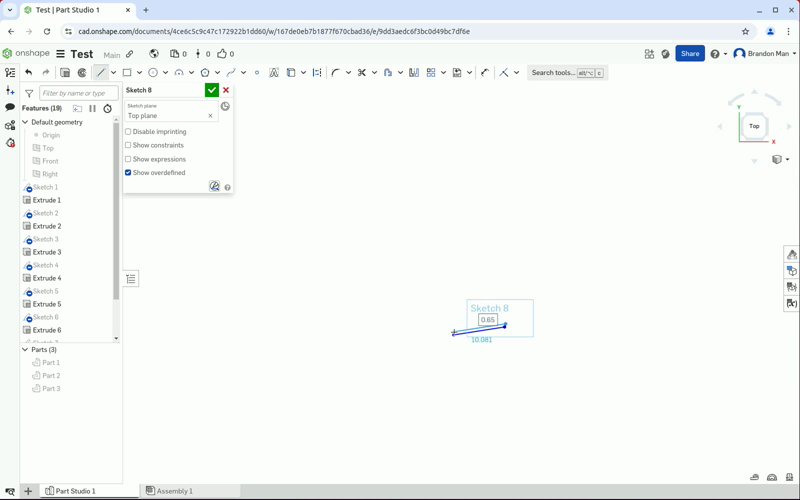
scroll(6)
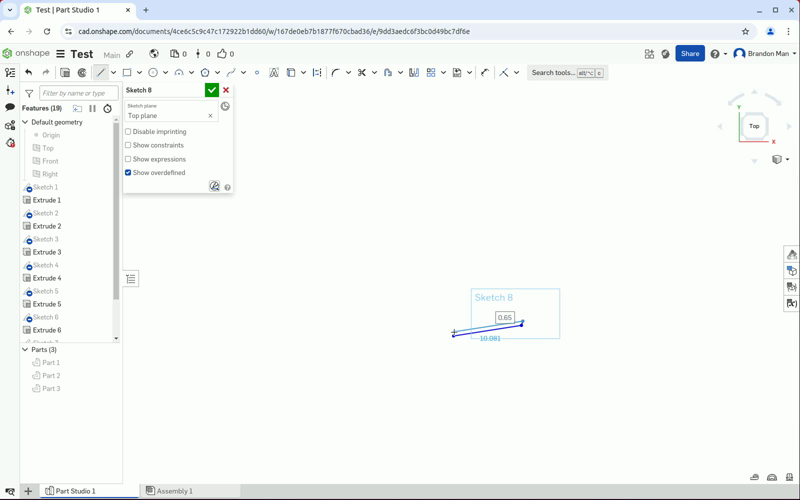
scroll(6)
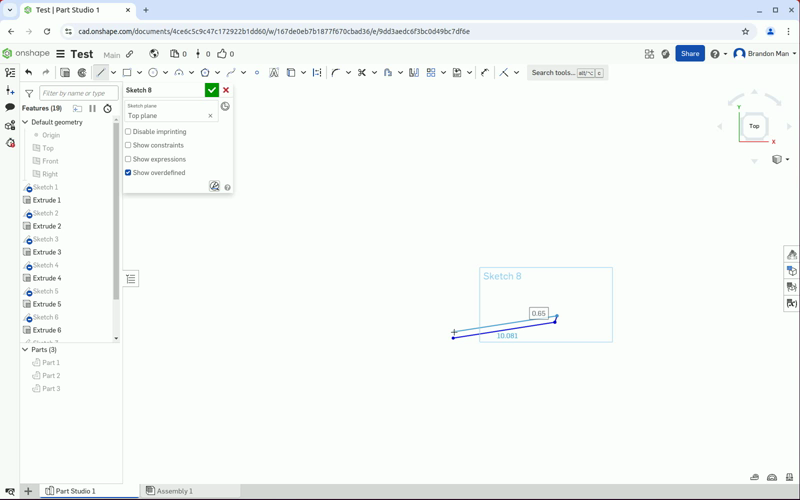
scroll(6)
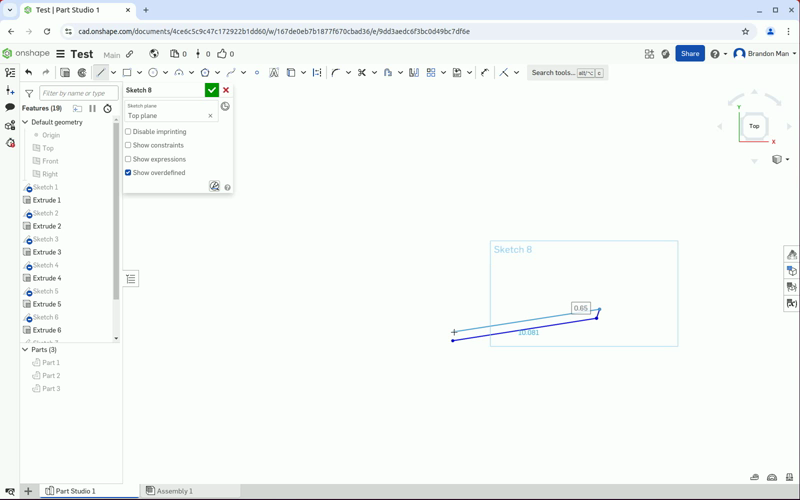
scroll(6)
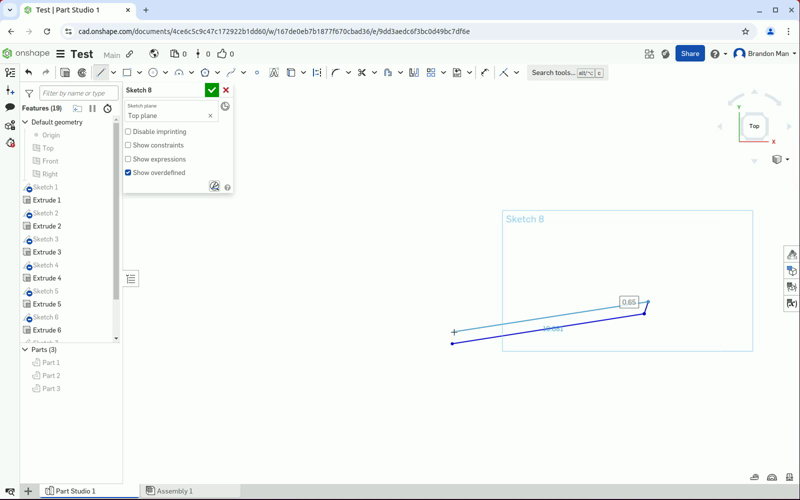
scroll(6)
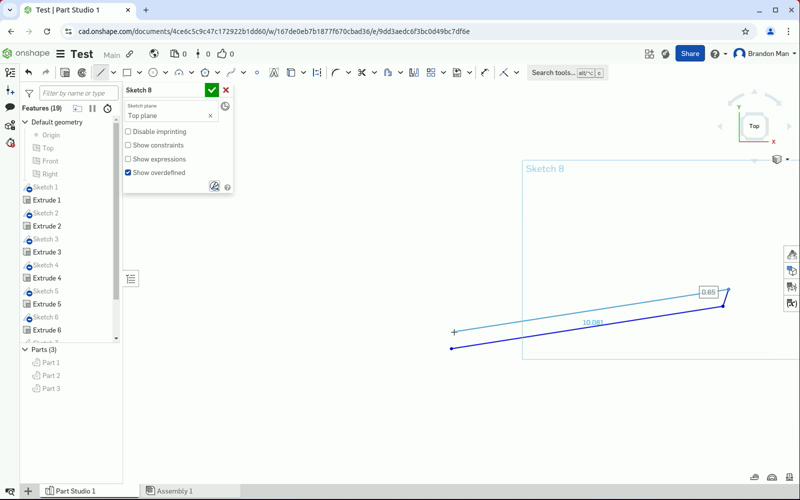
scroll(6)
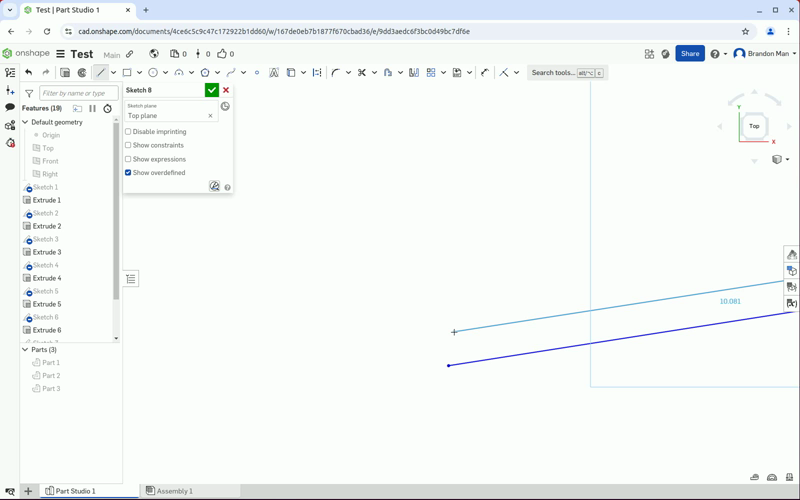
click(454, 331)
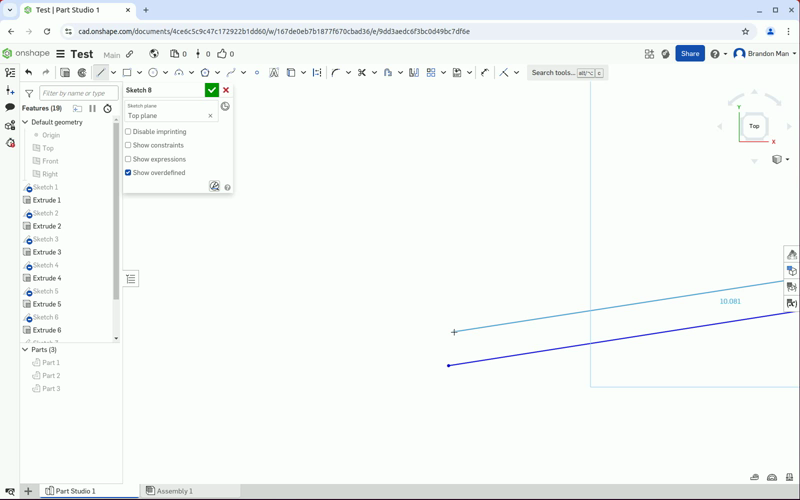
scroll(-6)
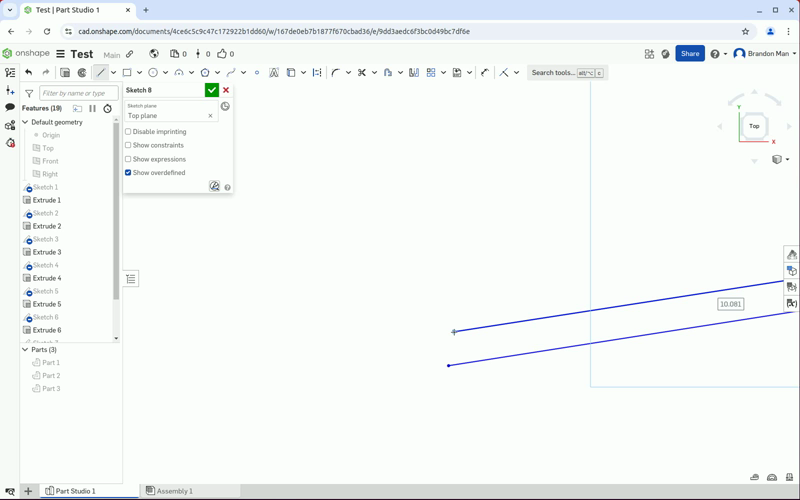
scroll(-6)
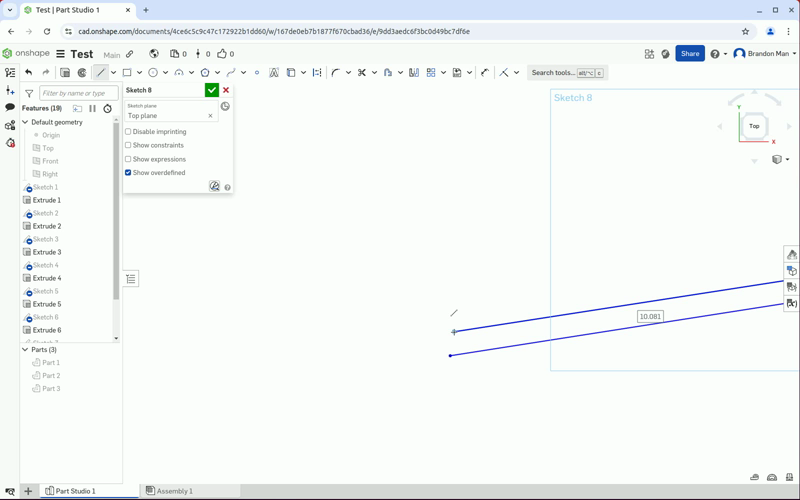
scroll(-6)
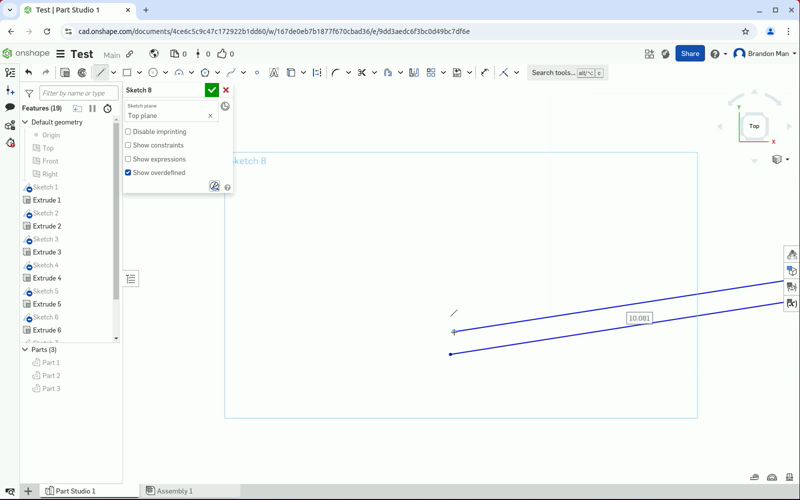
scroll(-6)
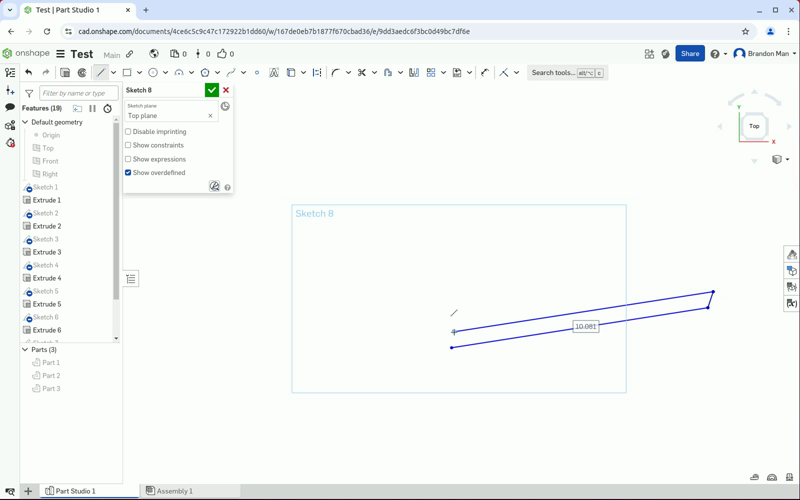
scroll(-6)
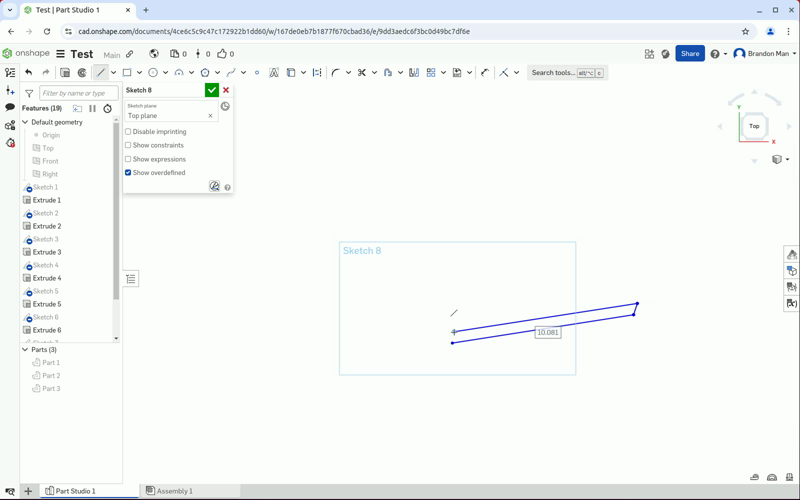
scroll(-6)
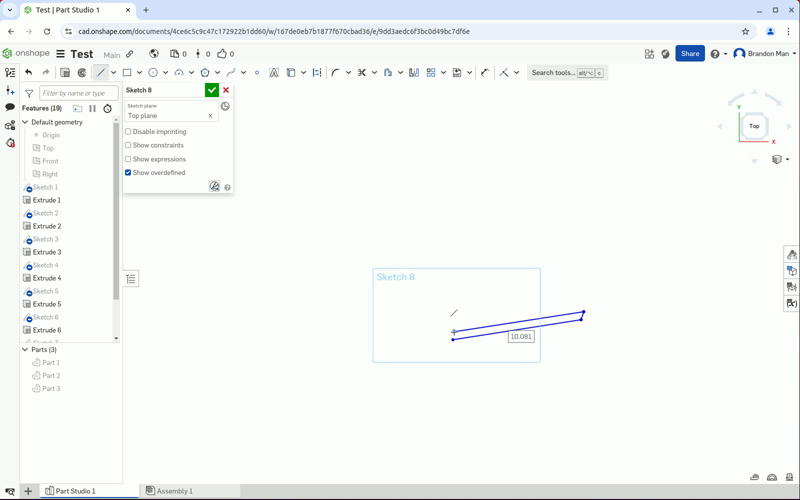
scroll(-6)
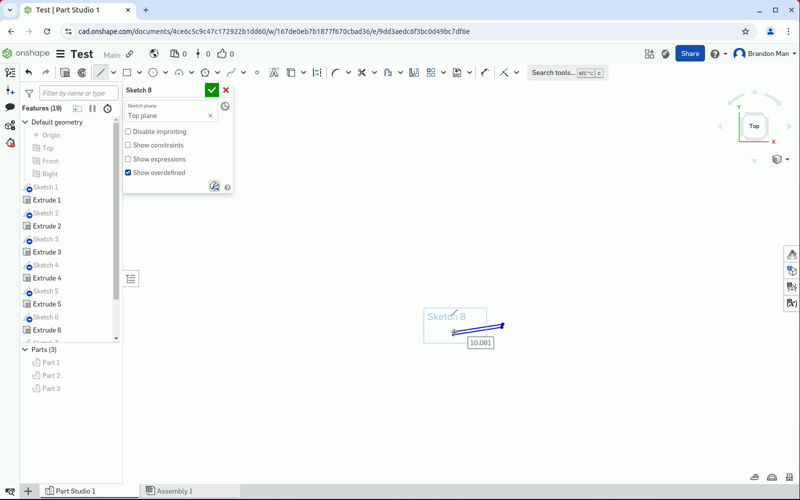
key_up(shift)
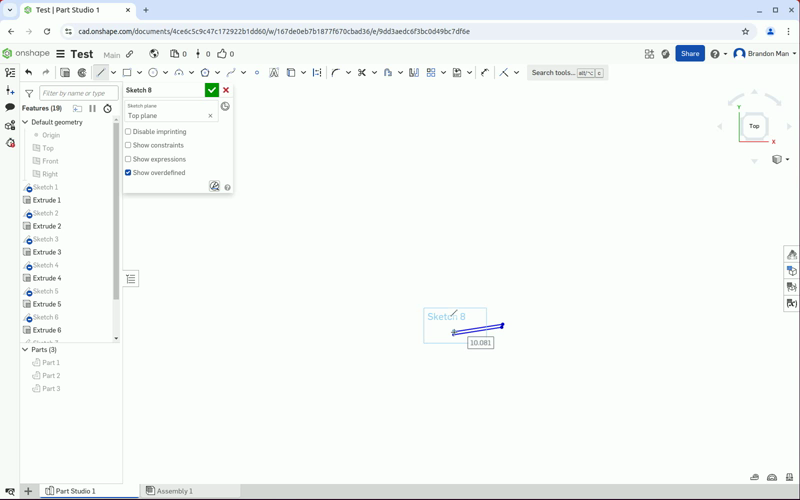
mouse_move(484, 331)
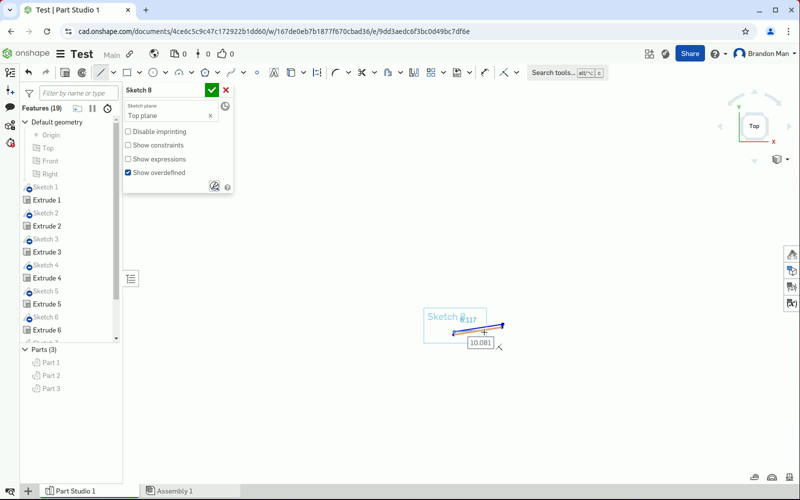
key_down(shift)
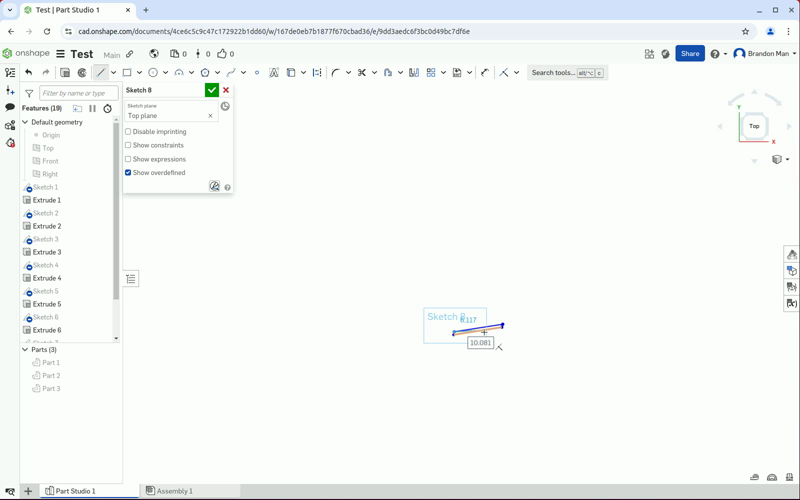
mouse_move(453, 334)
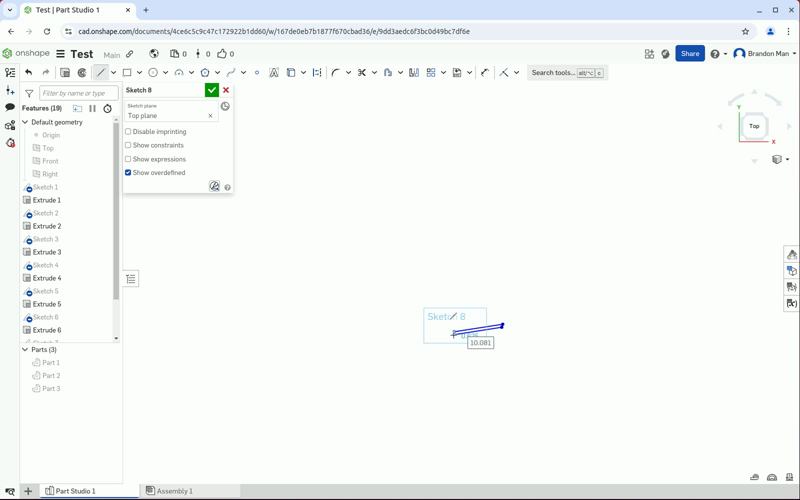
scroll(6)
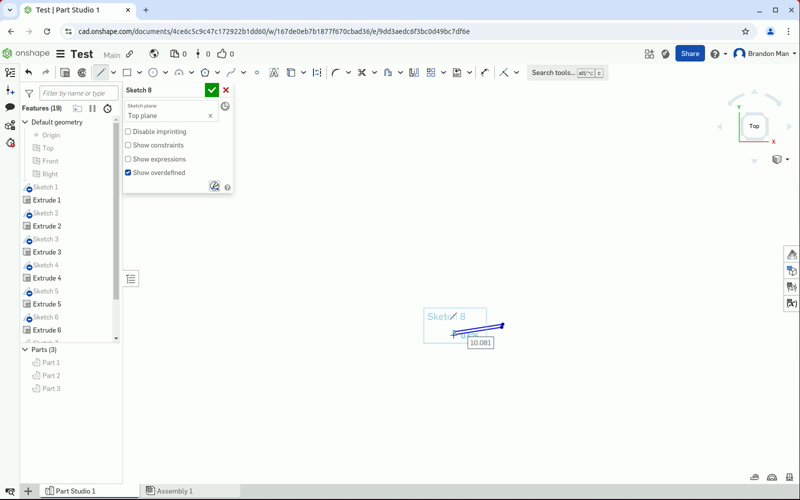
scroll(6)
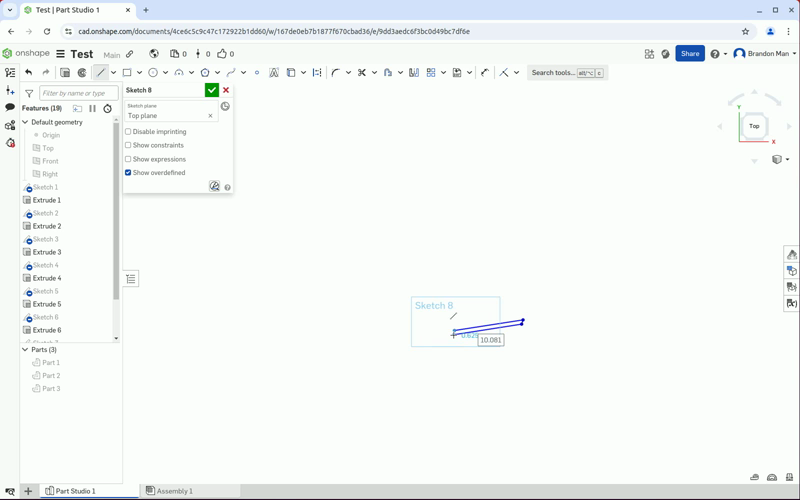
scroll(6)
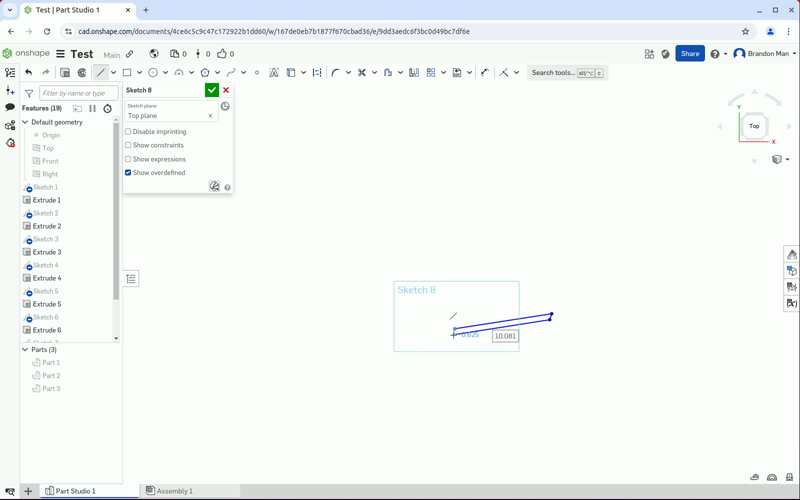
scroll(6)
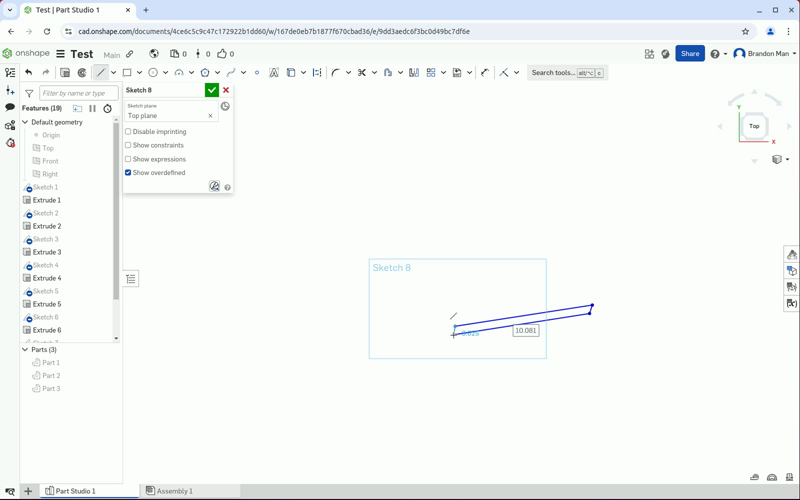
scroll(6)
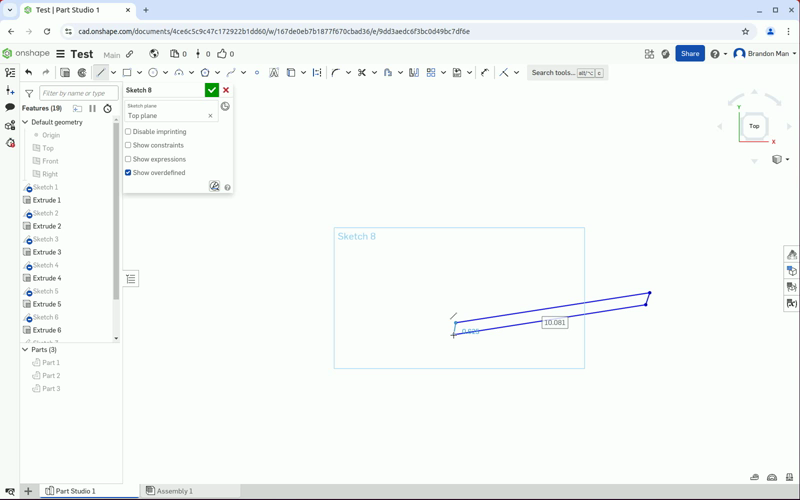
scroll(6)
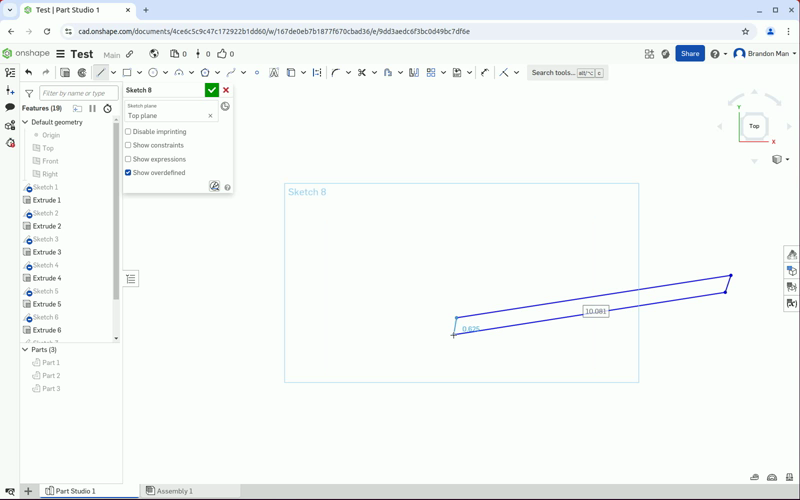
scroll(6)
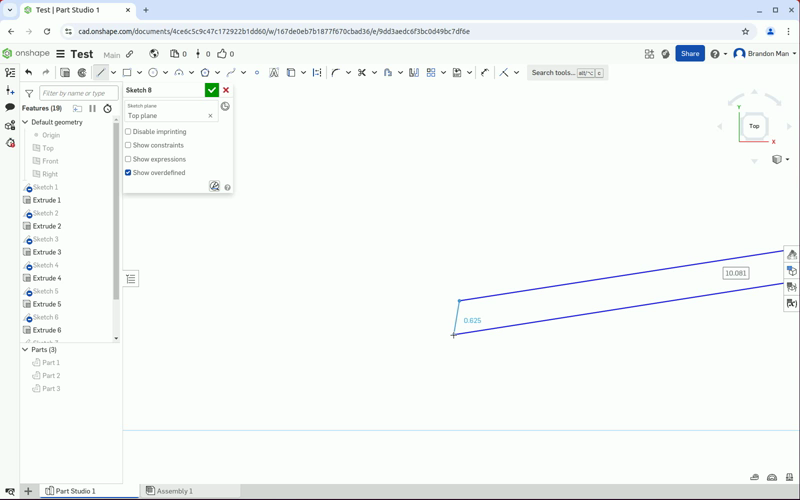
key_up(shift)
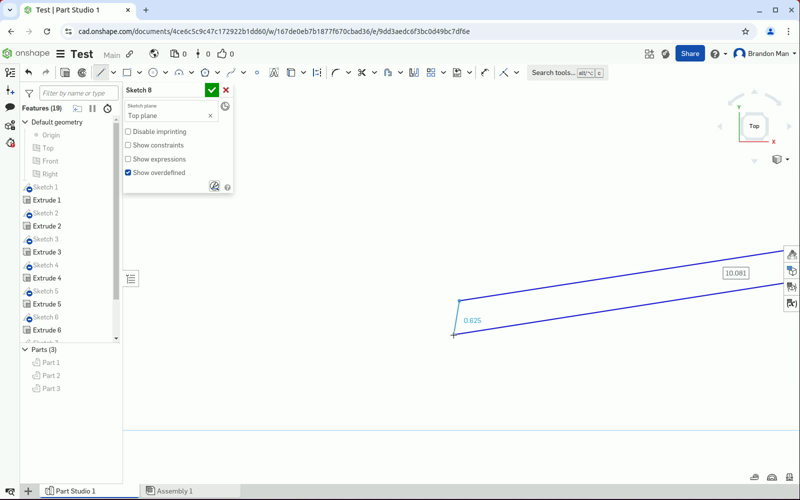
click(453, 334)
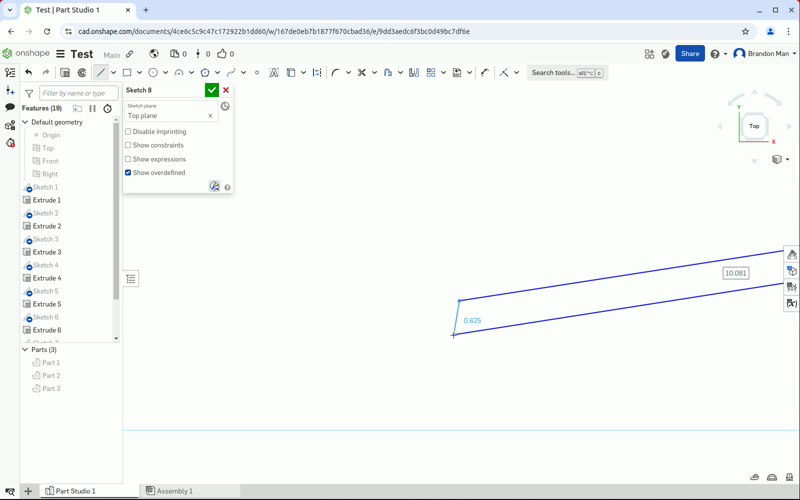
scroll(-6)
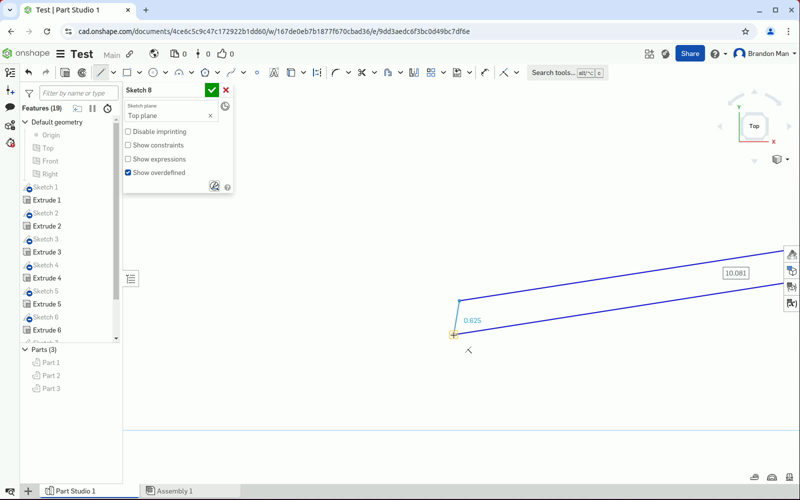
scroll(-6)
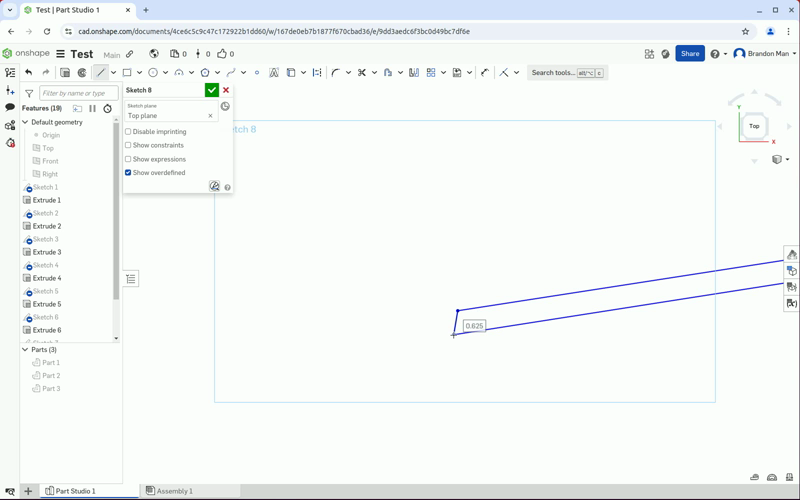
scroll(-6)
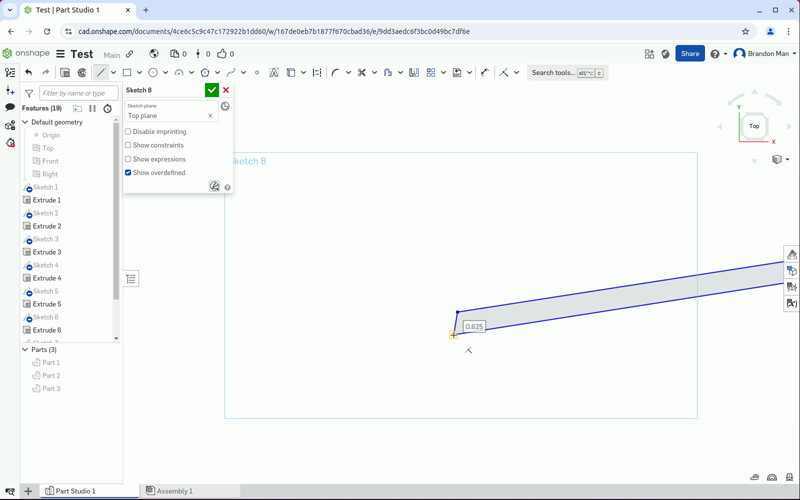
scroll(-6)
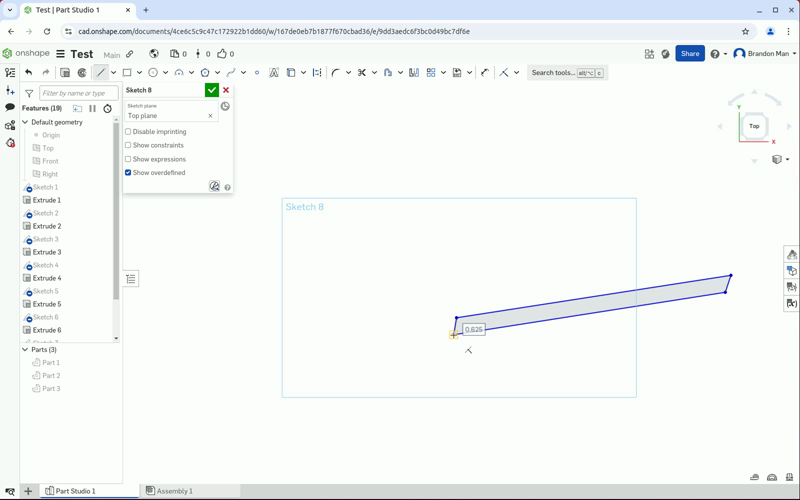
scroll(-6)
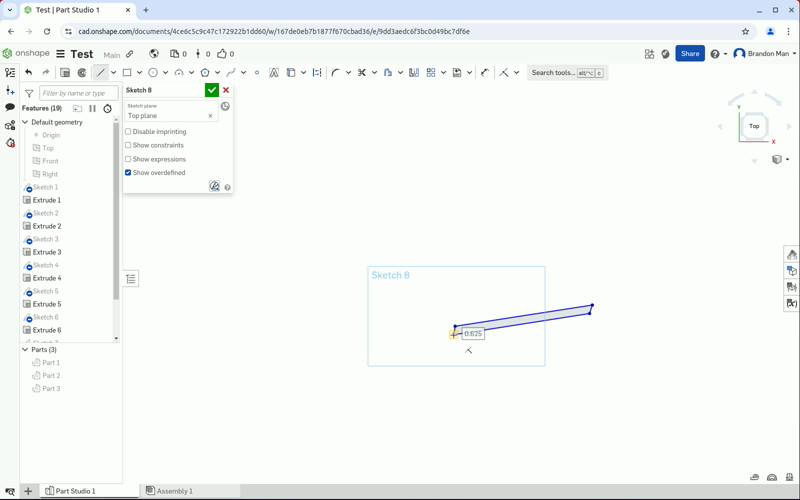
scroll(-6)
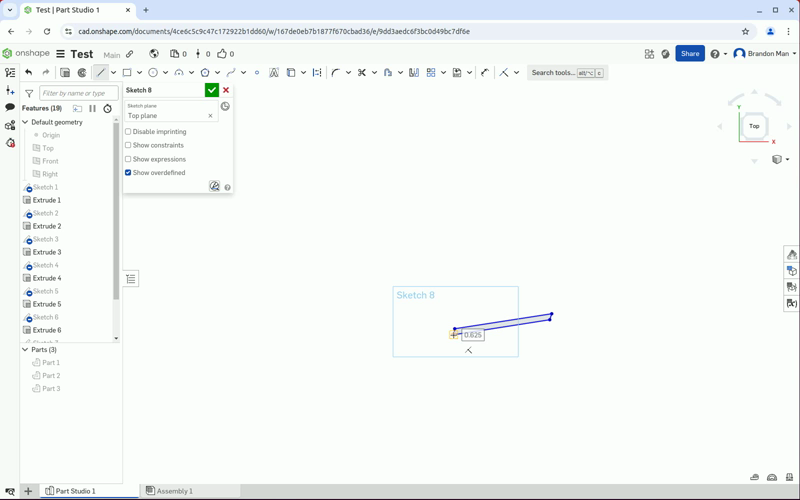
scroll(-6)
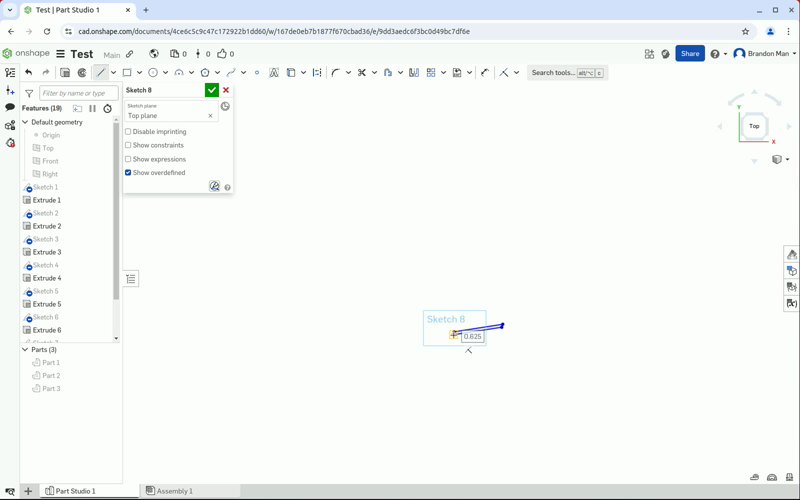
key(esc)
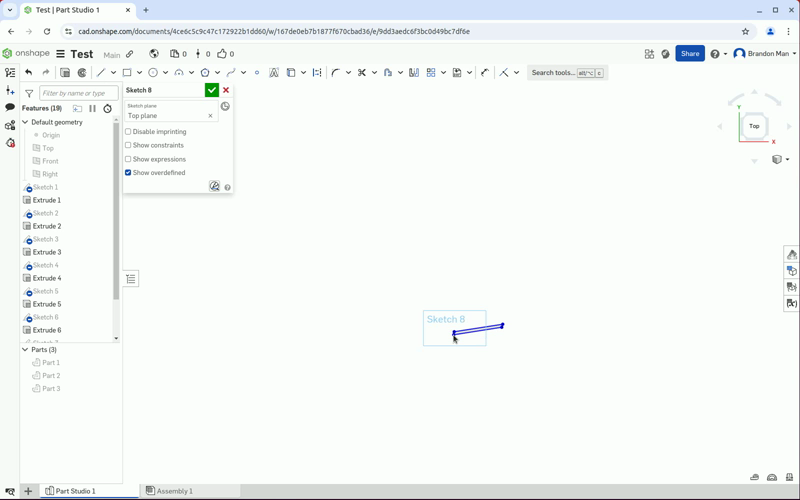
mouse_move(486, 328)
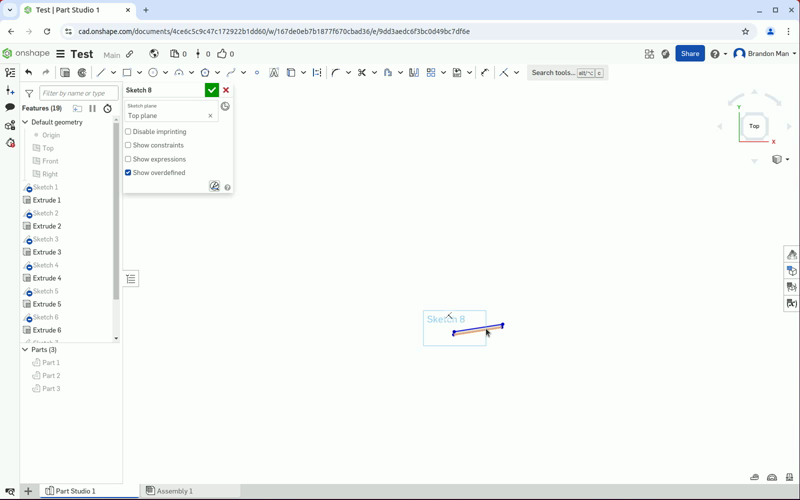
scroll(6)
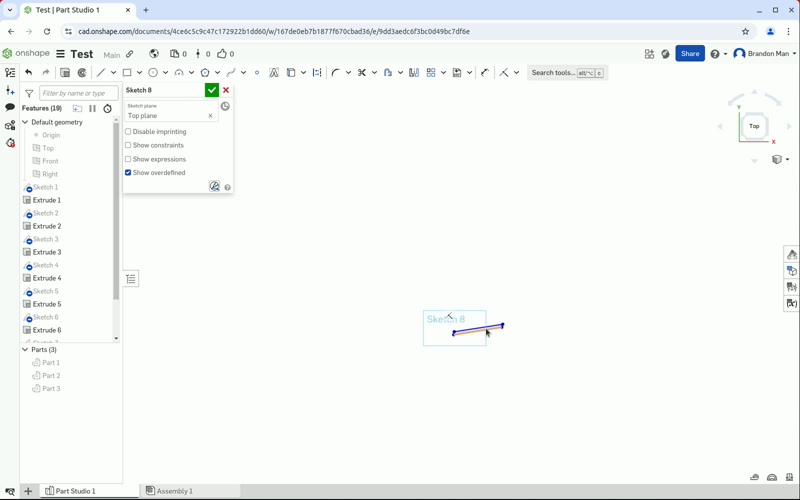
scroll(6)
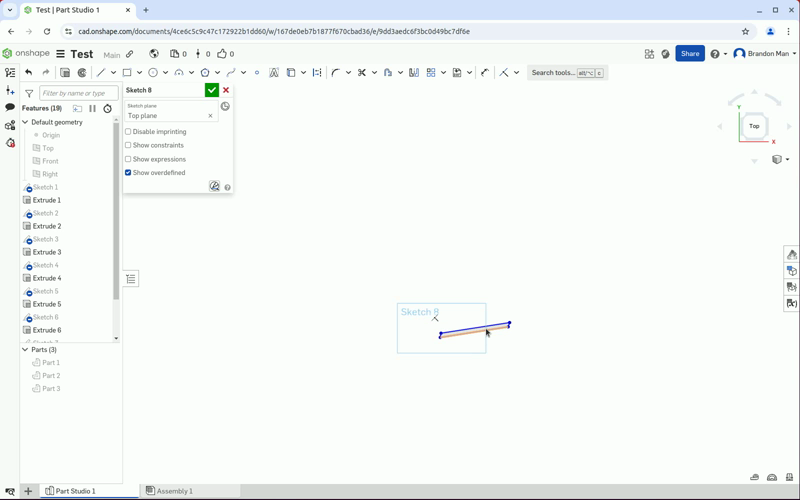
scroll(6)
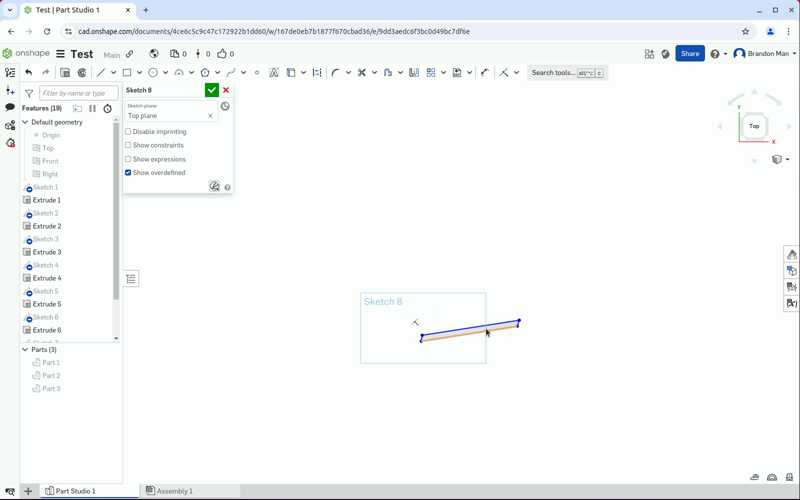
scroll(6)
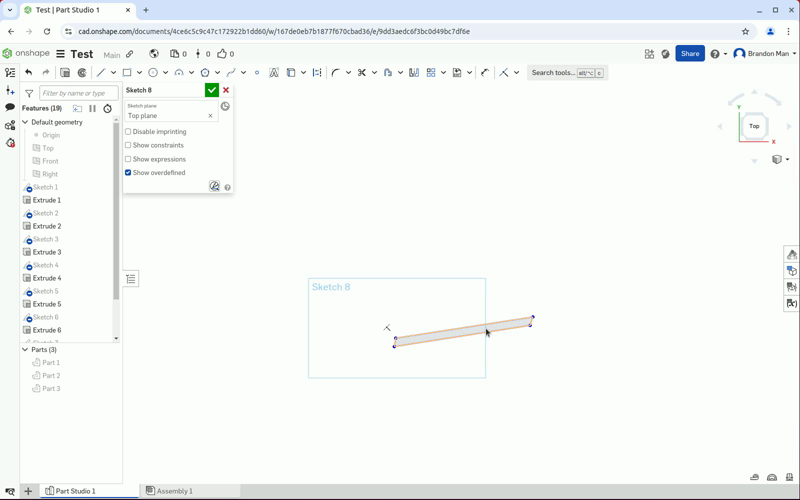
scroll(6)
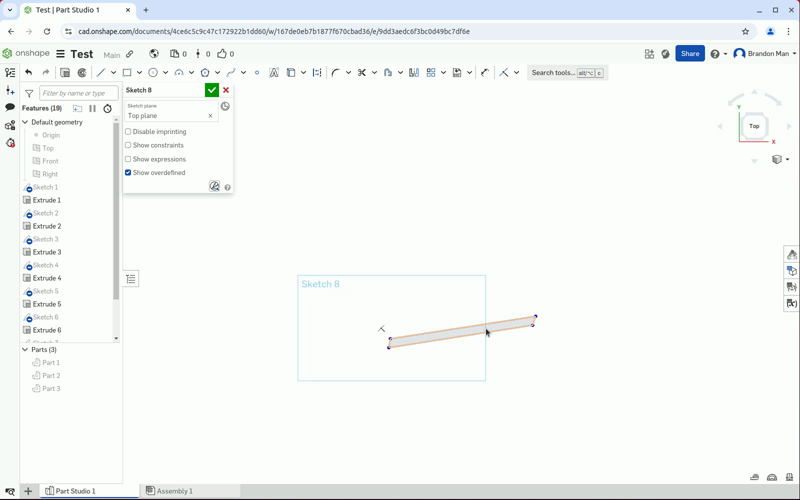
scroll(6)
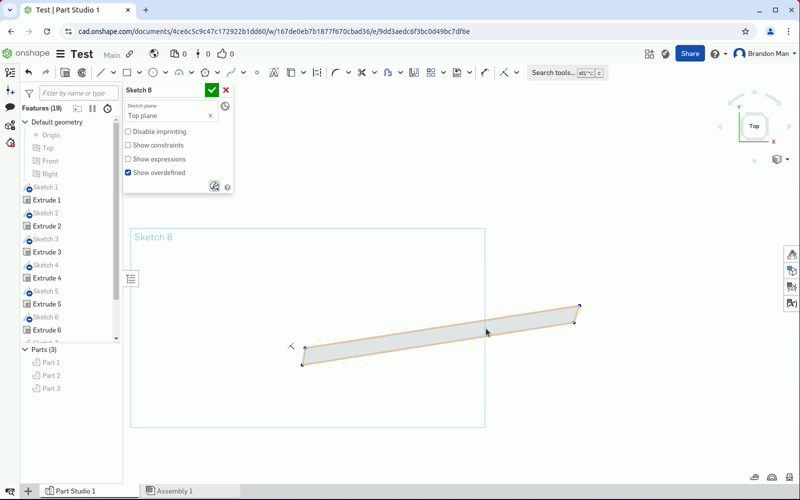
scroll(6)
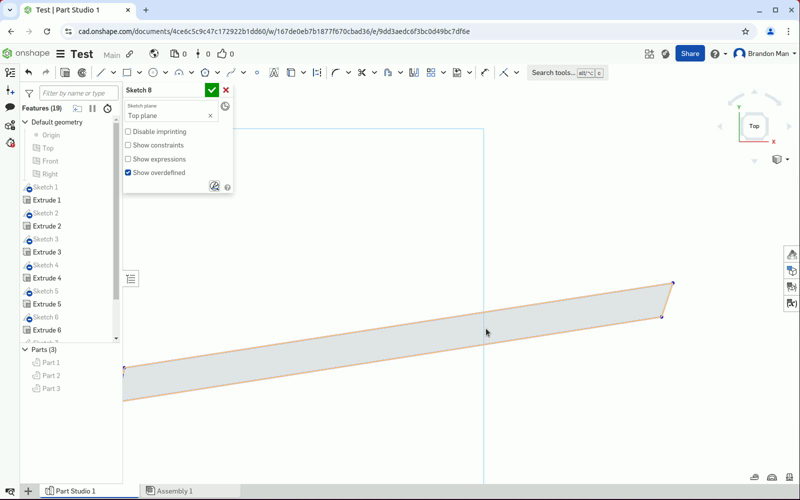
click(486, 328)
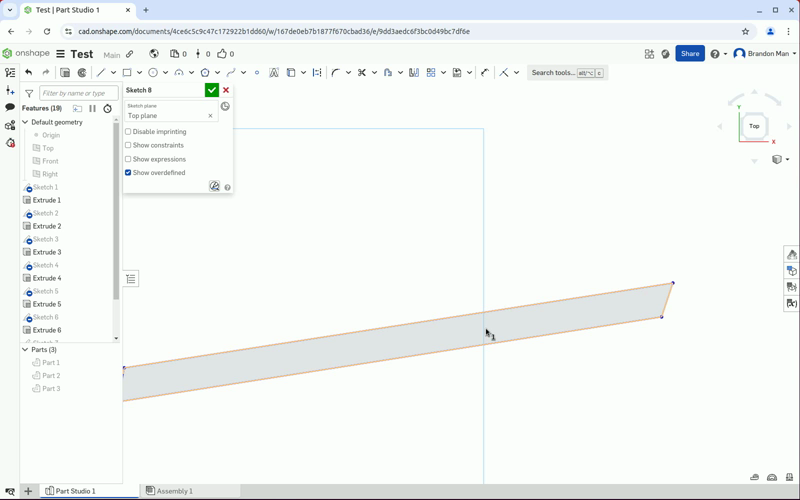
scroll(-6)
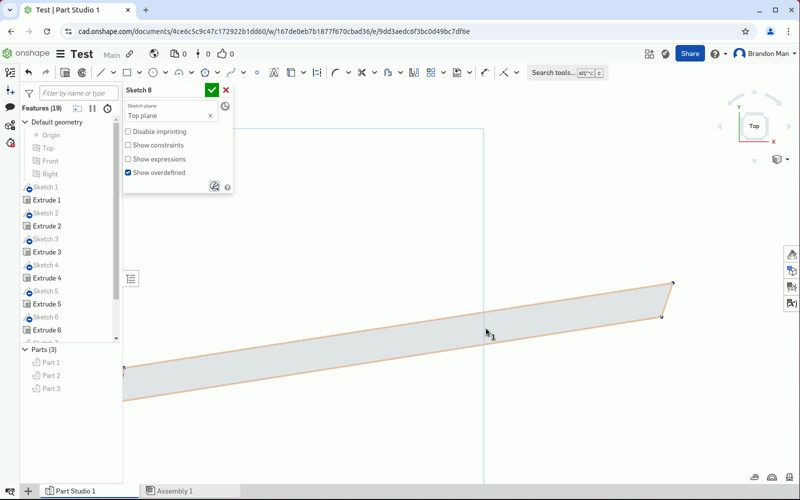
scroll(-6)
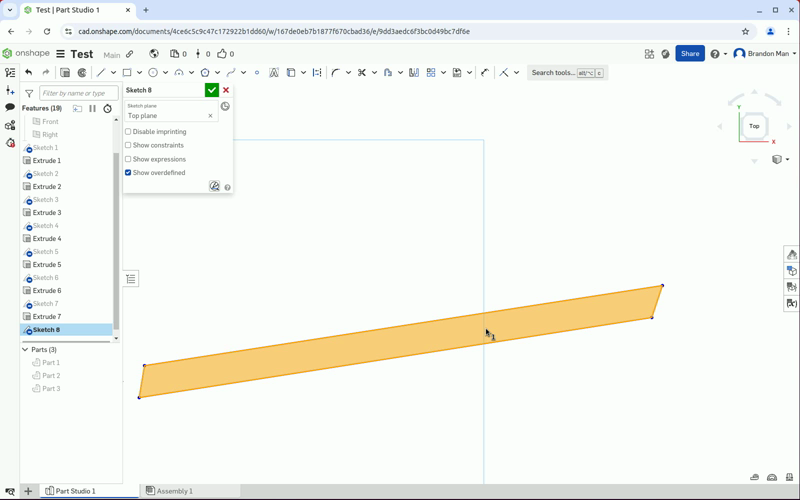
scroll(-6)
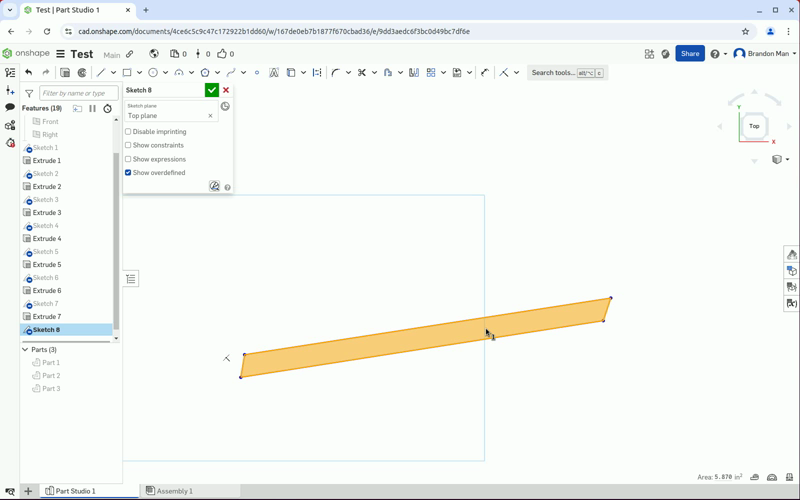
scroll(-6)
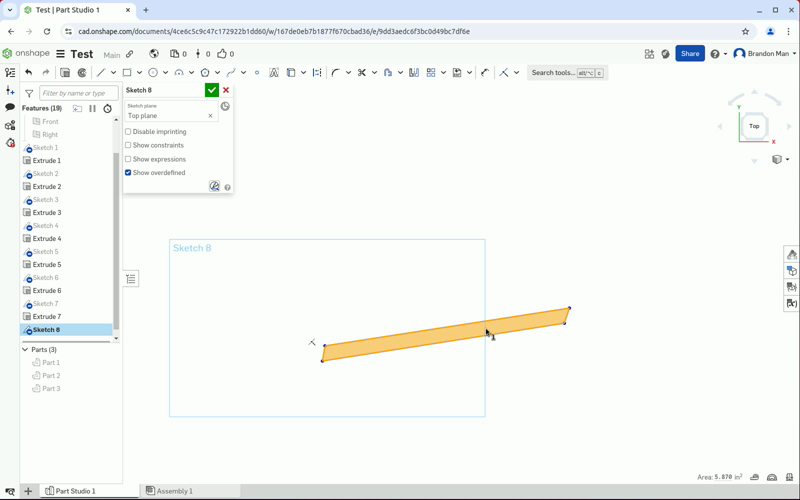
scroll(-6)
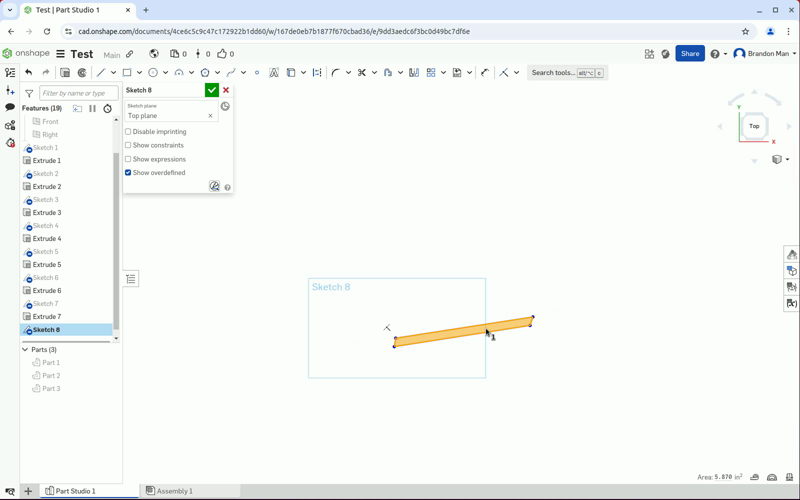
scroll(-6)
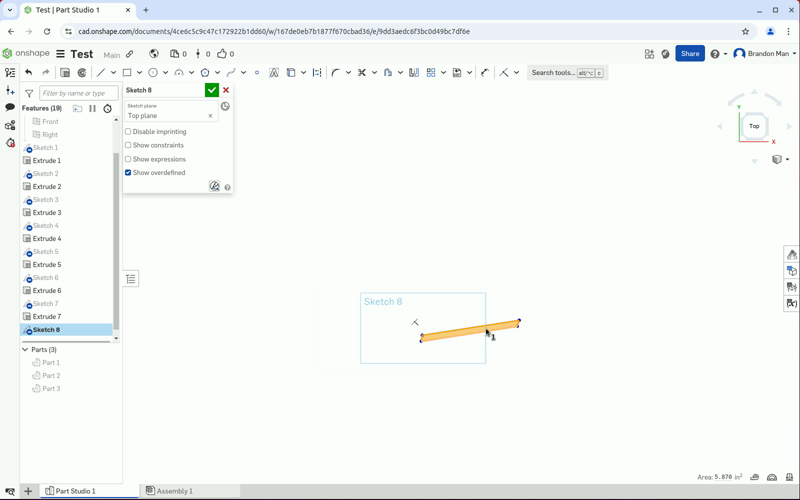
scroll(-6)
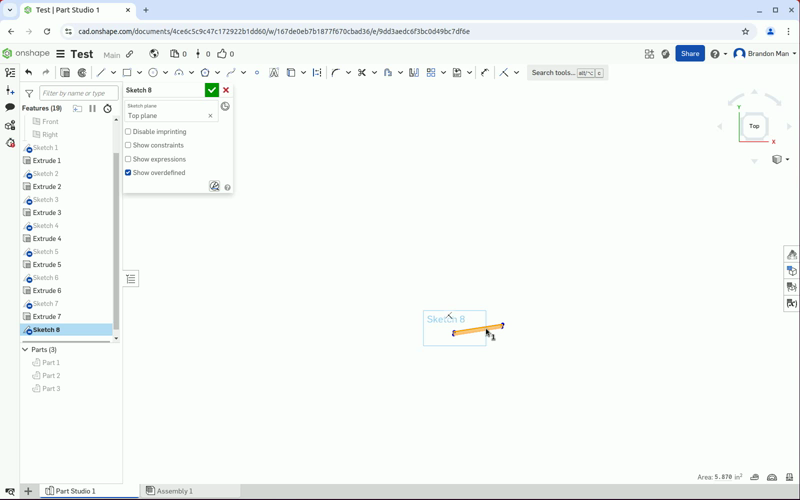
mouse_move(73, 352)
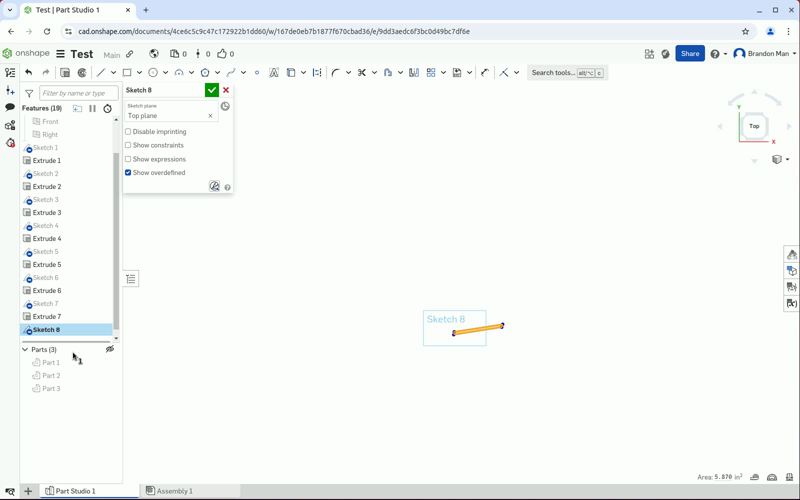
key(shift+y)
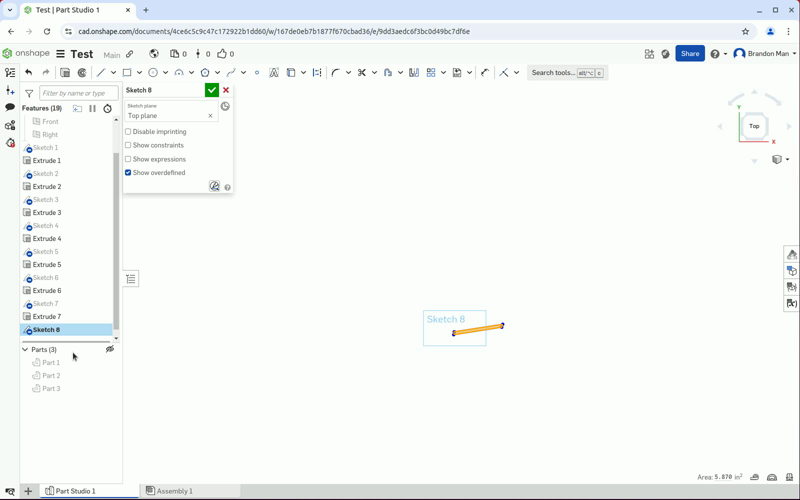
key(shift+e)
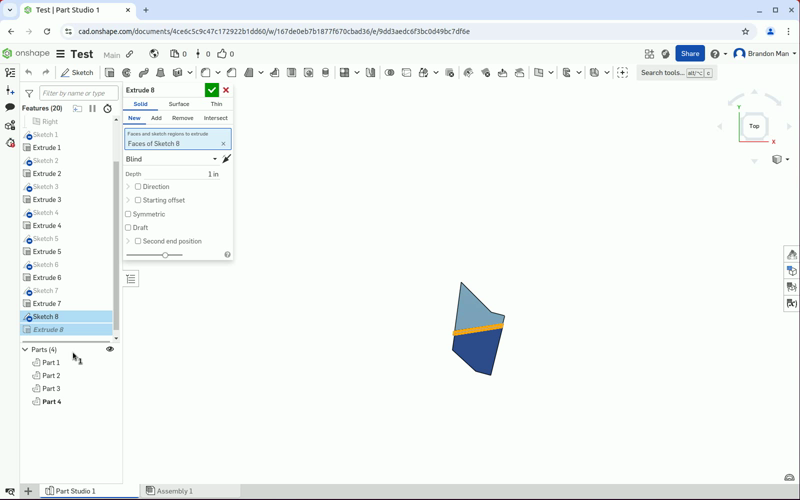
mouse_move(143, 106)
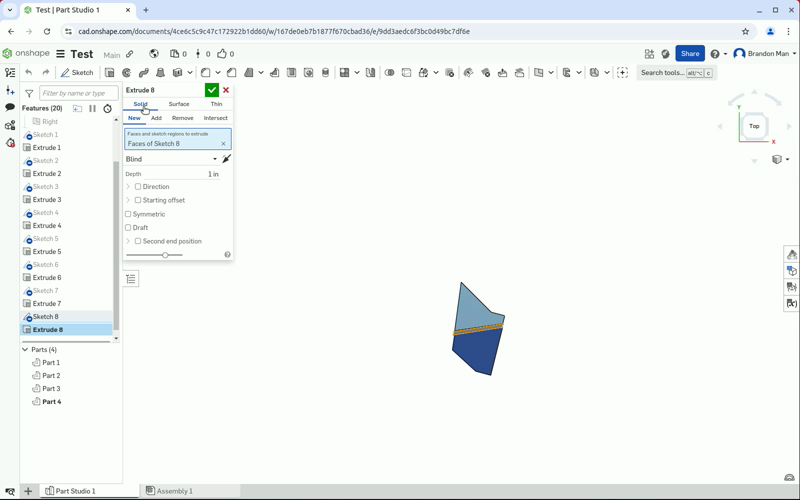
click(143, 106)
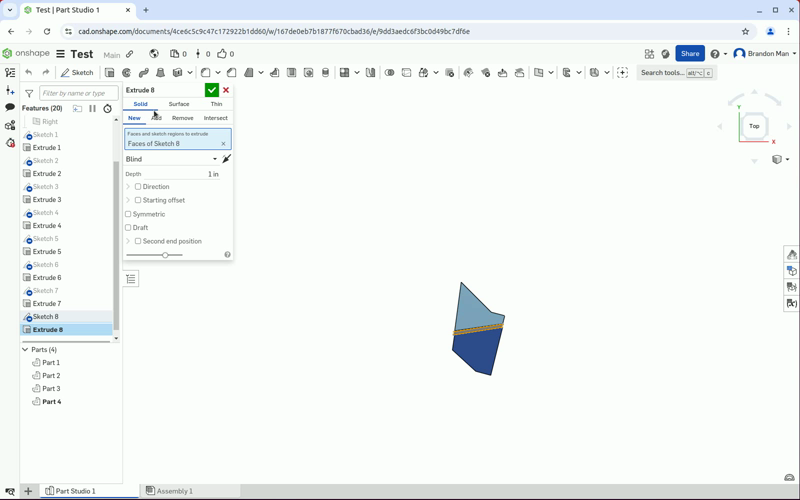
mouse_move(186, 120)
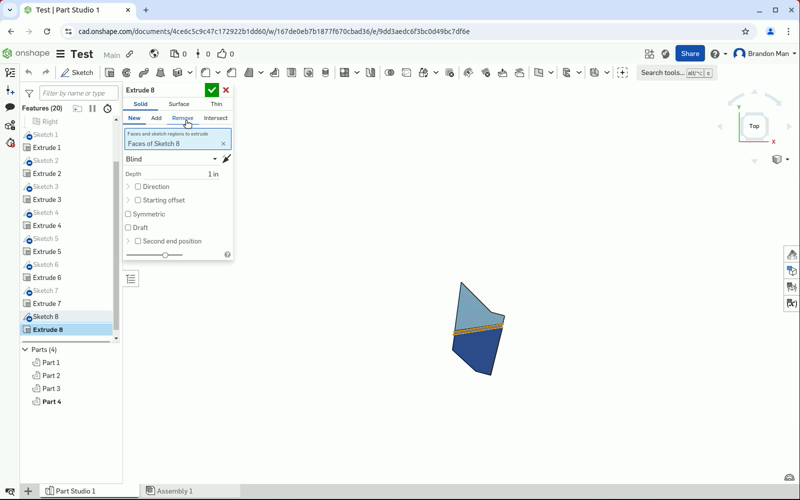
click(186, 120)
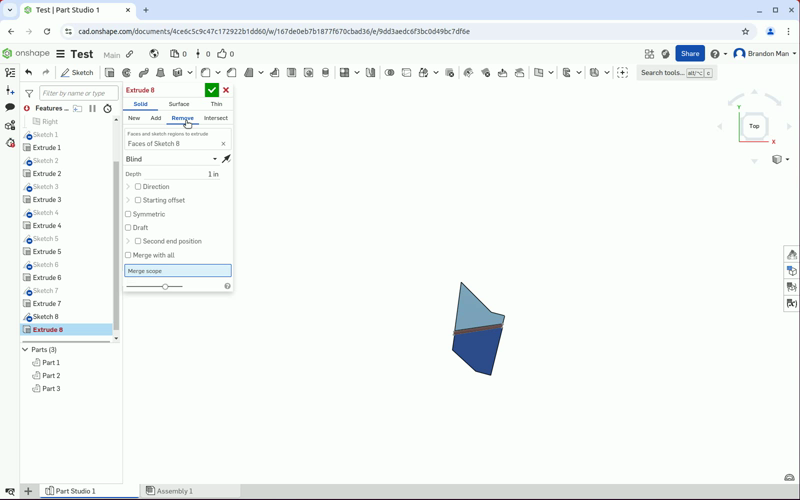
key(tab, 4)
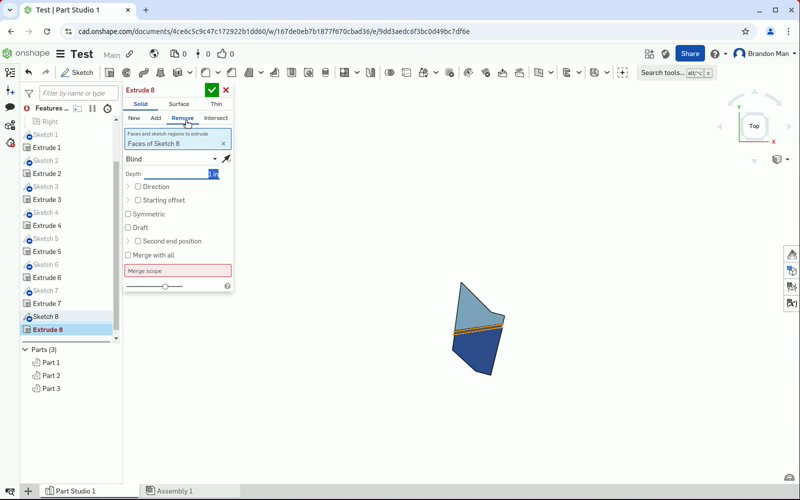
text(0.241)
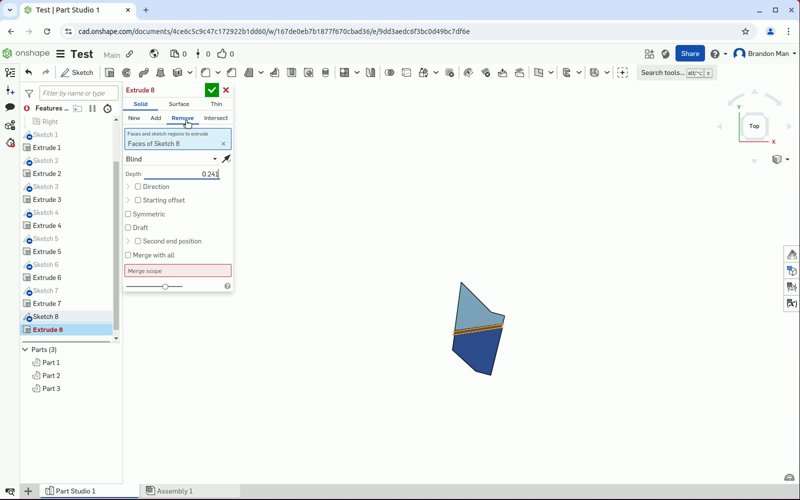
key(tab, 6)
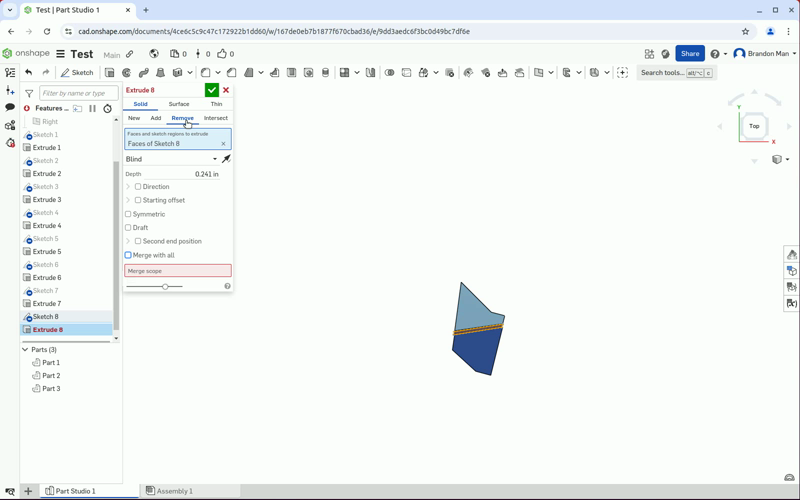
key(space)
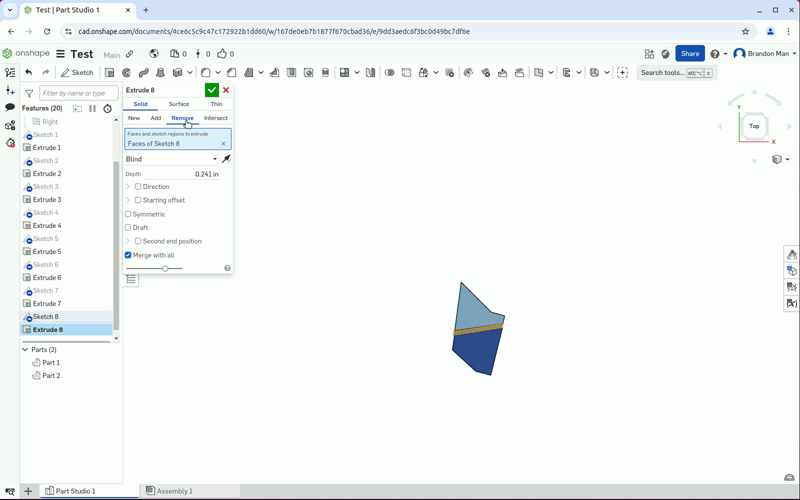
key(enter)
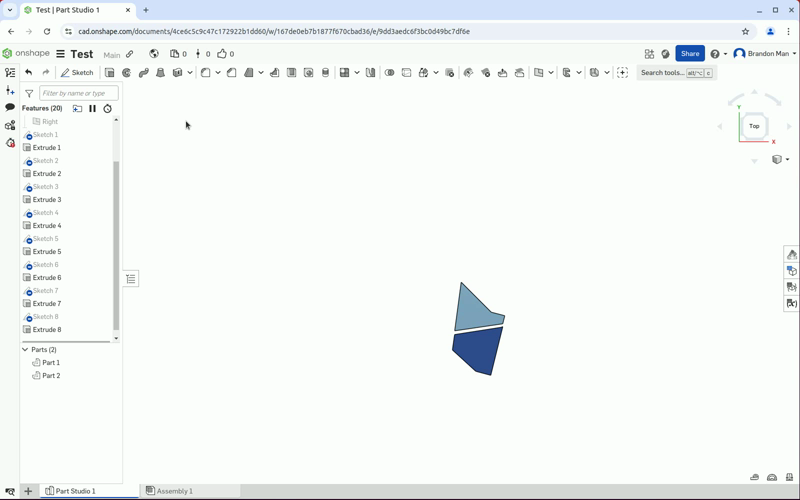
key(shift+h)
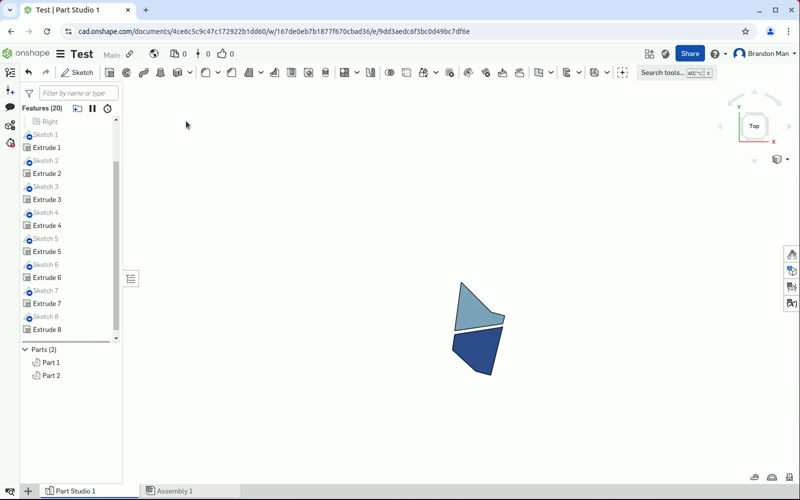
key(shift+h)
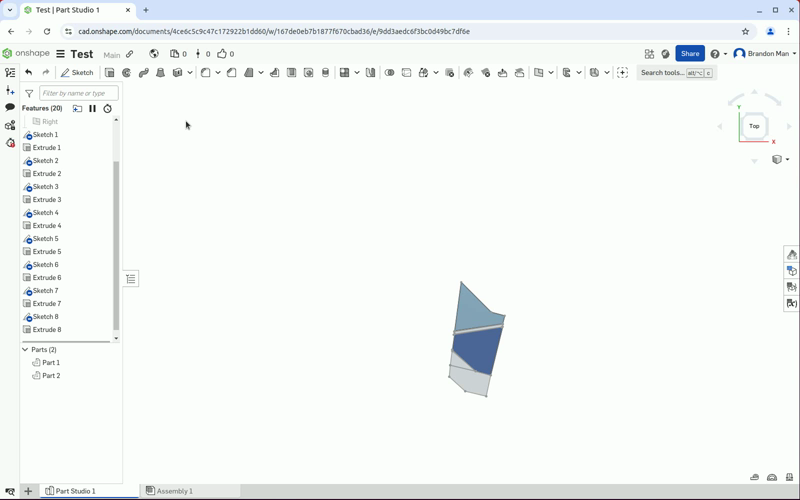
key(shift+7)
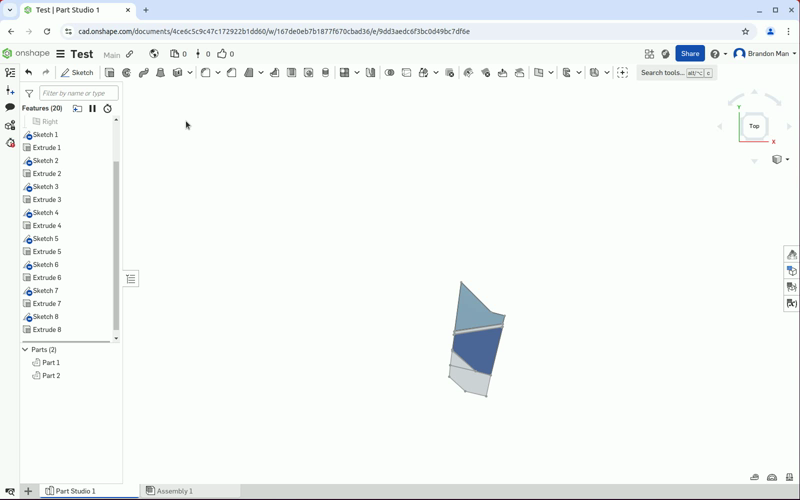
key(up, 3)
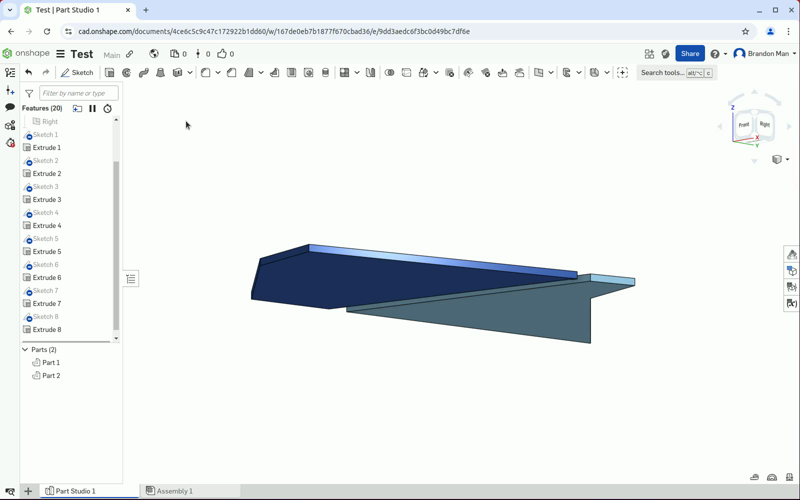
key(left, 3)
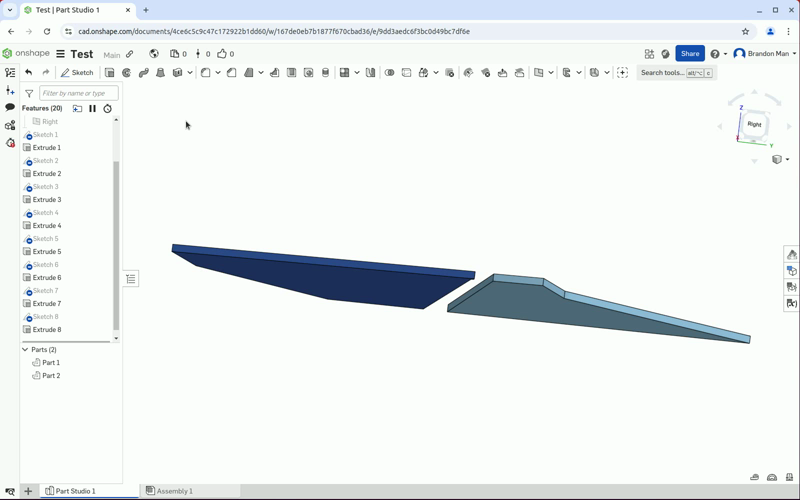
key(right, 3)
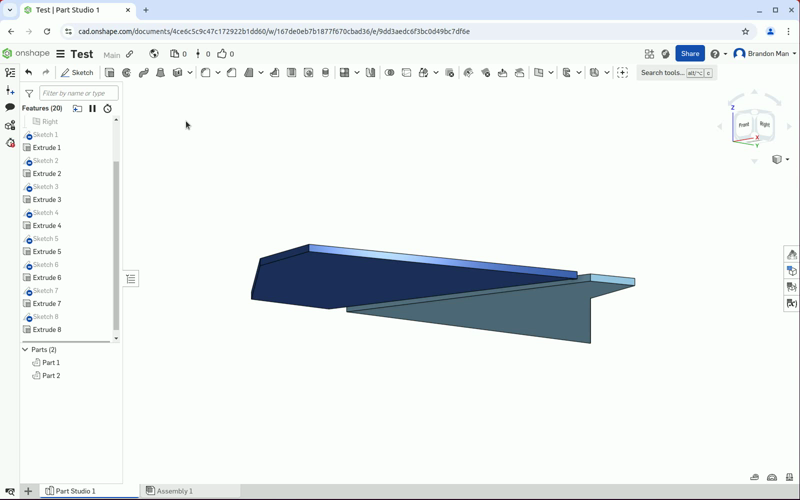
key(down, 3)
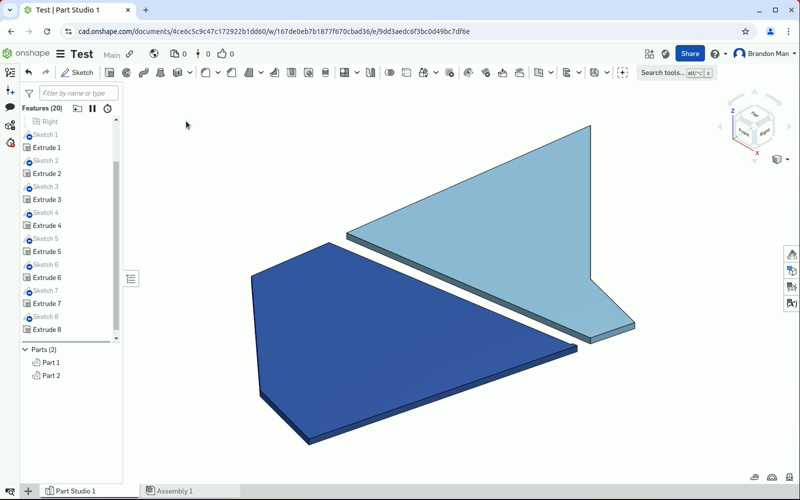
mouse_move(69, 137)
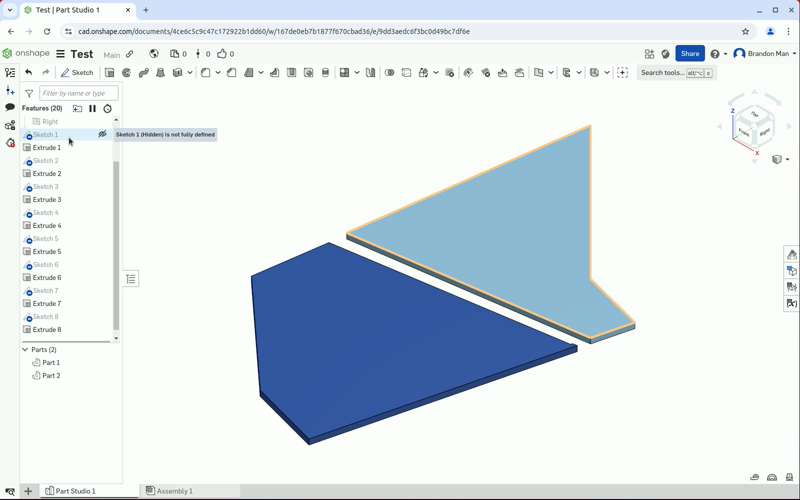
click(69, 137)